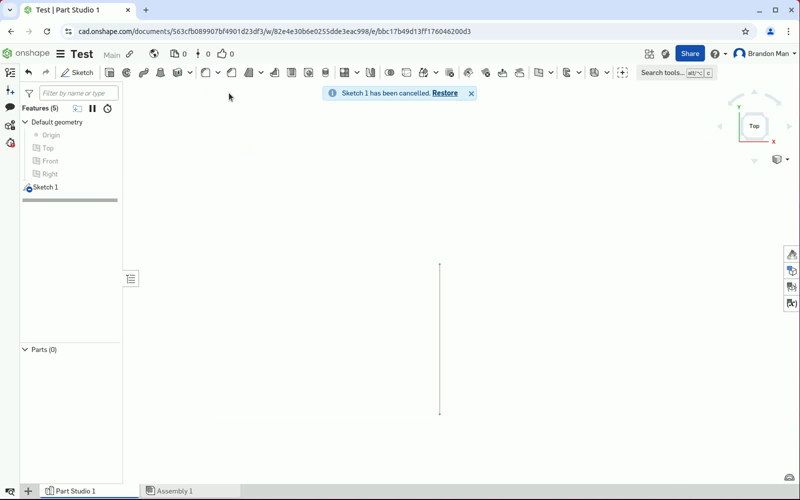
key(shift+h)
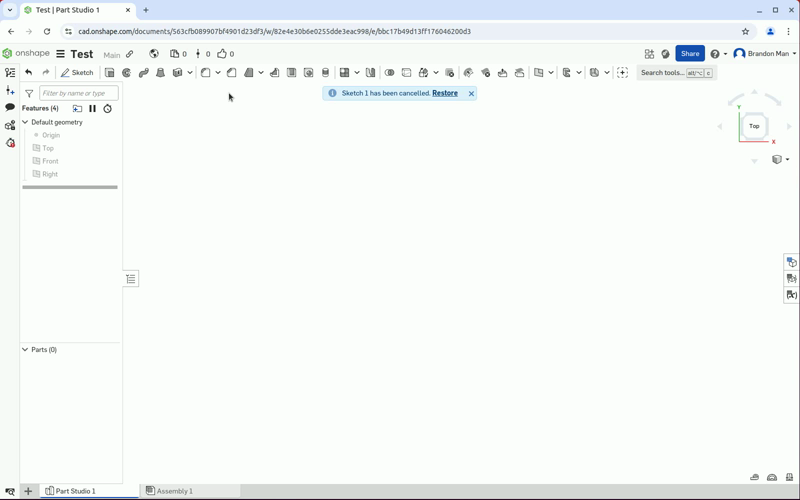
mouse_move(73, 352)
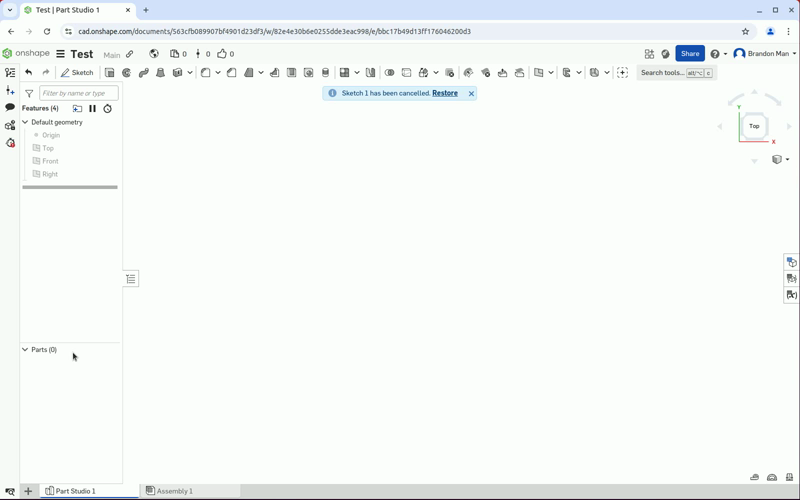
key(y)
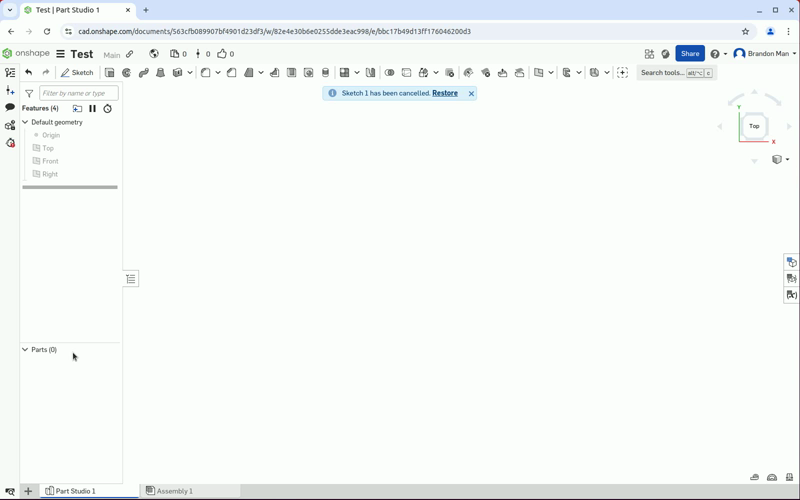
key(shift+p)
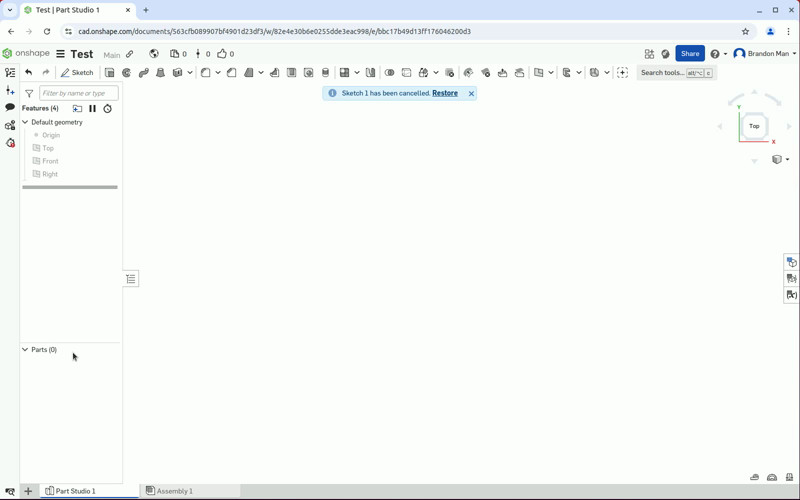
key(space)
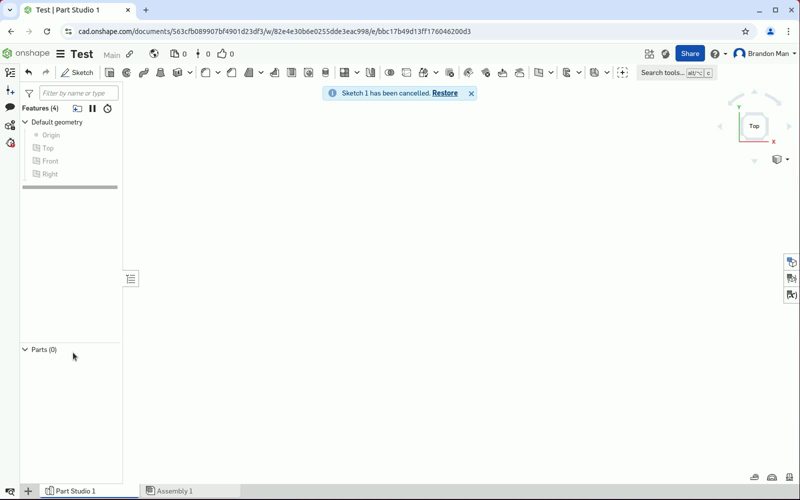
key_down(shift)
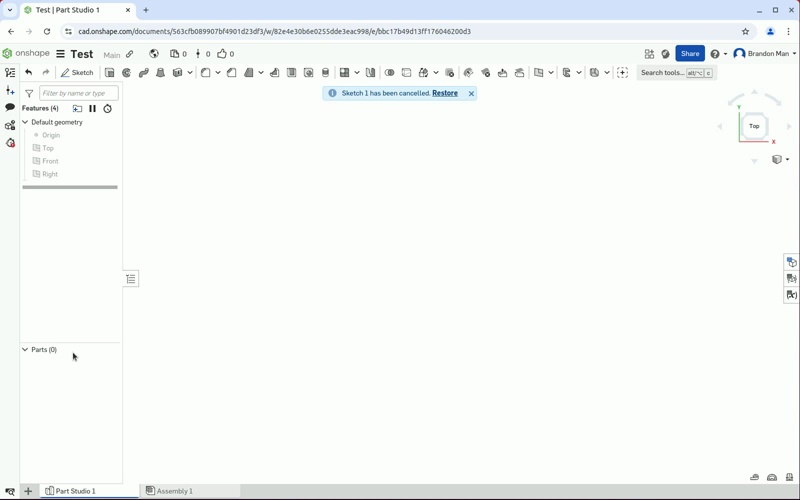
key(up)
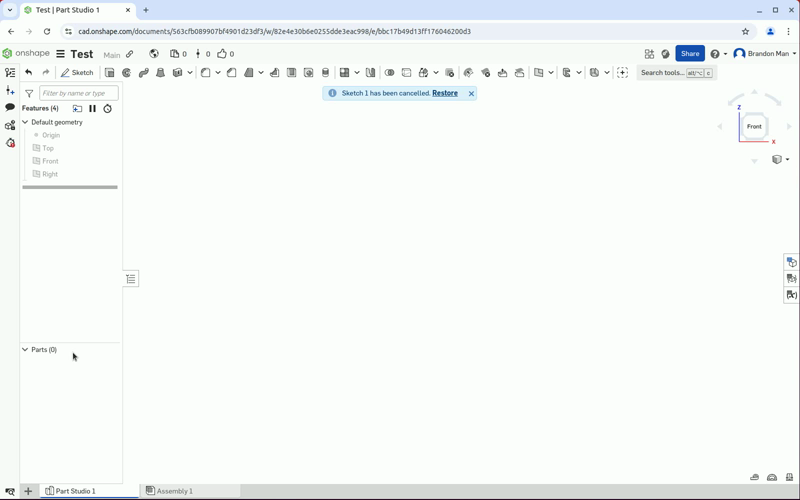
key_up(shift)
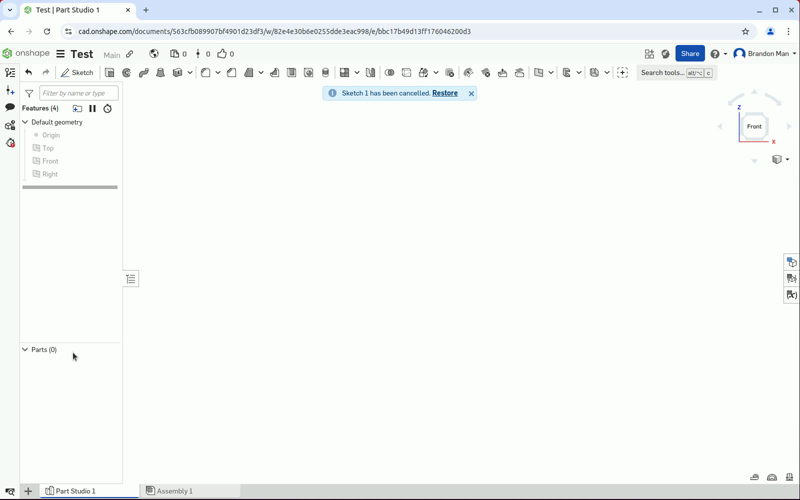
mouse_move(73, 352)
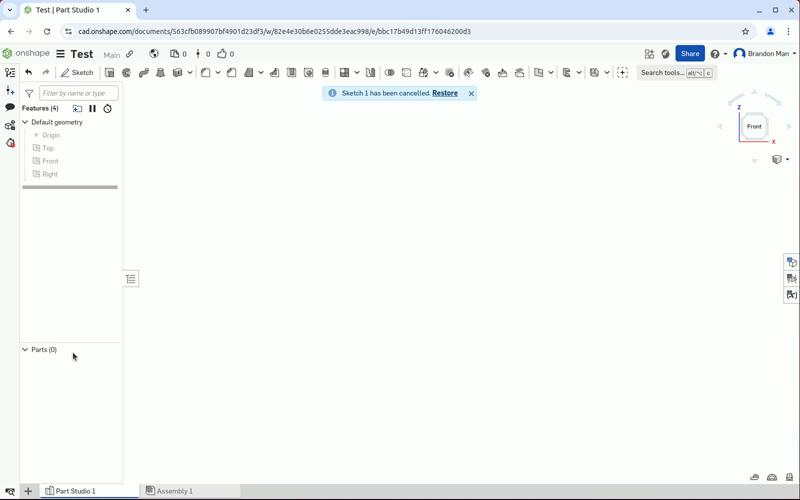
key(shift+y)
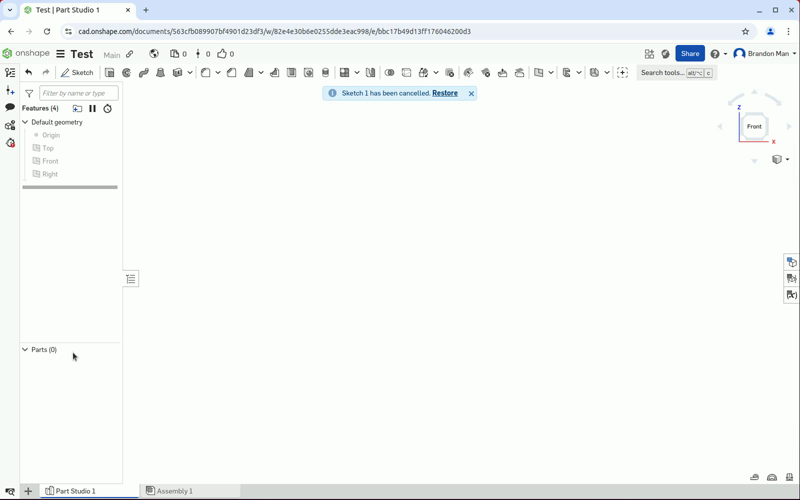
key(shift+s)
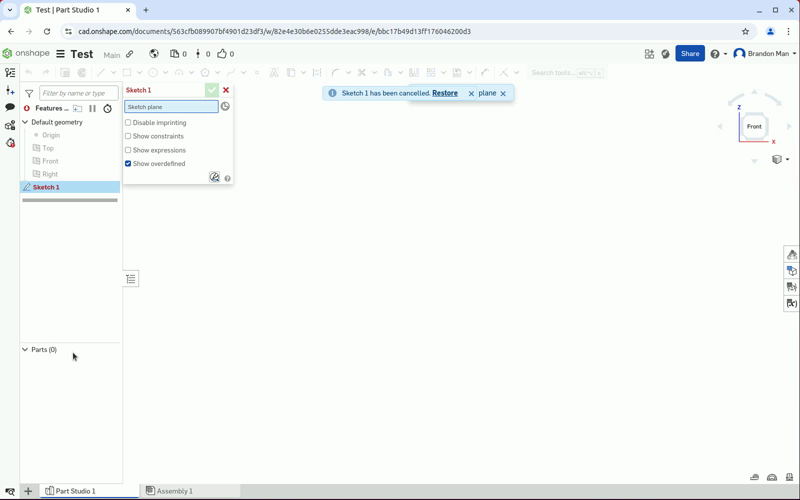
mouse_move(73, 163)
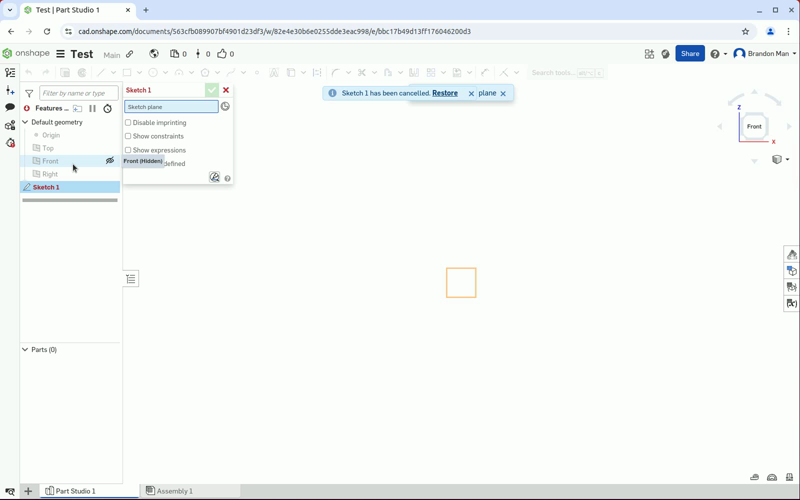
click(73, 163)
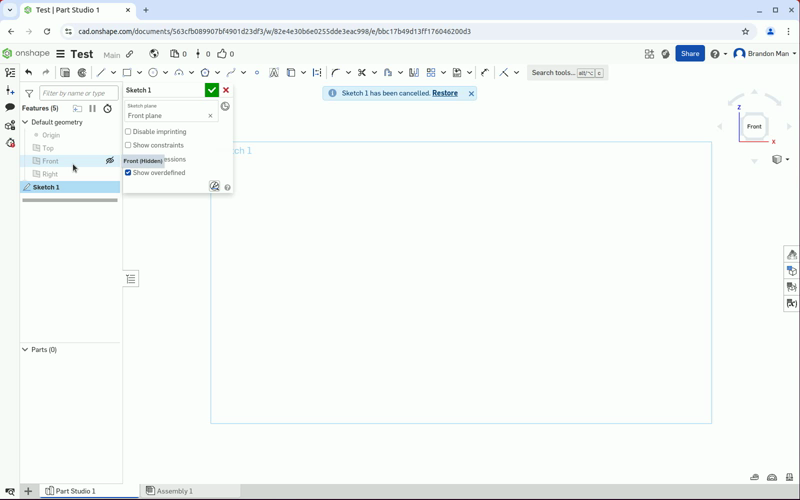
mouse_move(73, 352)
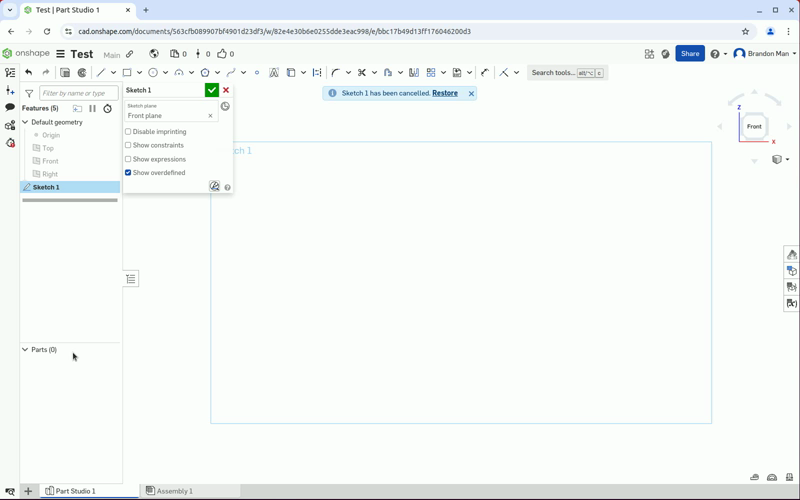
key(y)
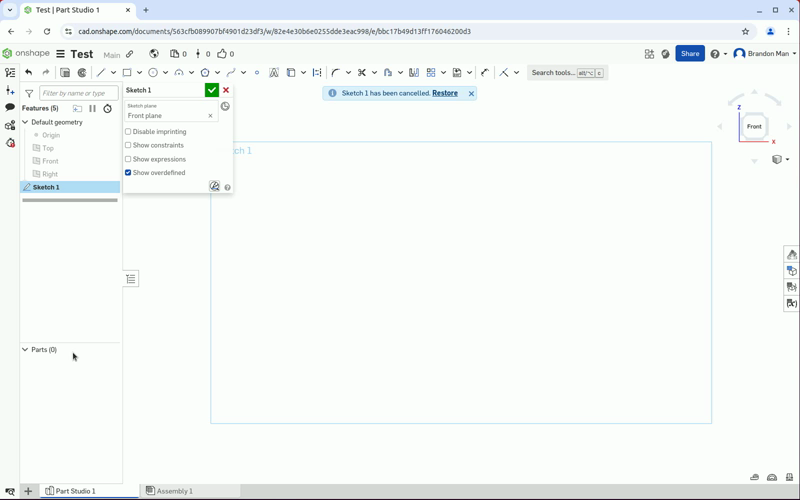
key(l)
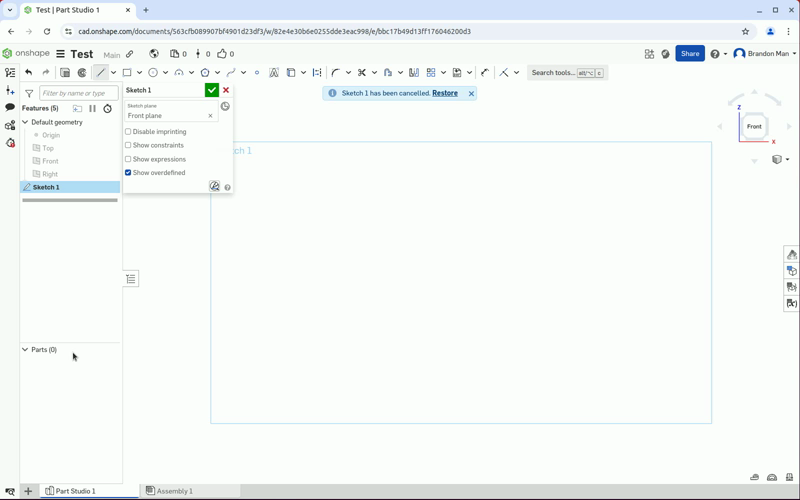
key_down(shift)
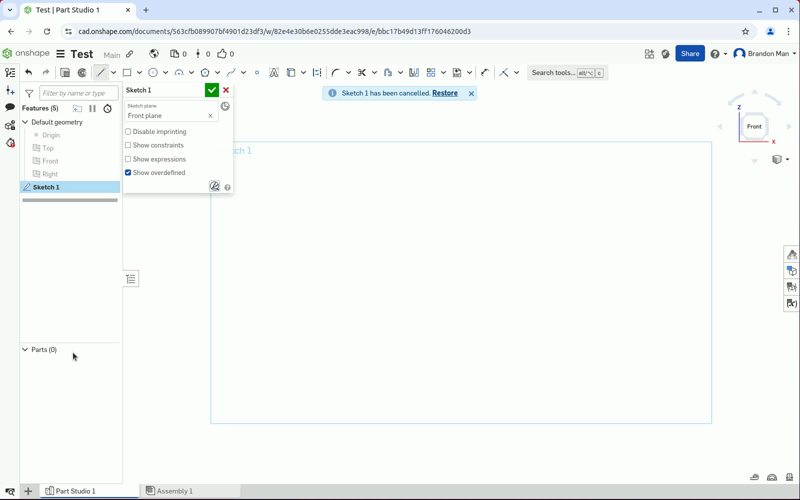
mouse_move(476, 236)
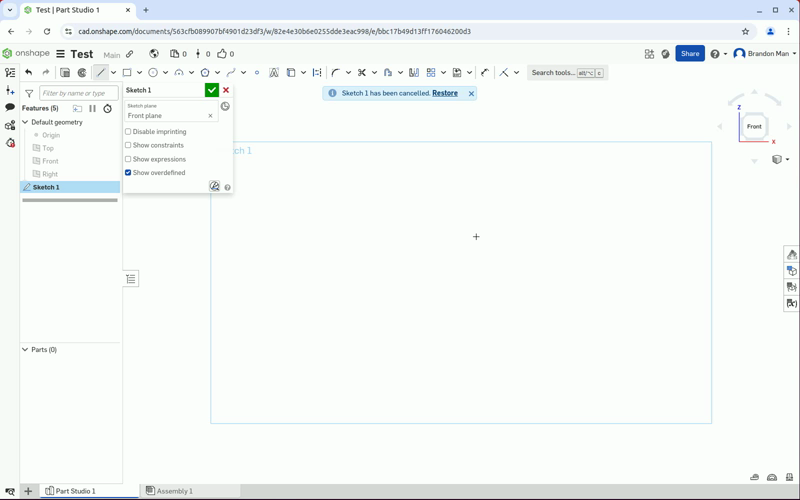
click(476, 236)
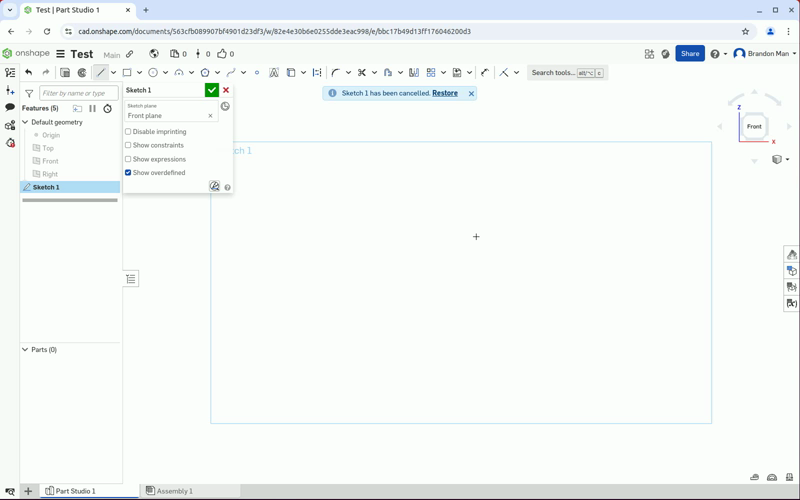
key_up(shift)
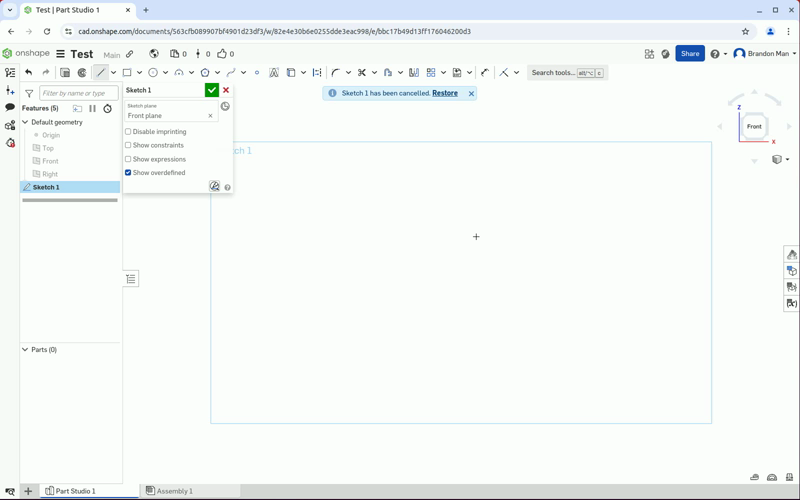
key_down(shift)
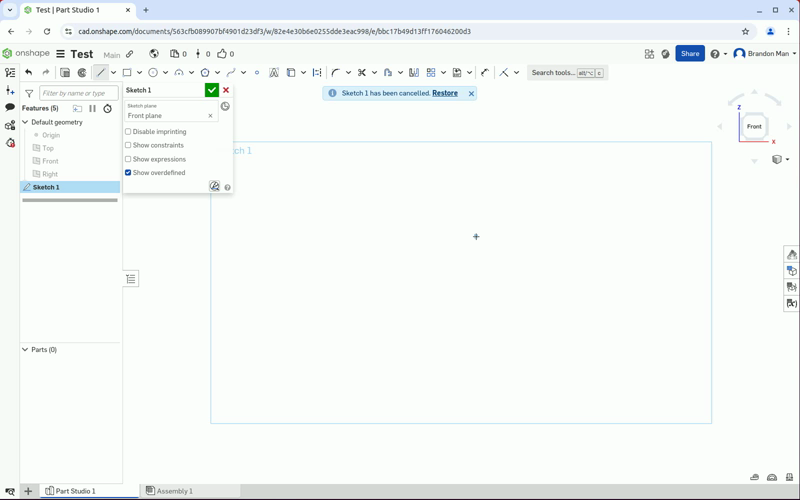
mouse_move(506, 236)
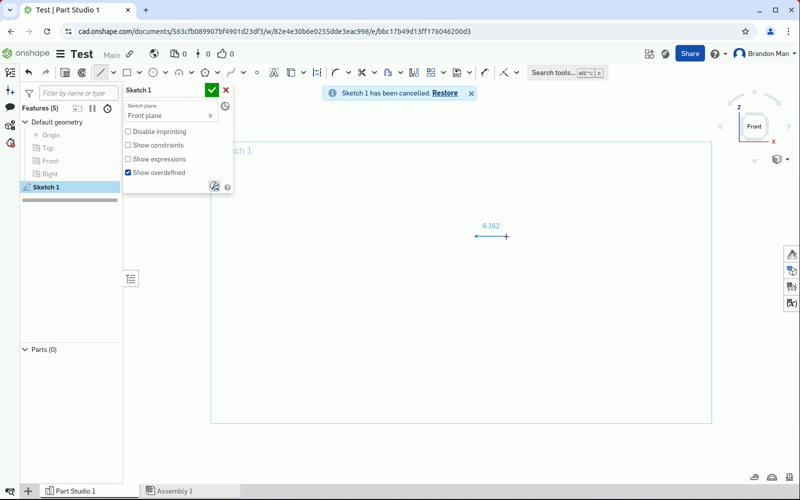
mouse_move(483, 231)
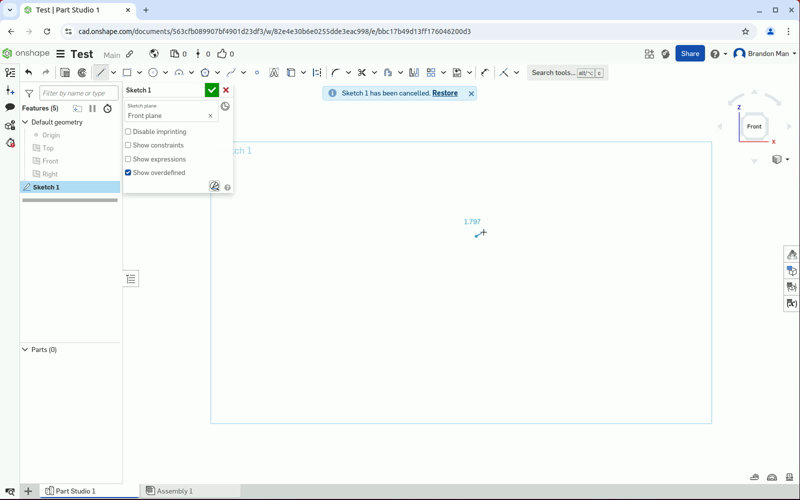
click(483, 231)
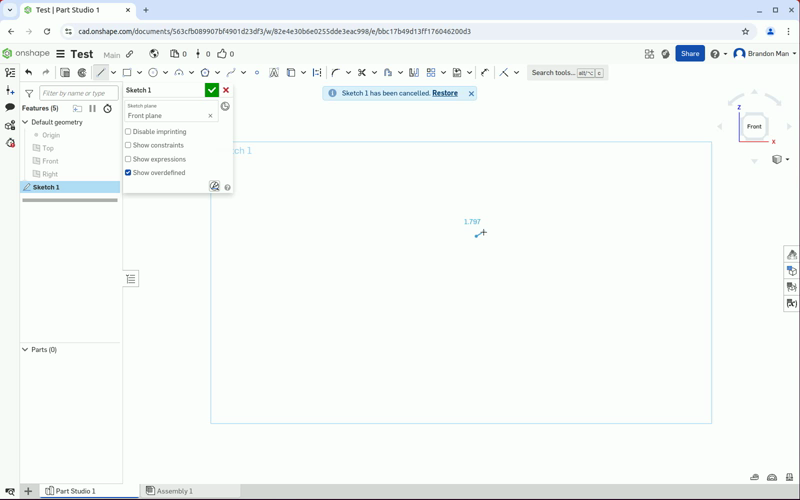
key_up(shift)
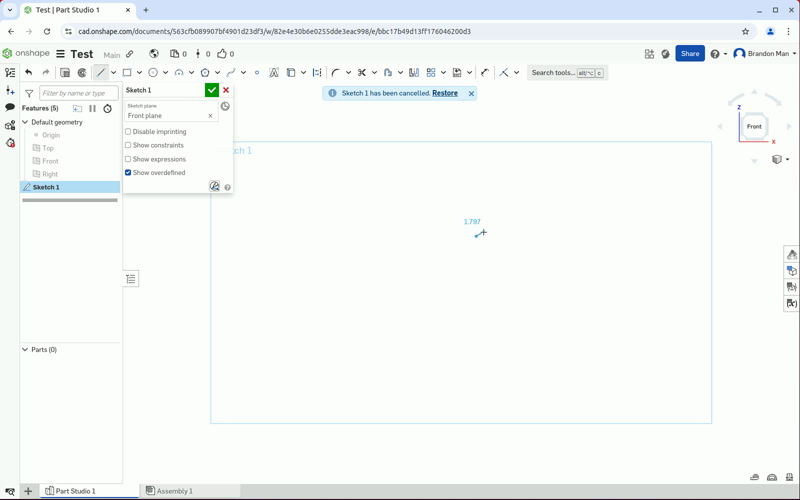
key_down(shift)
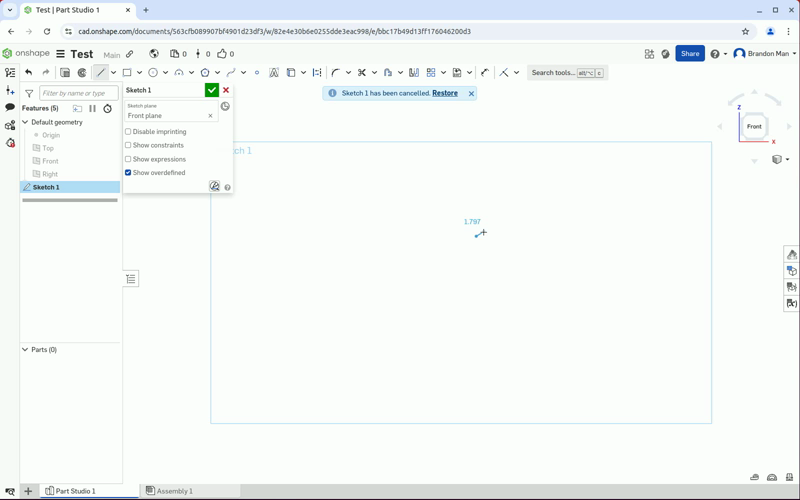
mouse_move(513, 231)
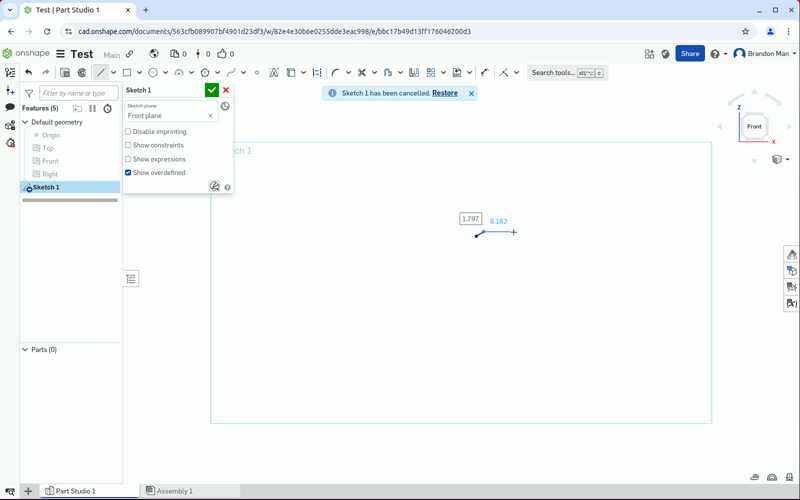
mouse_move(483, 173)
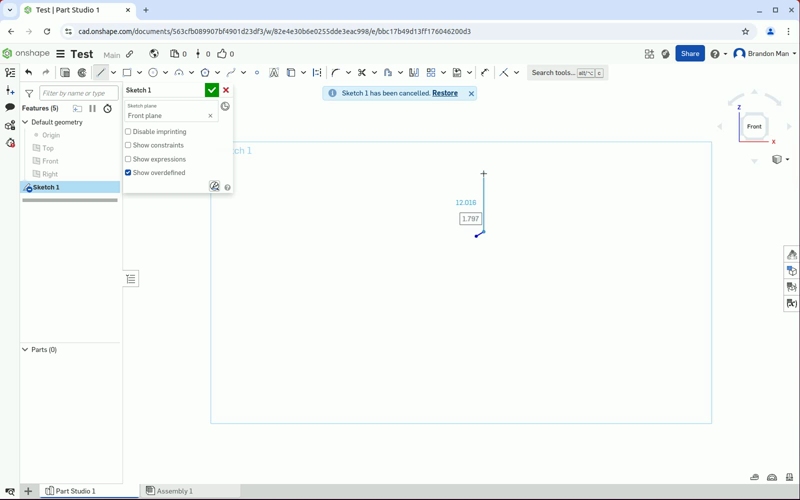
click(483, 173)
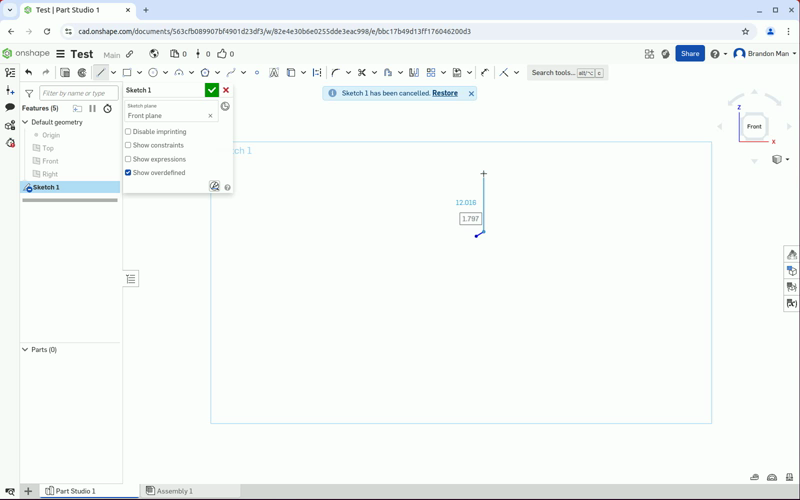
key_up(shift)
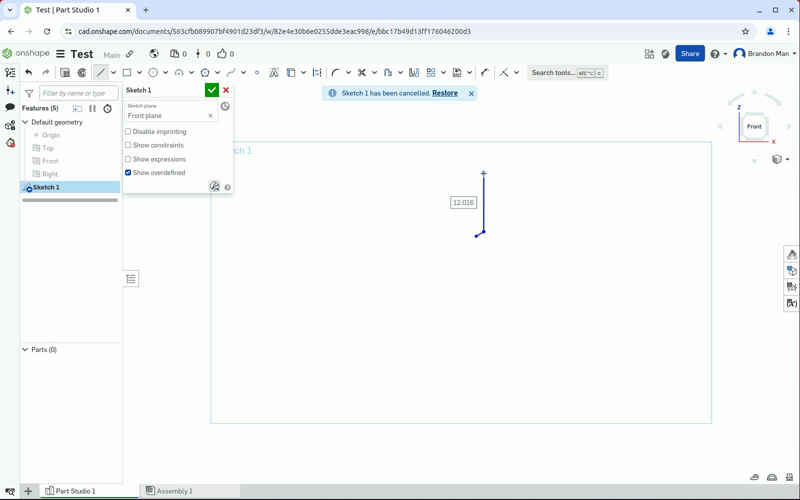
key_down(shift)
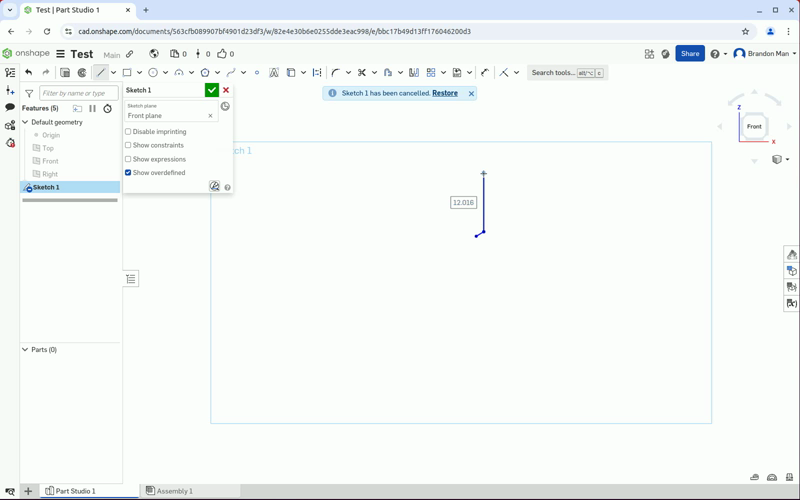
mouse_move(513, 173)
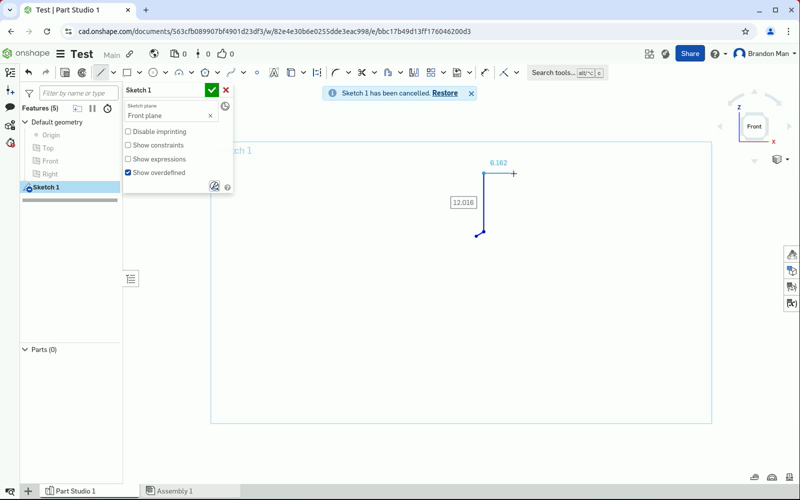
mouse_move(476, 173)
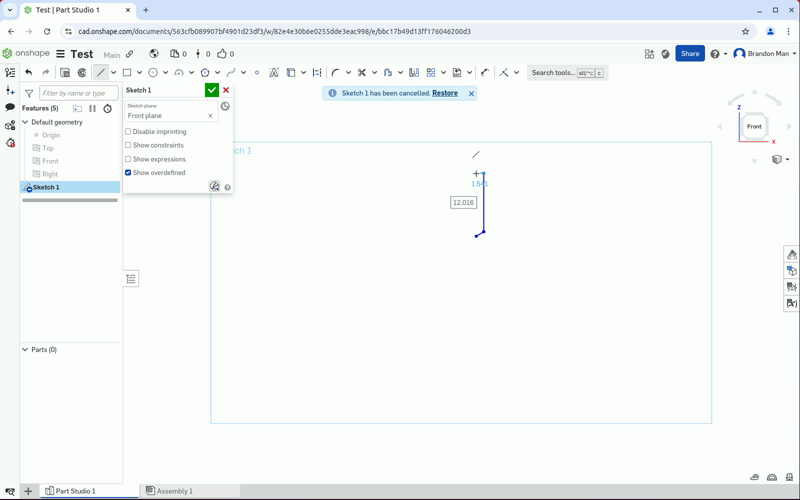
click(476, 173)
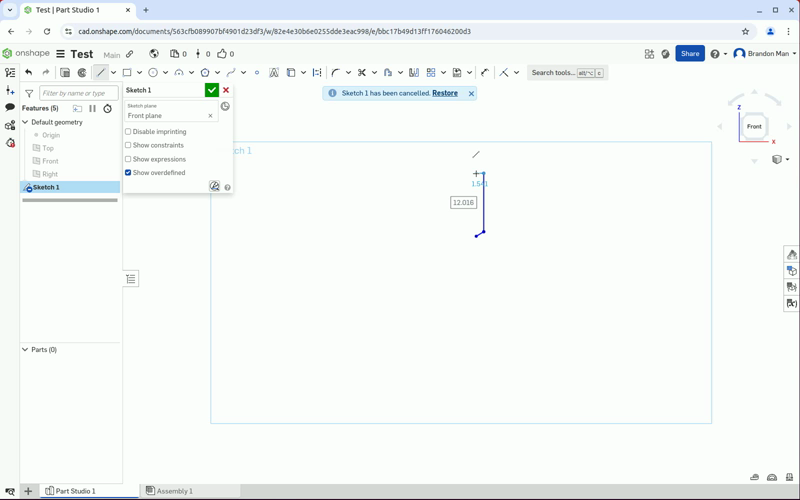
key_up(shift)
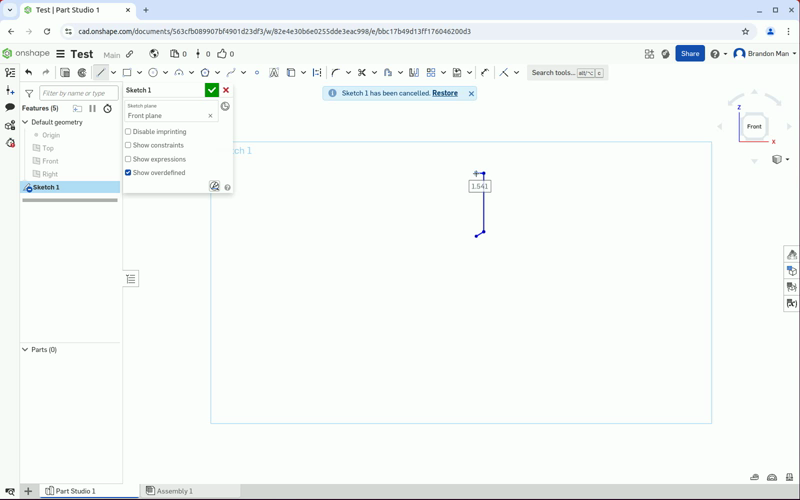
key_down(shift)
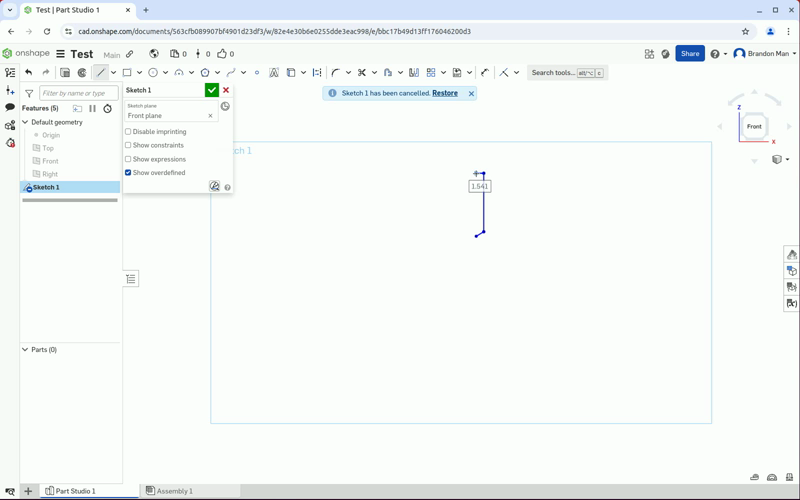
mouse_move(476, 236)
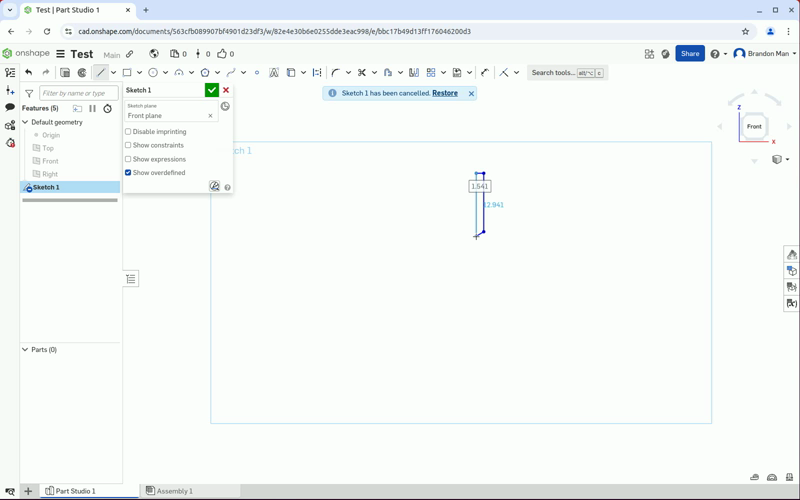
key_up(shift)
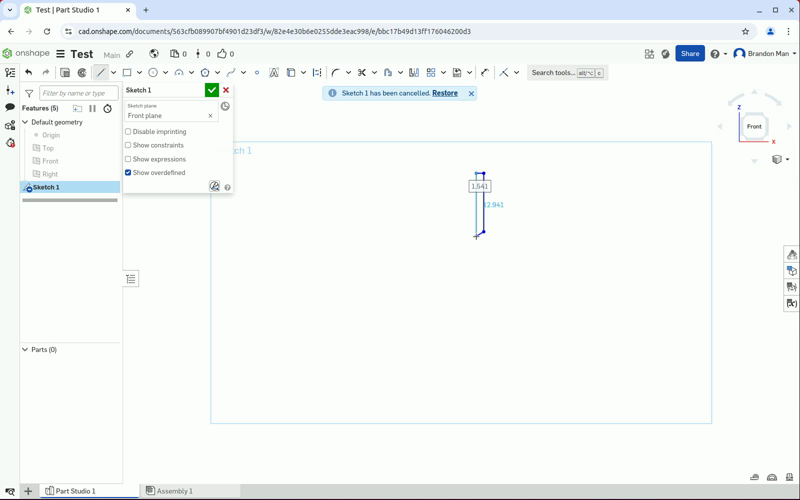
click(476, 236)
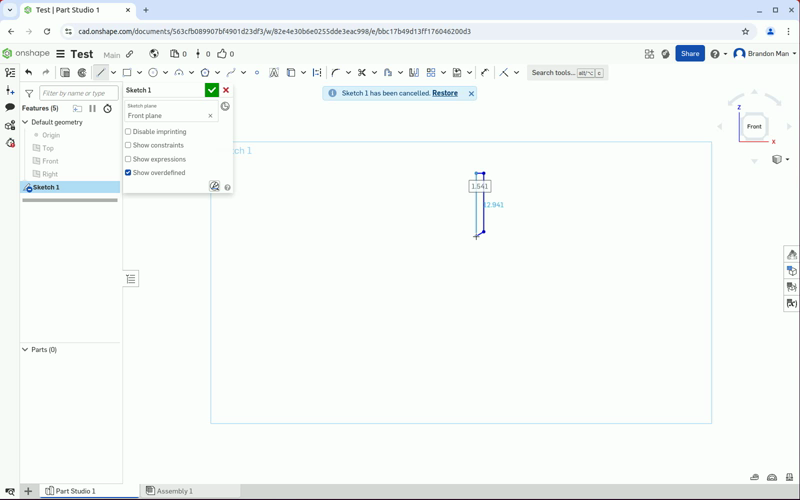
key(esc)
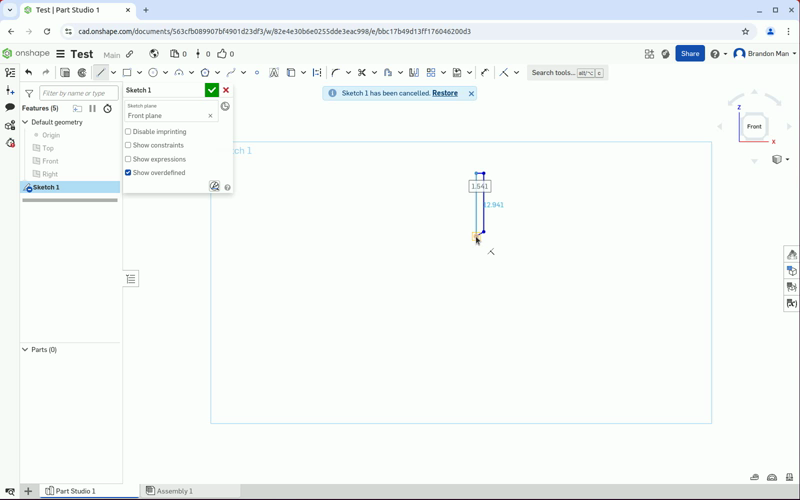
key(c)
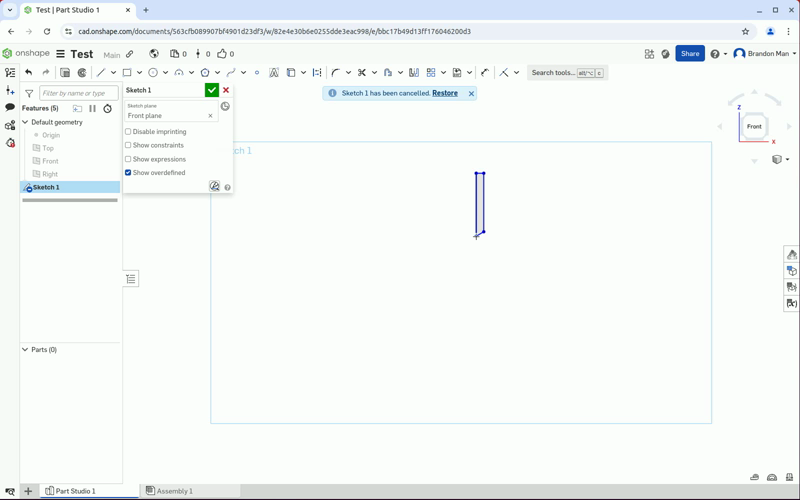
key_down(shift)
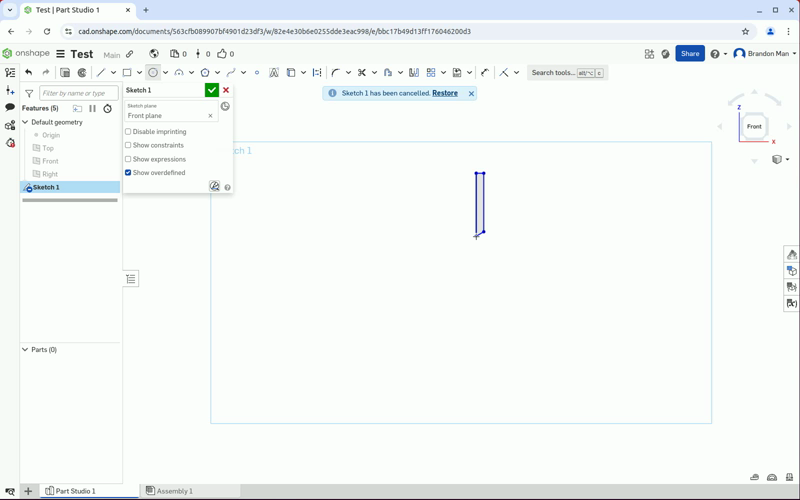
mouse_move(480, 183)
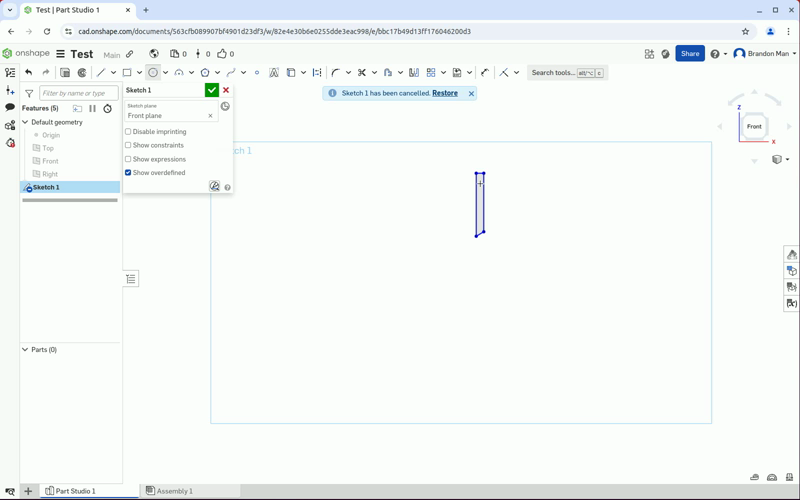
click(480, 183)
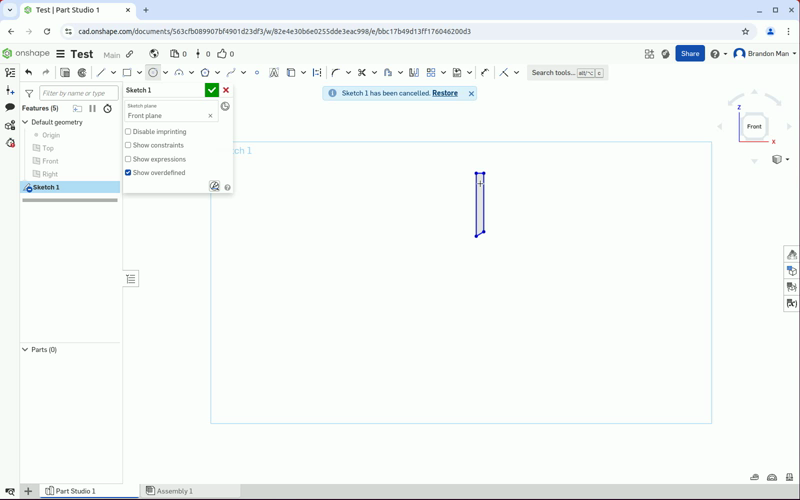
key_up(shift)
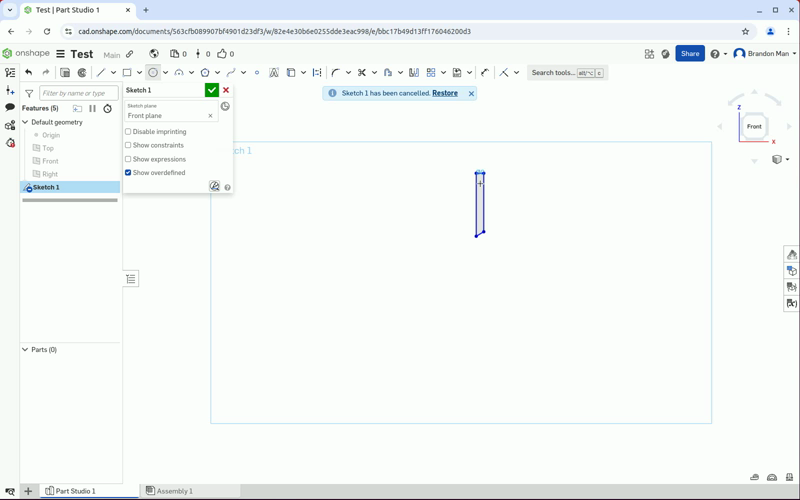
mouse_move(480, 183)
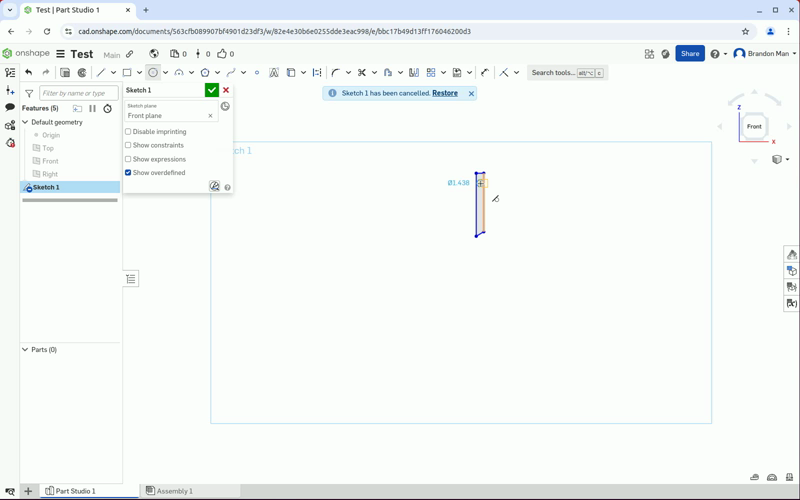
scroll(6)
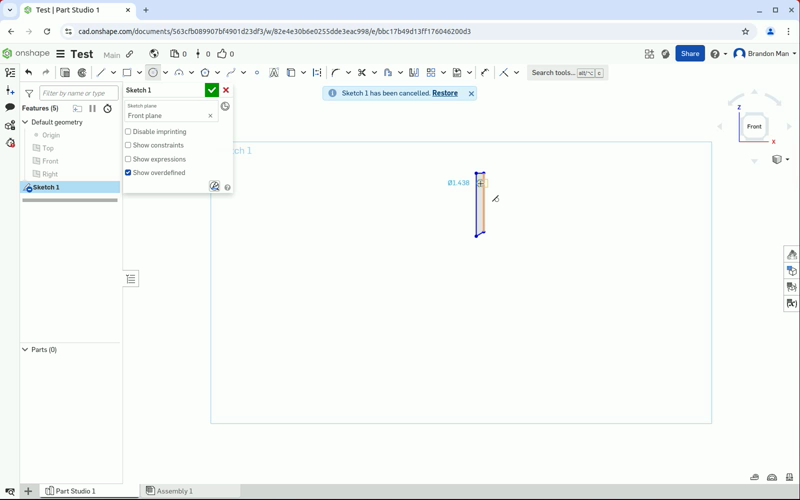
scroll(6)
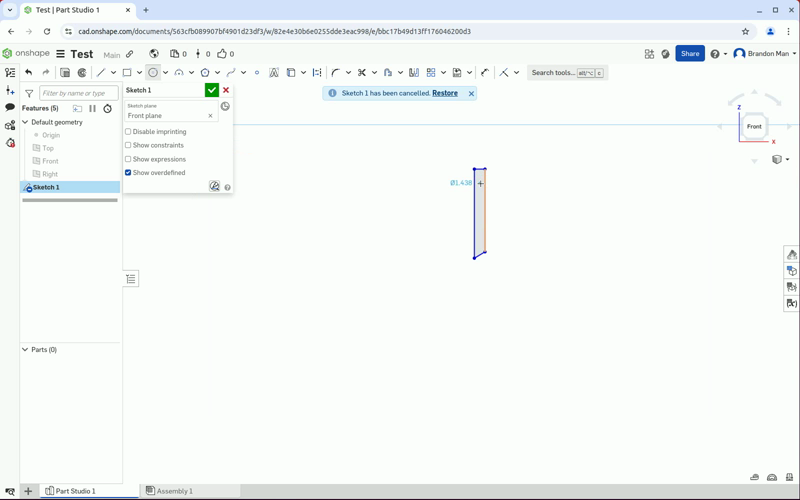
scroll(6)
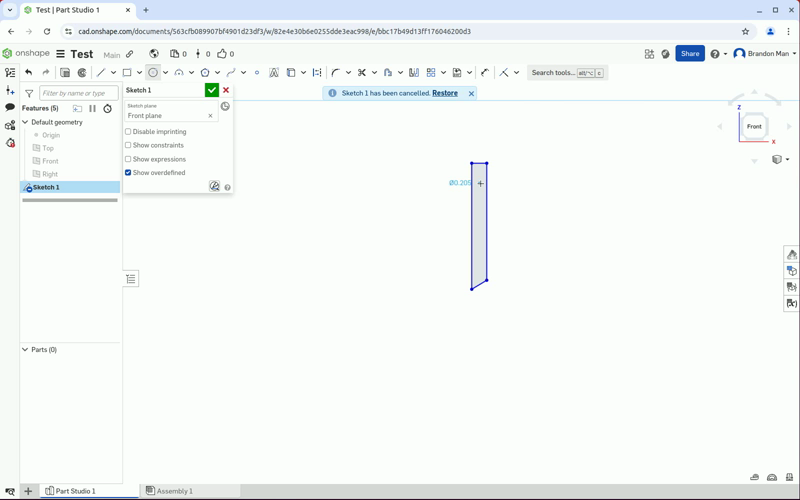
scroll(6)
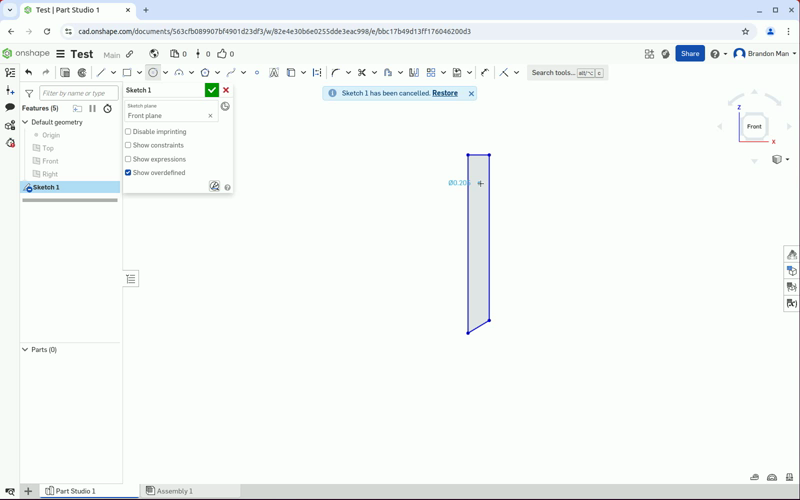
scroll(6)
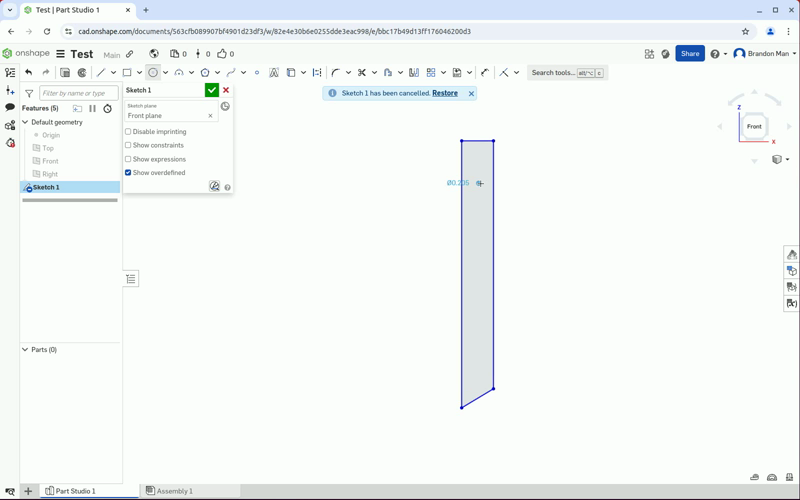
scroll(6)
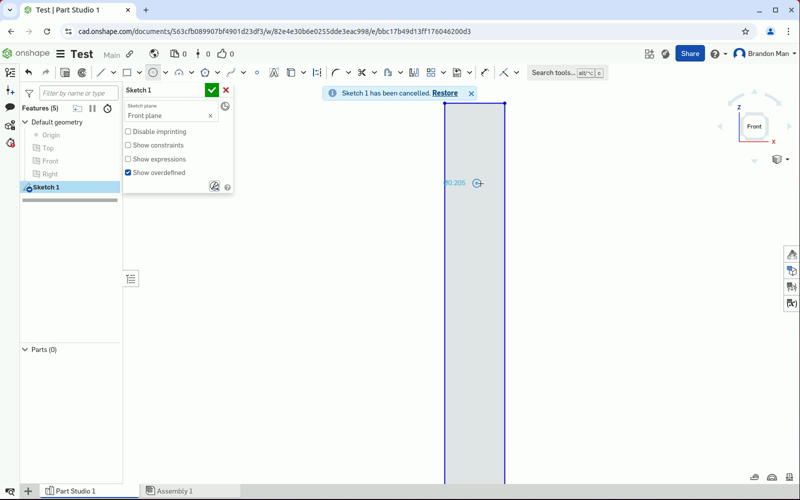
scroll(6)
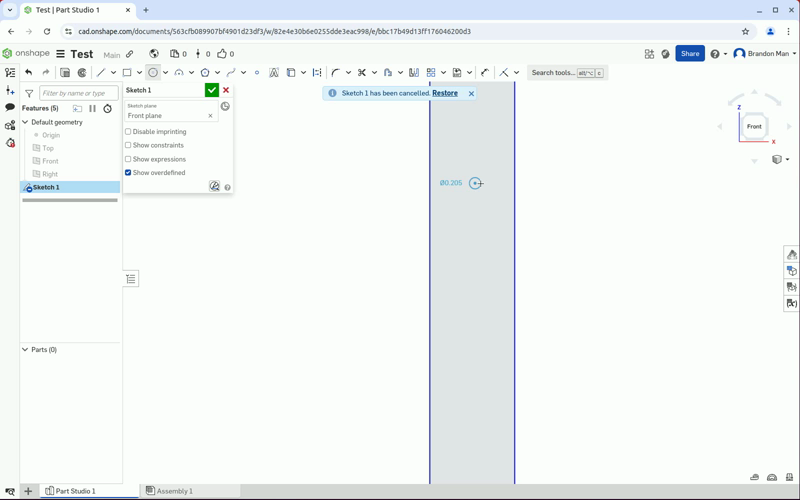
click(480, 183)
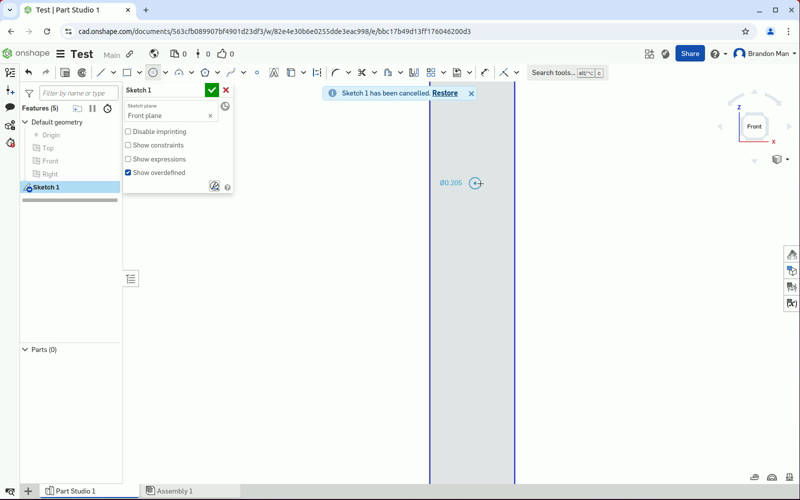
scroll(-6)
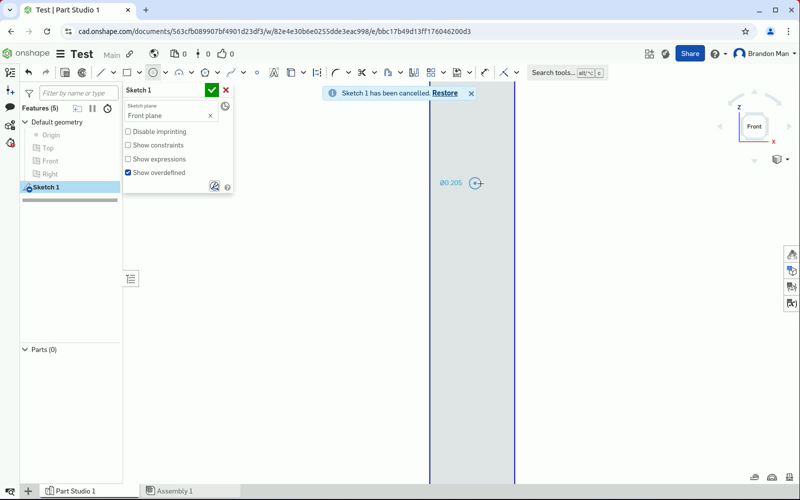
scroll(-6)
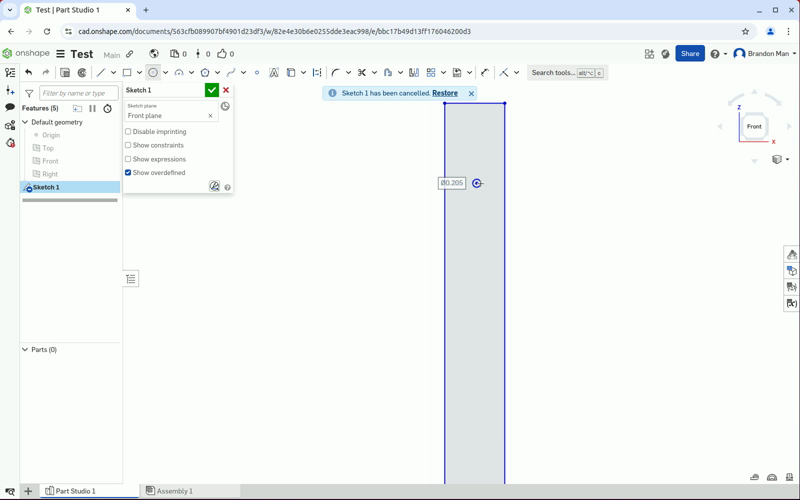
scroll(-6)
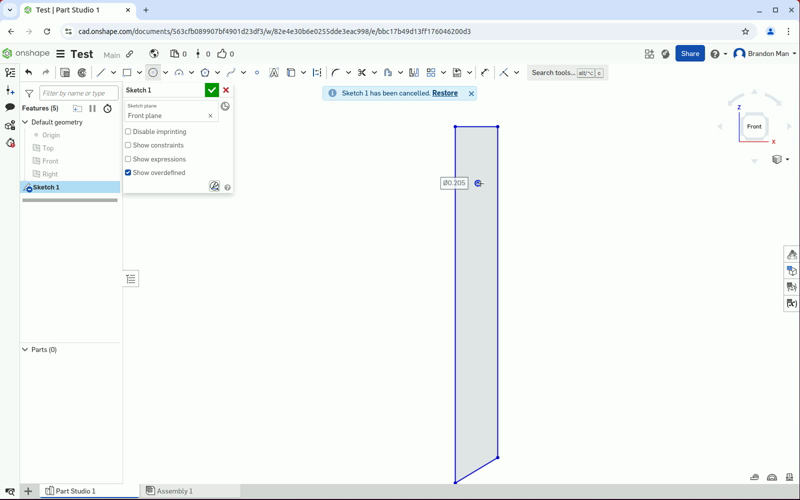
scroll(-6)
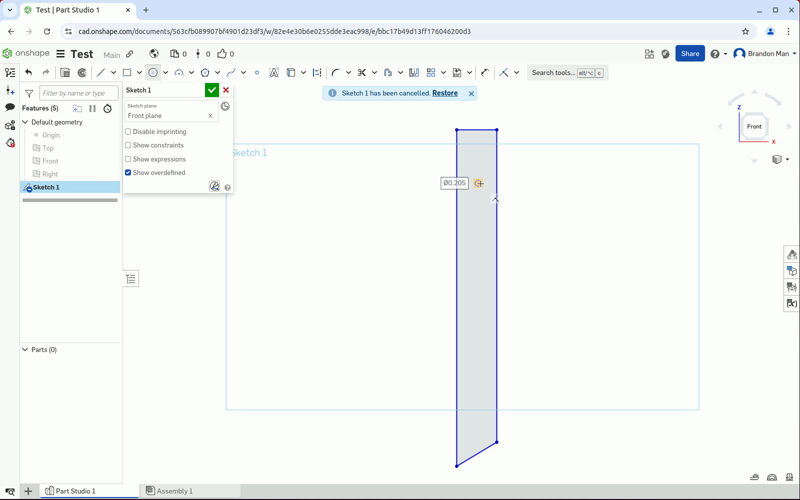
scroll(-6)
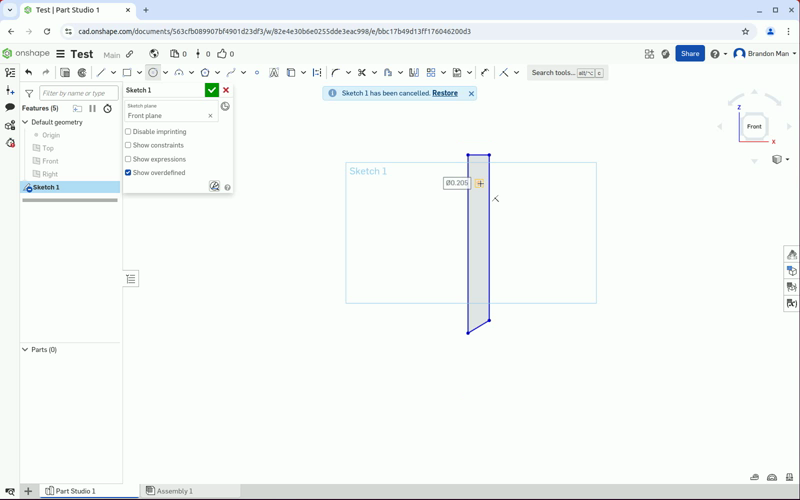
scroll(-6)
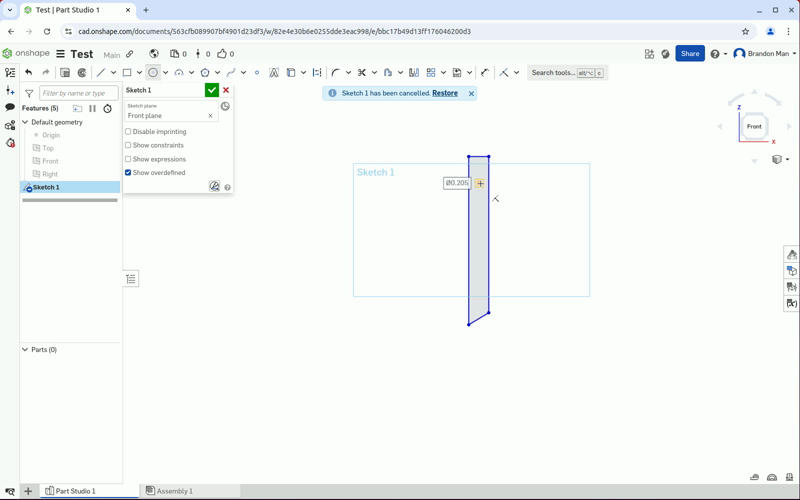
scroll(-6)
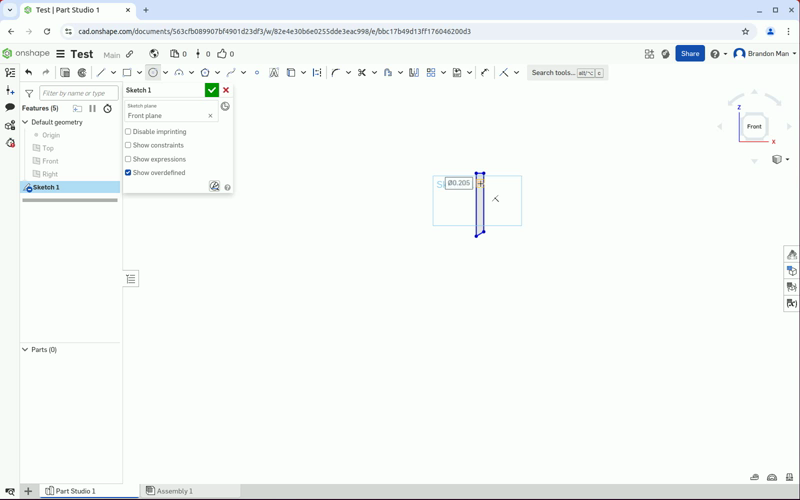
key(esc)
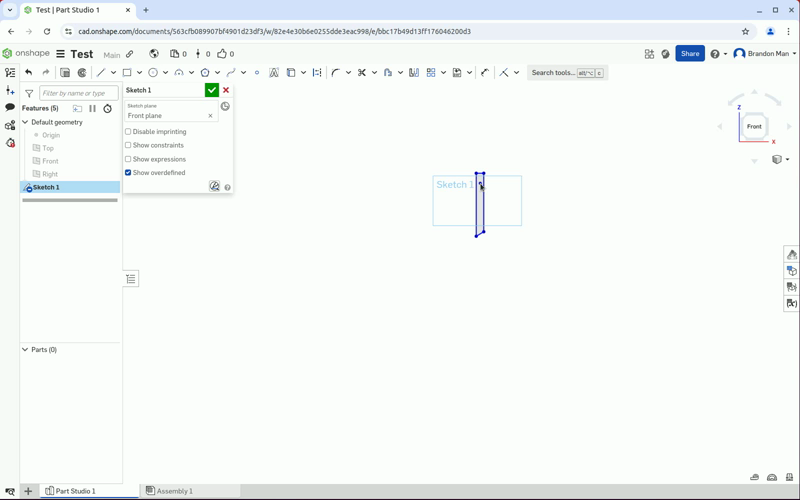
mouse_move(481, 181)
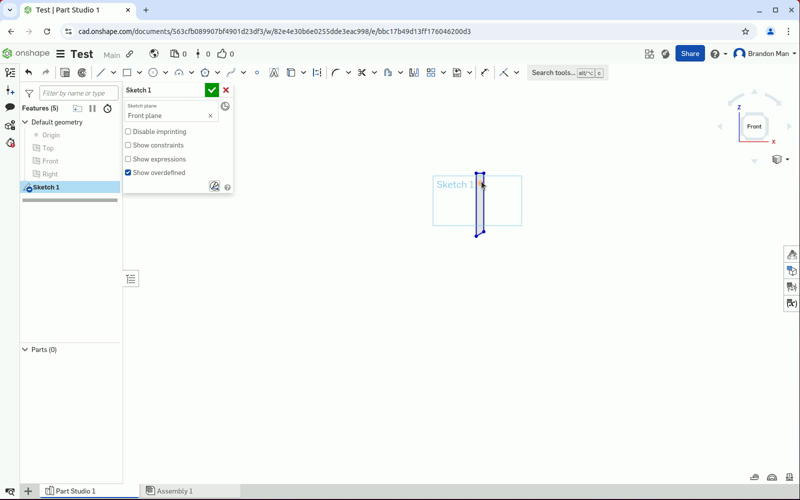
scroll(6)
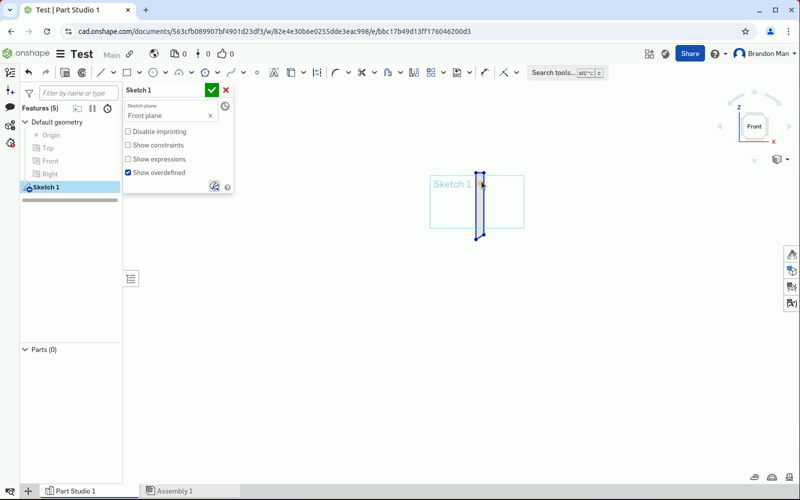
scroll(6)
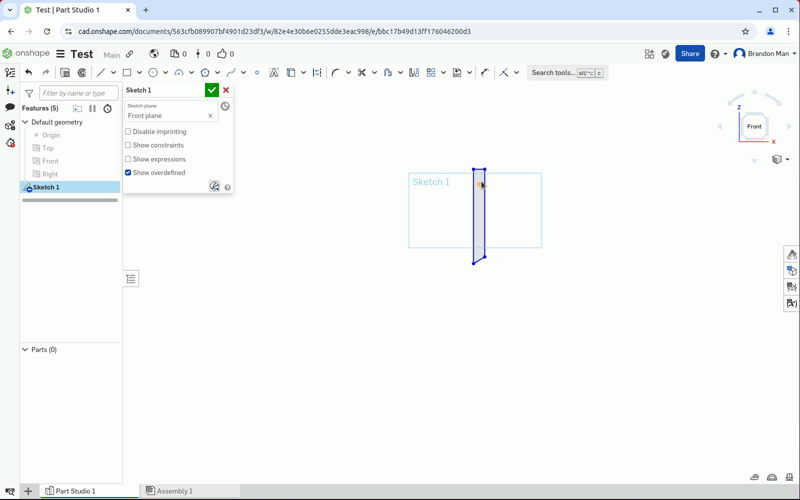
scroll(6)
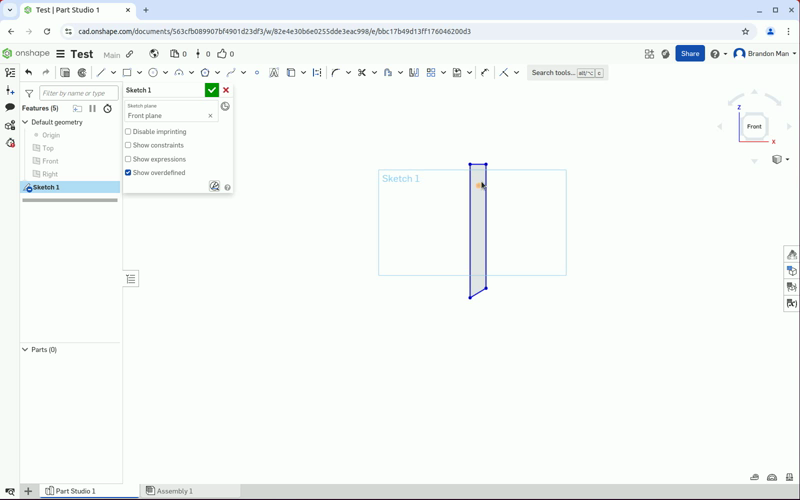
scroll(6)
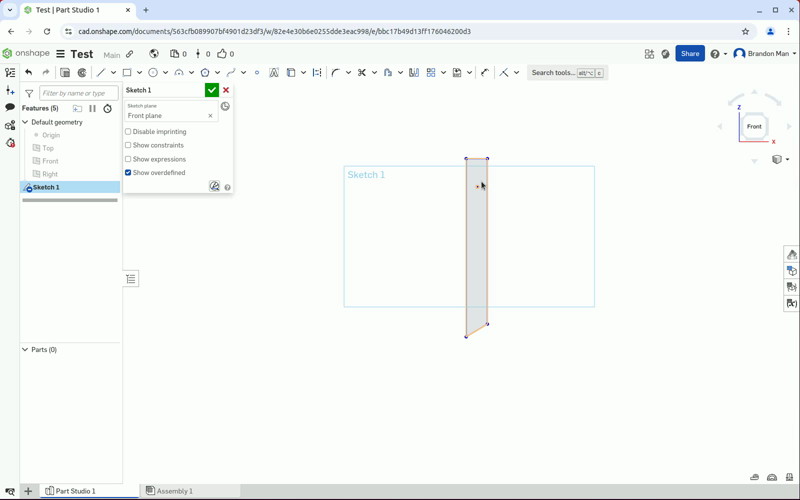
scroll(6)
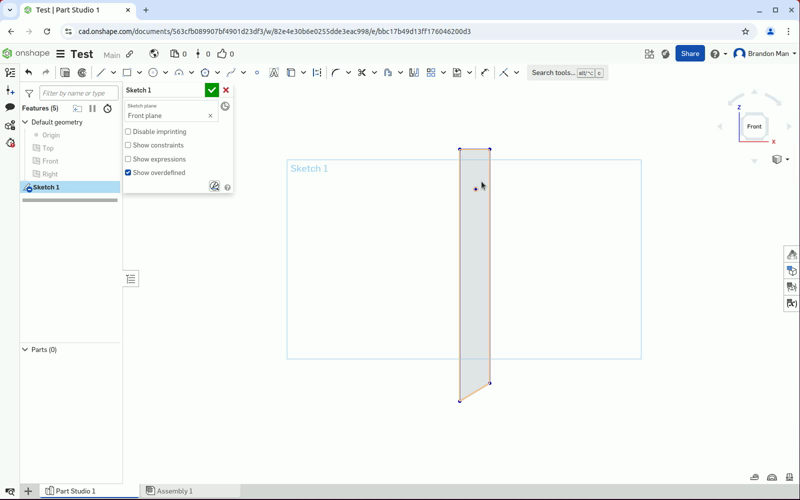
scroll(6)
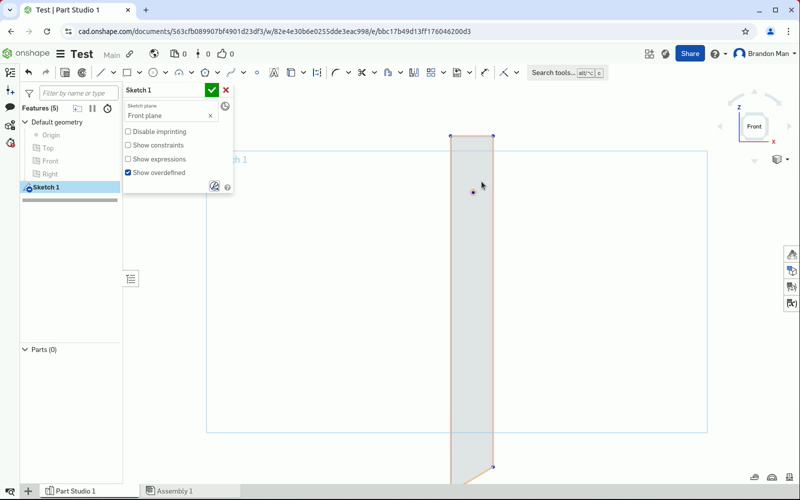
scroll(6)
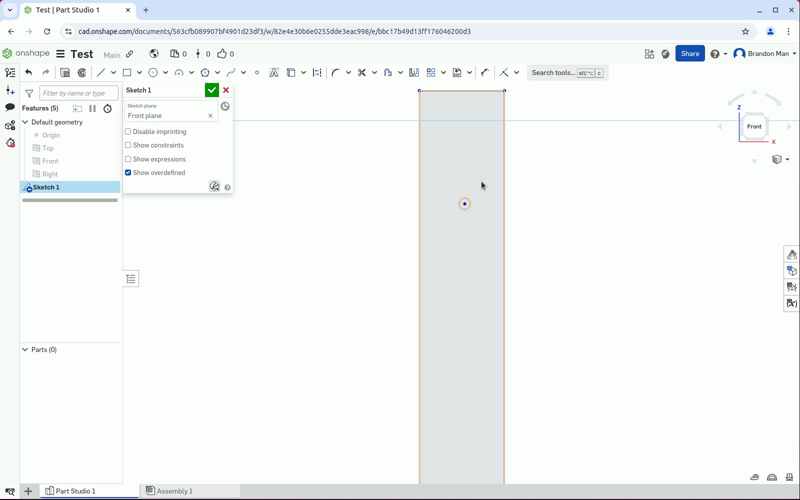
click(481, 181)
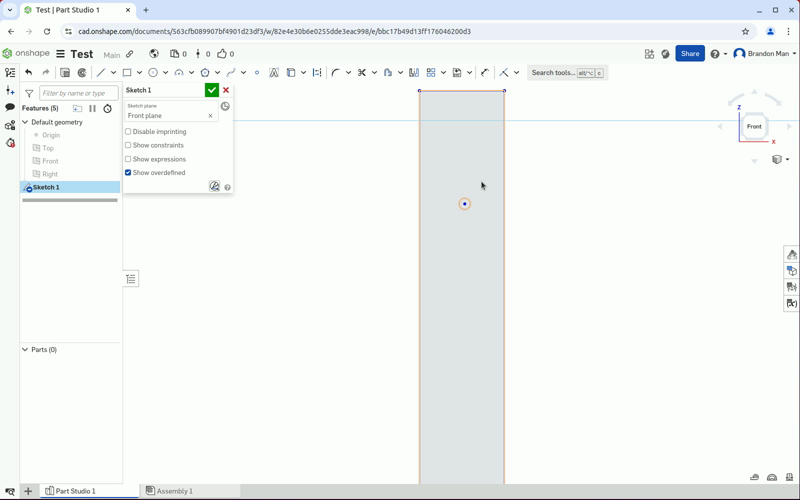
scroll(-6)
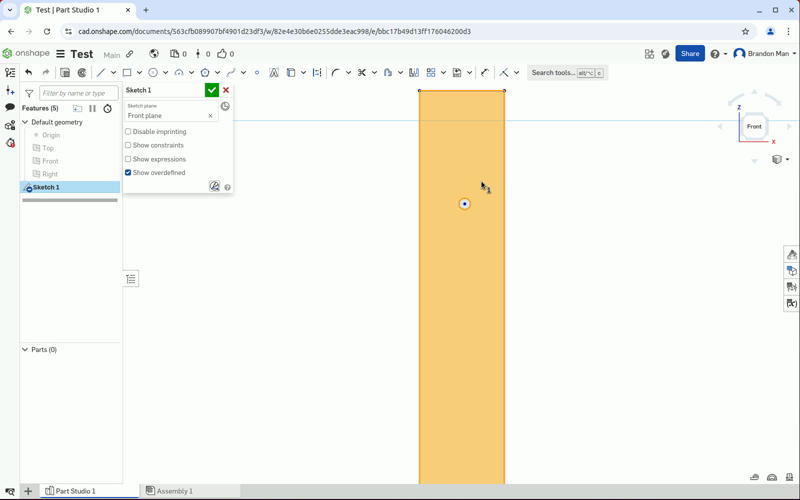
scroll(-6)
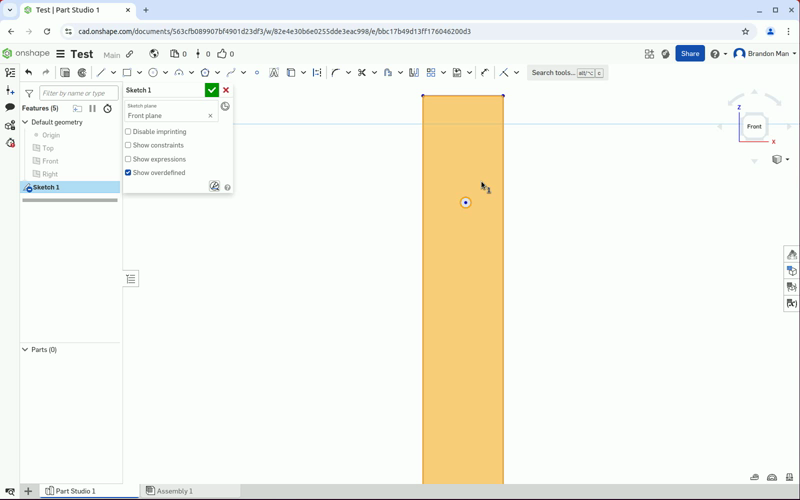
scroll(-6)
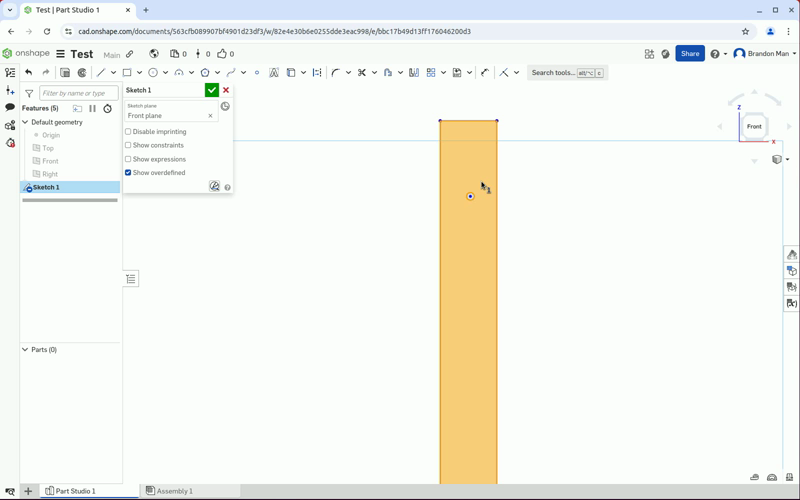
scroll(-6)
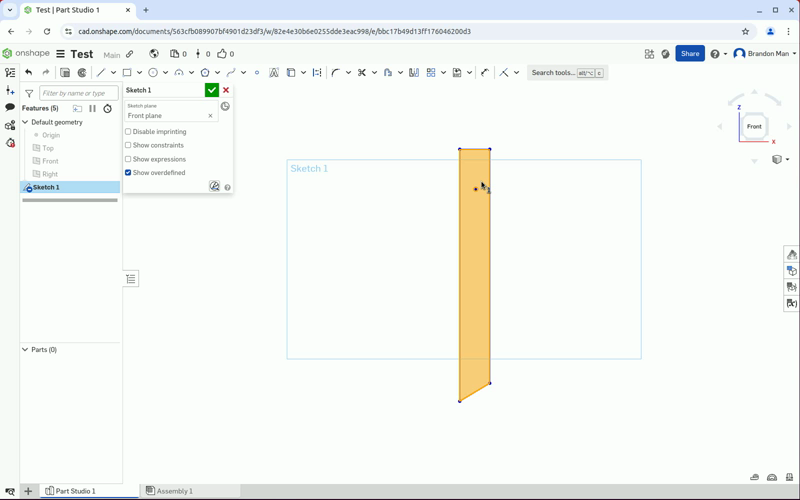
scroll(-6)
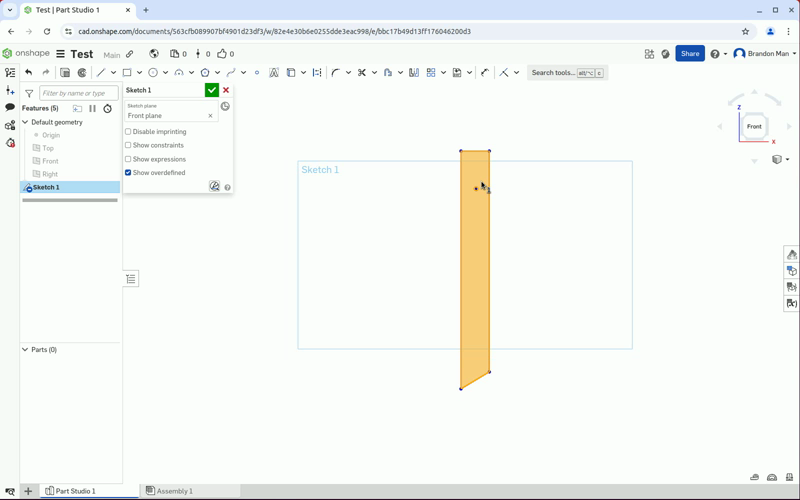
scroll(-6)
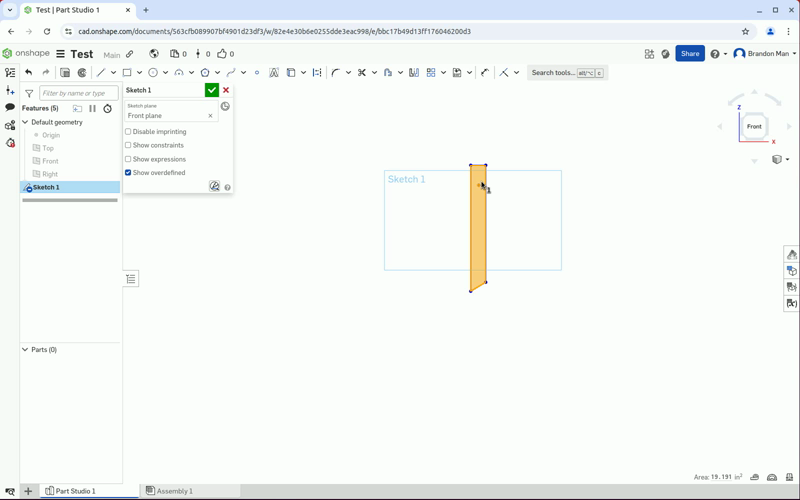
scroll(-6)
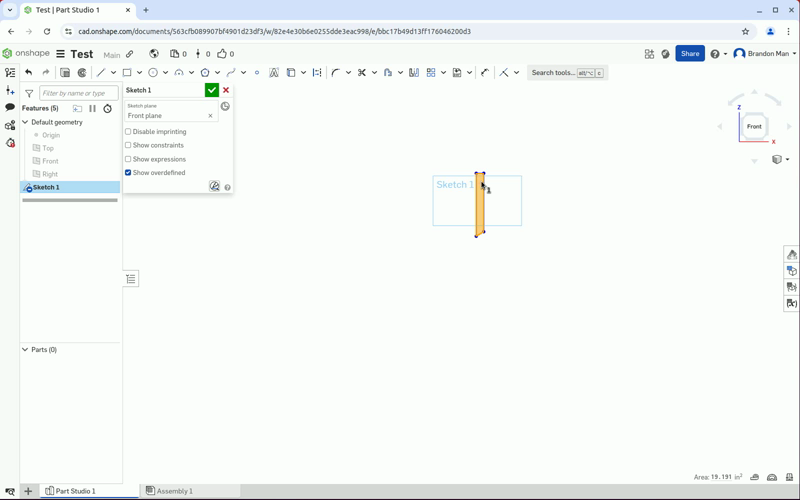
mouse_move(73, 352)
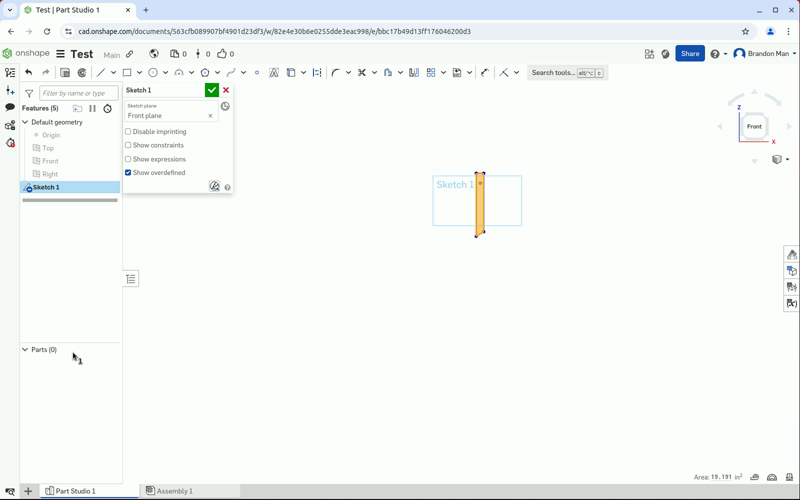
key(shift+y)
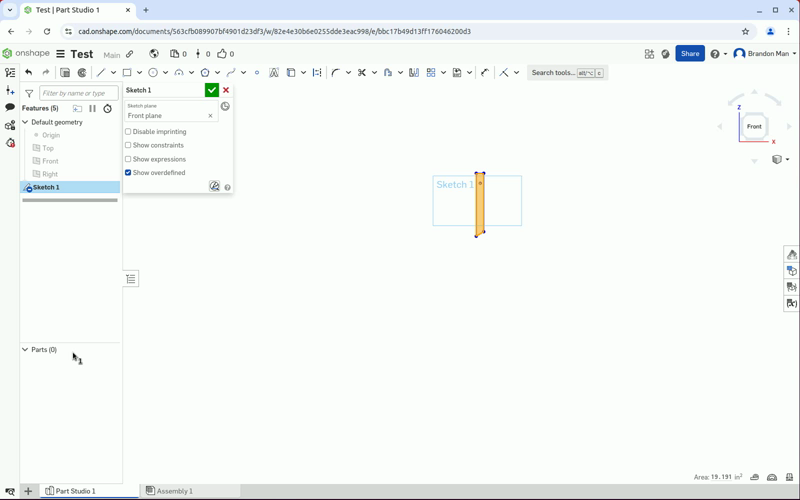
key(shift+e)
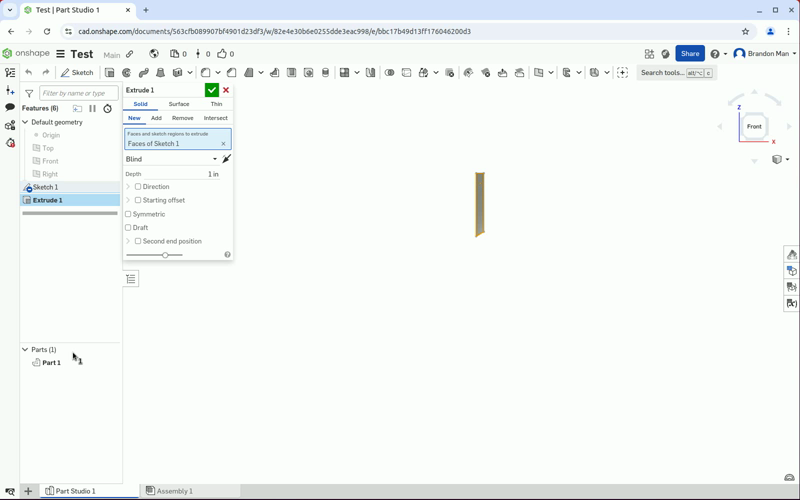
mouse_move(143, 106)
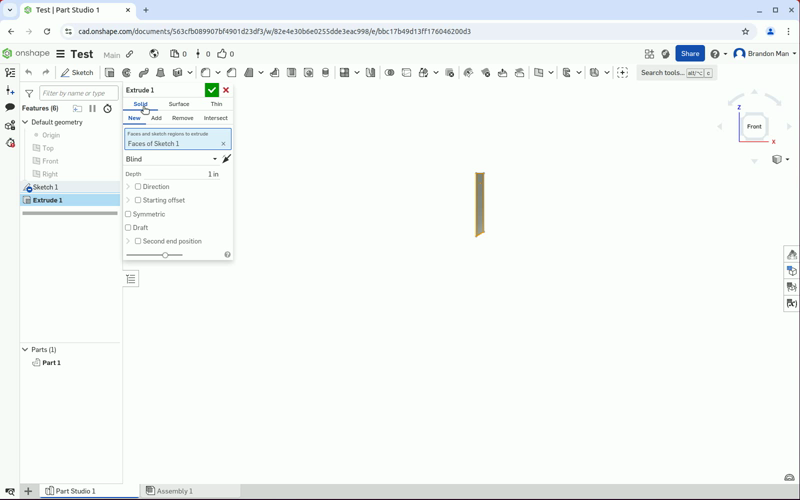
click(143, 106)
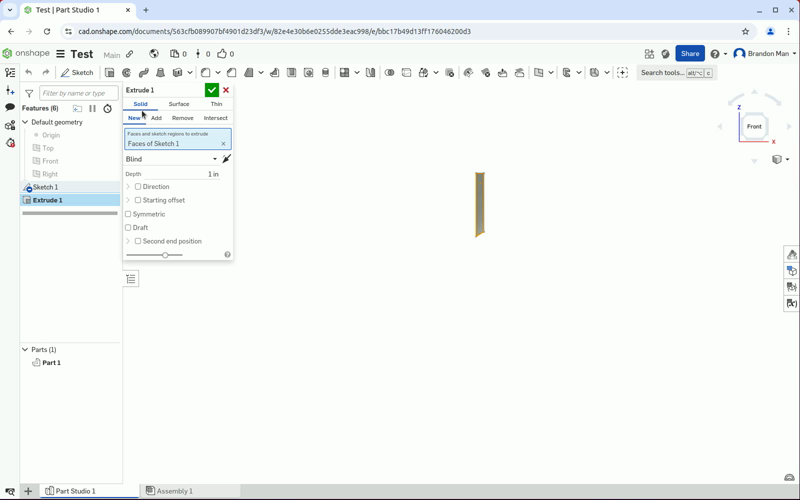
mouse_move(137, 120)
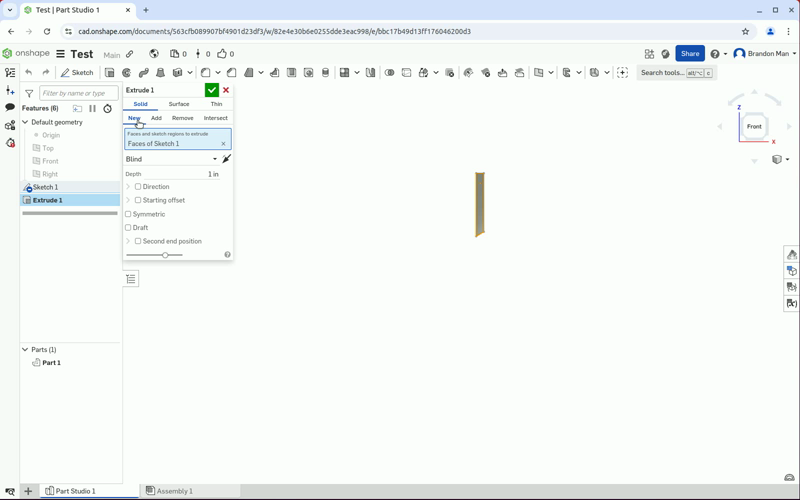
click(137, 120)
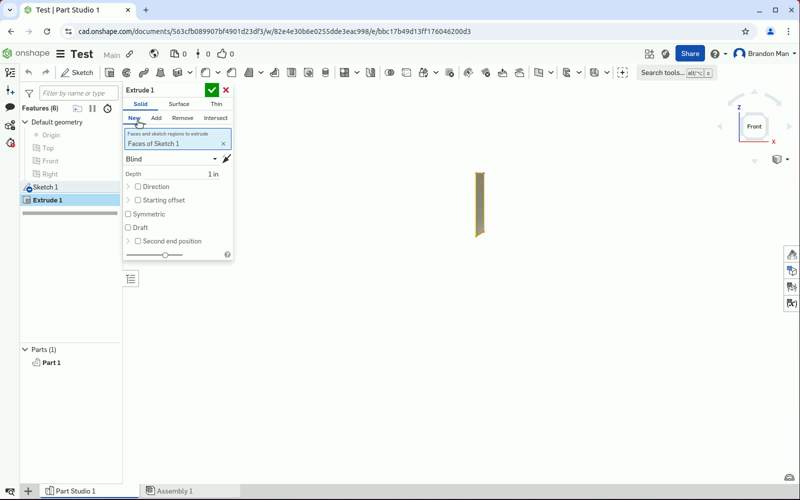
key(tab, 4)
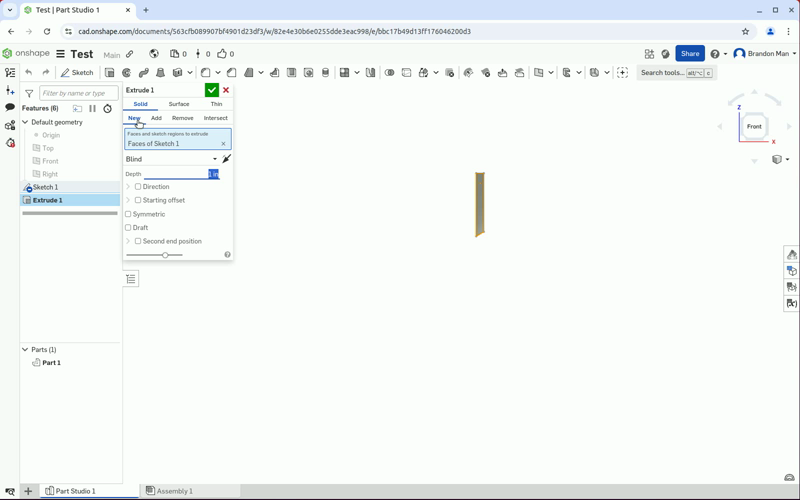
text(0.722)
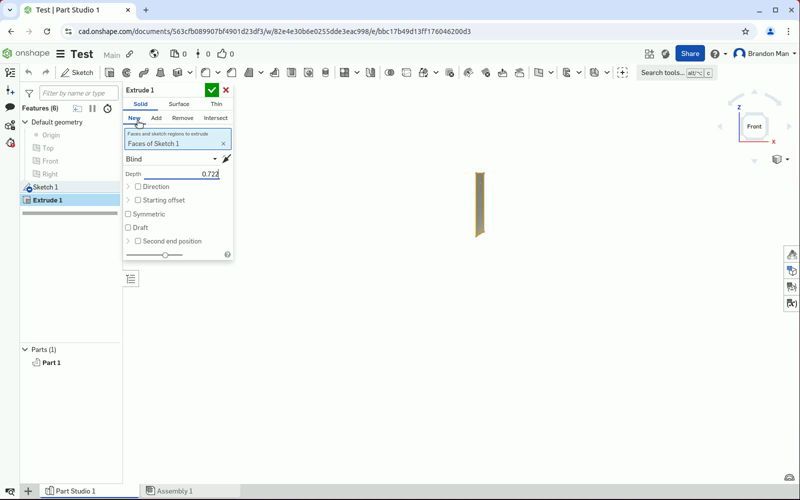
key(enter)
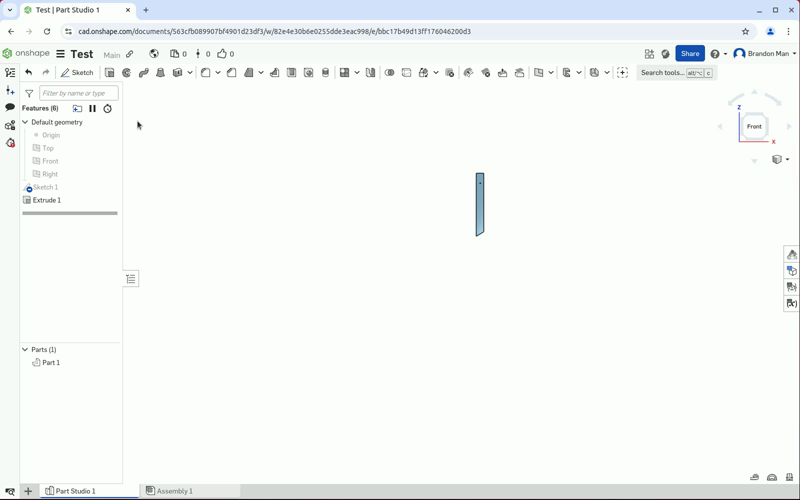
key(shift+h)
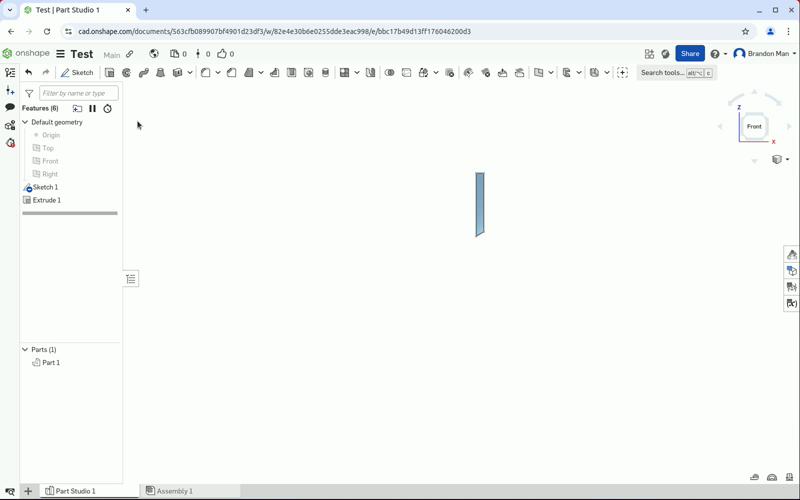
key(shift+h)
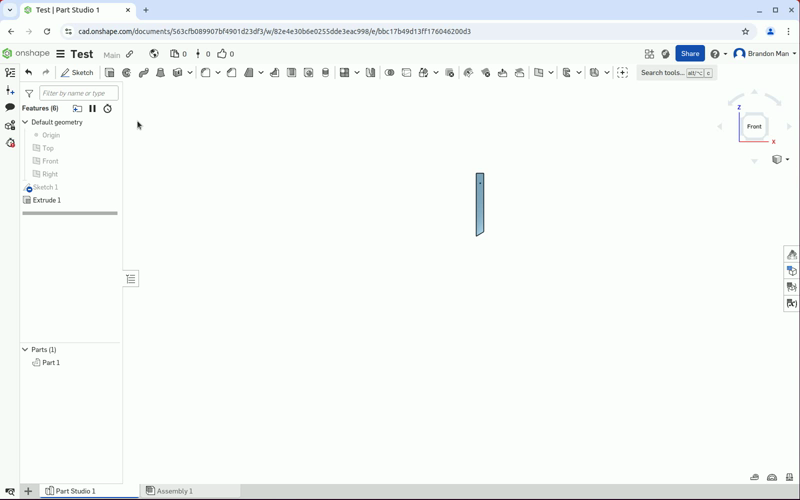
mouse_move(73, 189)
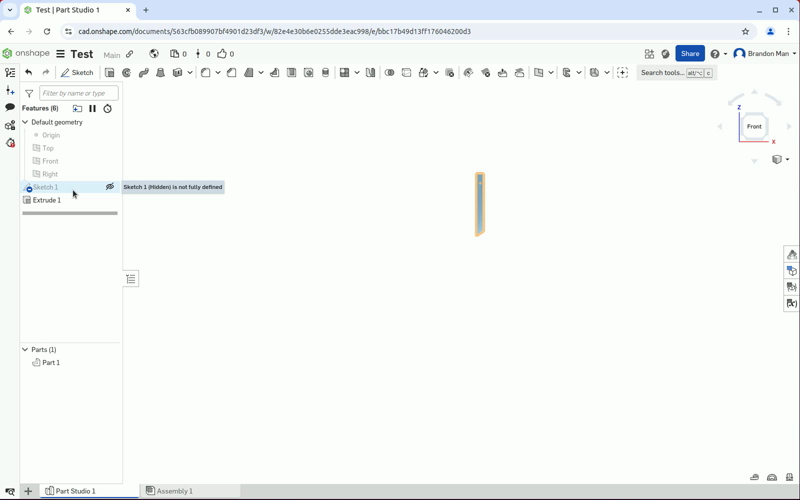
click(73, 189)
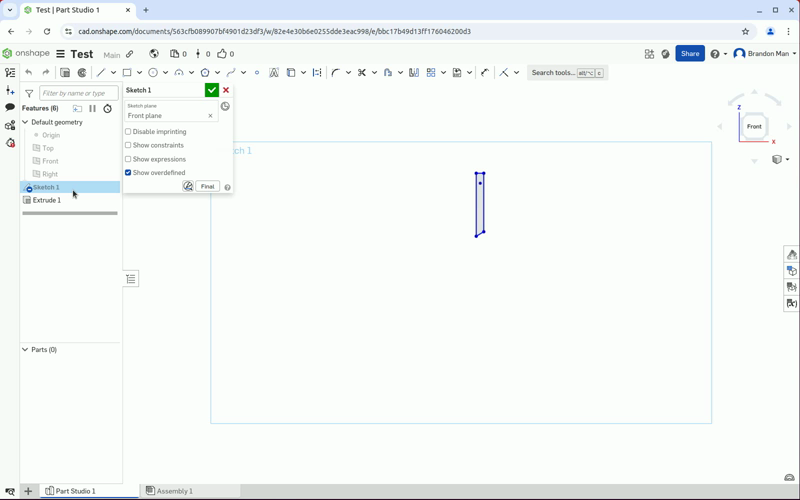
mouse_move(229, 92)
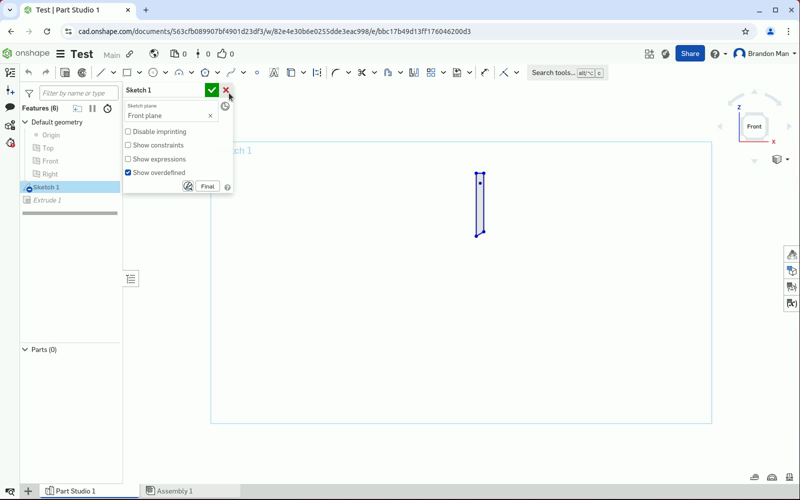
click(229, 92)
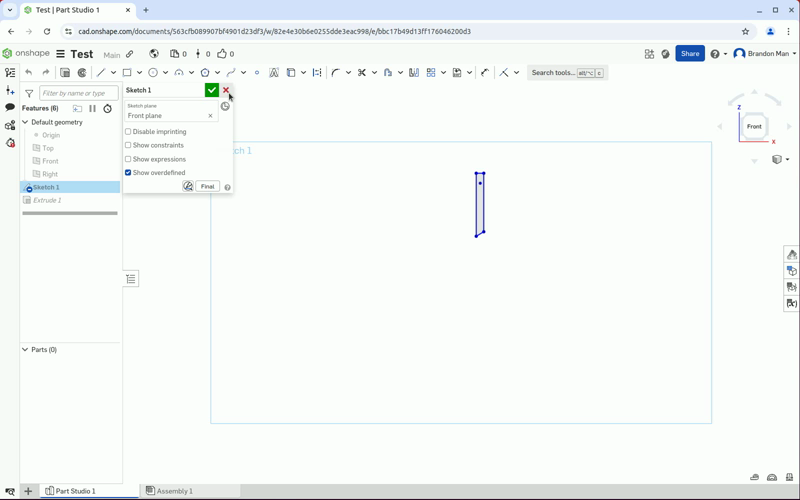
key(shift+s)
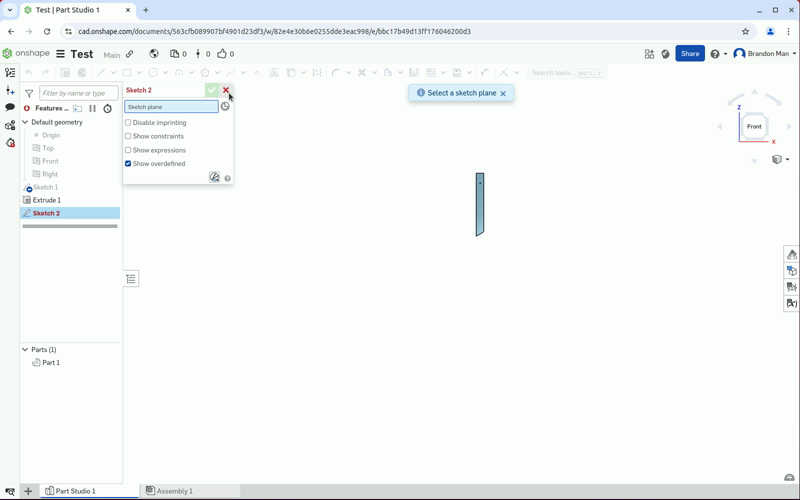
mouse_move(73, 163)
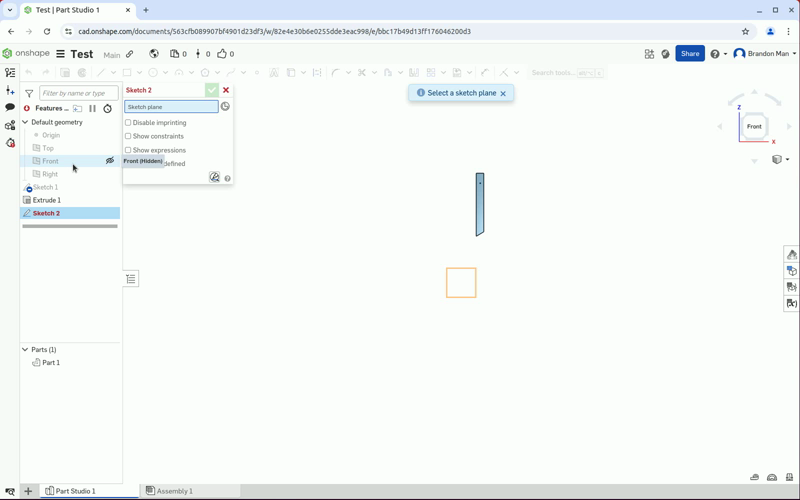
click(73, 163)
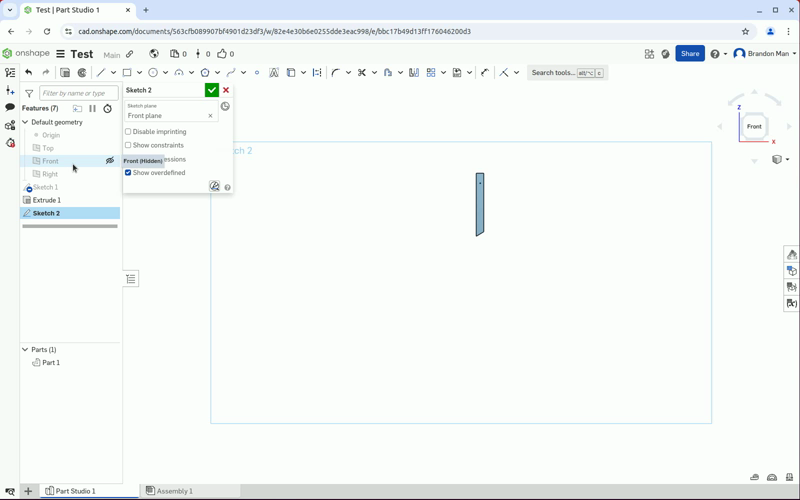
mouse_move(73, 352)
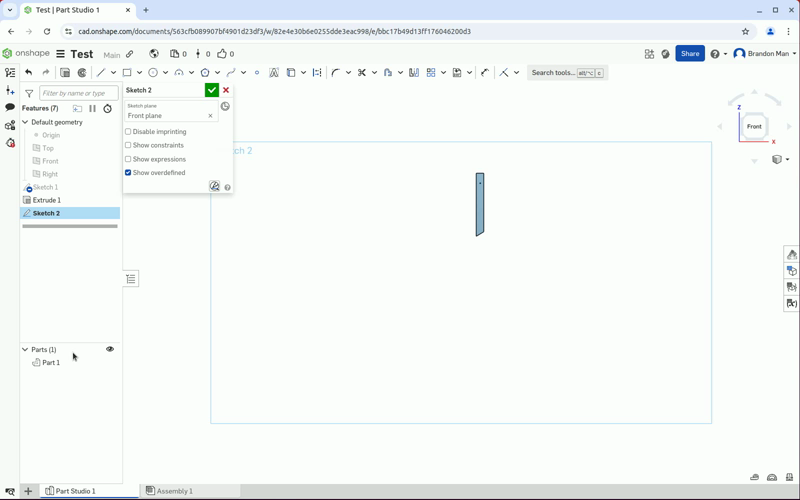
key(y)
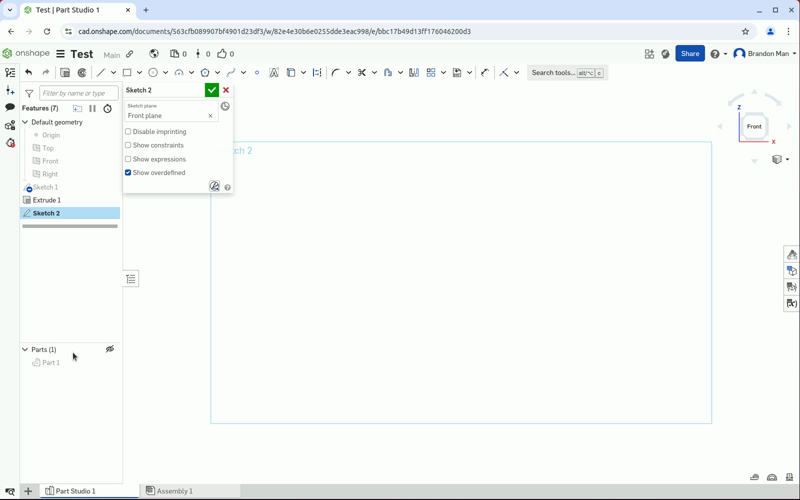
key(l)
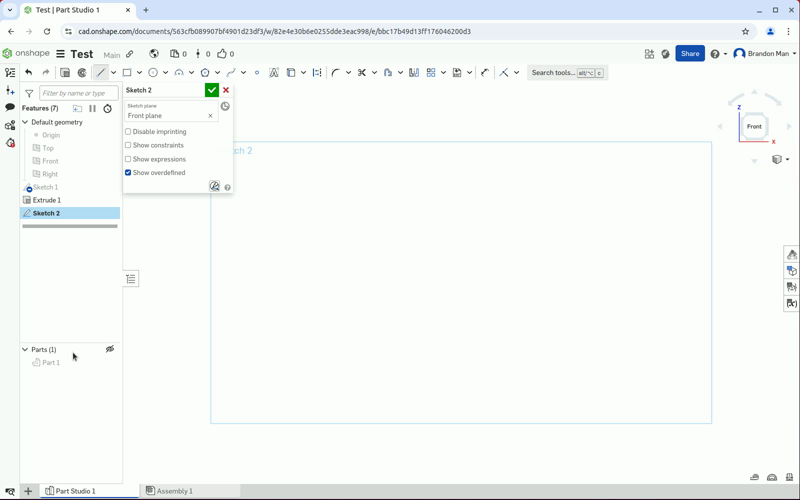
key_down(shift)
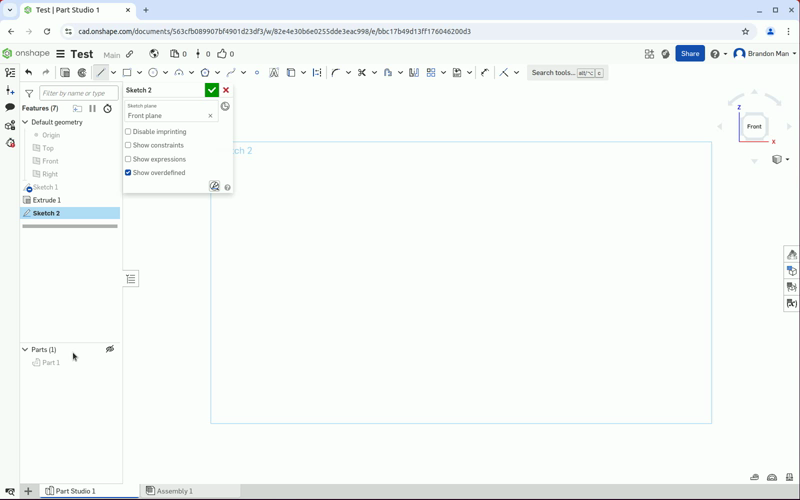
mouse_move(476, 298)
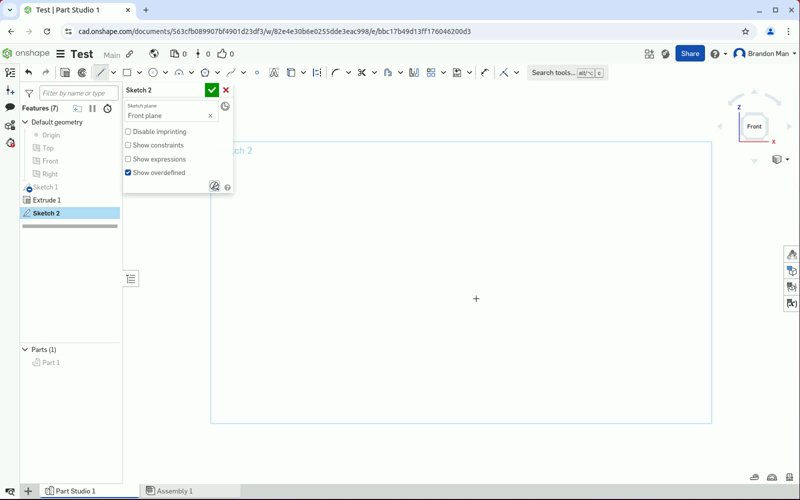
click(476, 298)
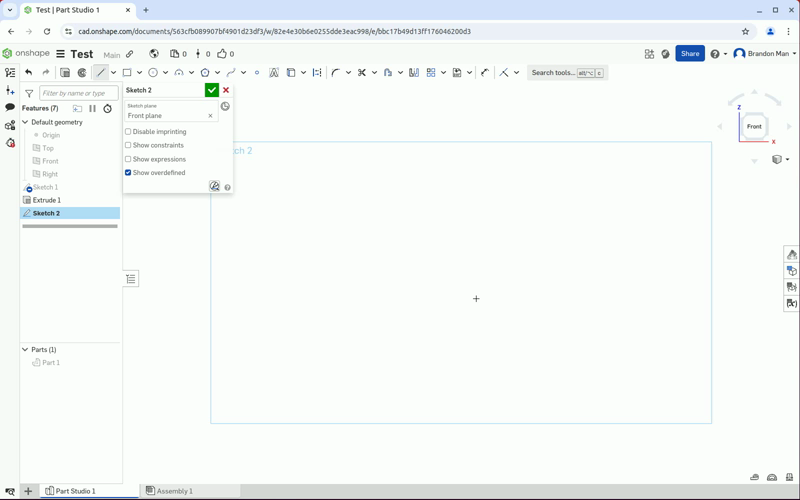
key_up(shift)
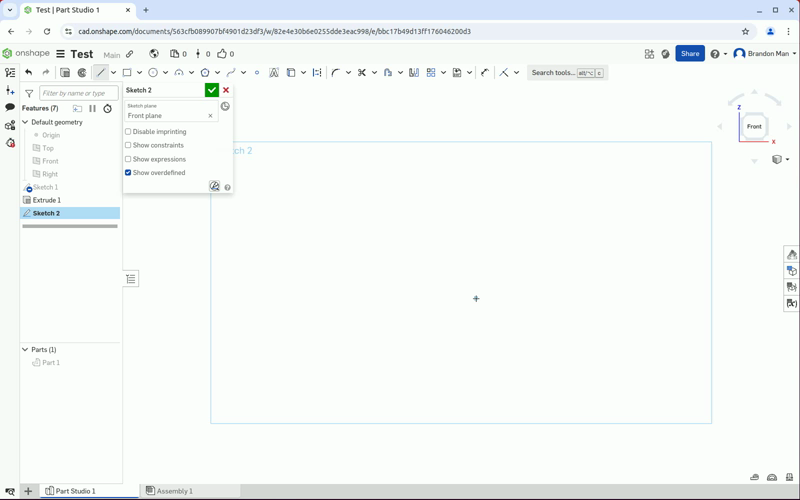
key_down(shift)
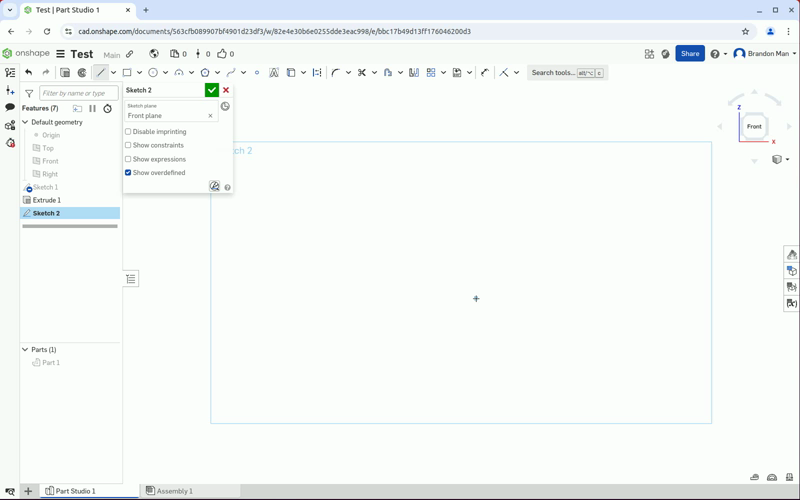
mouse_move(506, 298)
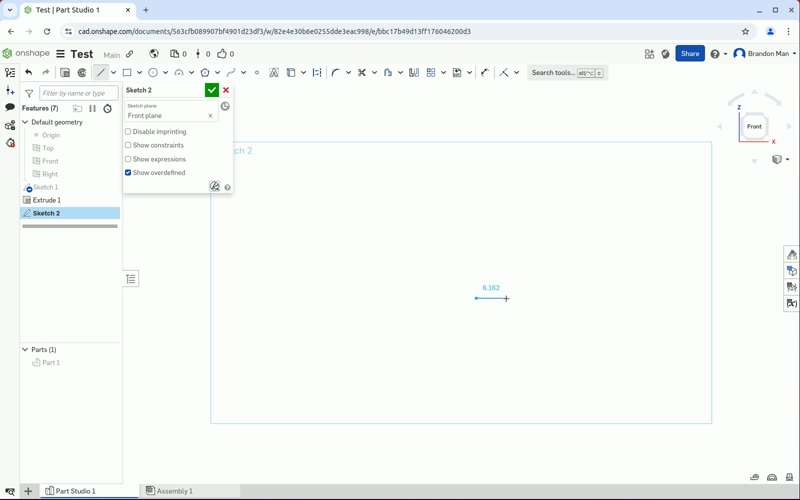
mouse_move(483, 298)
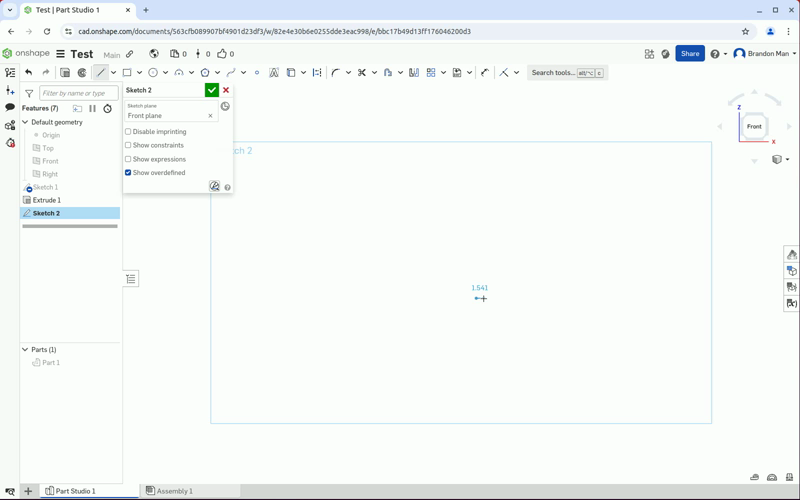
click(483, 298)
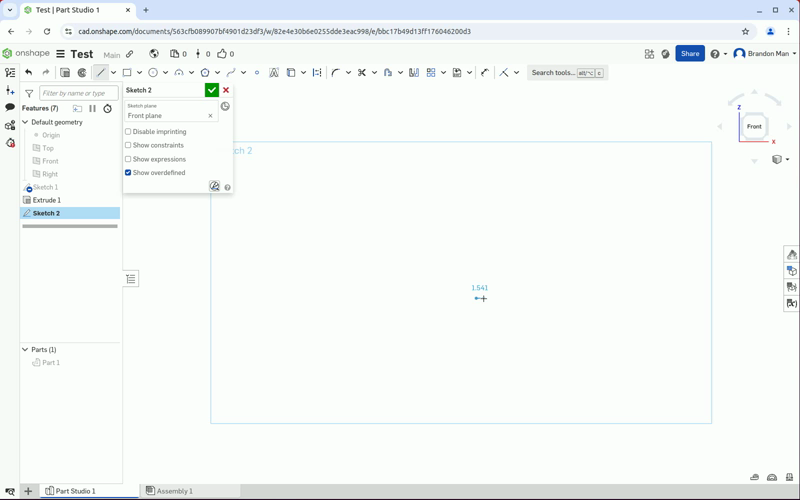
key_up(shift)
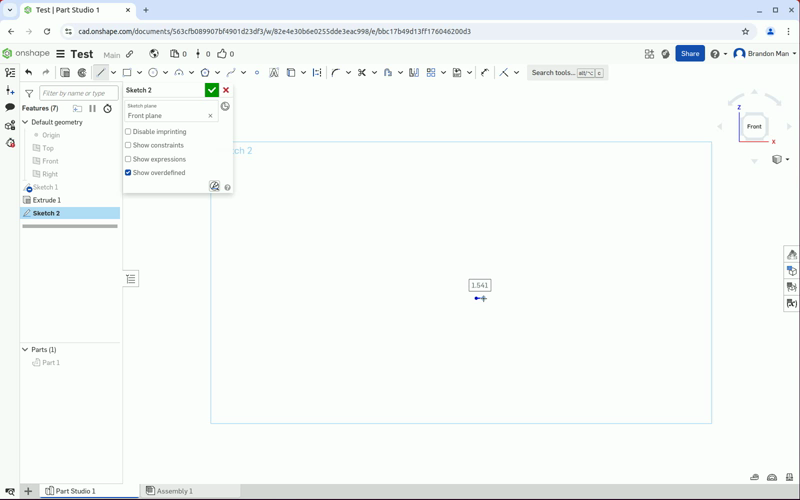
key_down(shift)
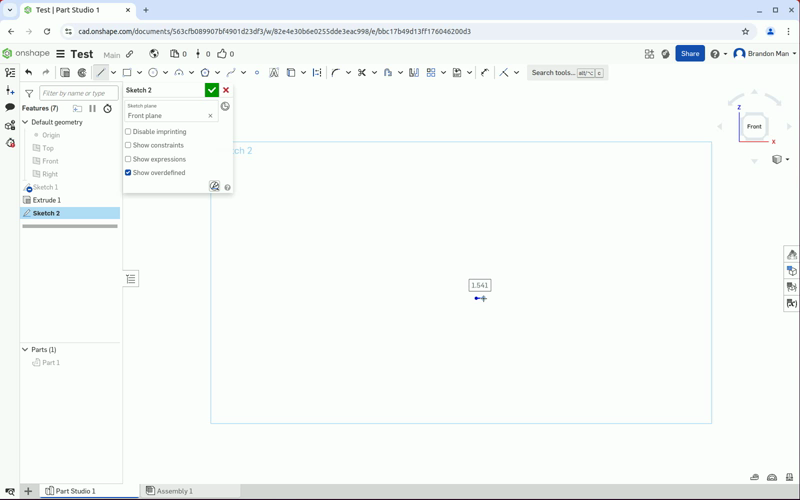
mouse_move(483, 231)
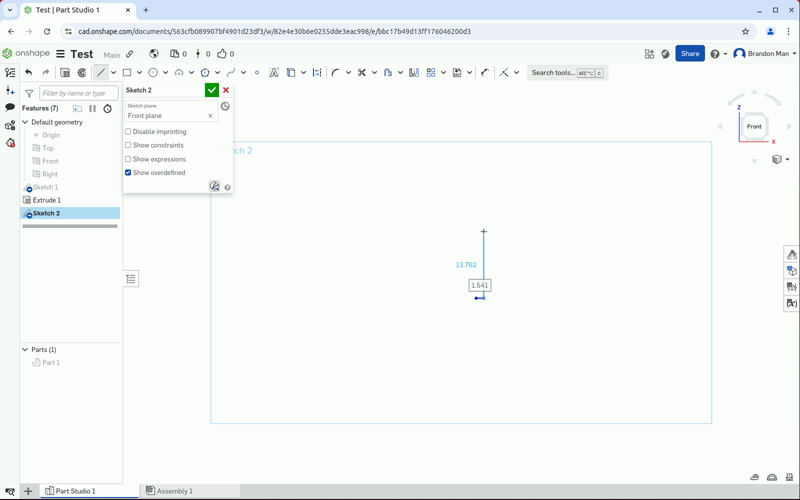
click(483, 231)
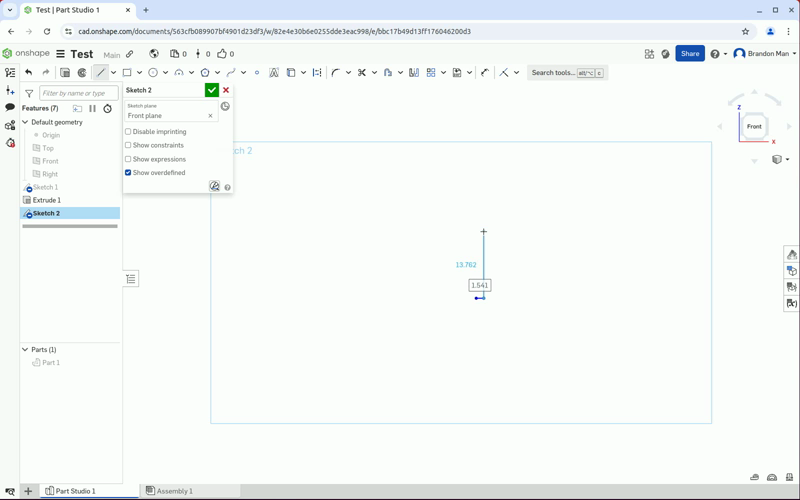
key_up(shift)
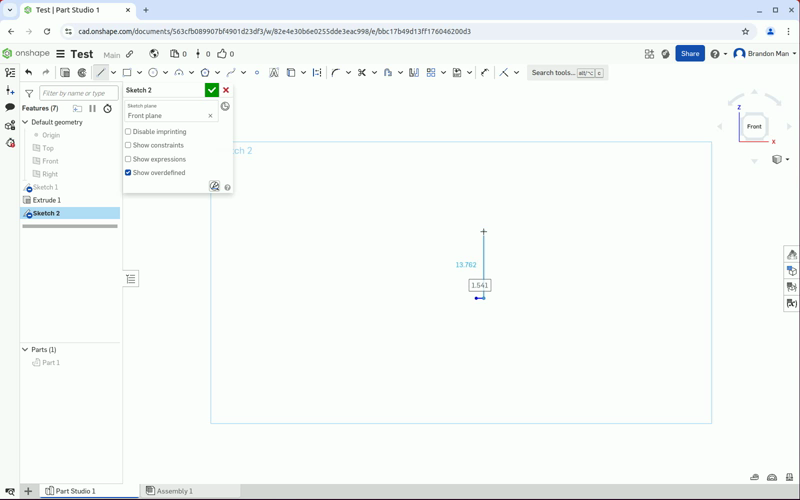
key_down(shift)
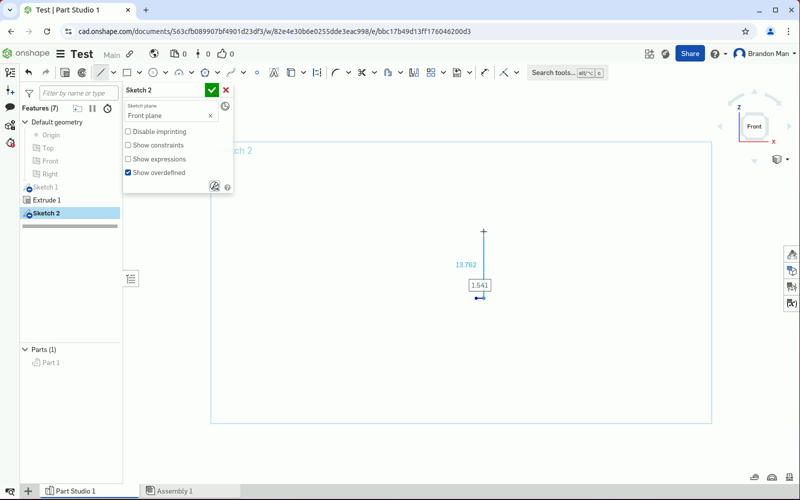
mouse_move(513, 231)
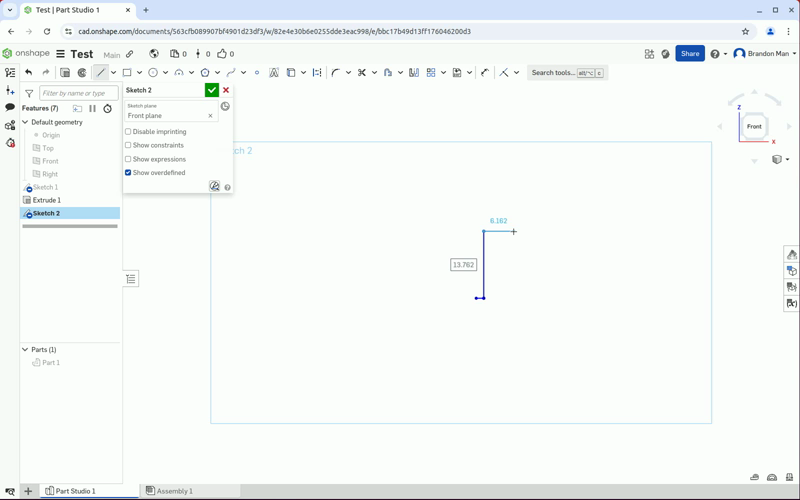
mouse_move(476, 235)
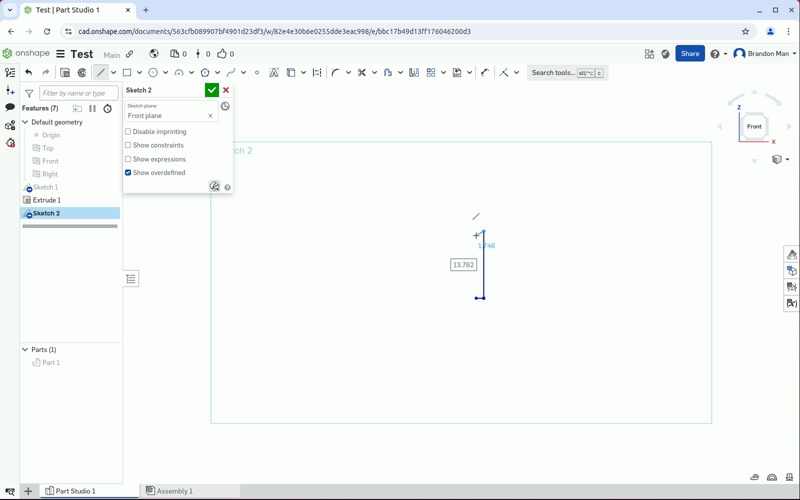
click(476, 235)
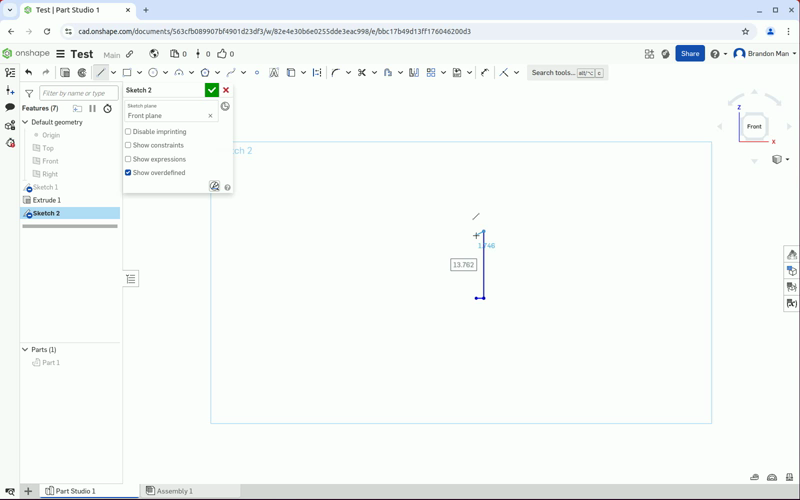
key_up(shift)
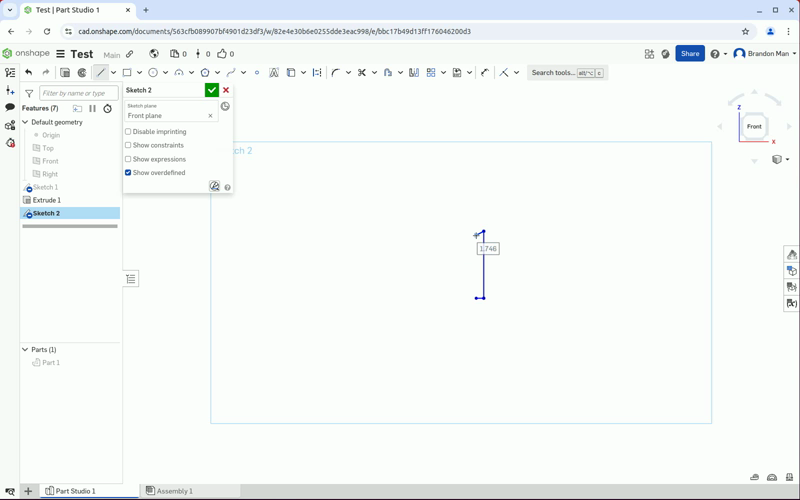
key_down(shift)
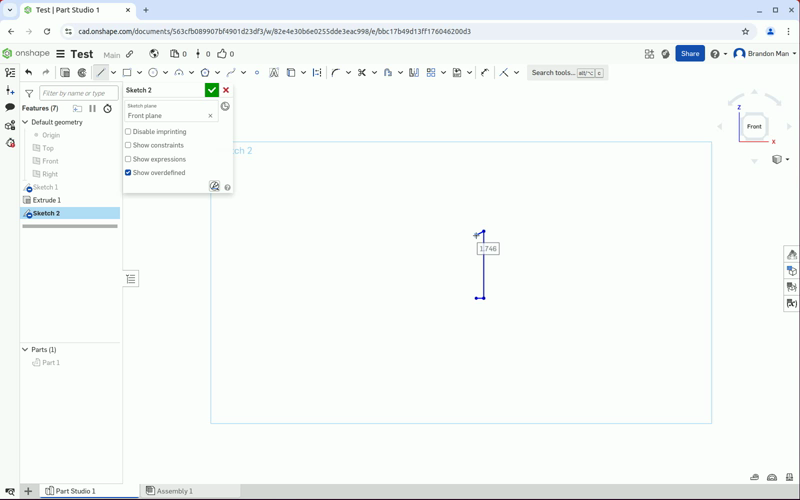
mouse_move(476, 298)
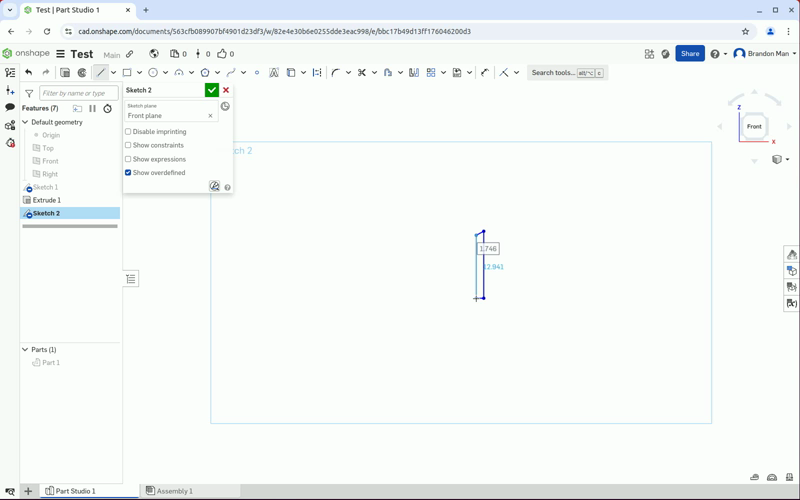
key_up(shift)
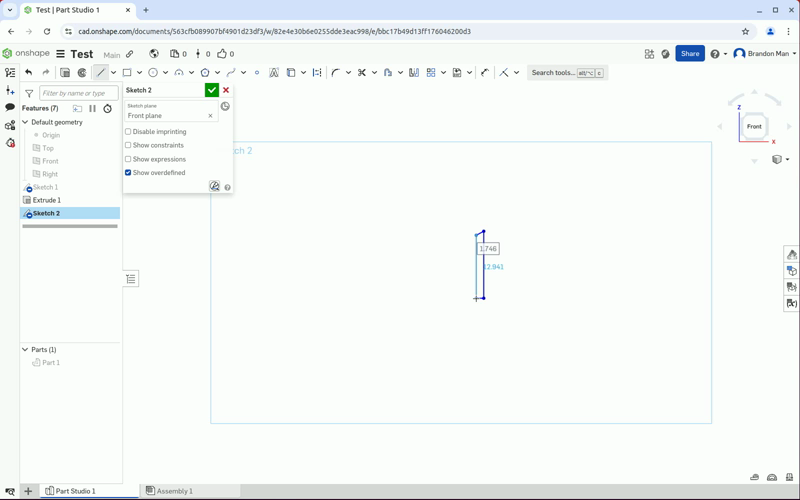
click(476, 298)
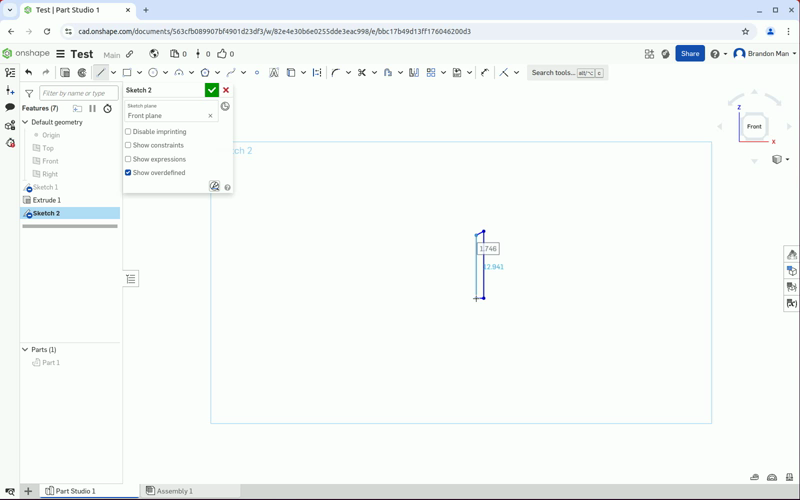
key(esc)
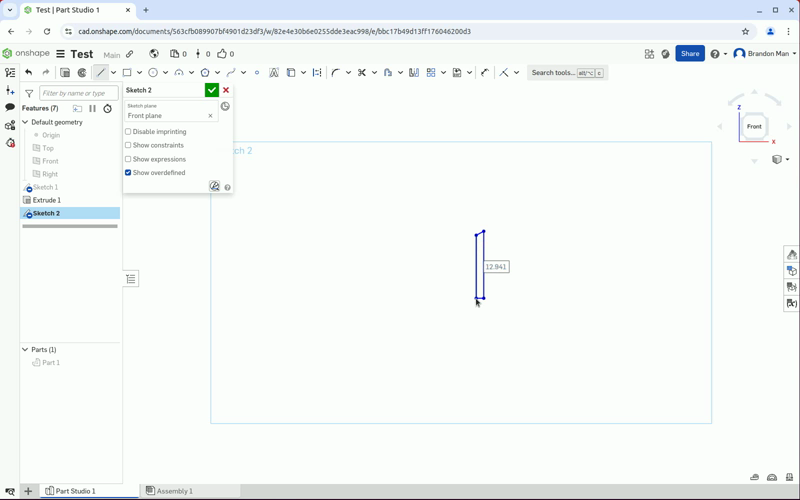
mouse_move(481, 235)
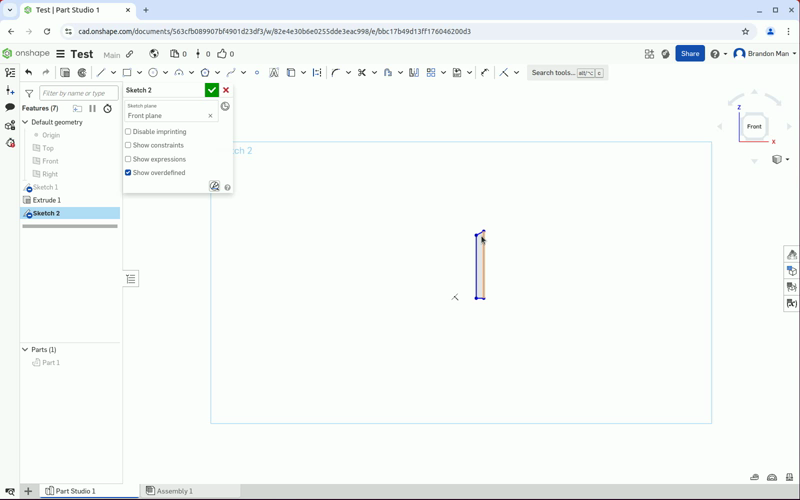
scroll(6)
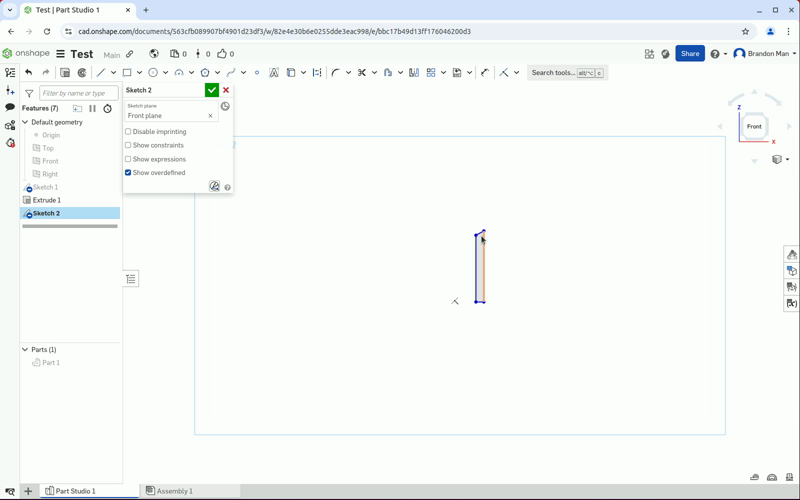
scroll(6)
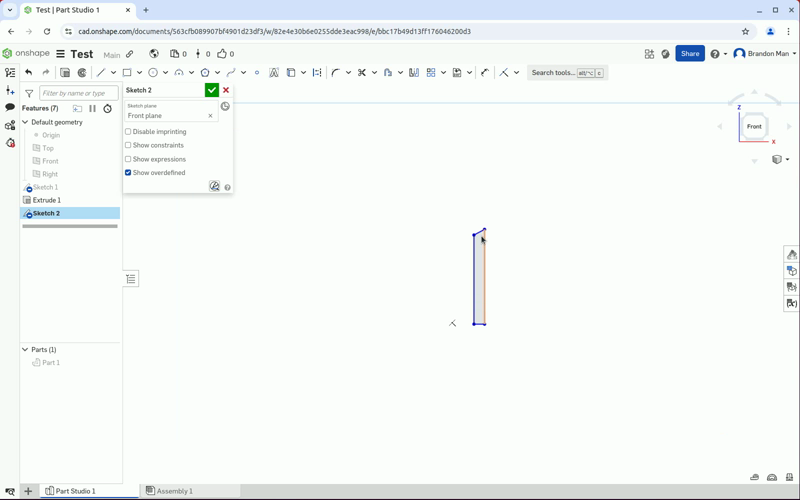
scroll(6)
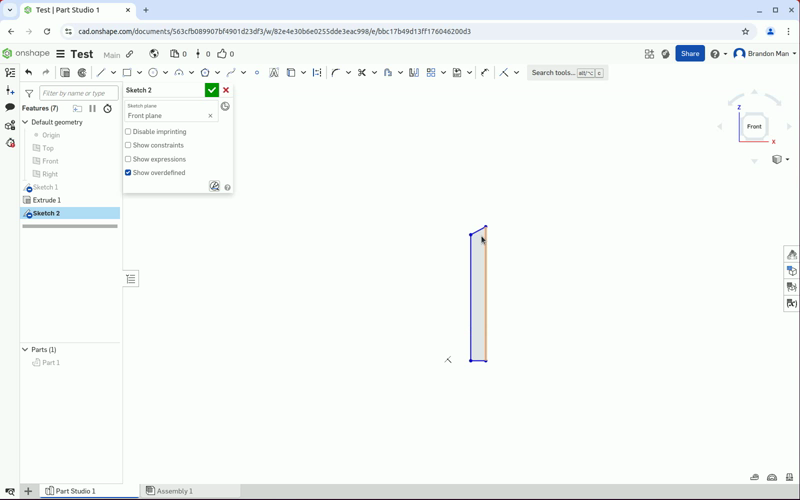
scroll(6)
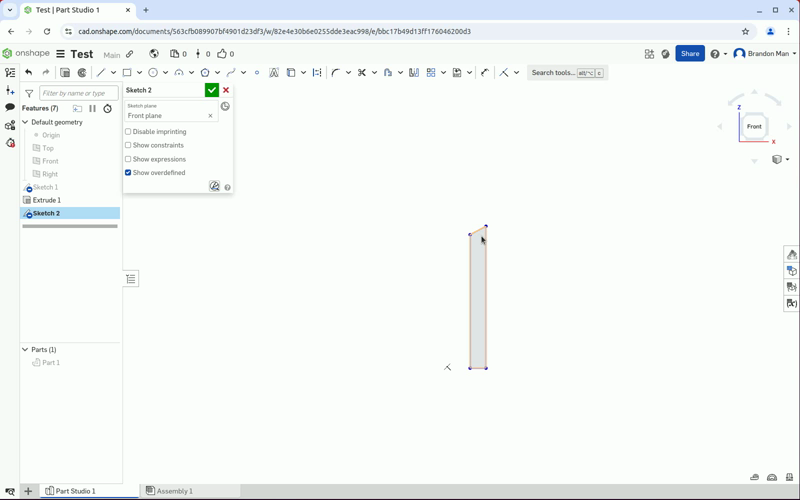
scroll(6)
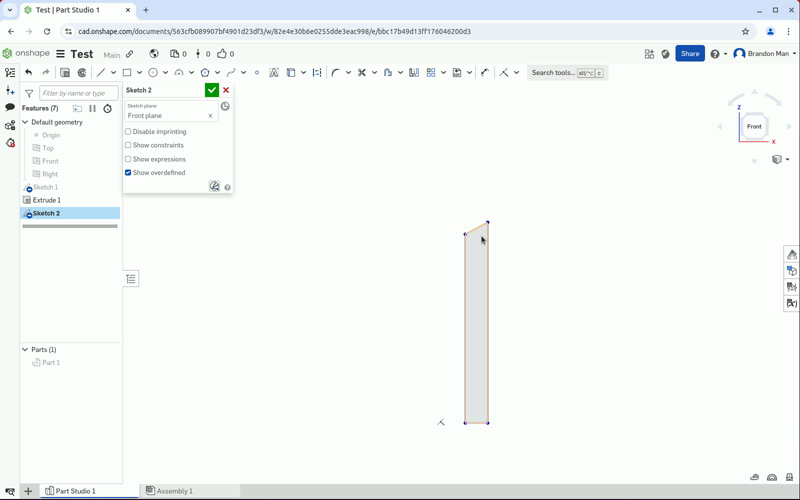
scroll(6)
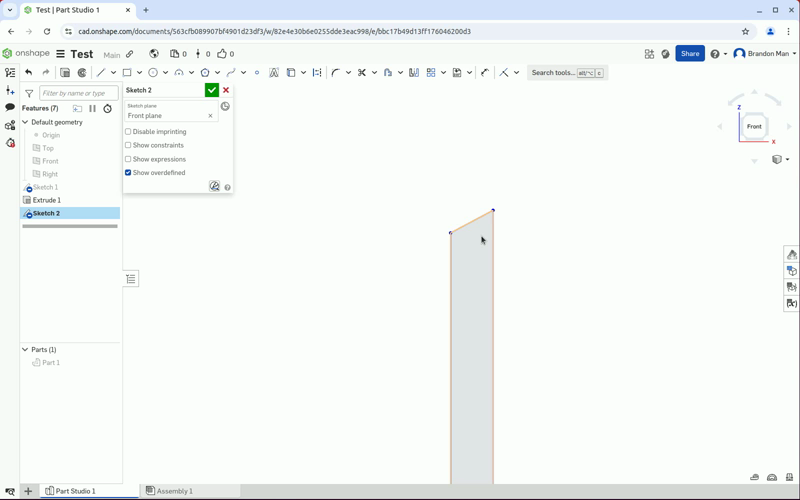
scroll(6)
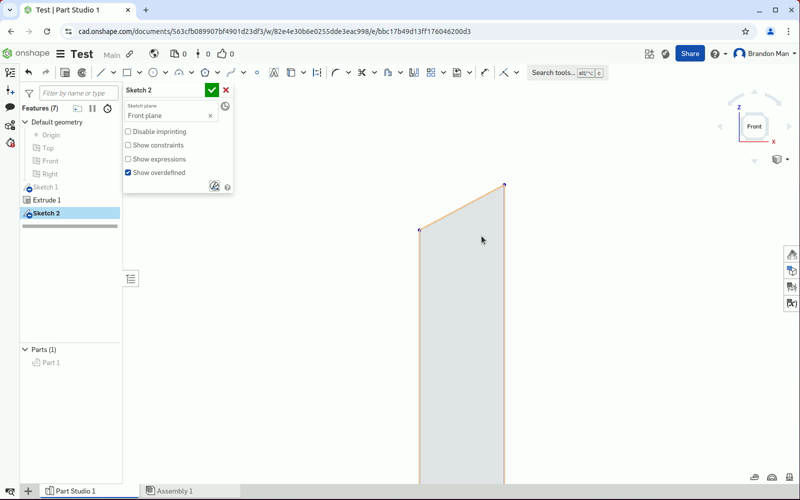
click(481, 235)
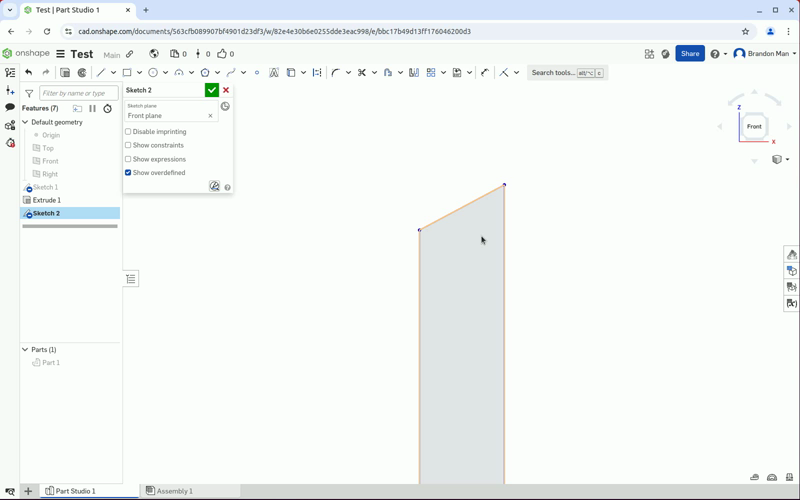
scroll(-6)
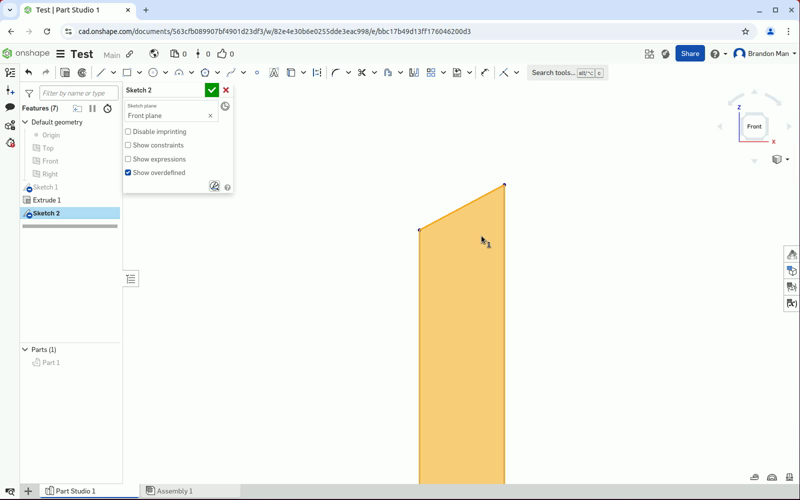
scroll(-6)
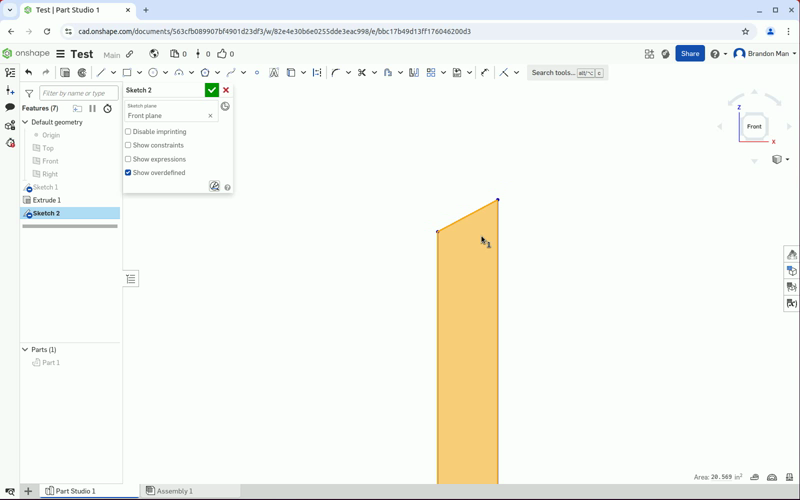
scroll(-6)
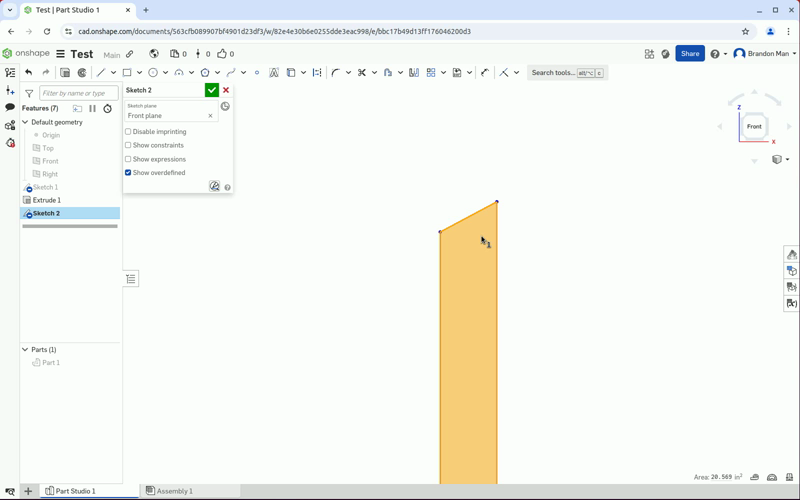
scroll(-6)
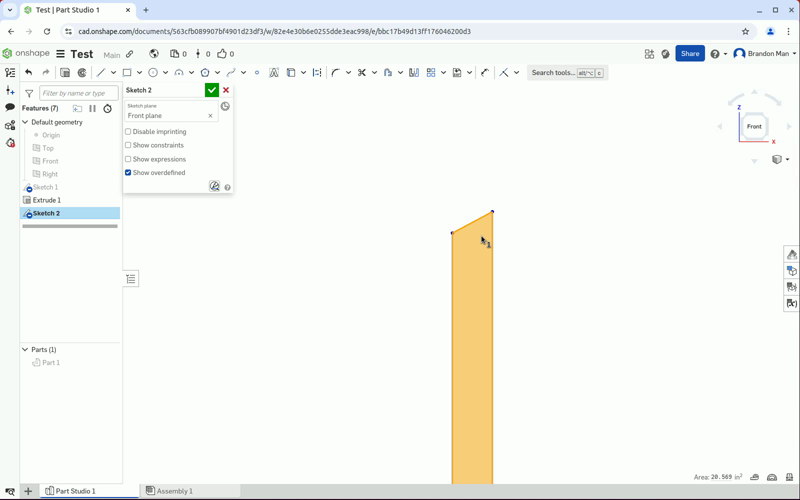
scroll(-6)
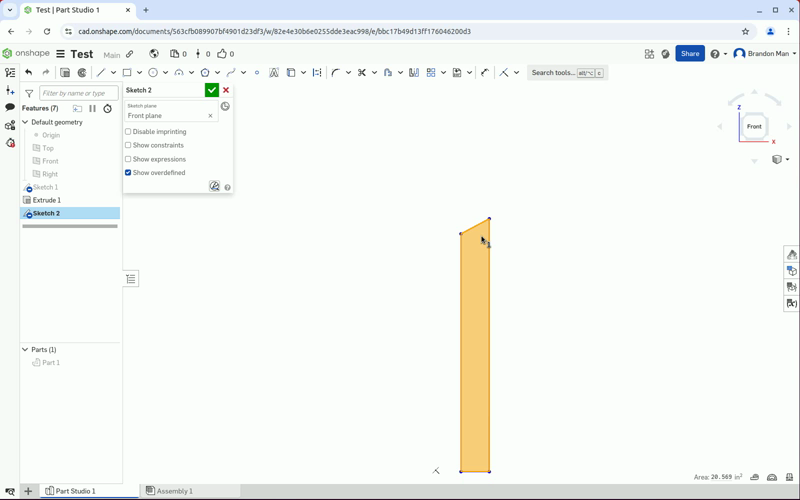
scroll(-6)
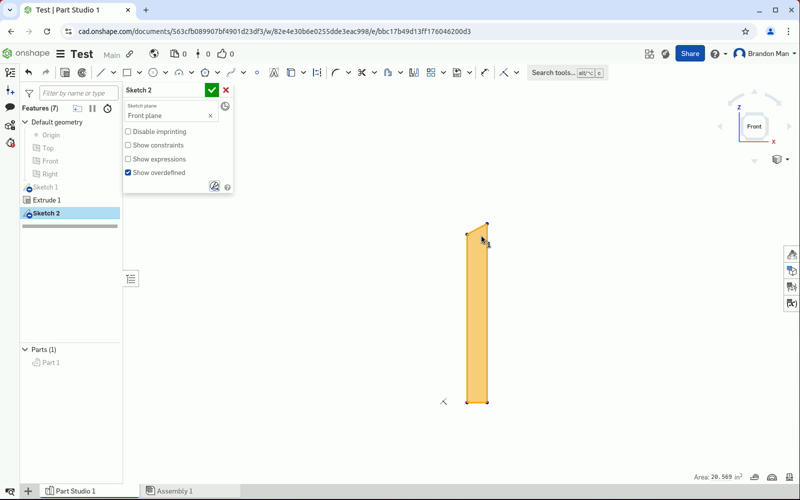
scroll(-6)
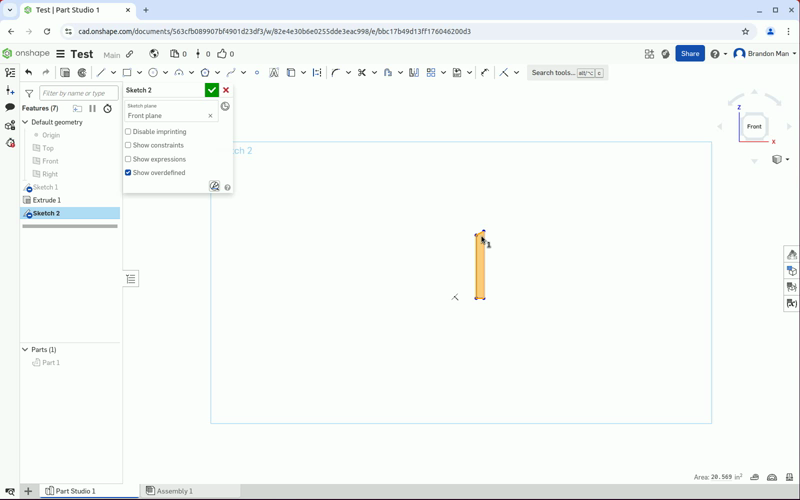
mouse_move(73, 352)
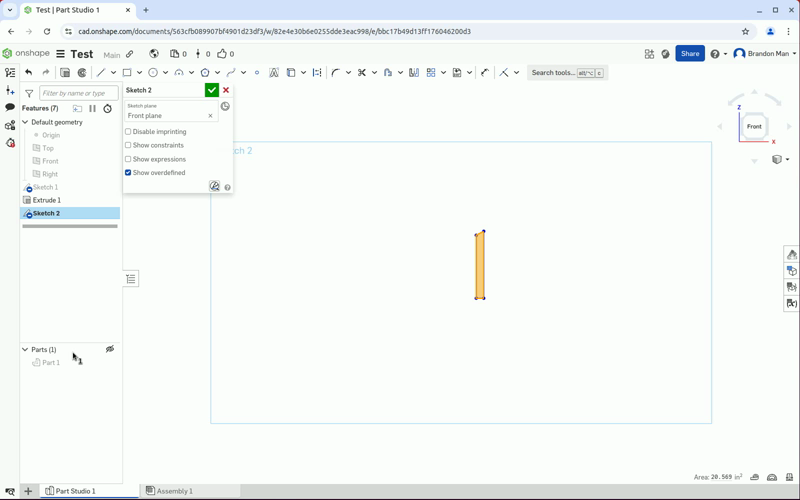
key(shift+y)
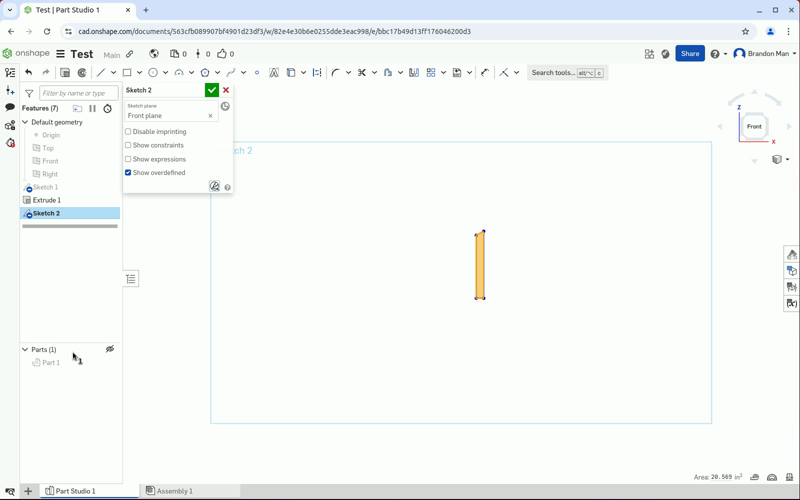
key(shift+e)
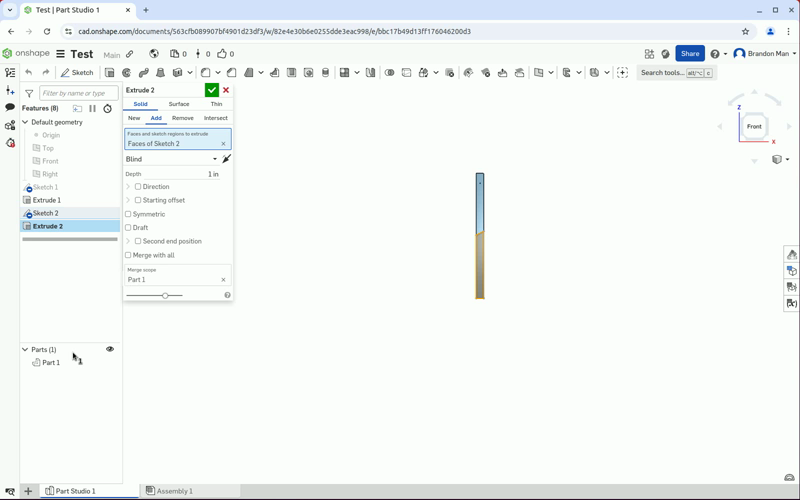
mouse_move(143, 106)
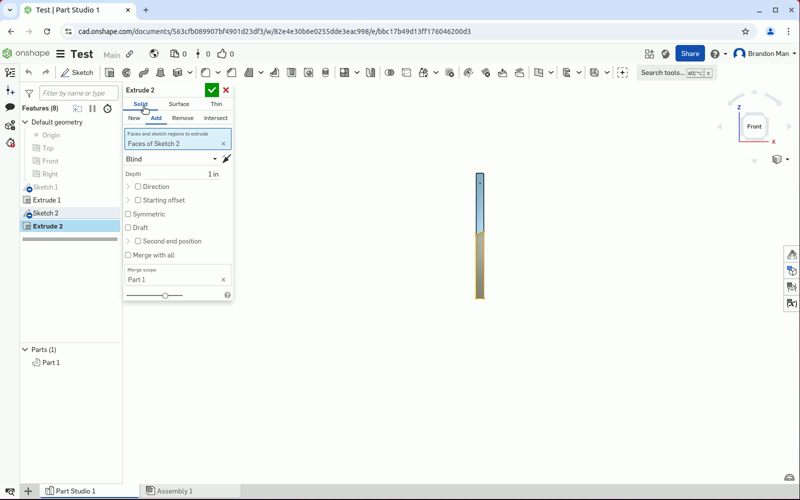
click(143, 106)
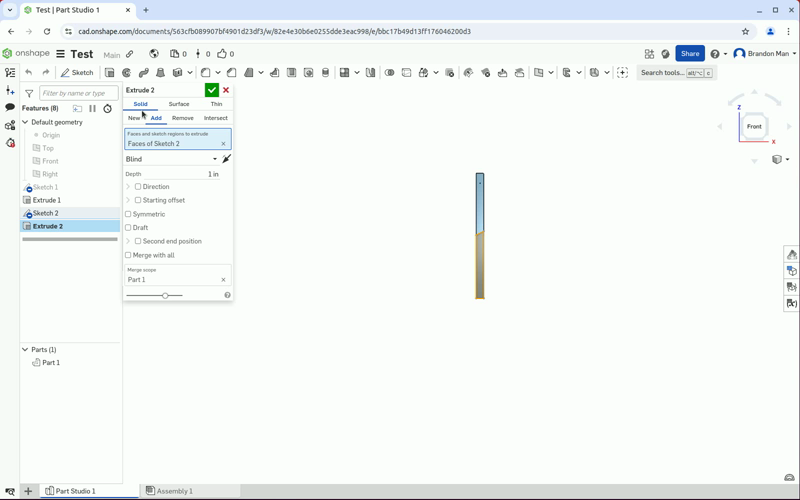
mouse_move(137, 120)
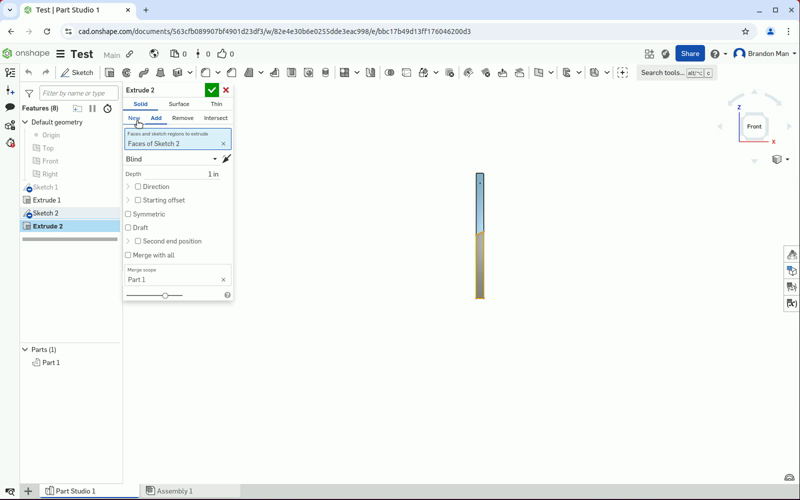
click(137, 120)
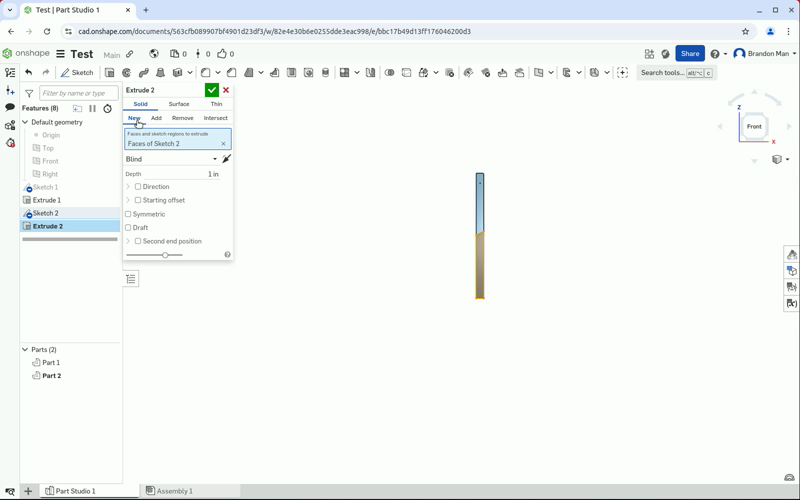
key(tab, 4)
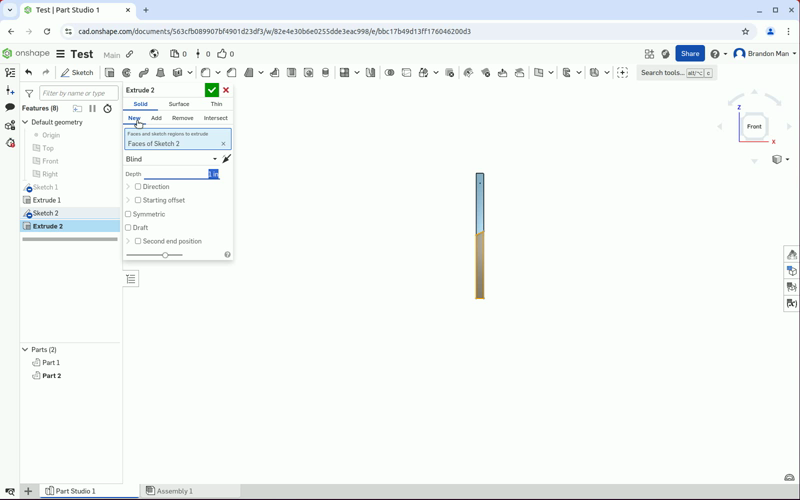
text(0.722)
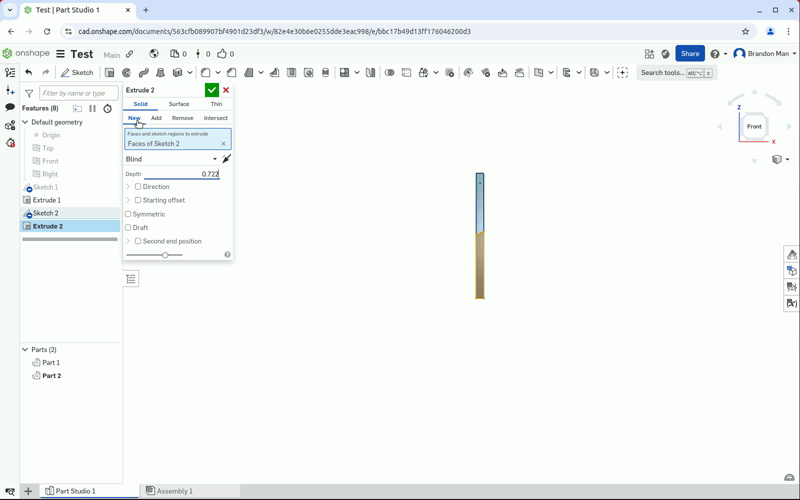
key(enter)
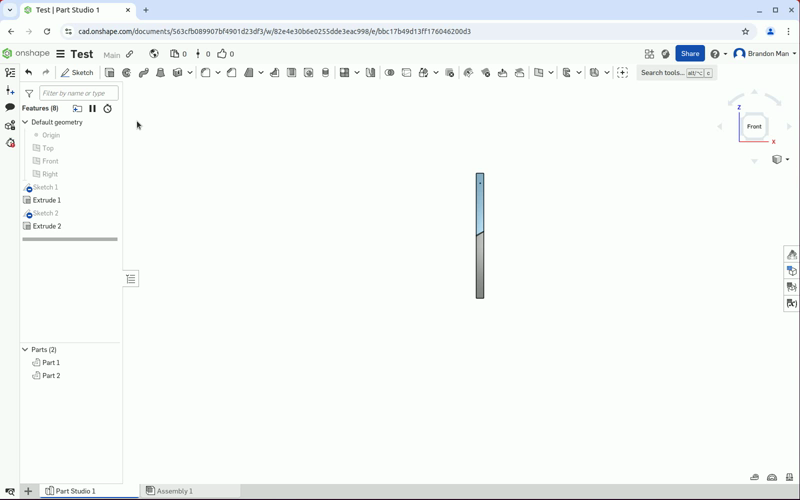
key(shift+h)
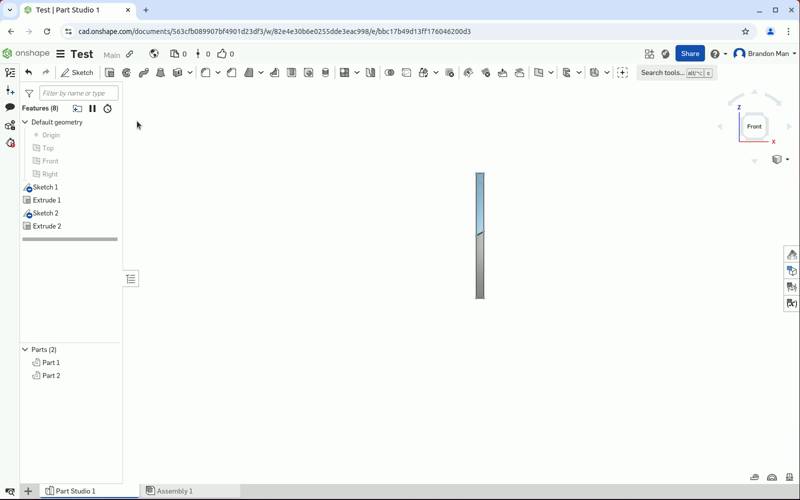
key(shift+h)
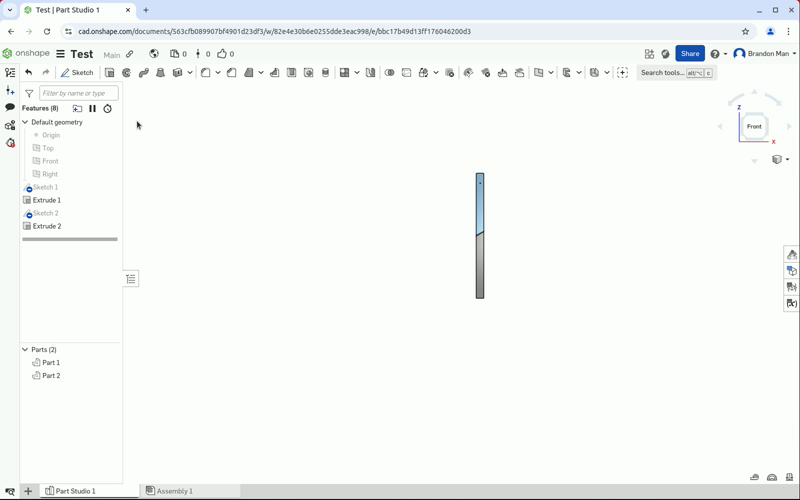
mouse_move(73, 189)
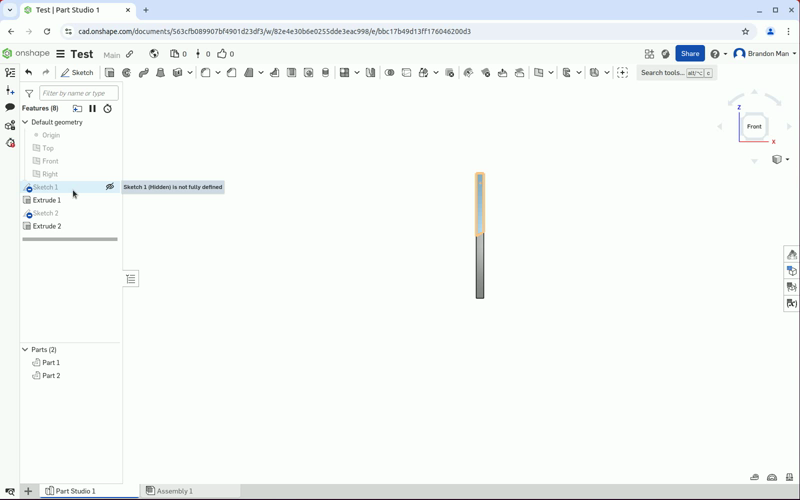
click(73, 189)
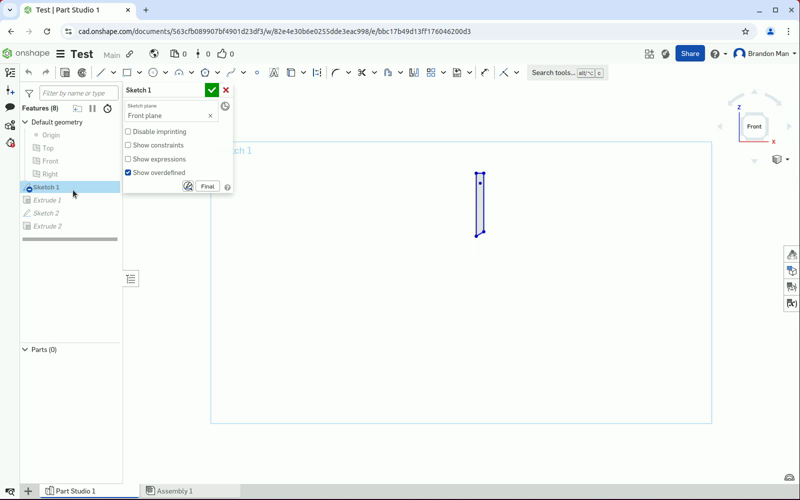
mouse_move(229, 92)
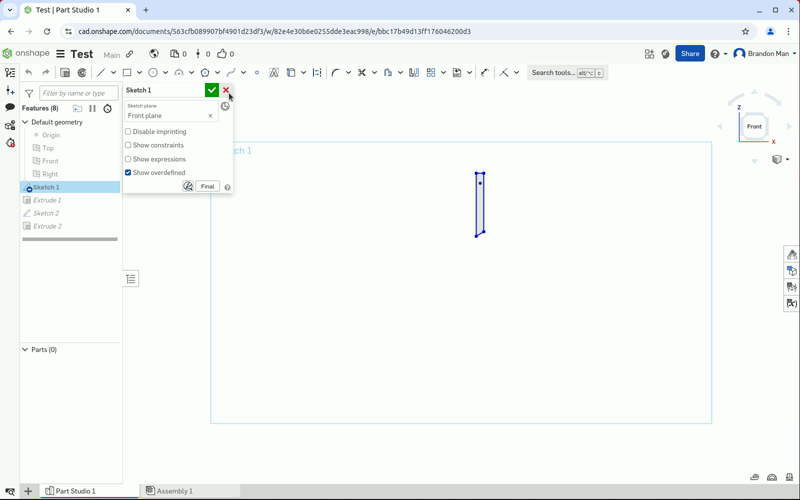
click(229, 92)
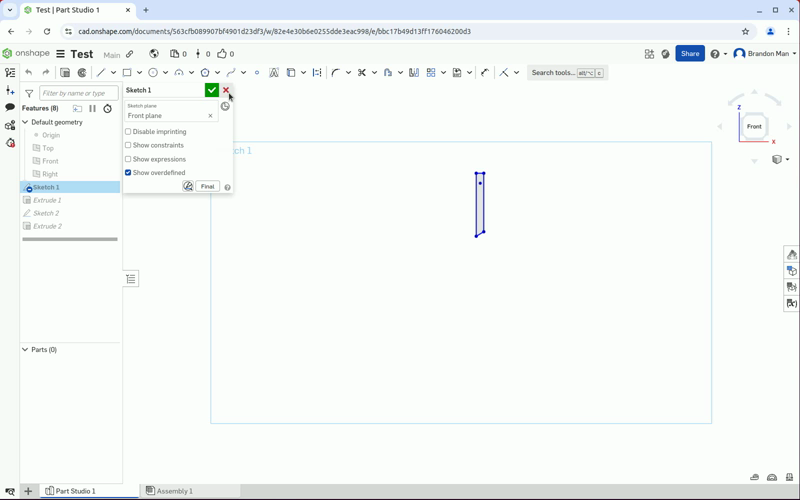
key(shift+s)
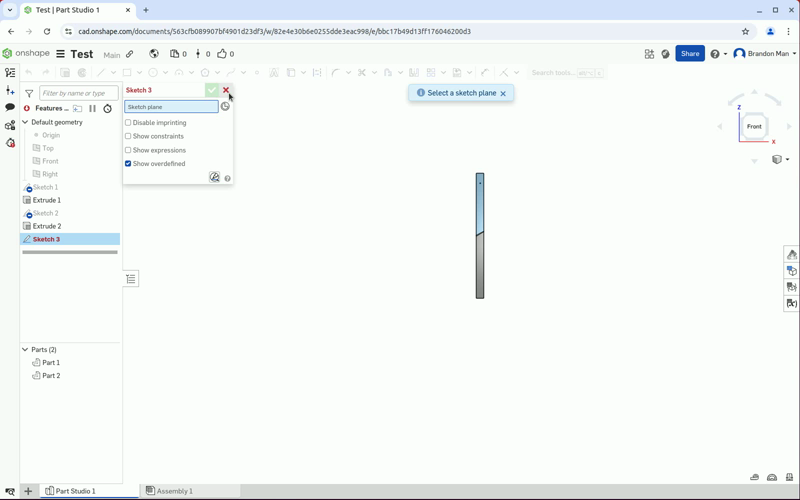
mouse_move(73, 163)
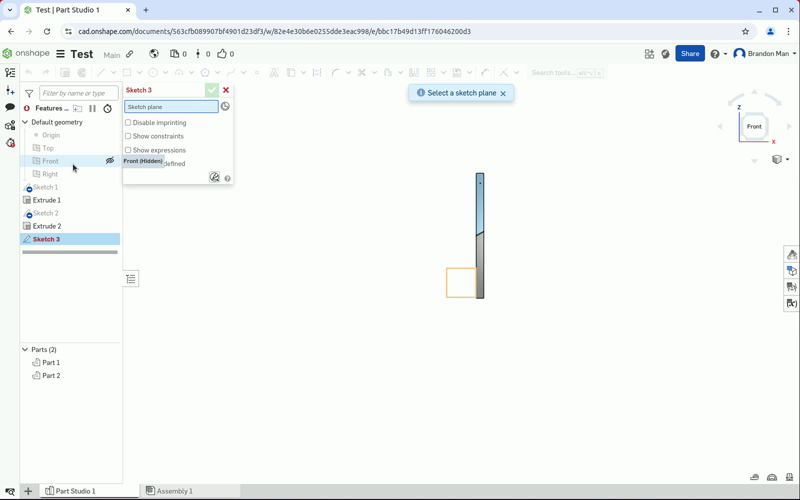
click(73, 163)
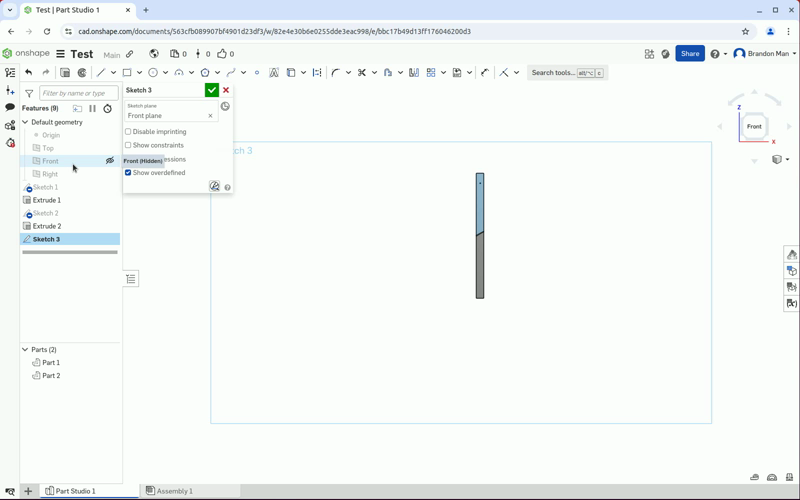
mouse_move(73, 352)
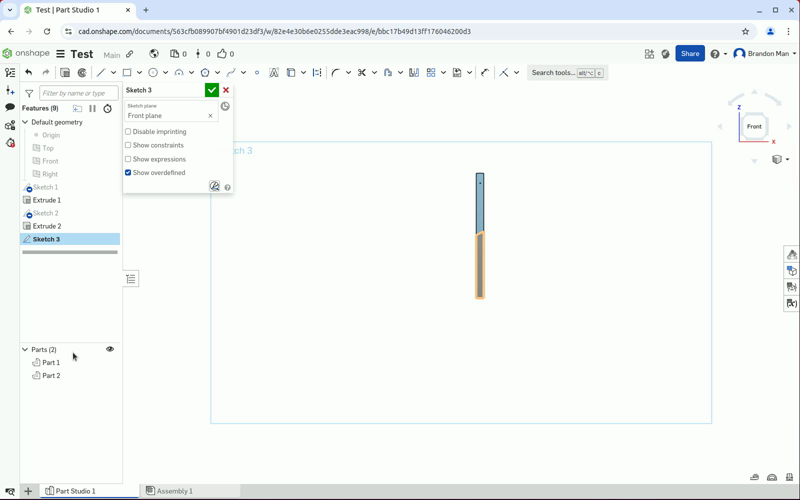
key(y)
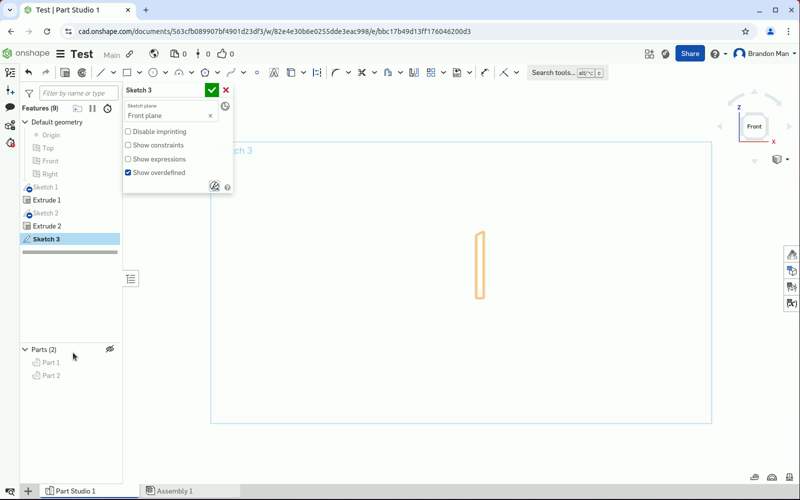
key(l)
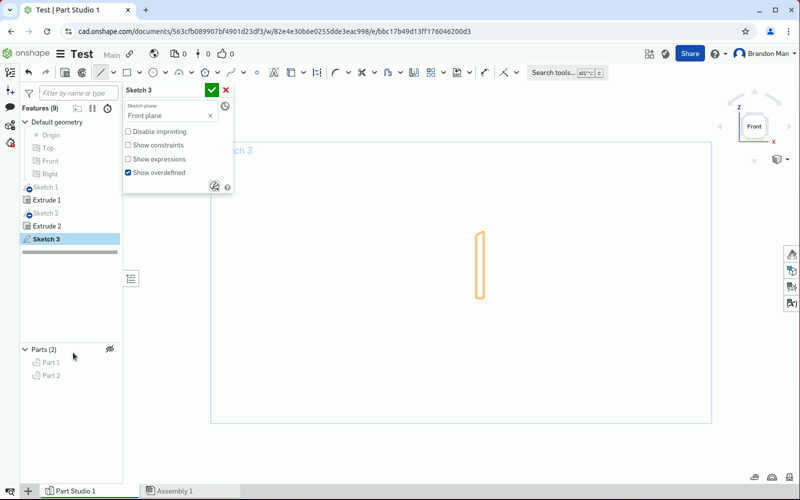
key_down(shift)
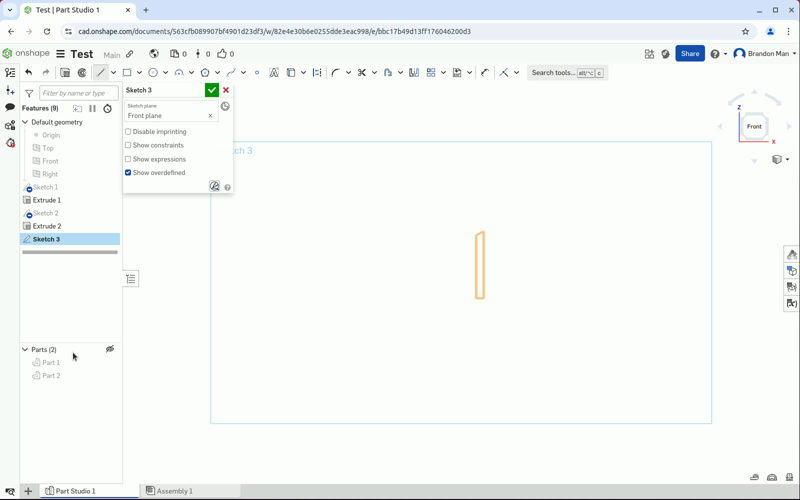
mouse_move(437, 313)
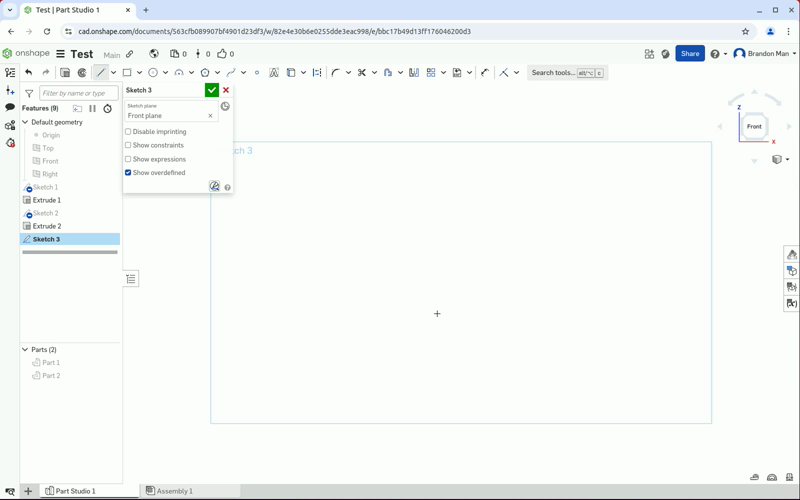
click(437, 313)
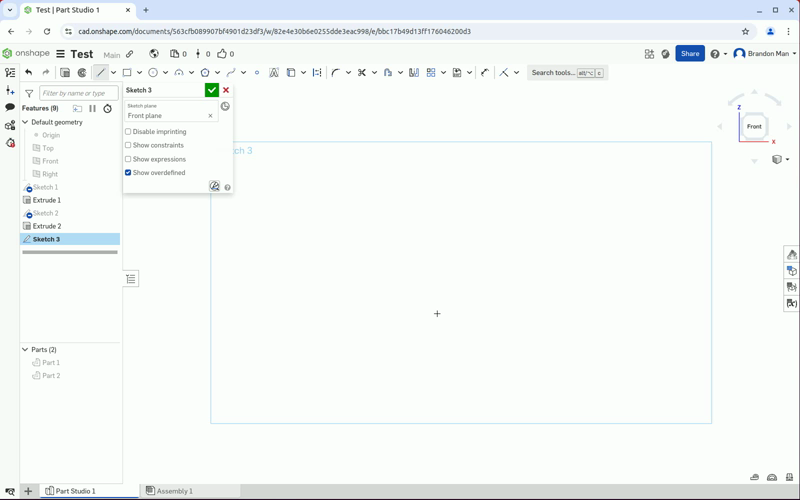
key_up(shift)
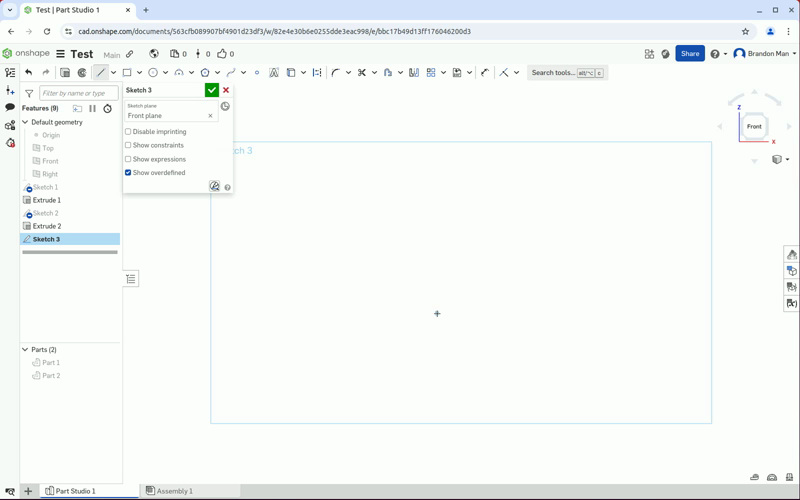
key_down(shift)
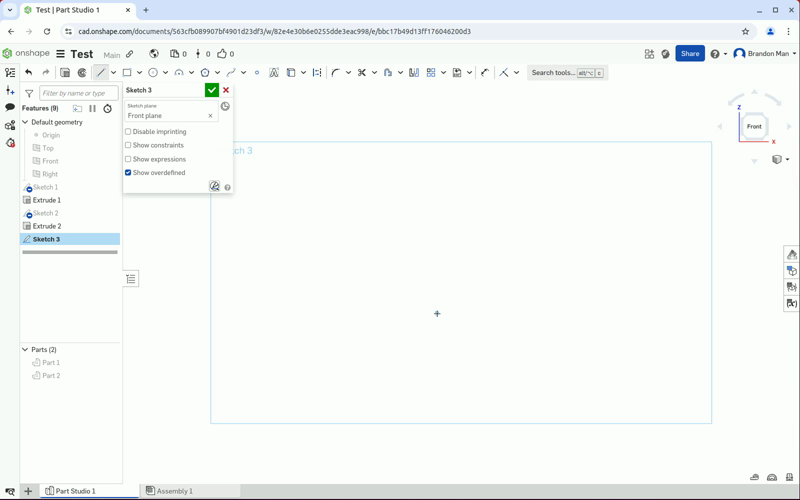
mouse_move(498, 313)
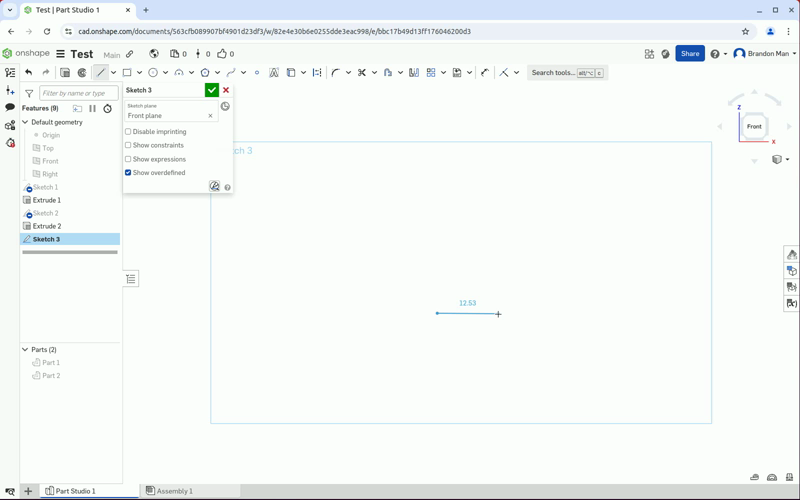
click(498, 313)
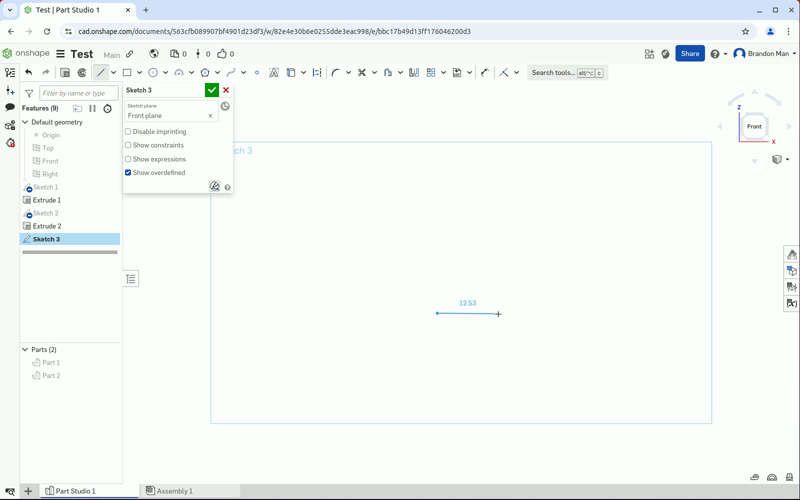
key_up(shift)
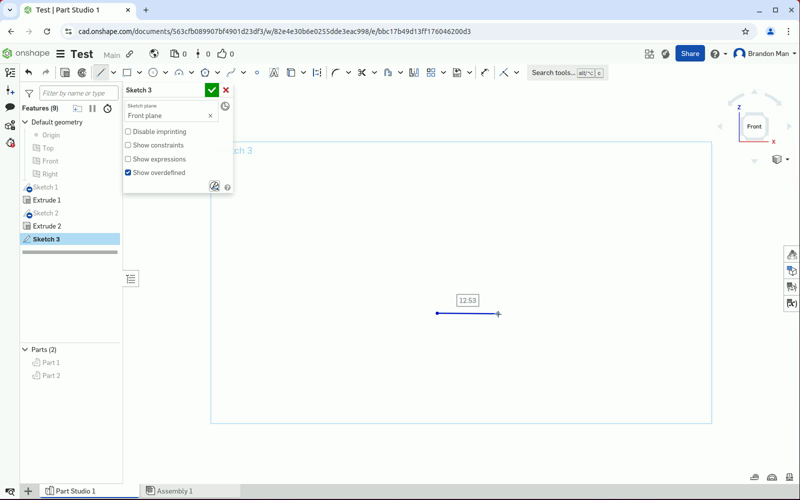
key_down(shift)
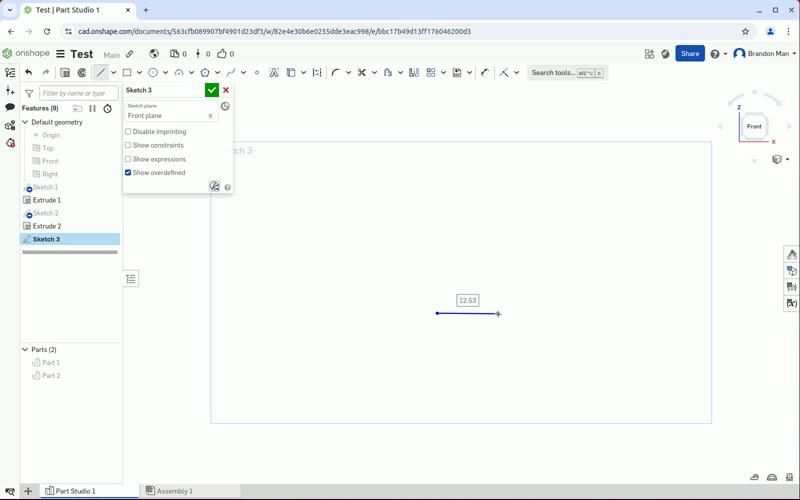
mouse_move(528, 313)
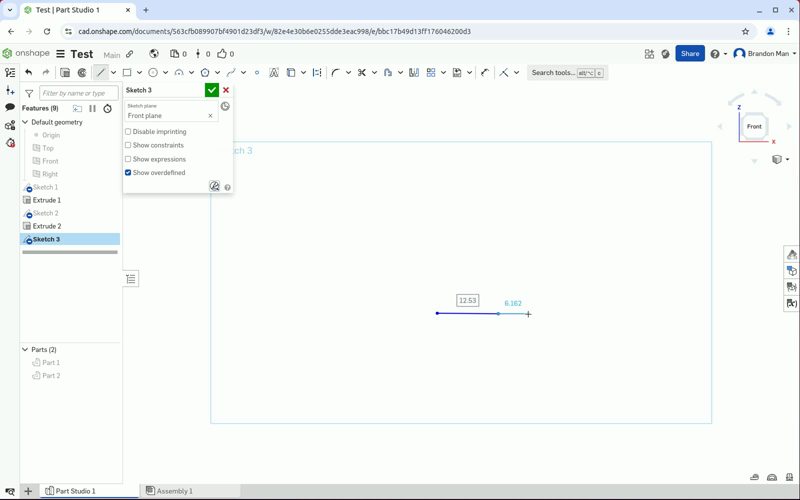
mouse_move(498, 346)
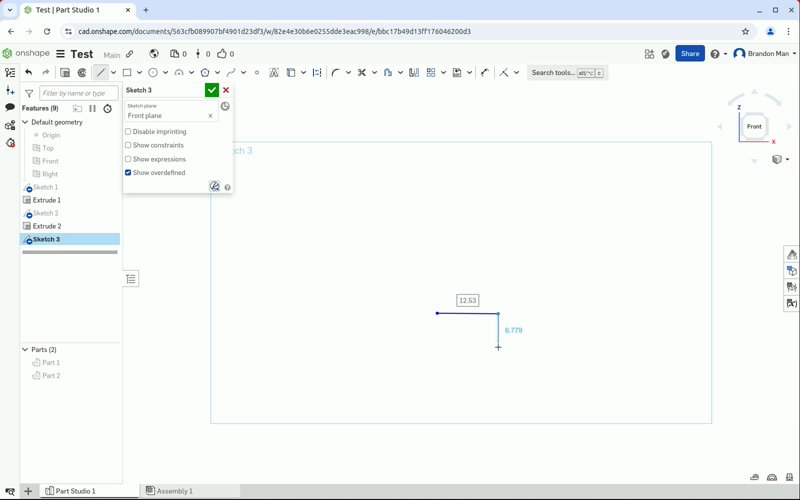
click(498, 346)
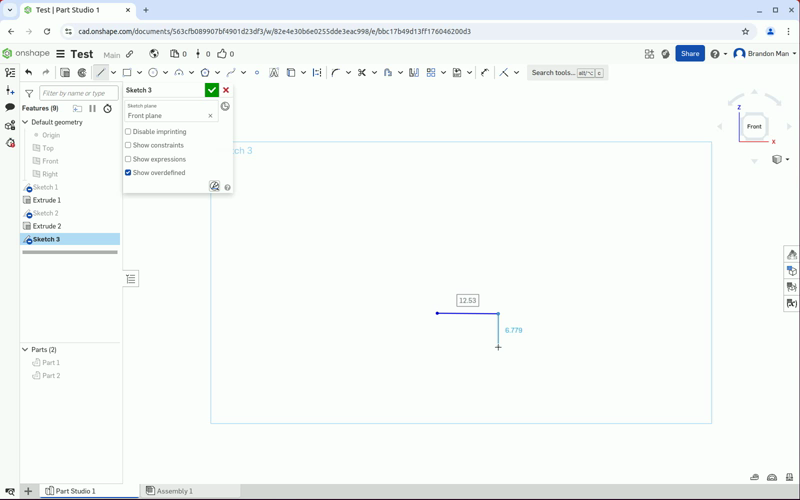
key_up(shift)
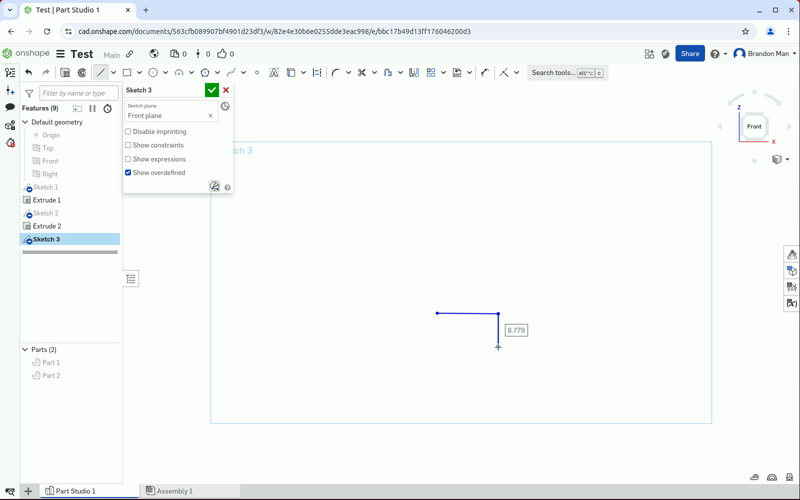
key_down(shift)
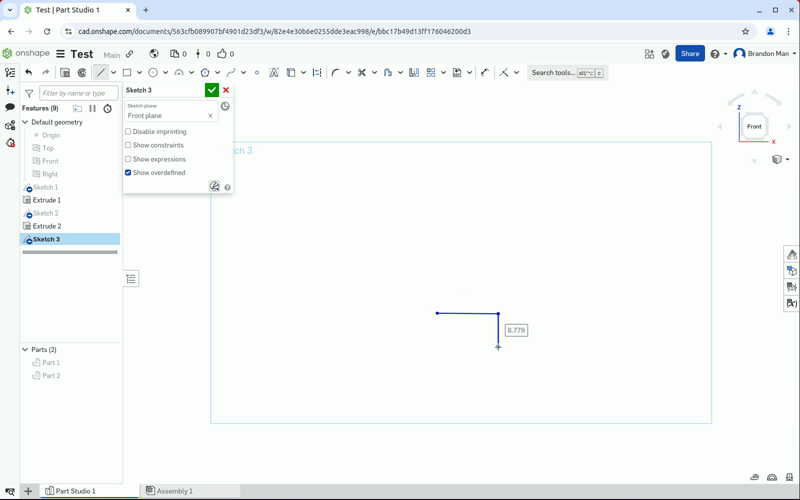
mouse_move(528, 346)
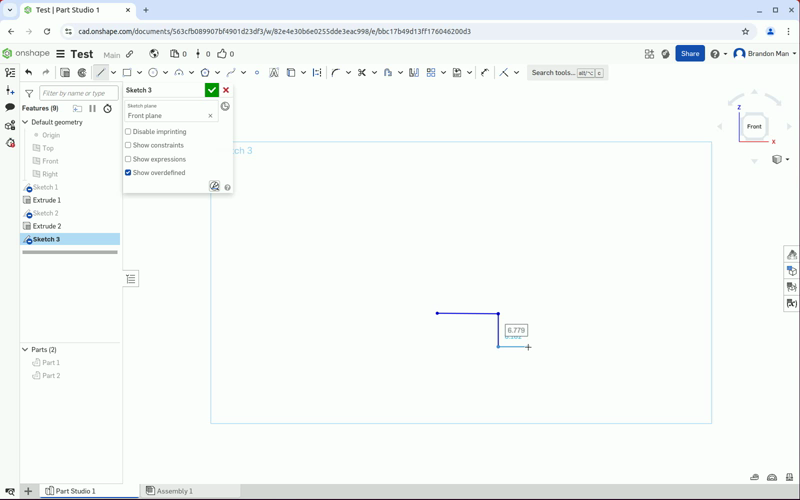
mouse_move(503, 346)
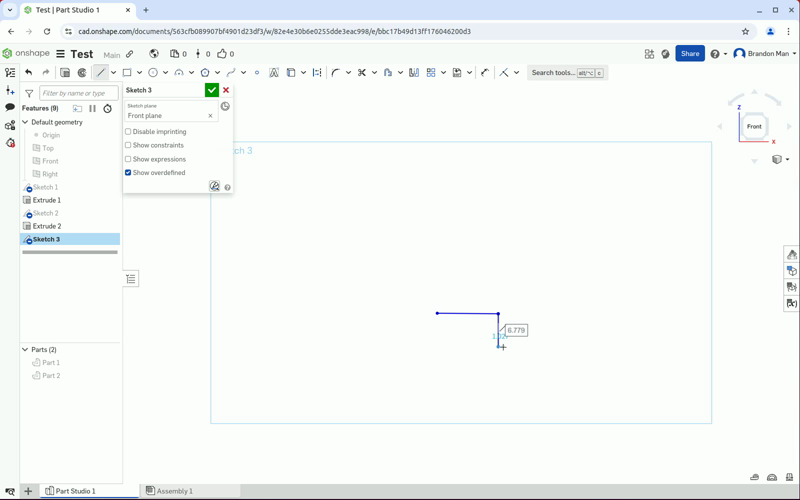
scroll(6)
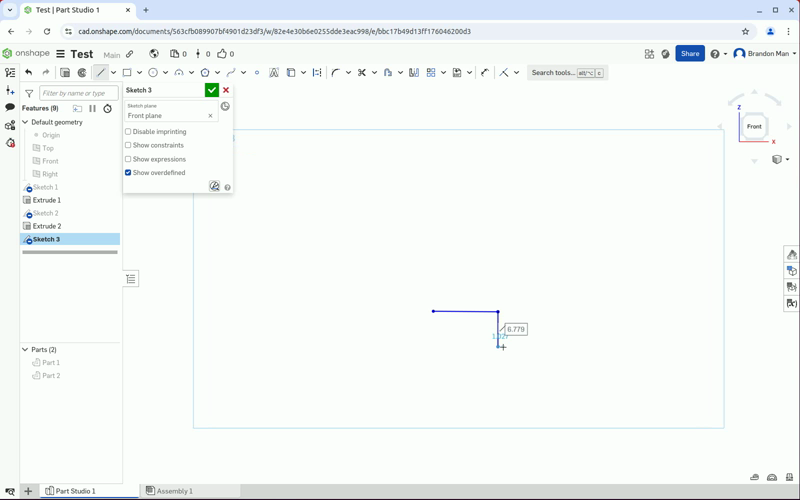
scroll(6)
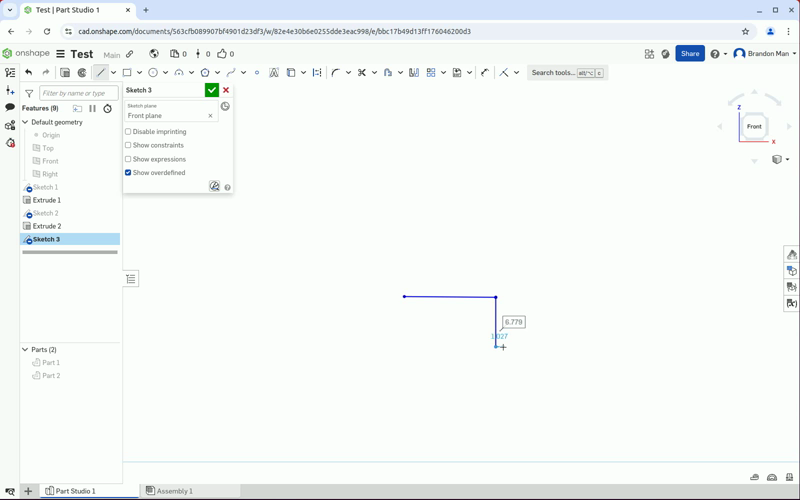
scroll(6)
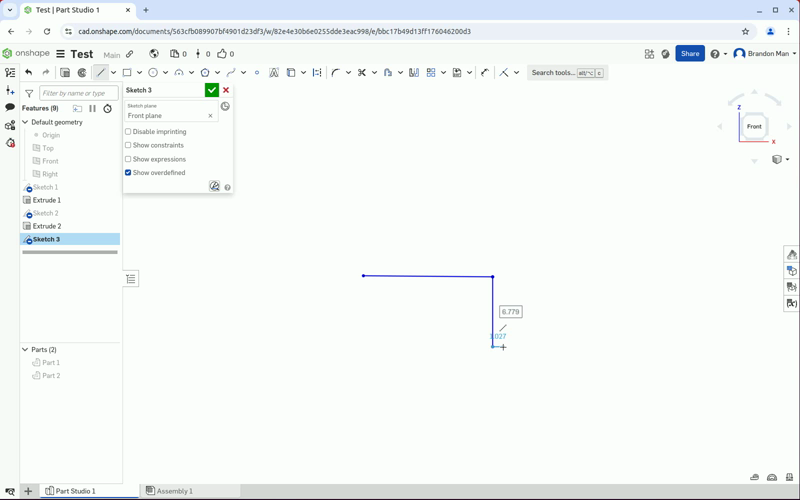
scroll(6)
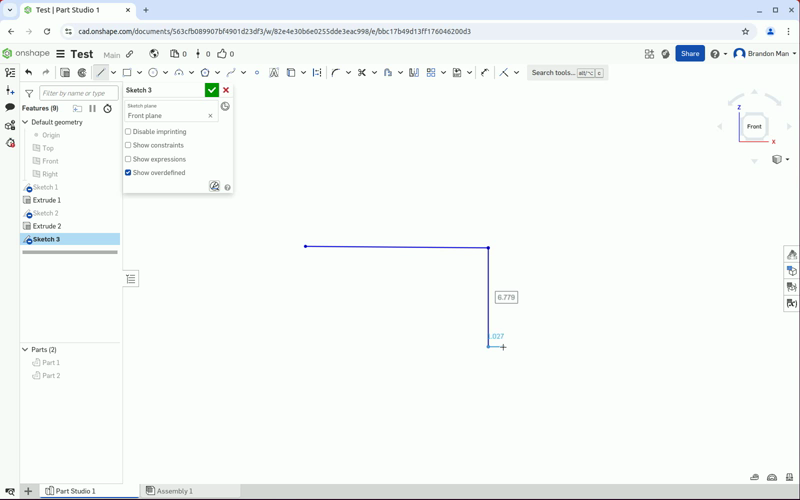
scroll(6)
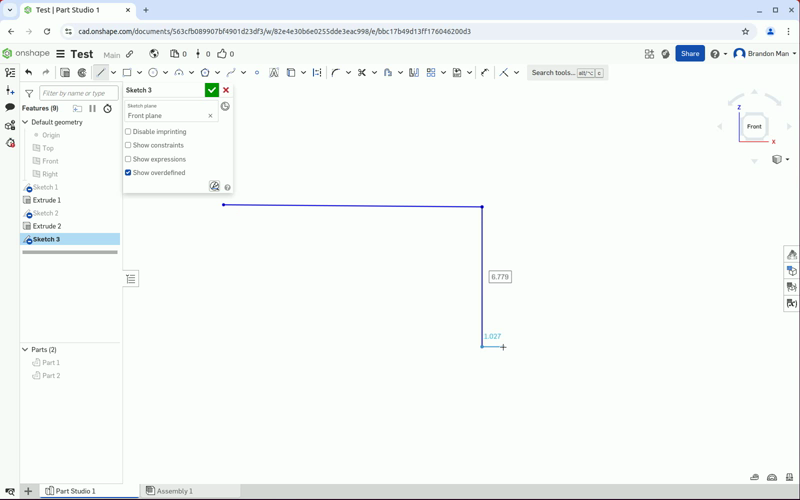
scroll(6)
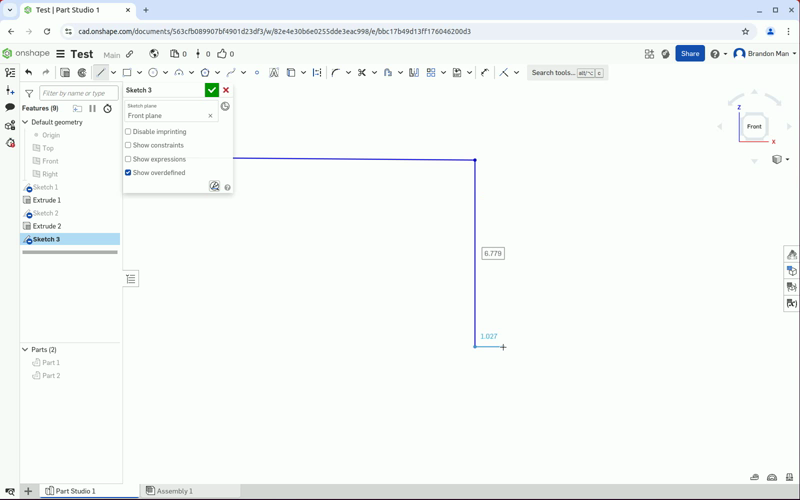
scroll(6)
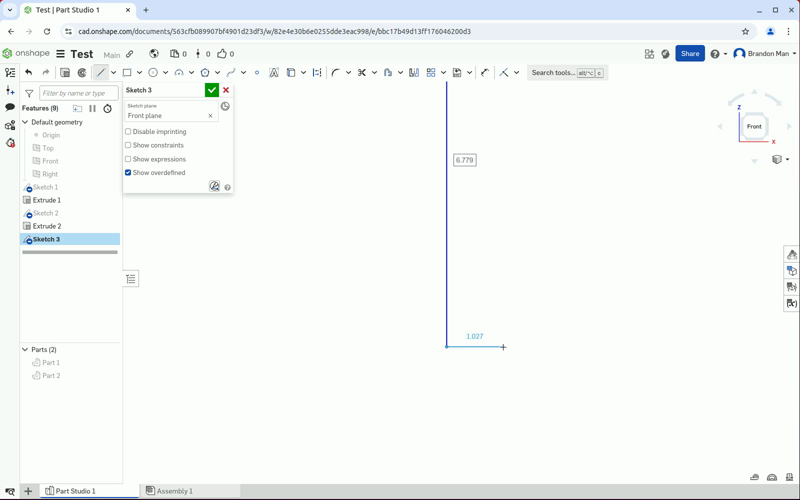
click(503, 346)
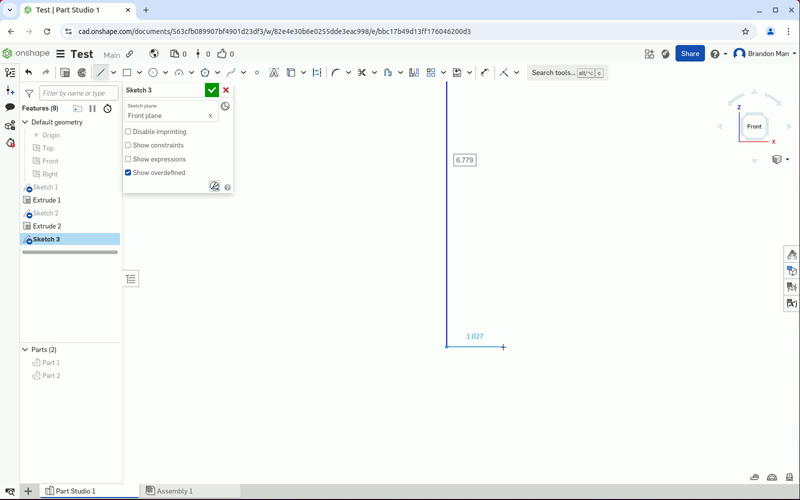
scroll(-6)
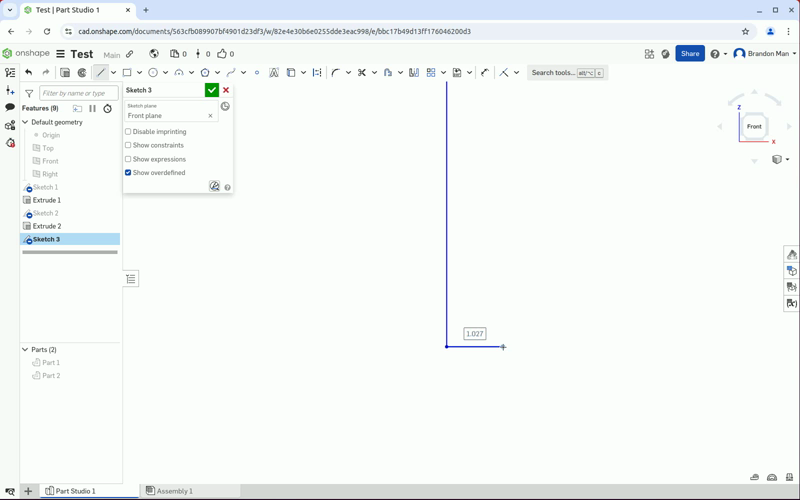
scroll(-6)
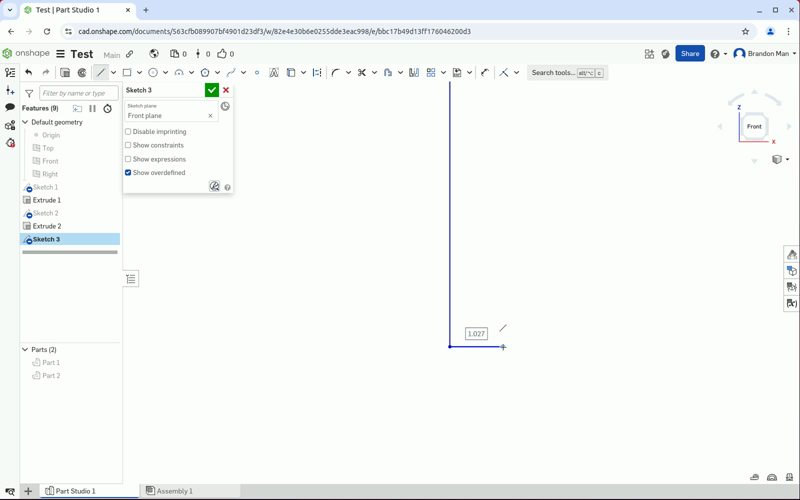
scroll(-6)
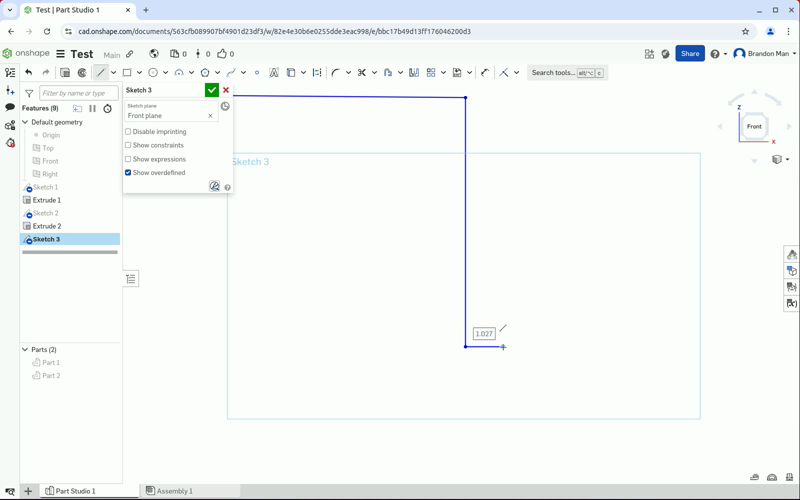
scroll(-6)
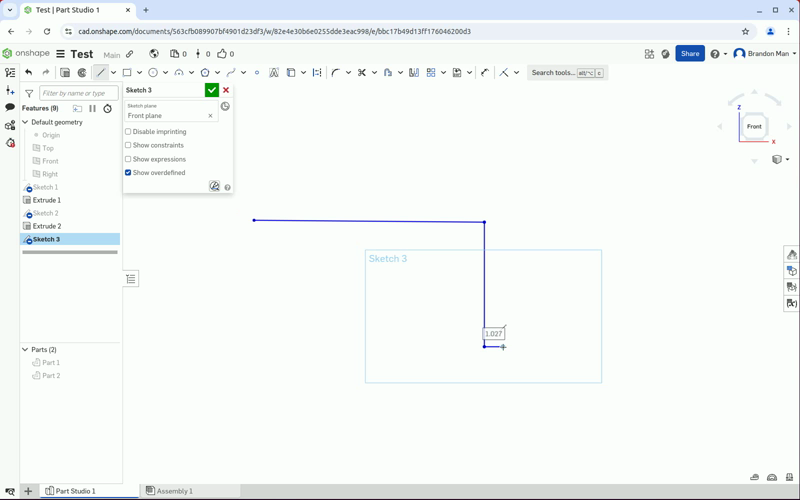
scroll(-6)
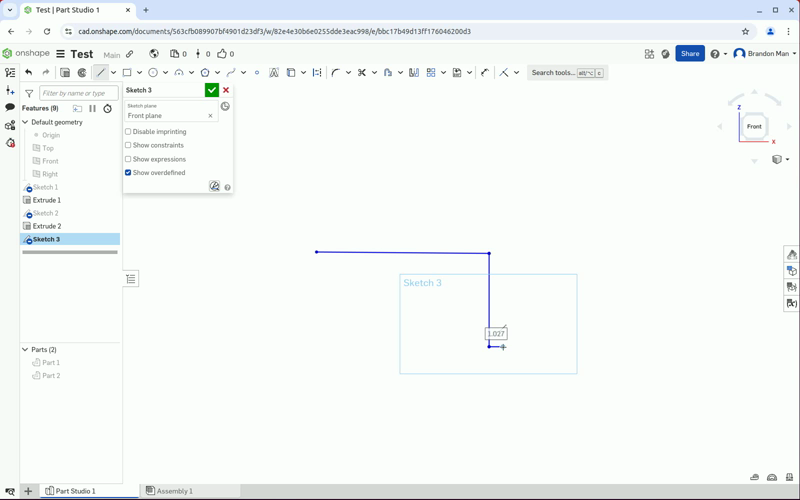
scroll(-6)
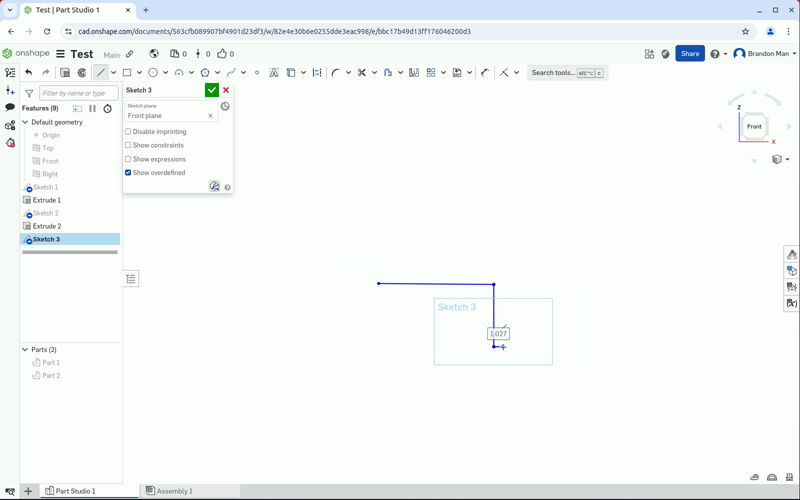
scroll(-6)
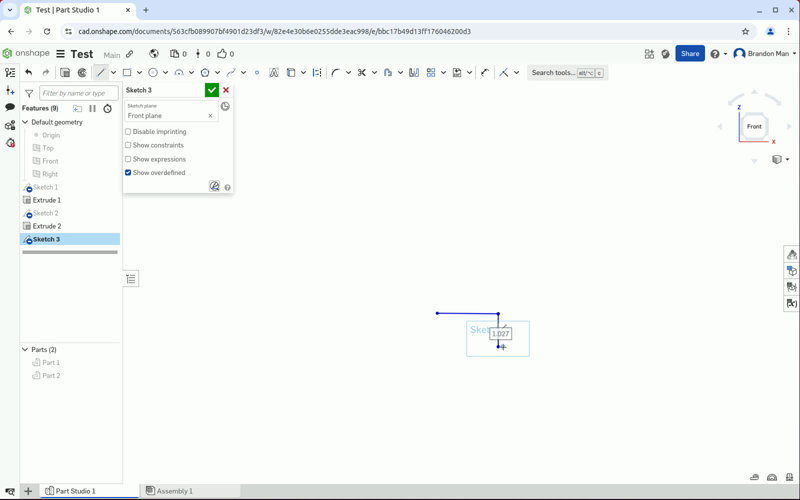
key_up(shift)
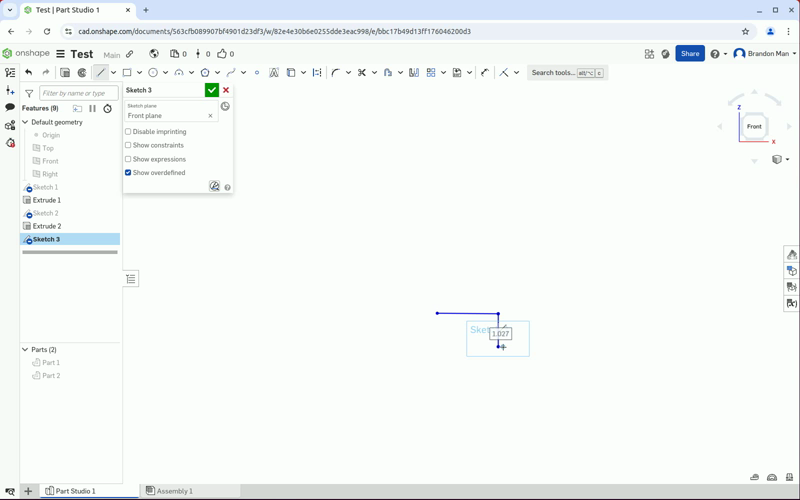
key_down(shift)
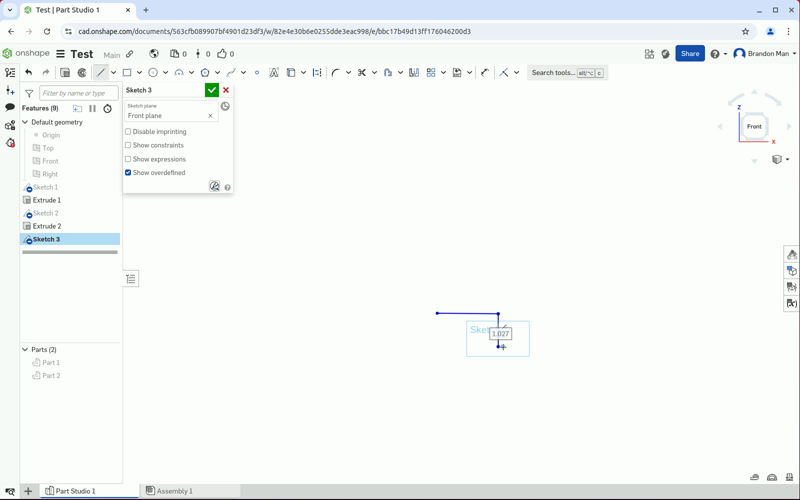
mouse_move(533, 346)
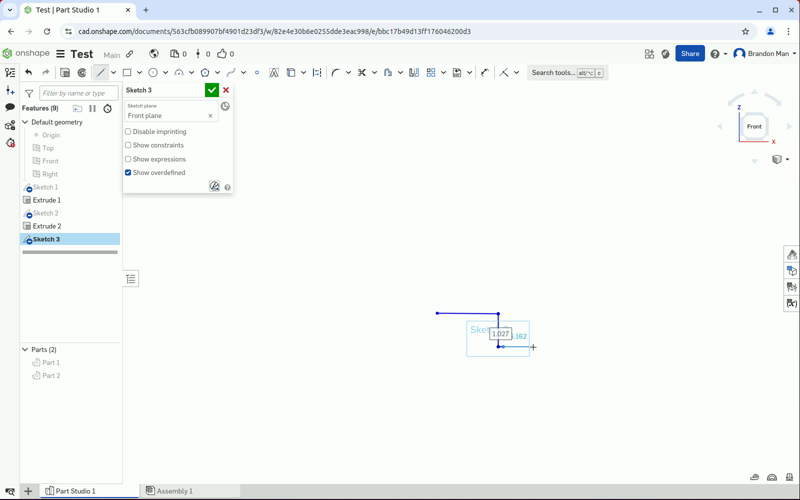
mouse_move(503, 309)
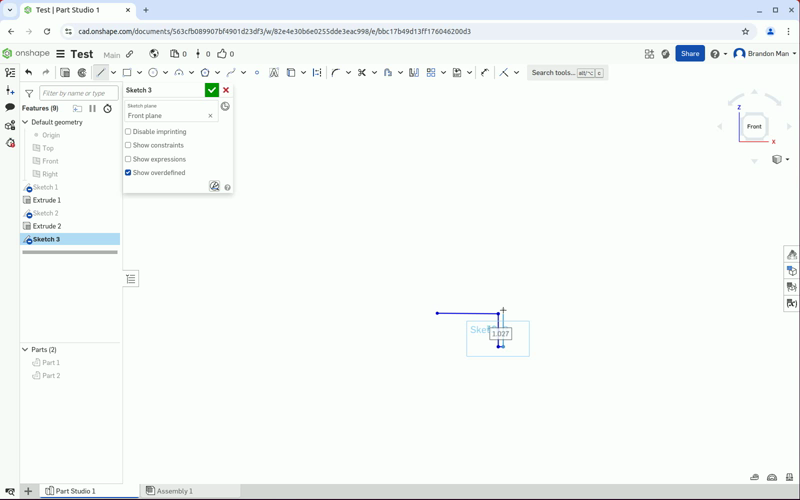
click(503, 309)
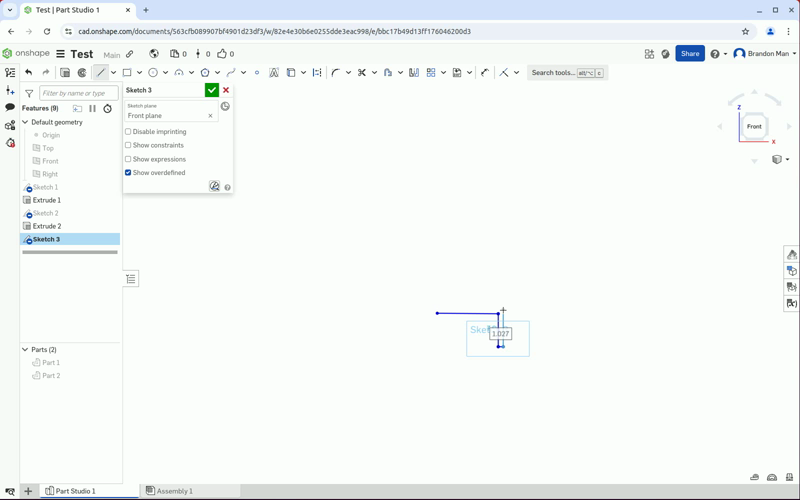
key_up(shift)
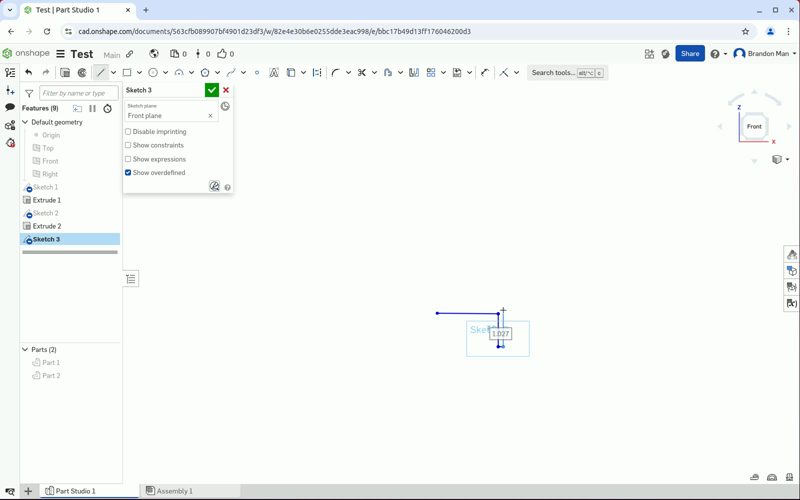
key_down(shift)
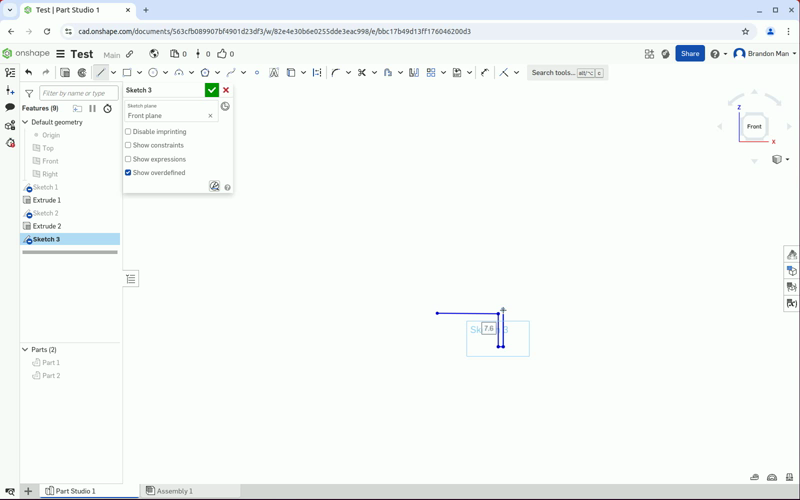
mouse_move(437, 309)
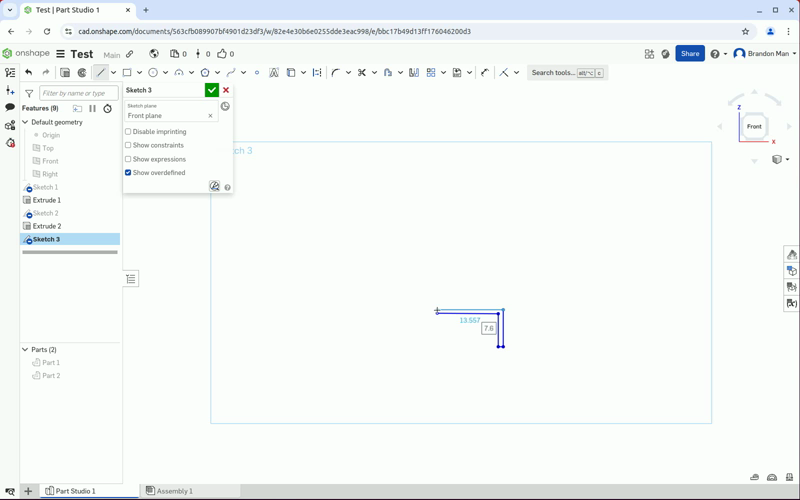
scroll(6)
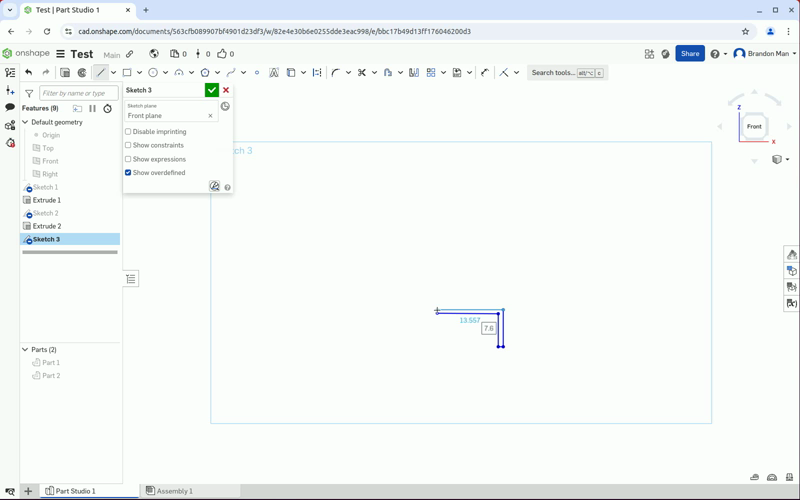
scroll(6)
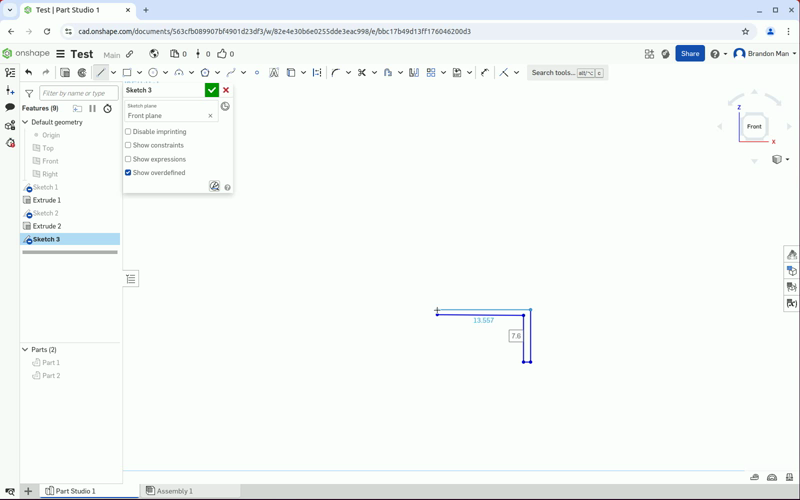
scroll(6)
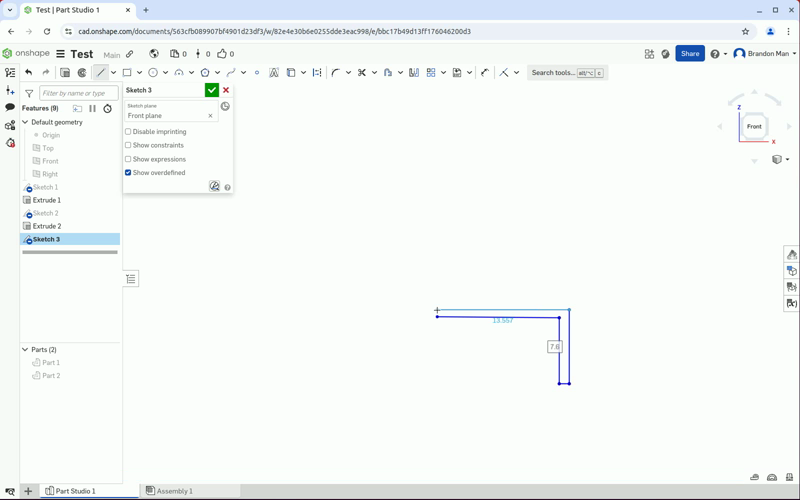
scroll(6)
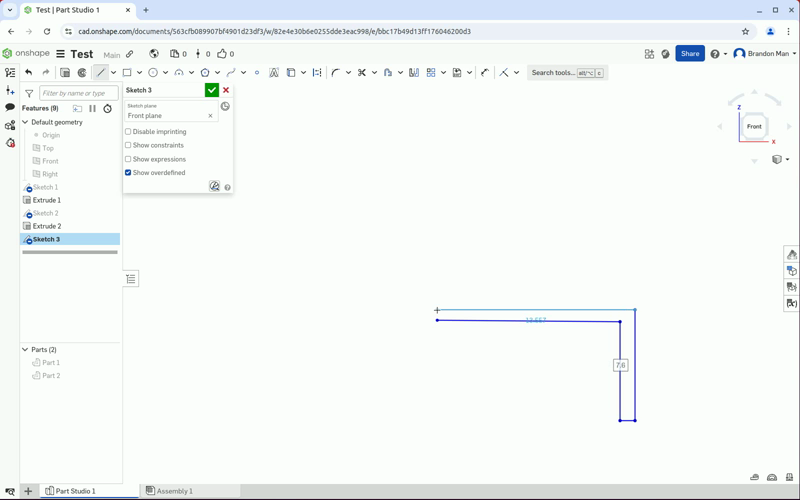
scroll(6)
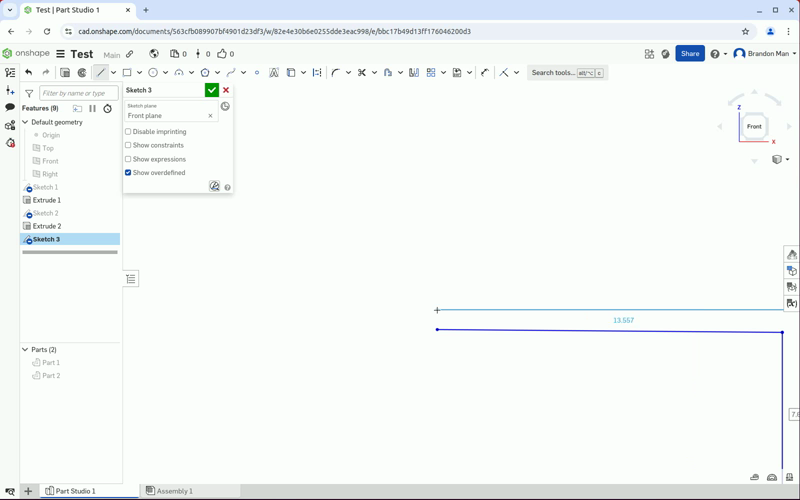
scroll(6)
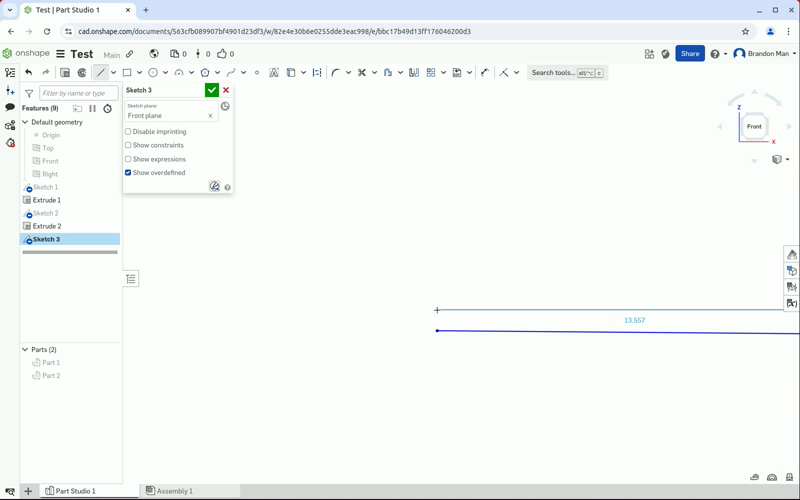
scroll(6)
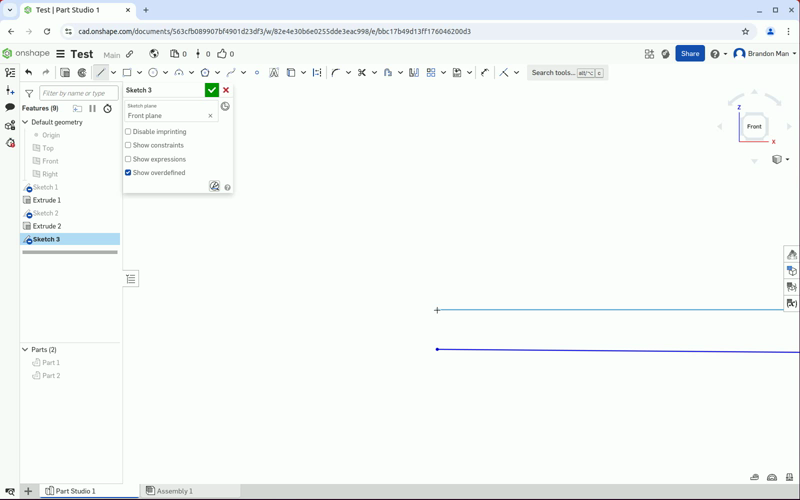
click(437, 309)
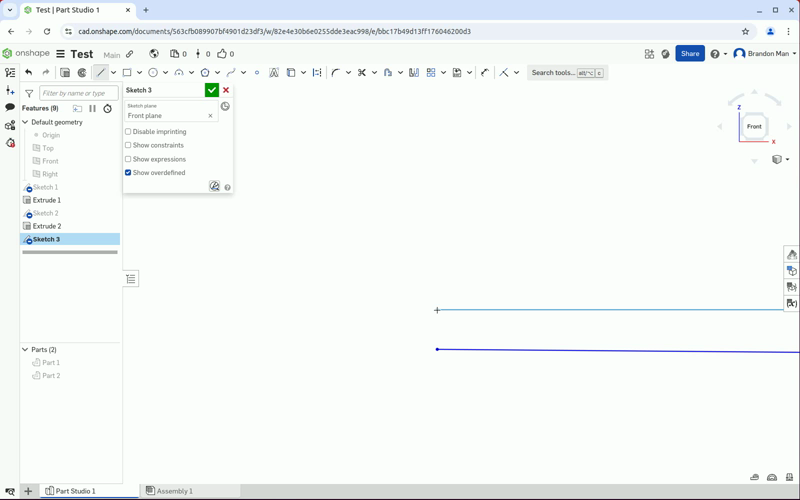
scroll(-6)
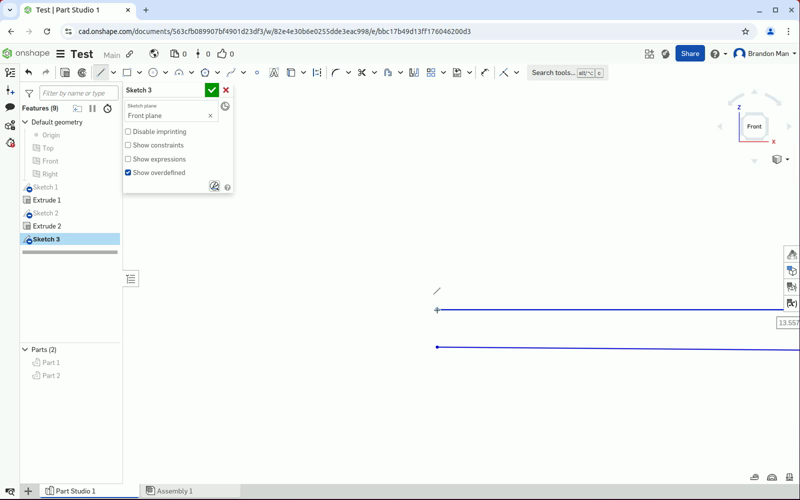
scroll(-6)
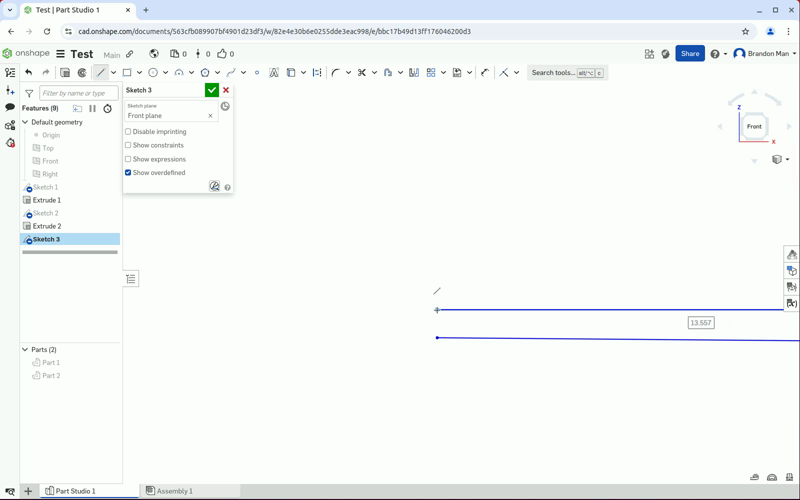
scroll(-6)
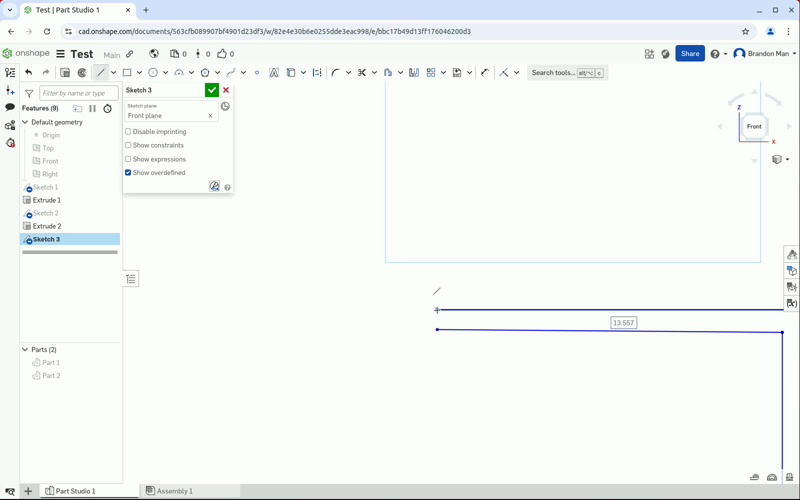
scroll(-6)
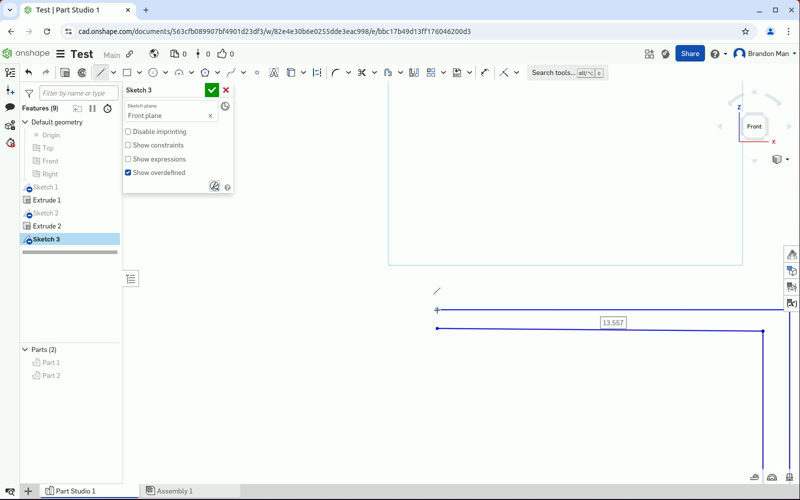
scroll(-6)
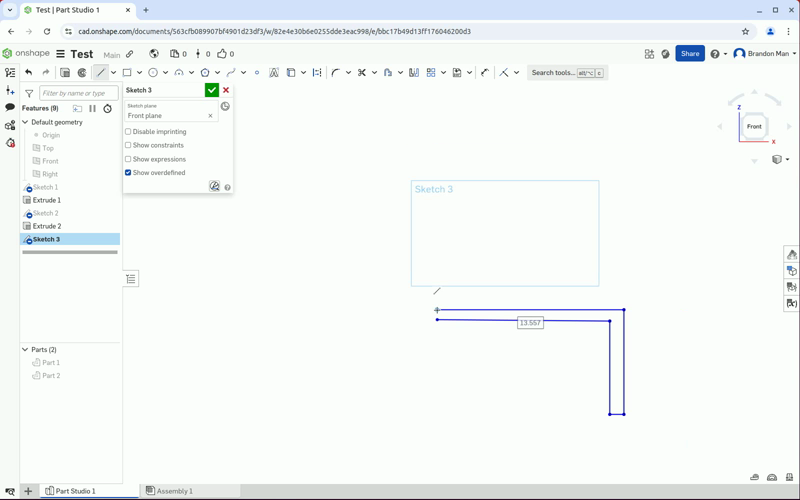
scroll(-6)
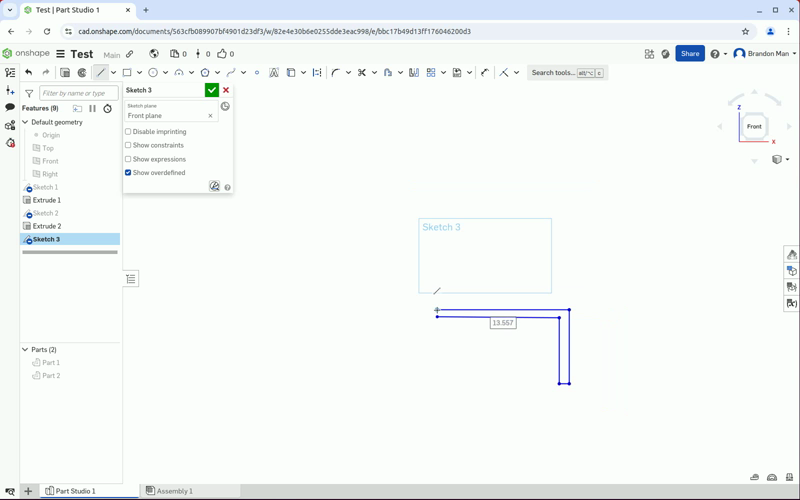
scroll(-6)
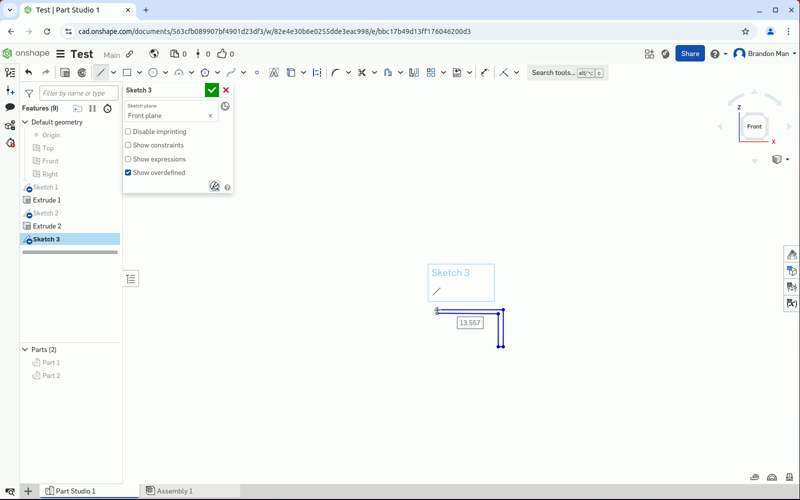
key_up(shift)
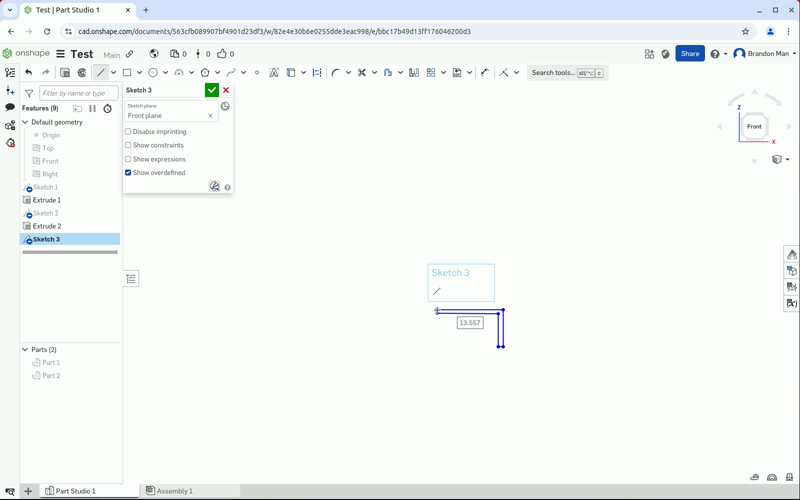
mouse_move(467, 309)
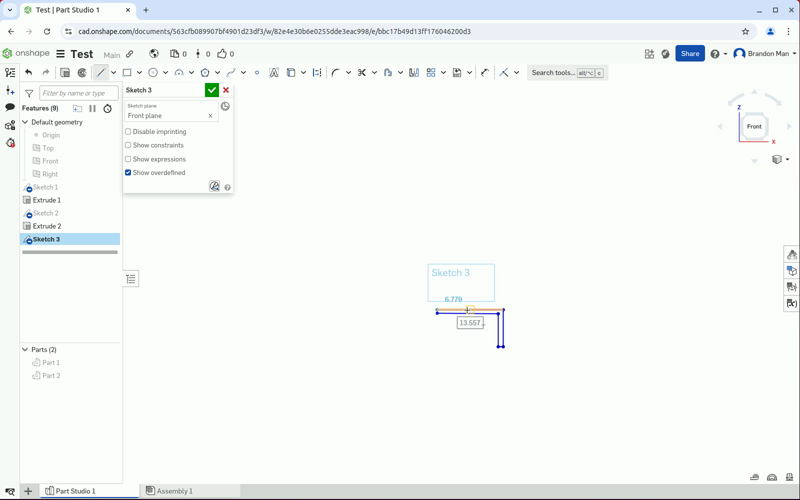
key_down(shift)
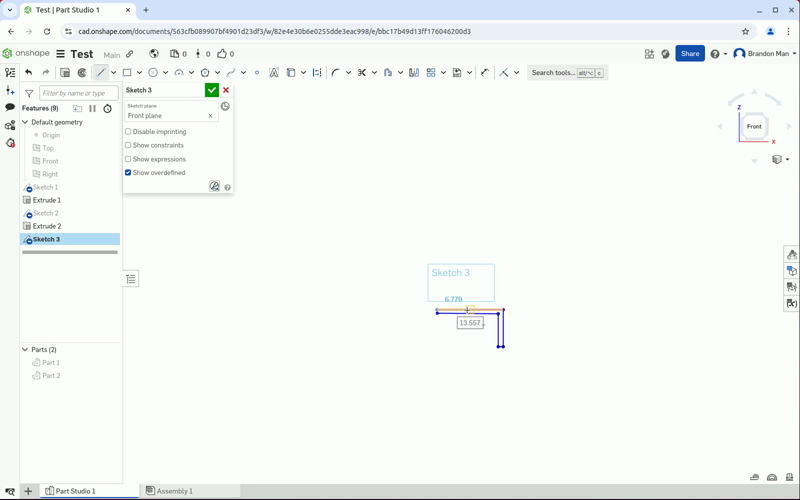
mouse_move(437, 313)
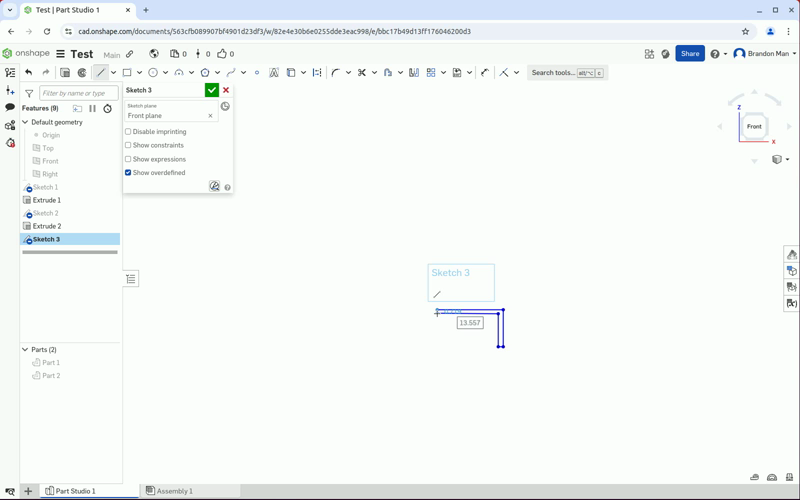
scroll(6)
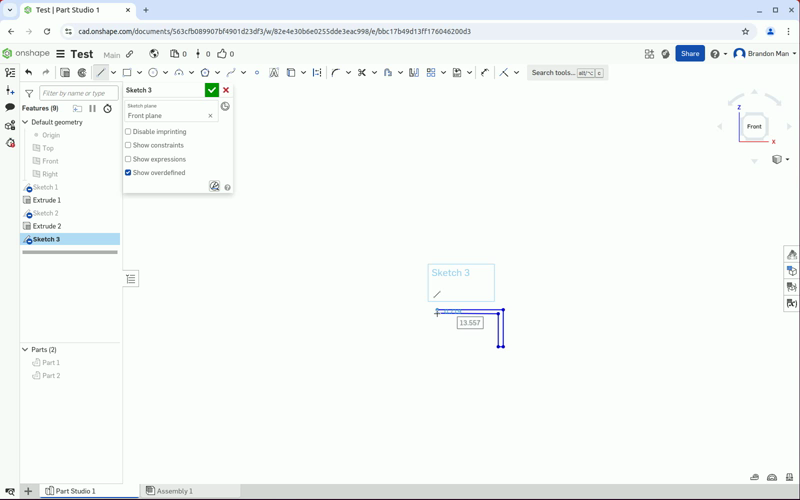
scroll(6)
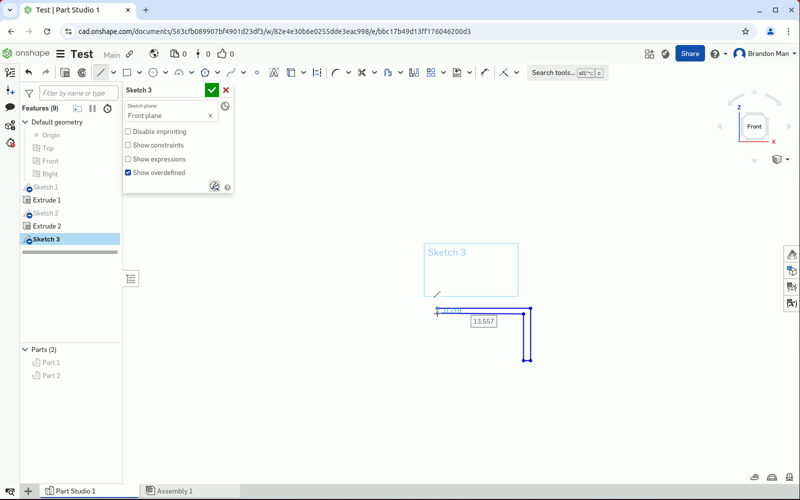
scroll(6)
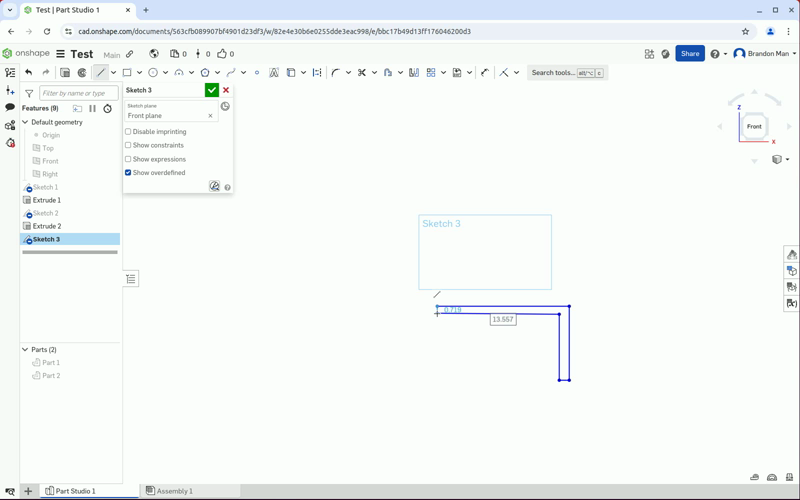
scroll(6)
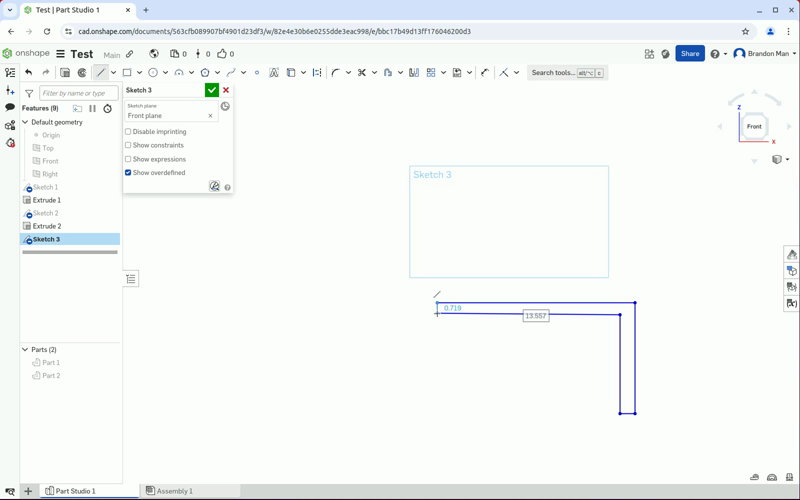
scroll(6)
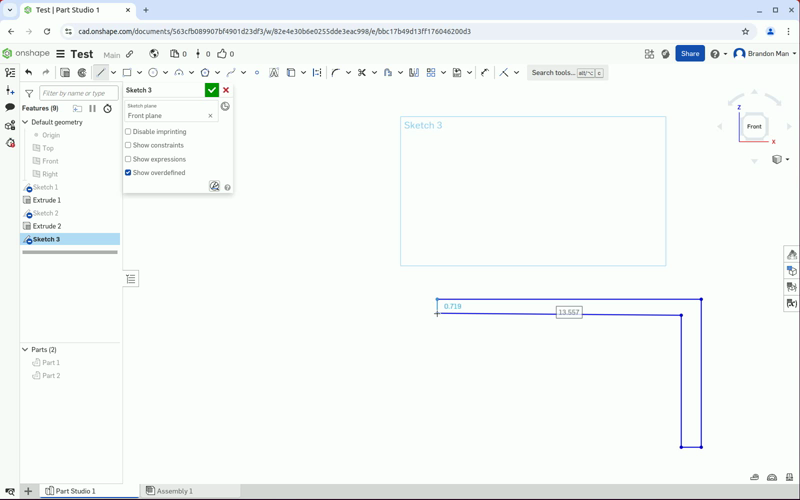
scroll(6)
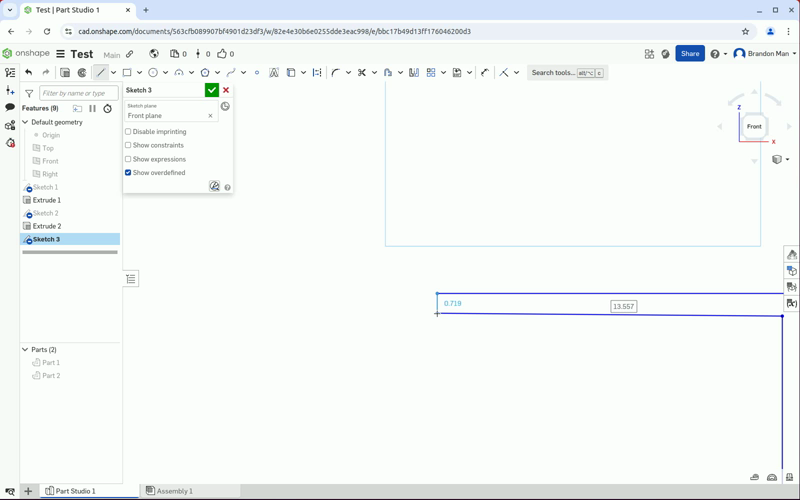
scroll(6)
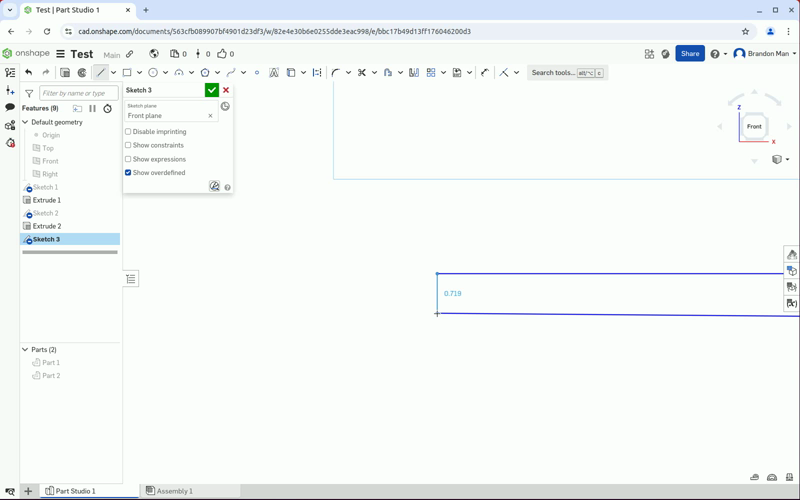
key_up(shift)
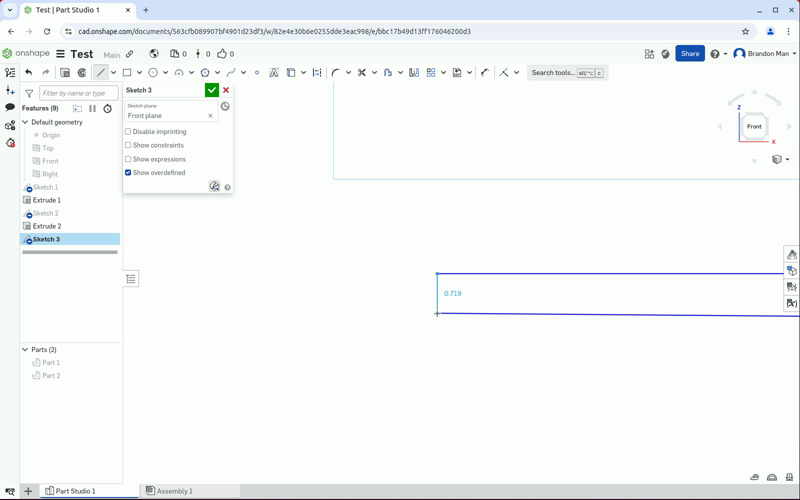
click(437, 313)
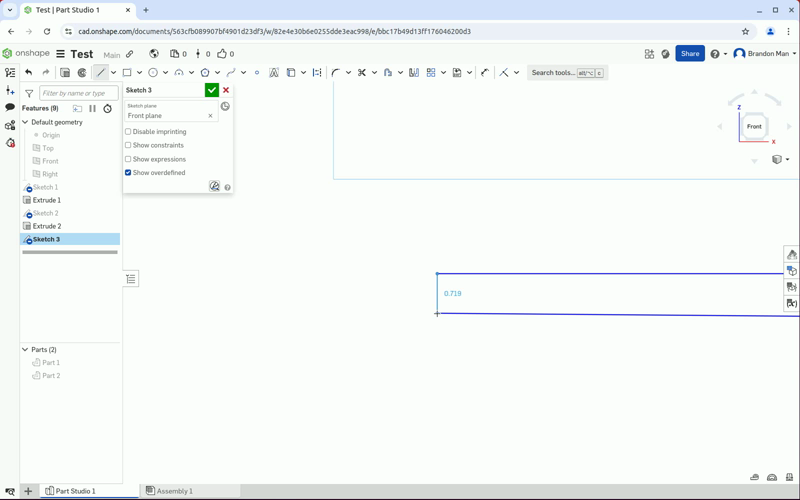
scroll(-6)
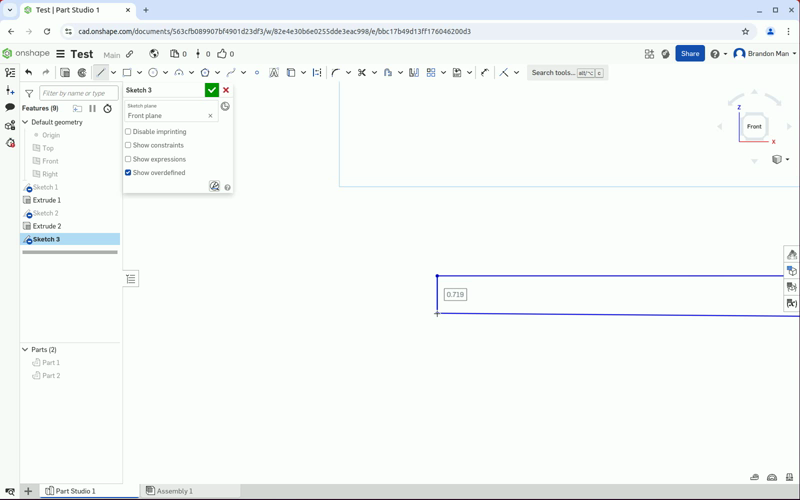
scroll(-6)
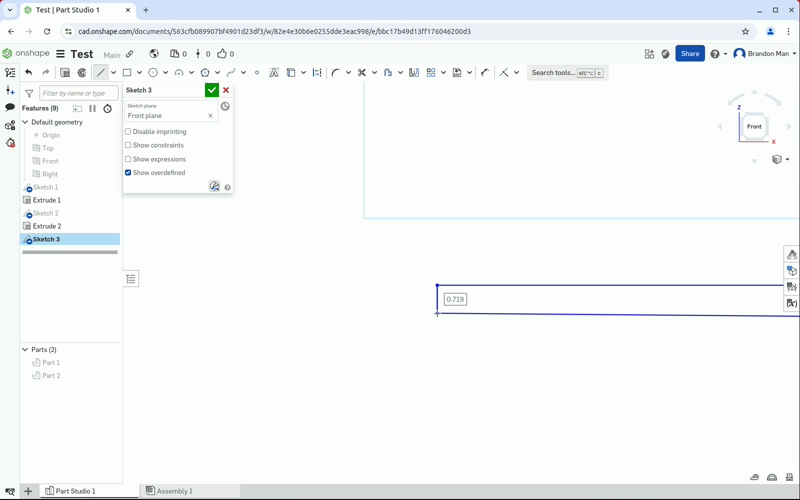
scroll(-6)
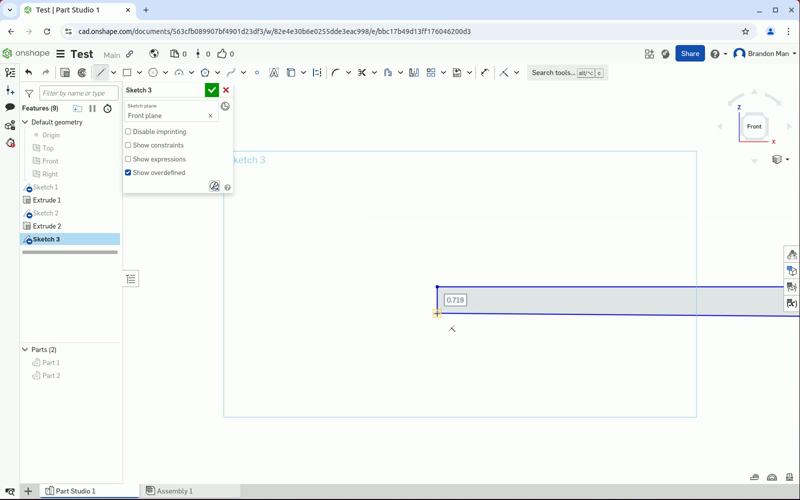
scroll(-6)
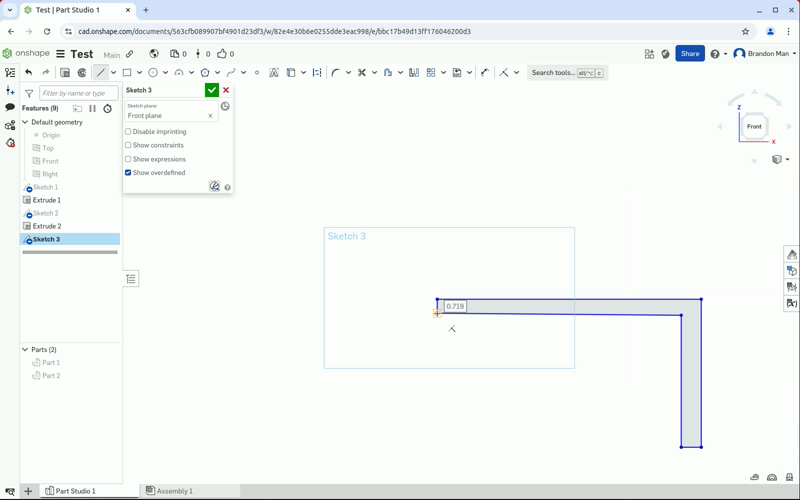
scroll(-6)
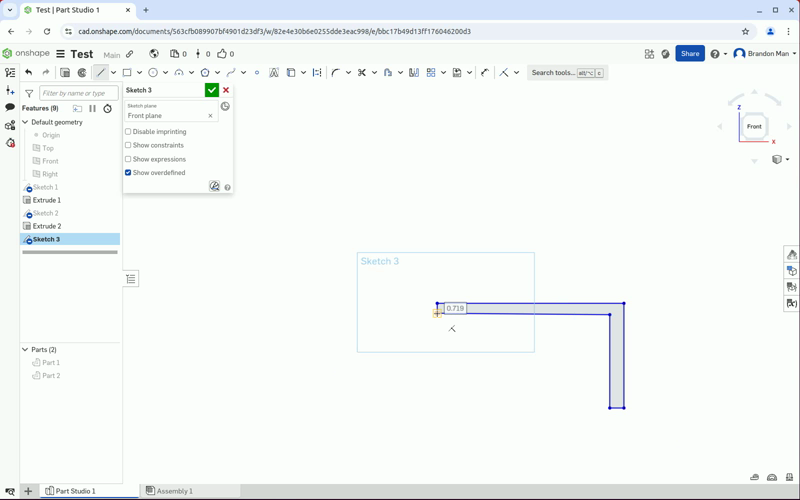
scroll(-6)
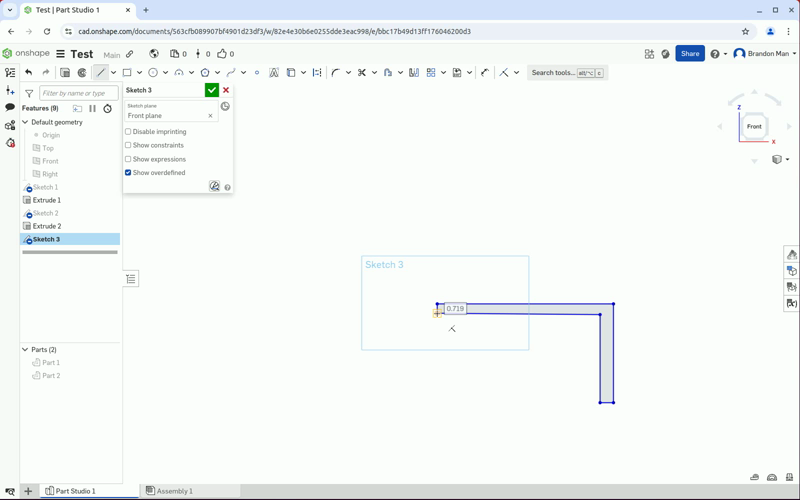
scroll(-6)
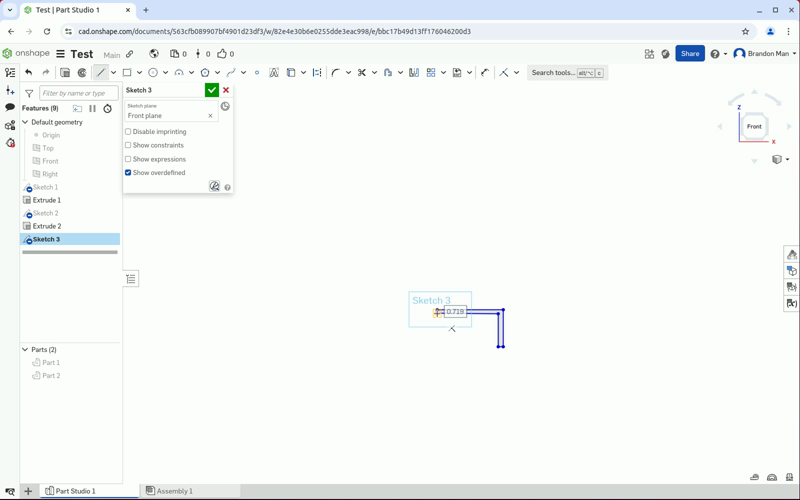
key(esc)
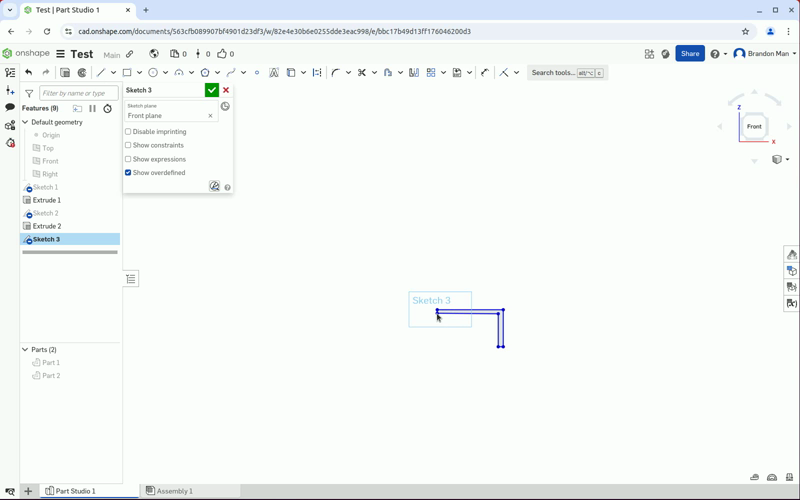
mouse_move(501, 344)
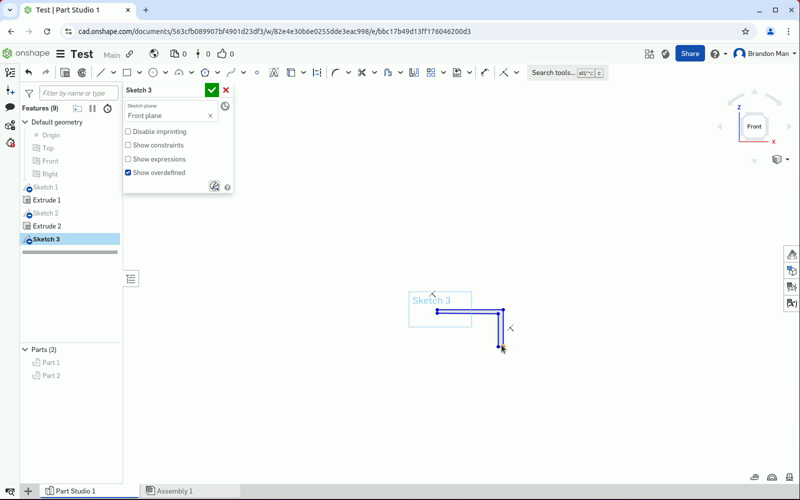
scroll(6)
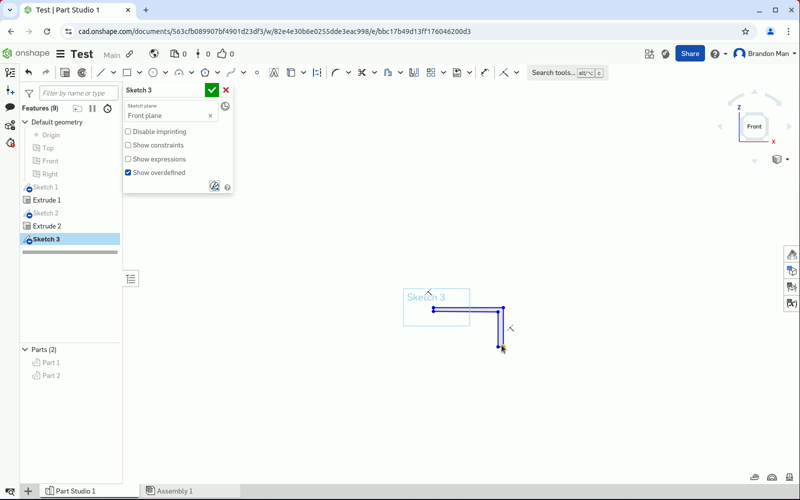
scroll(6)
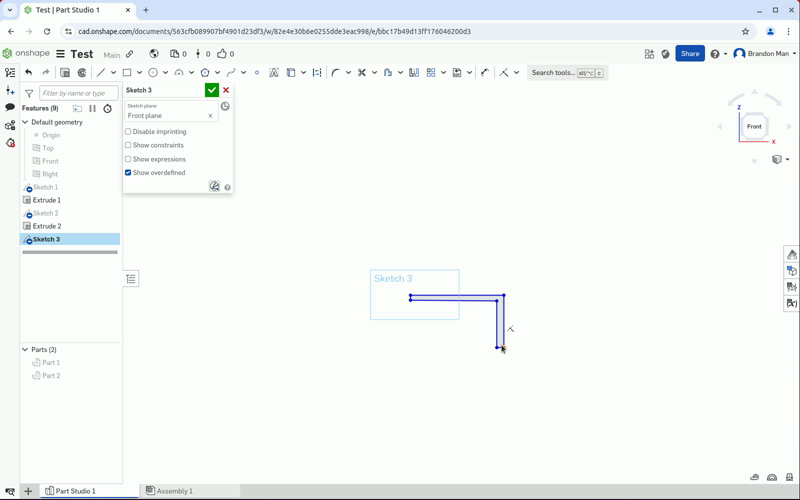
scroll(6)
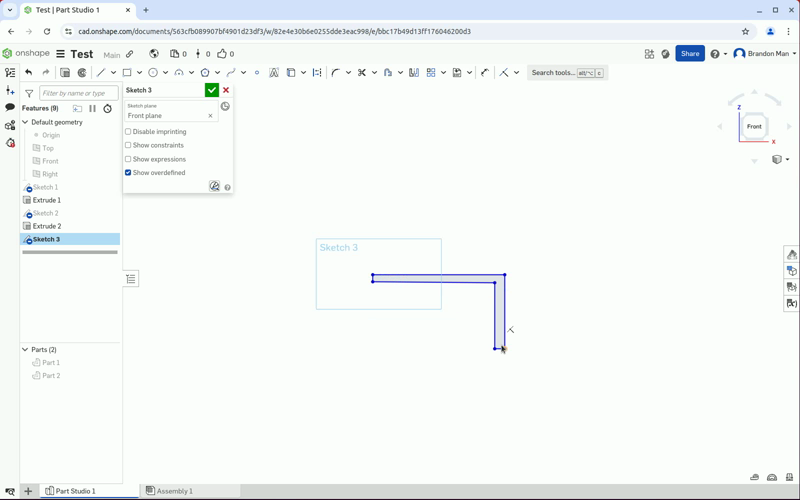
scroll(6)
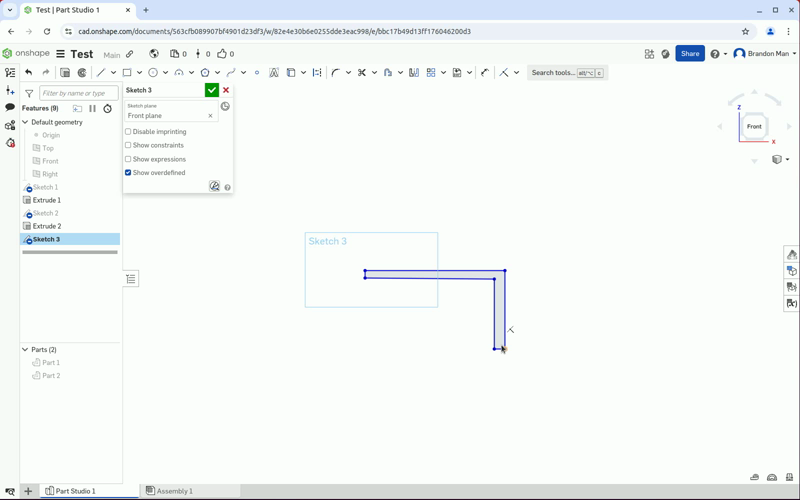
scroll(6)
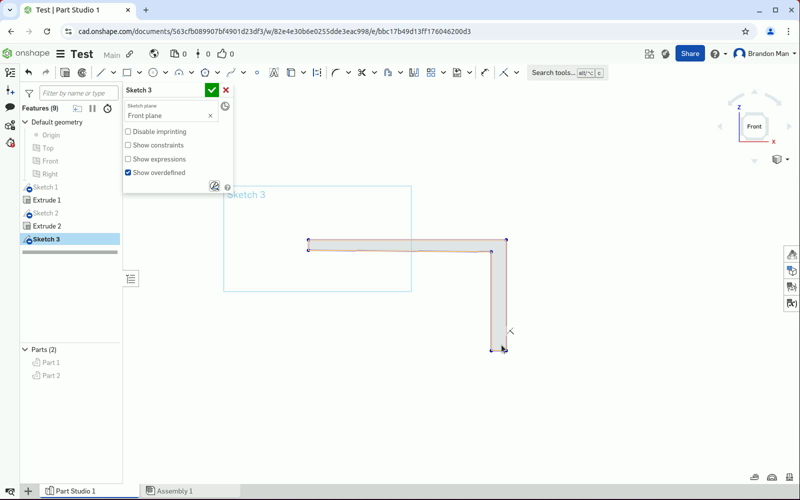
scroll(6)
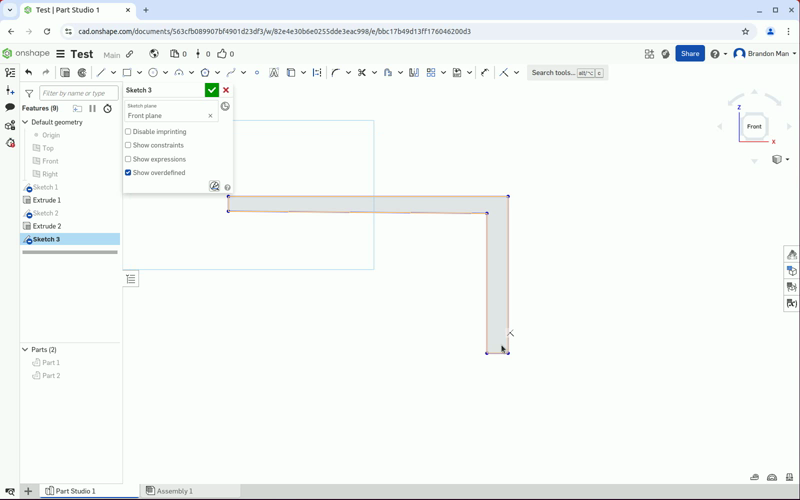
scroll(6)
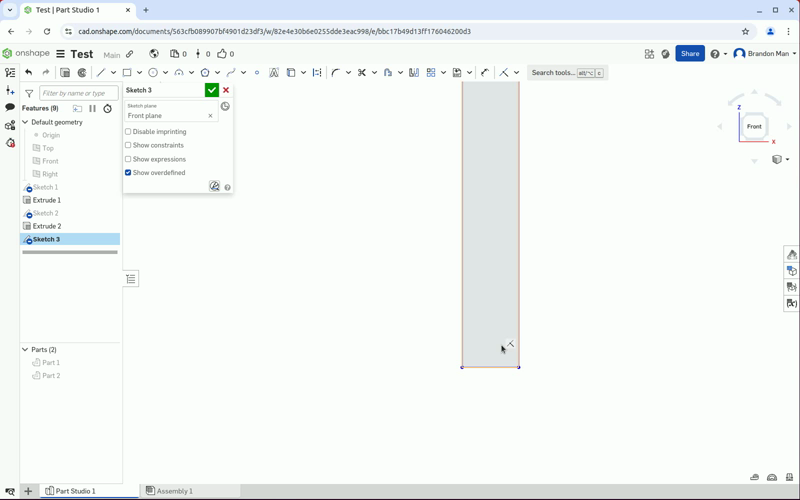
click(501, 344)
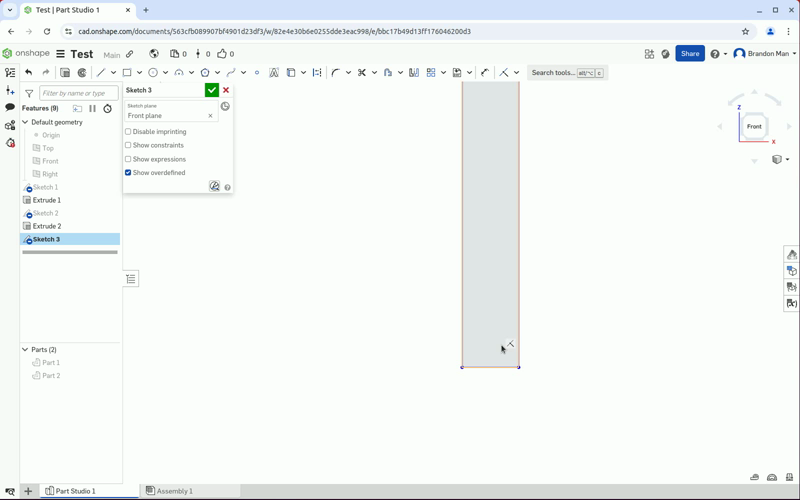
scroll(-6)
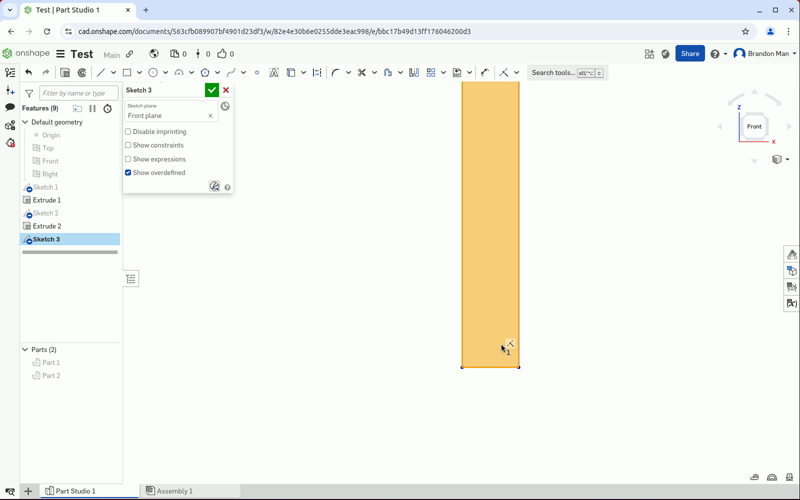
scroll(-6)
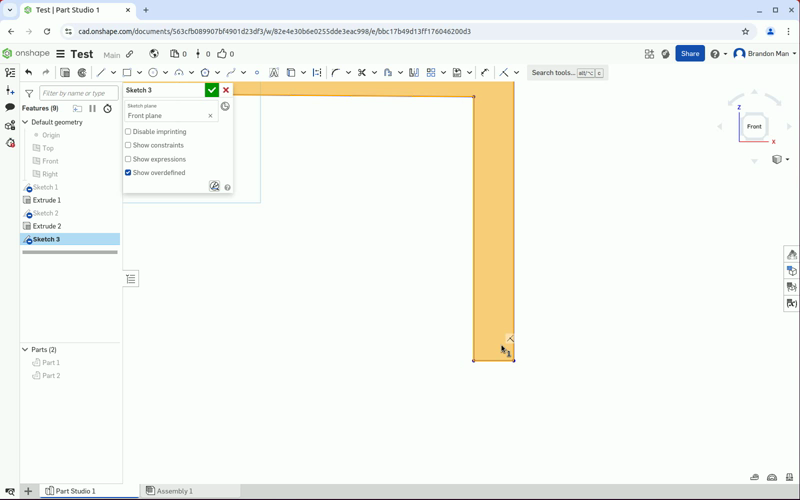
scroll(-6)
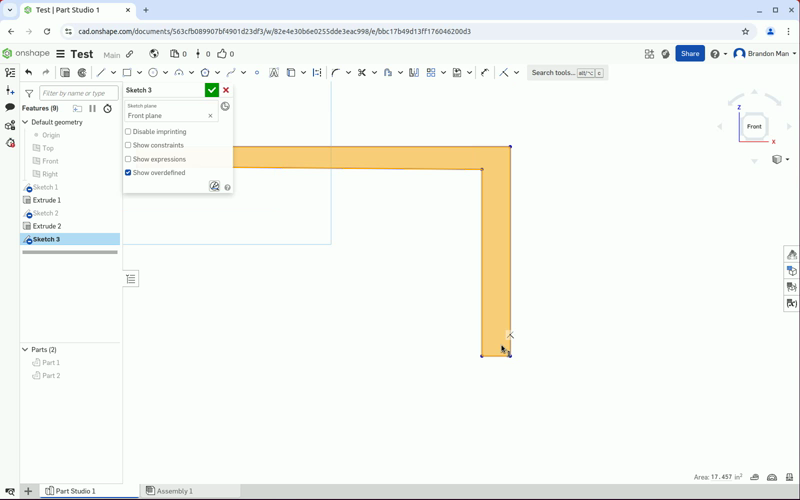
scroll(-6)
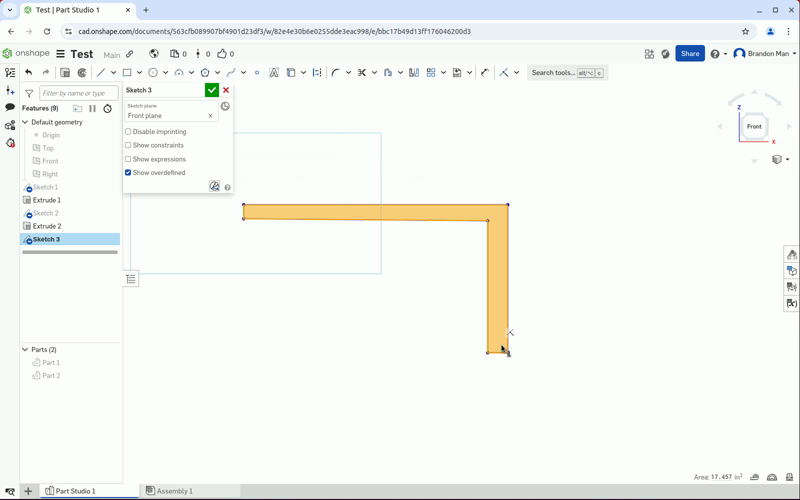
scroll(-6)
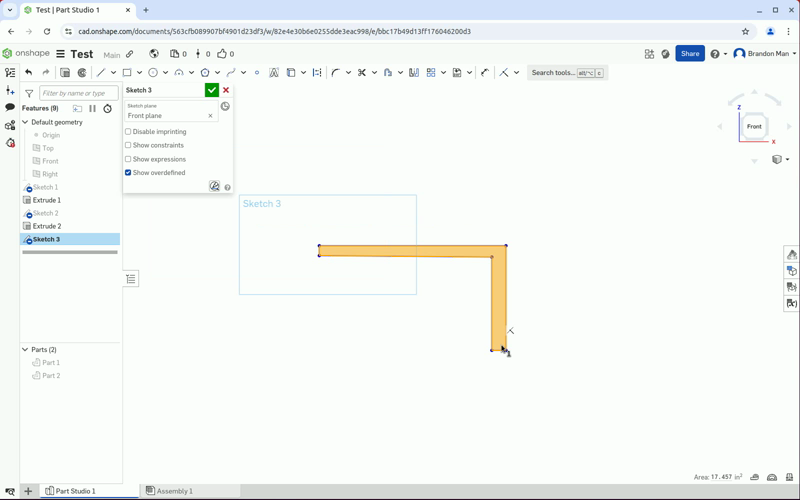
scroll(-6)
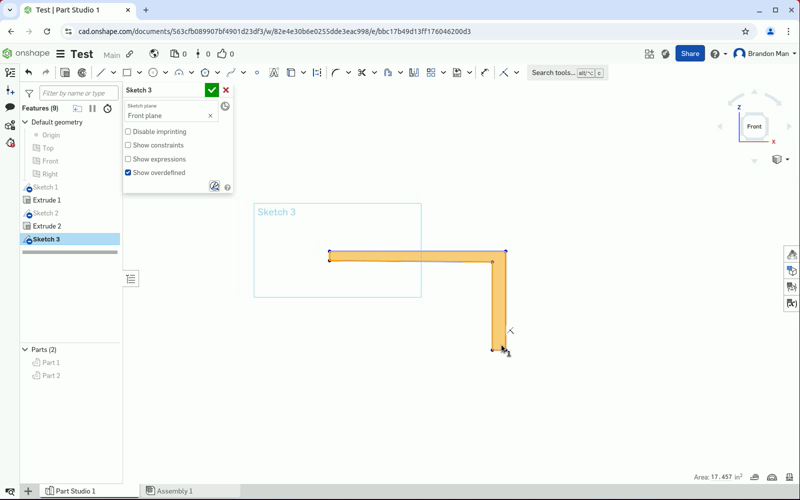
scroll(-6)
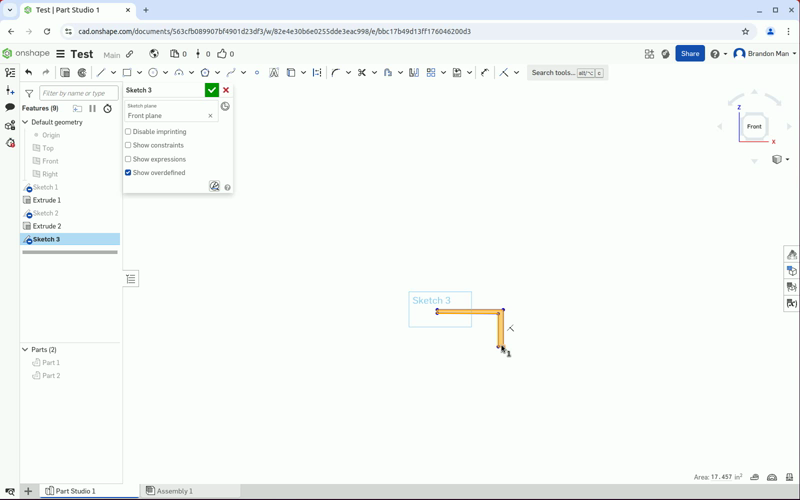
mouse_move(73, 352)
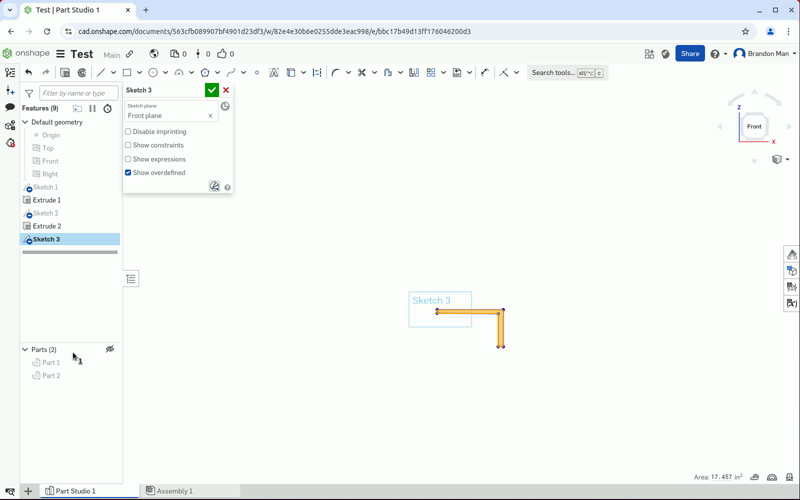
key(shift+y)
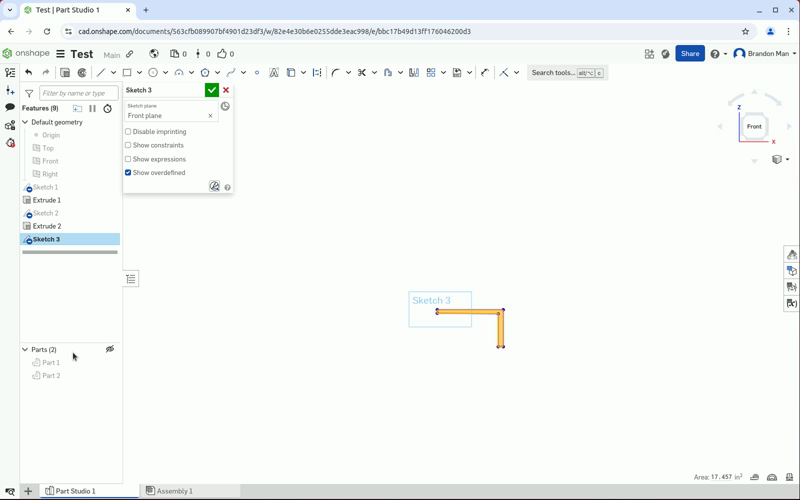
key(shift+e)
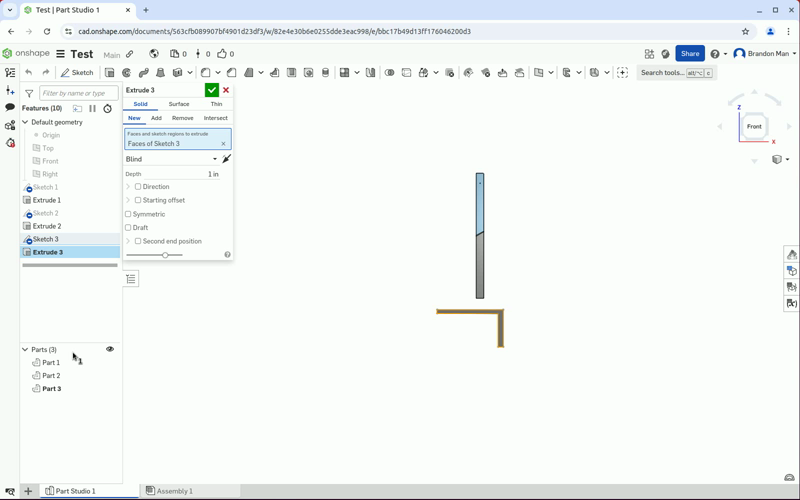
mouse_move(143, 106)
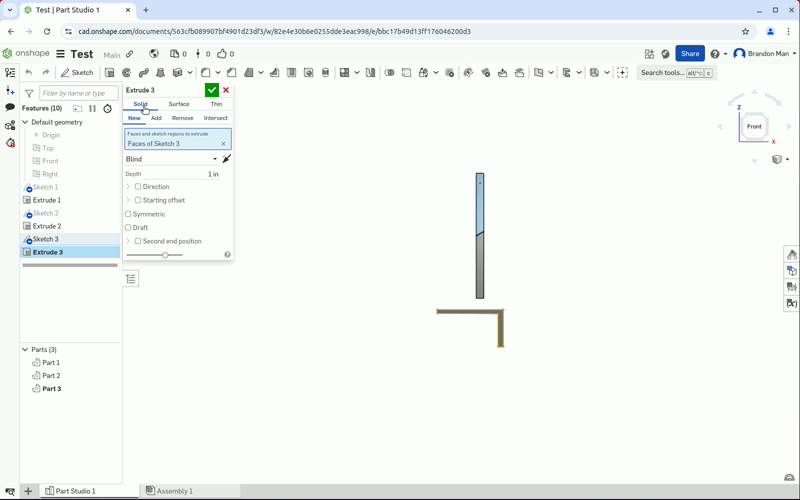
click(143, 106)
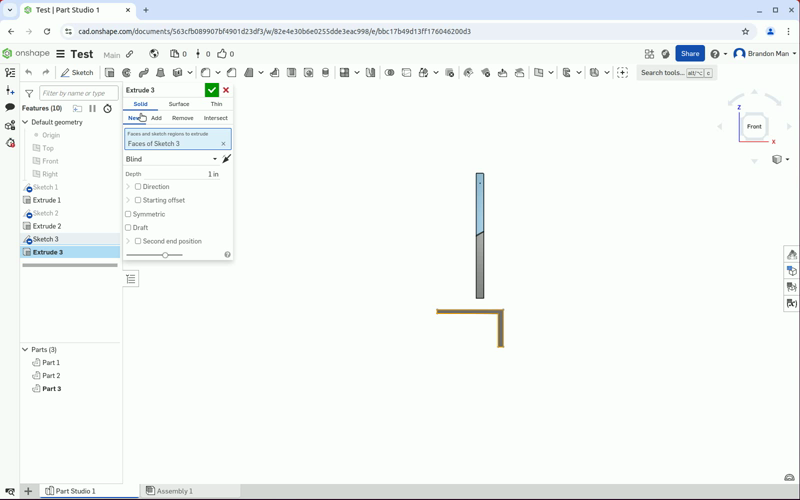
mouse_move(137, 120)
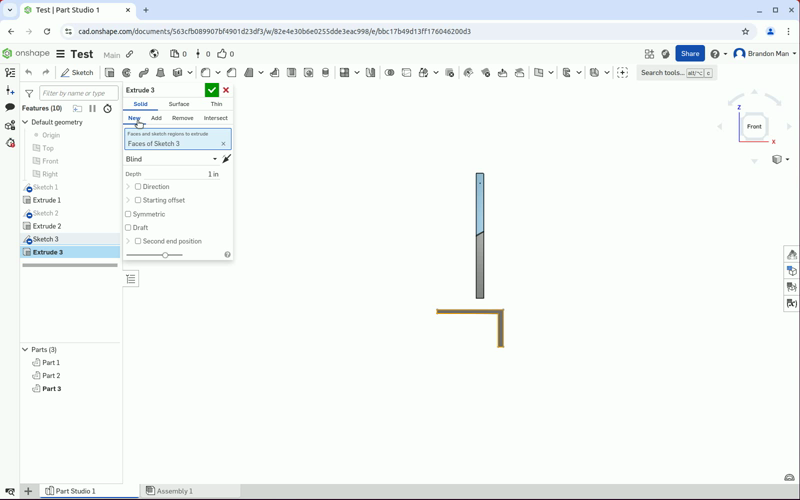
click(137, 120)
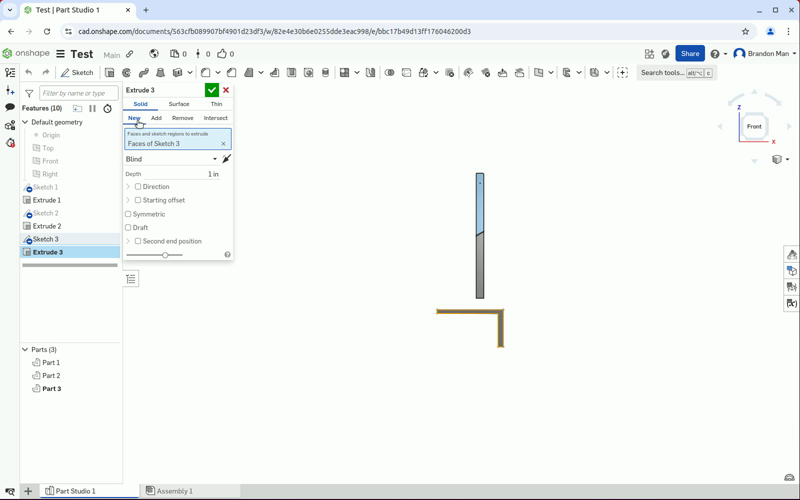
key(tab, 4)
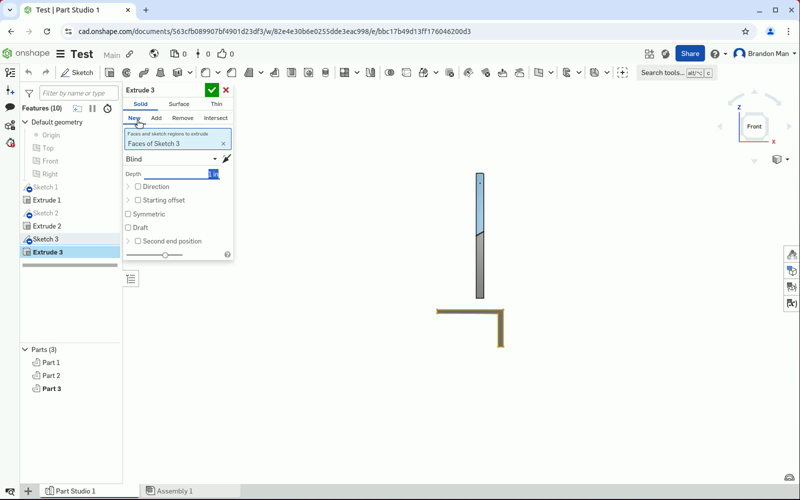
text(0.481)
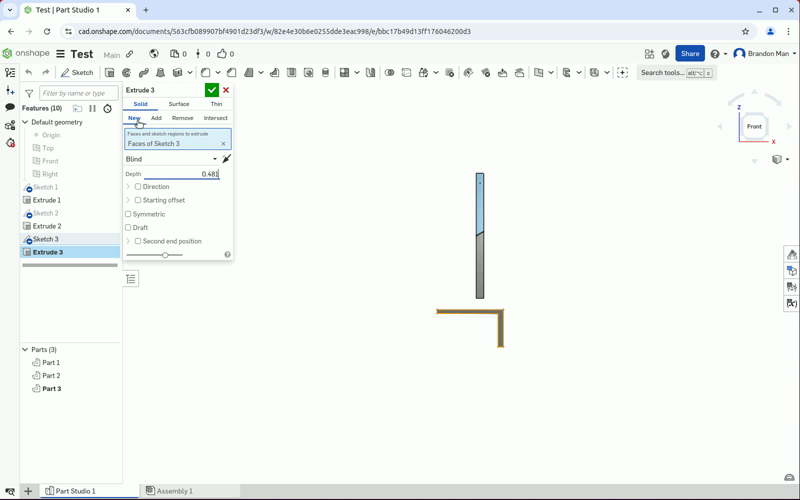
key(enter)
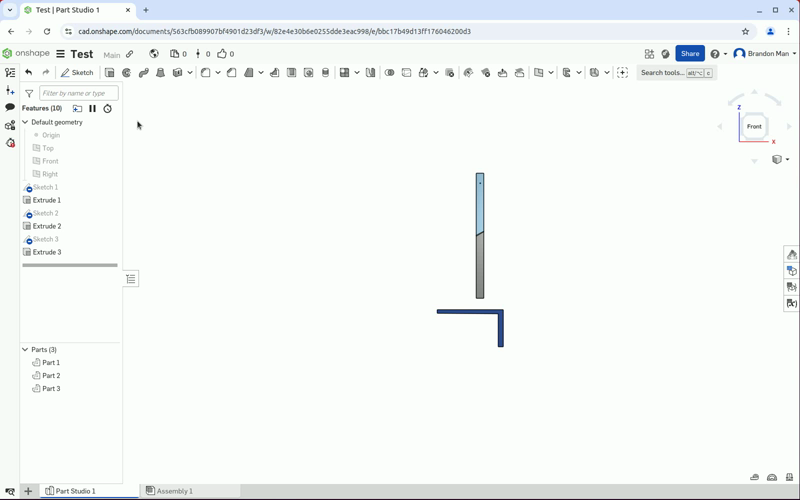
key(shift+h)
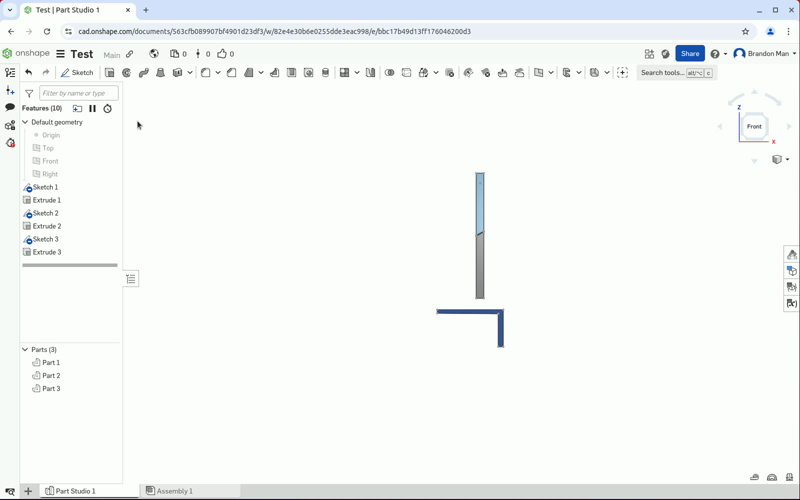
key(shift+h)
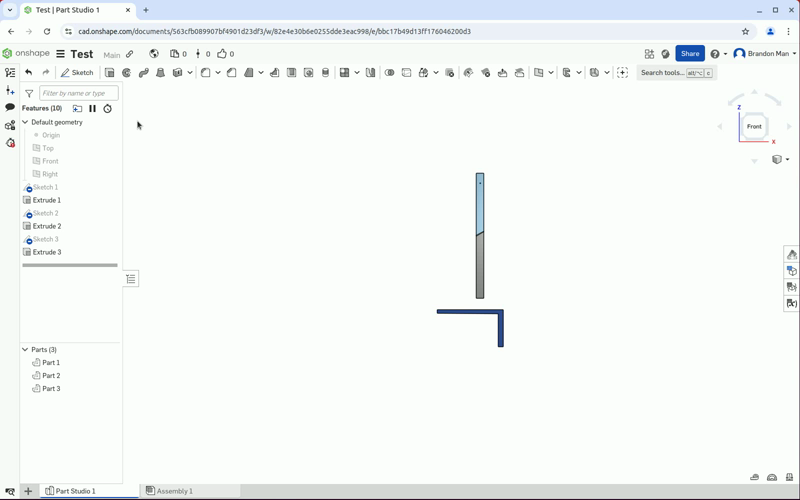
mouse_move(73, 189)
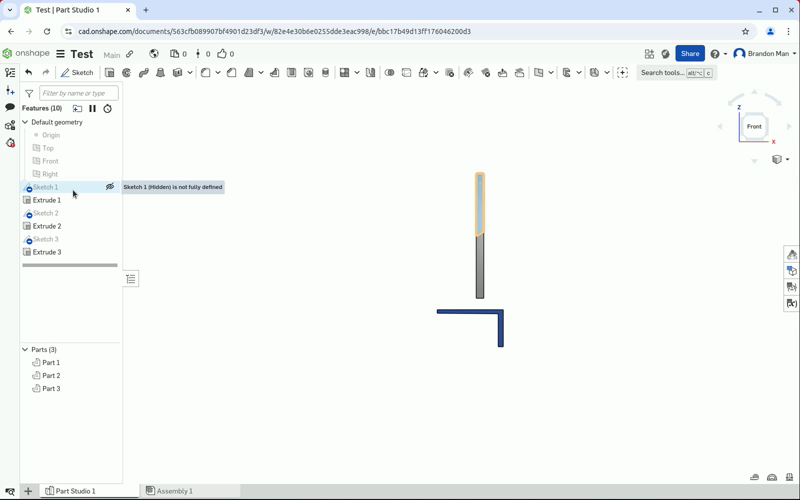
click(73, 189)
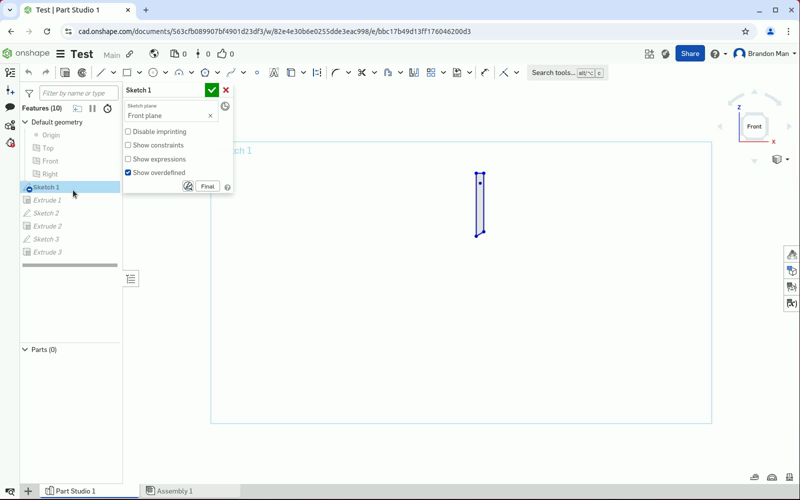
mouse_move(229, 92)
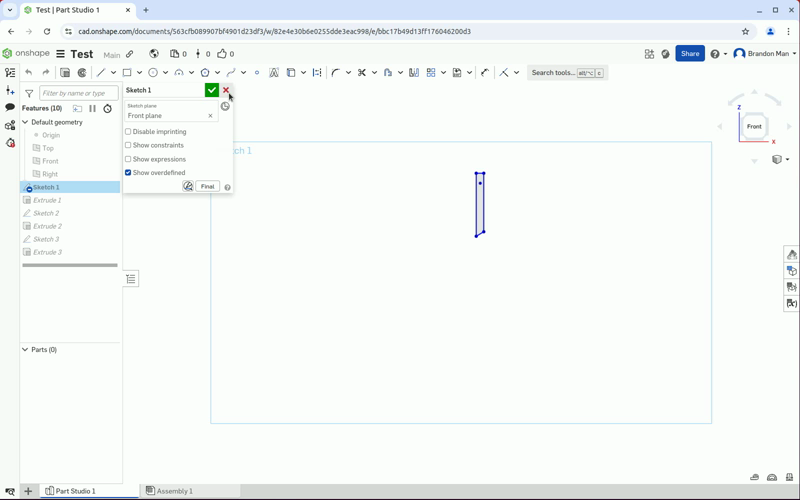
click(229, 92)
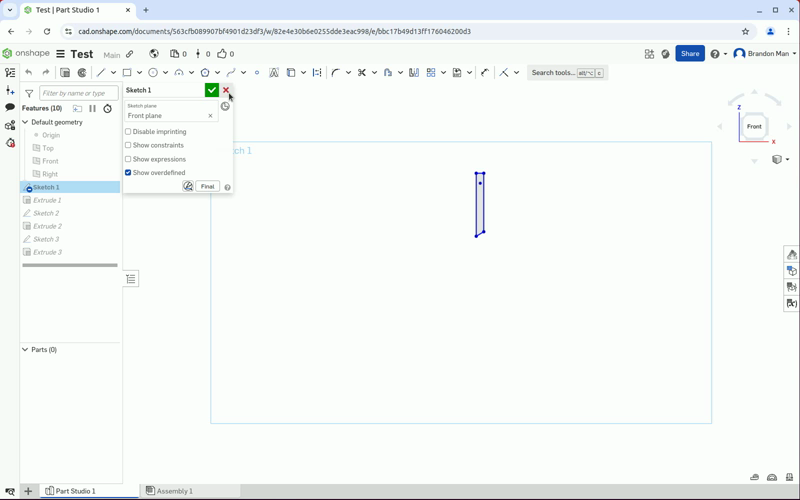
key(shift+s)
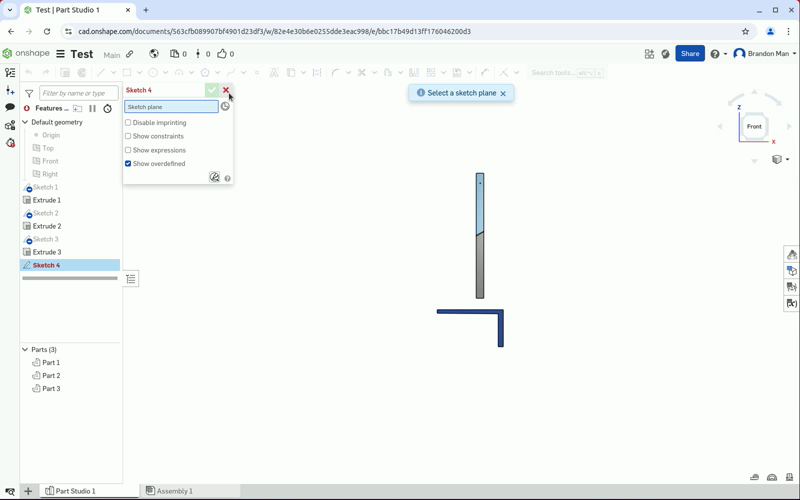
mouse_move(73, 163)
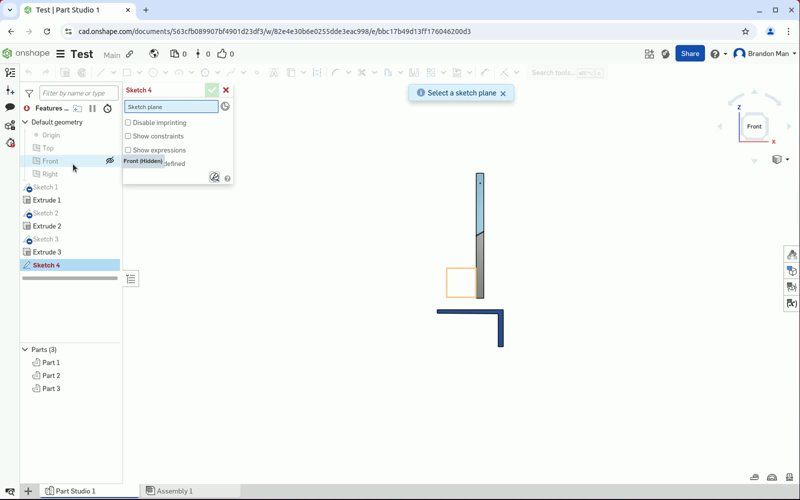
click(73, 163)
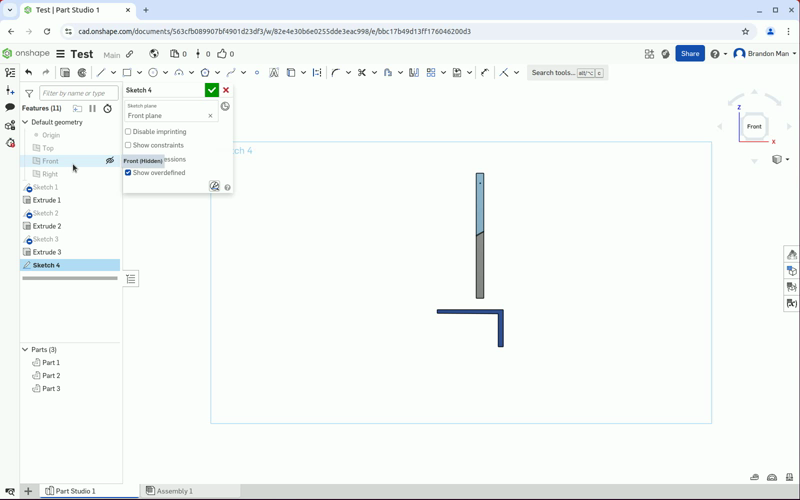
mouse_move(73, 352)
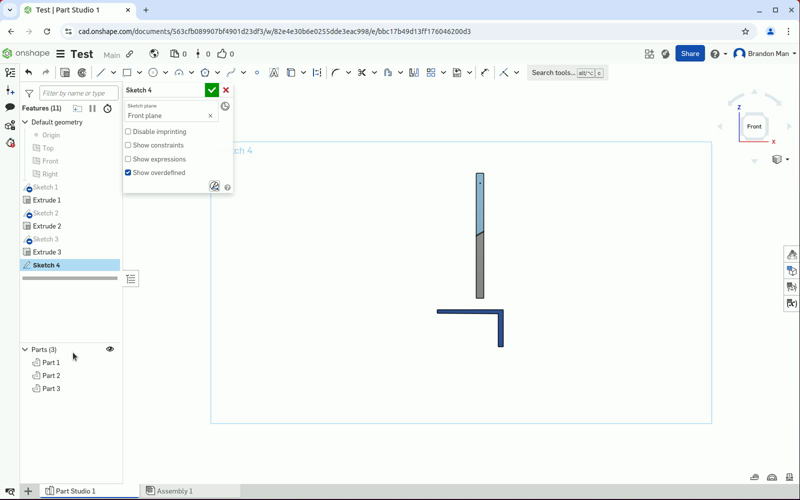
key(y)
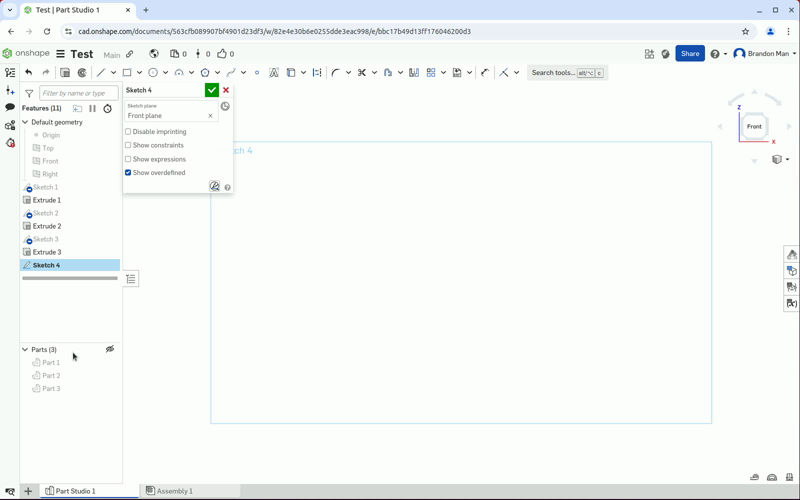
key(l)
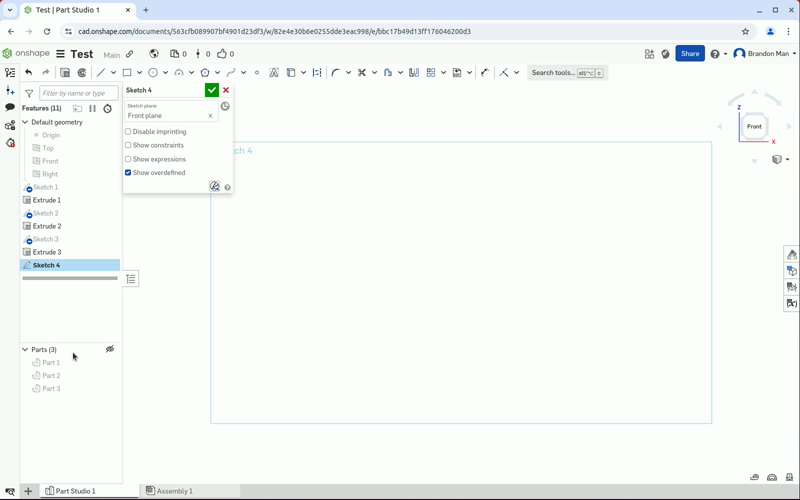
key_down(shift)
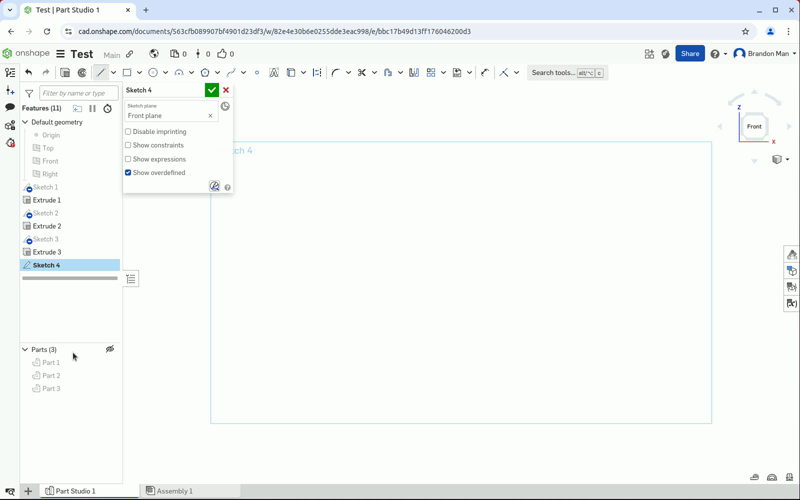
mouse_move(437, 319)
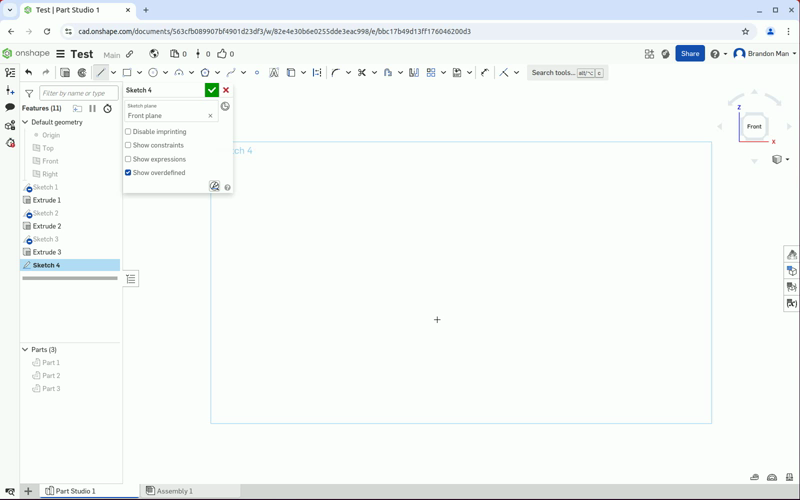
click(437, 319)
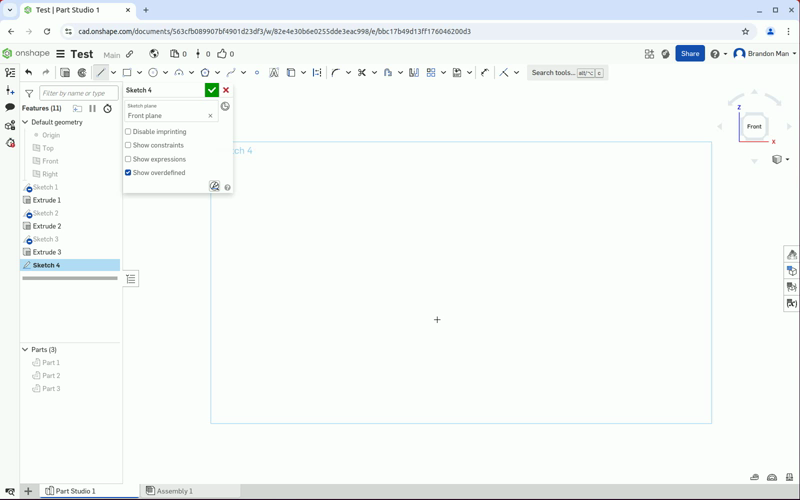
key_up(shift)
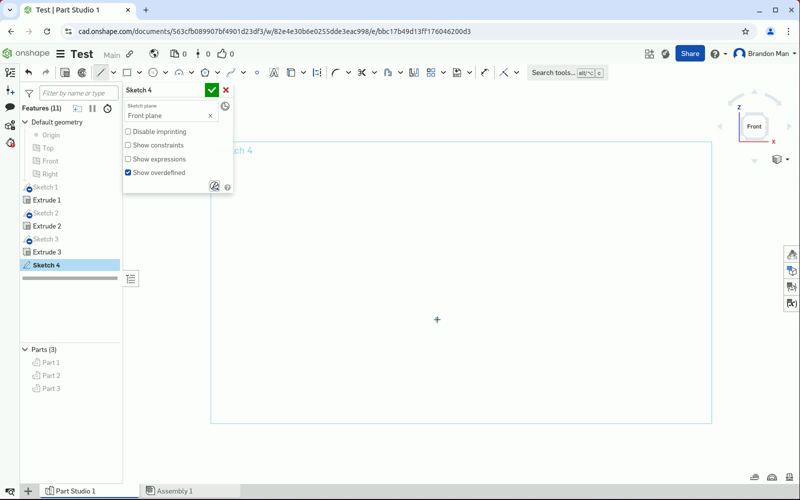
key_down(shift)
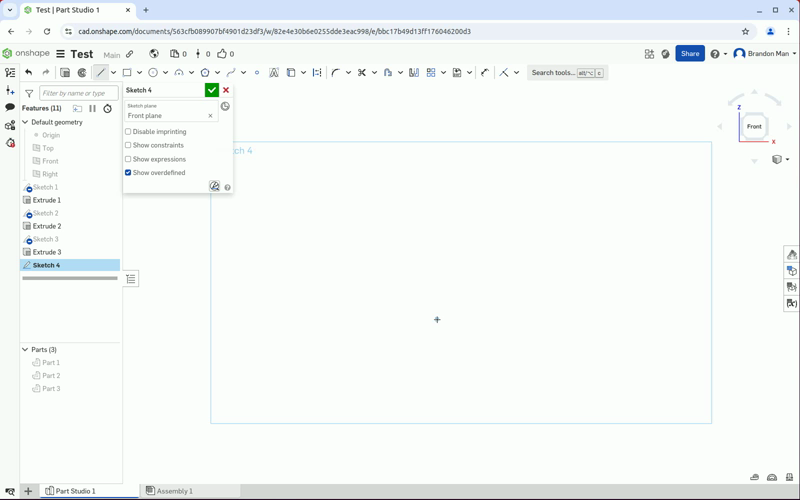
mouse_move(495, 345)
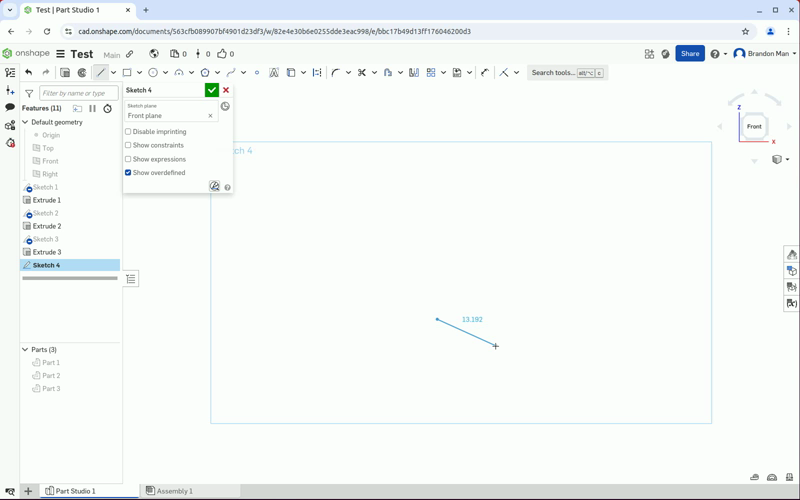
click(495, 345)
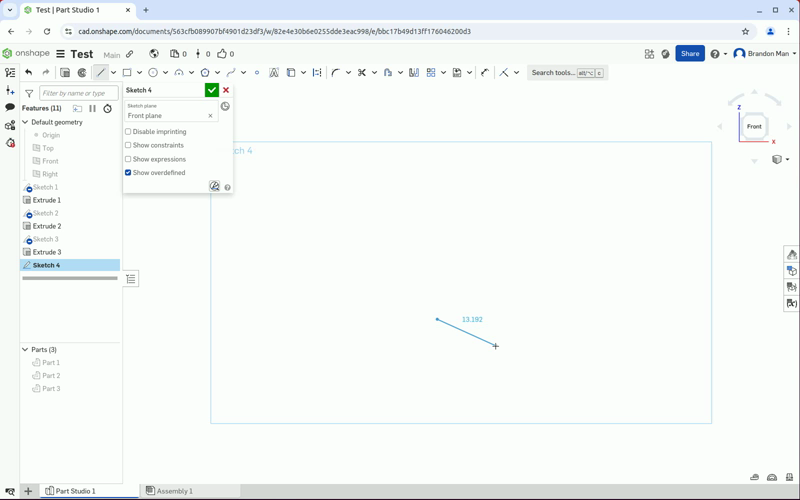
key_up(shift)
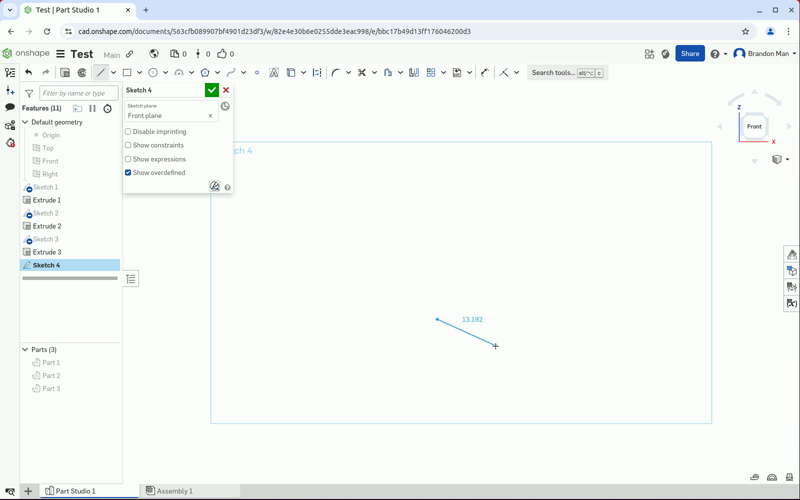
key_down(shift)
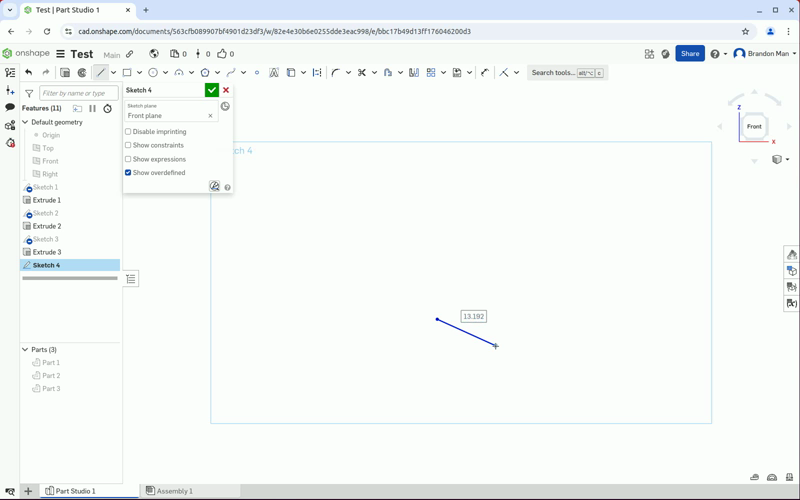
mouse_move(525, 345)
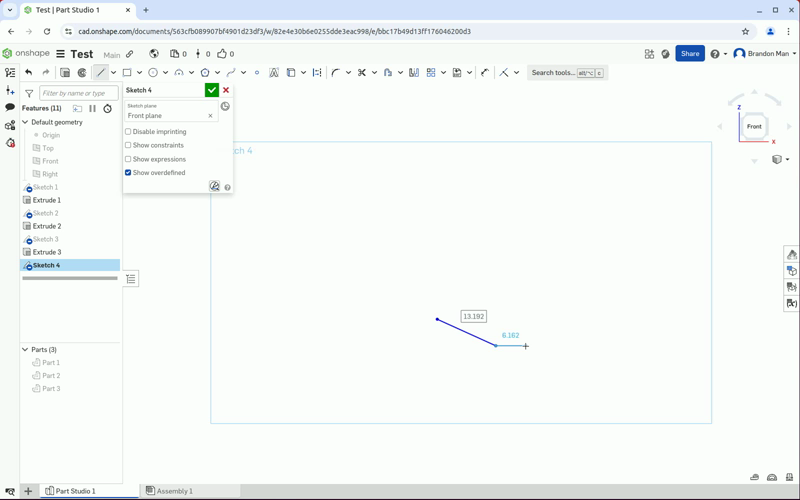
mouse_move(497, 345)
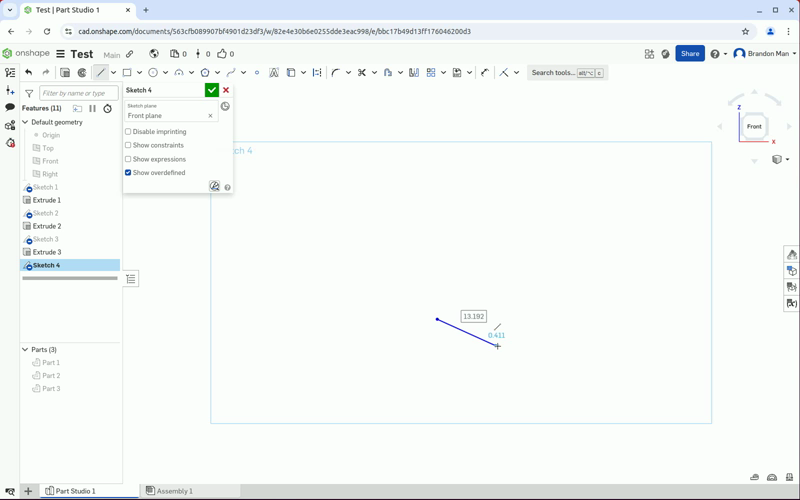
scroll(6)
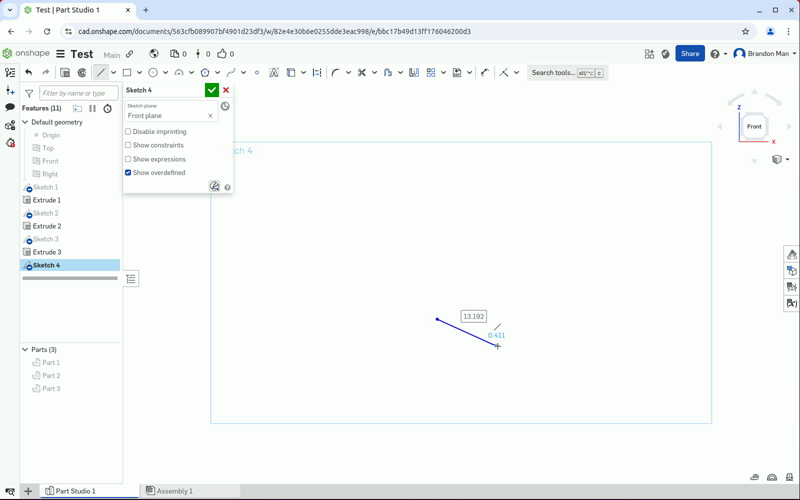
scroll(6)
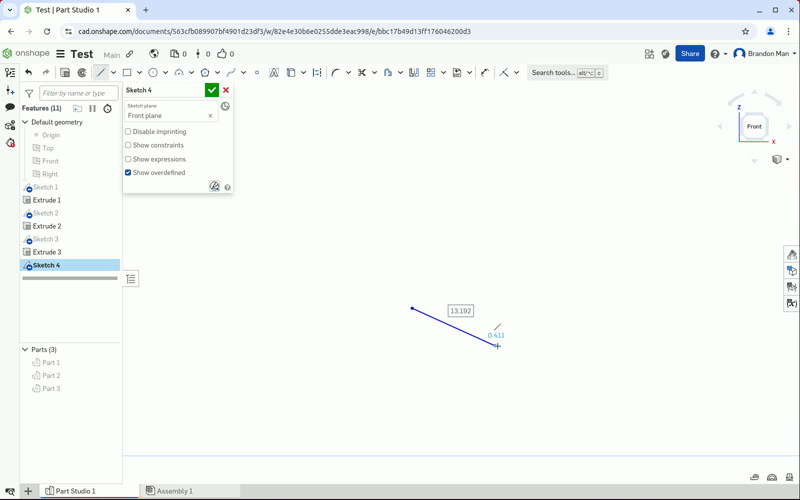
scroll(6)
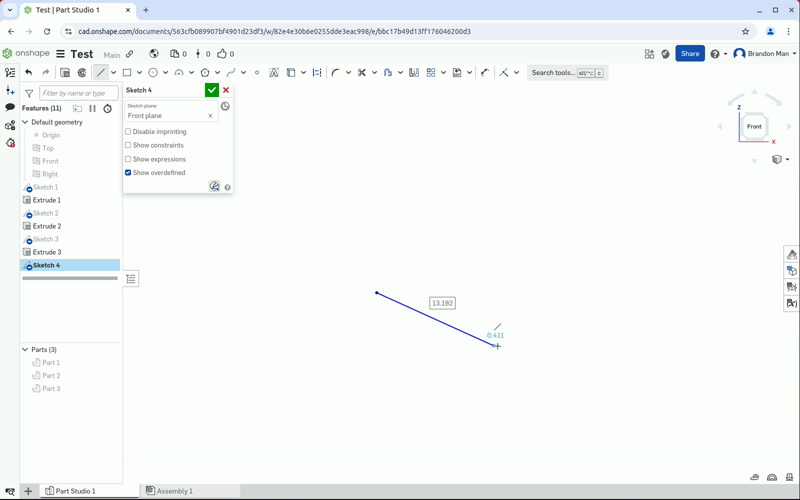
scroll(6)
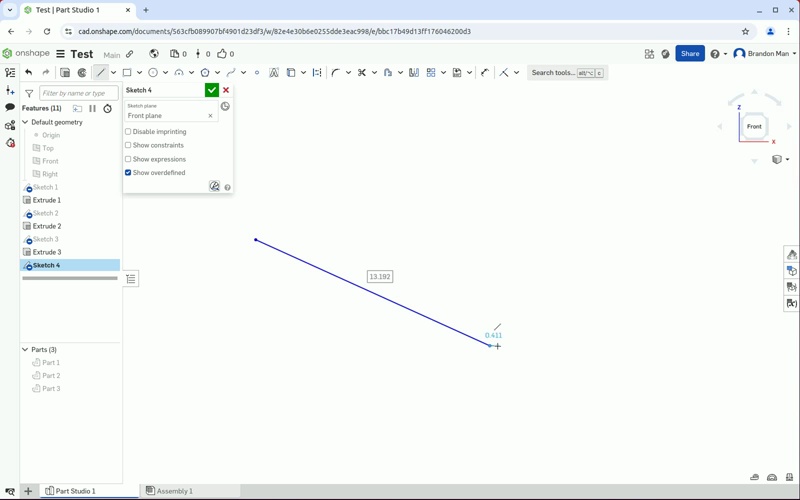
scroll(6)
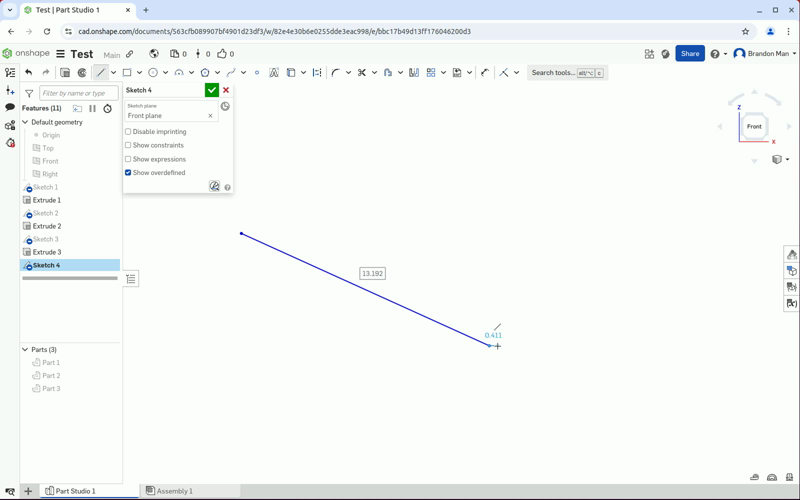
scroll(6)
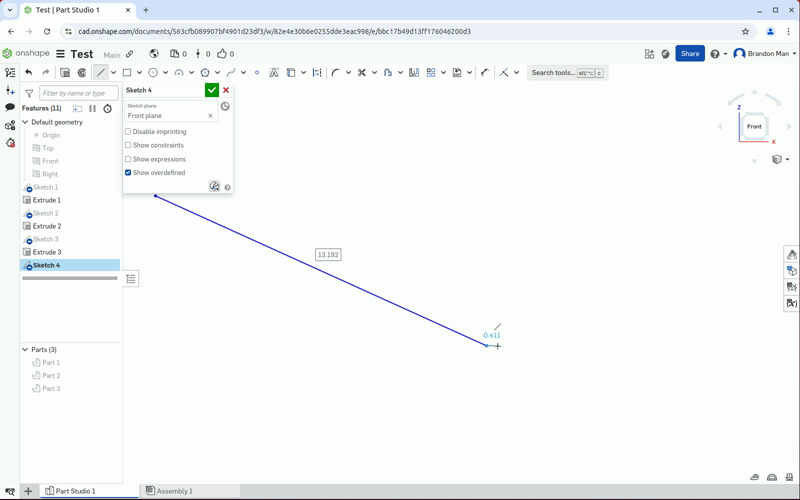
scroll(6)
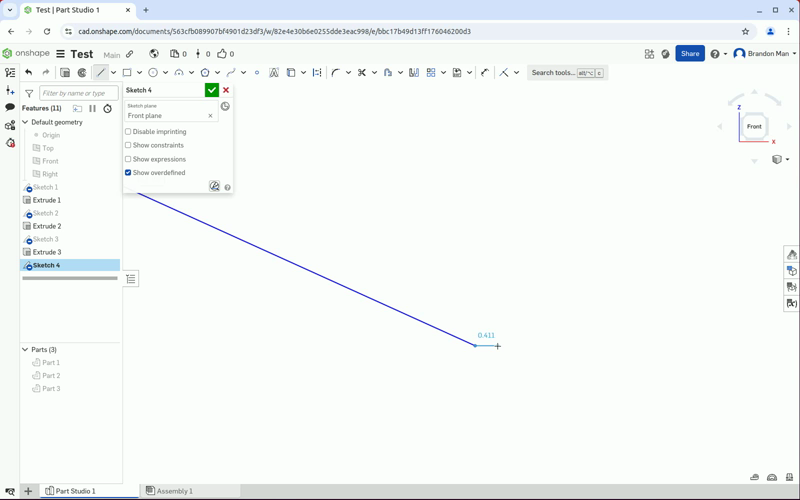
click(497, 345)
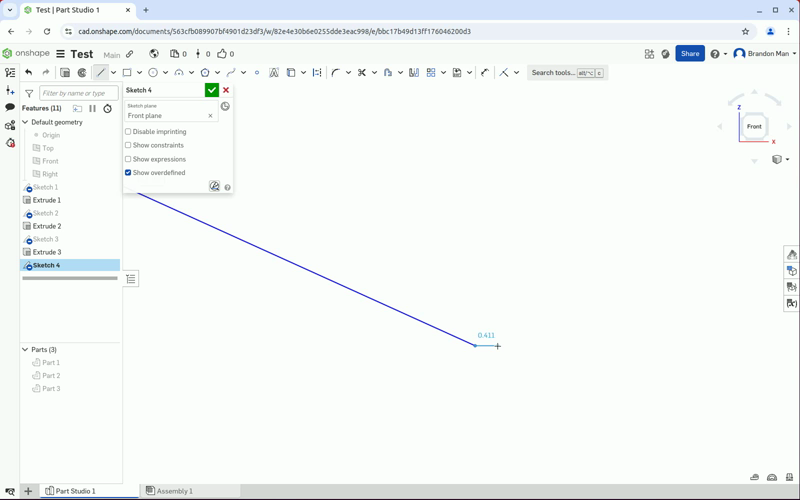
scroll(-6)
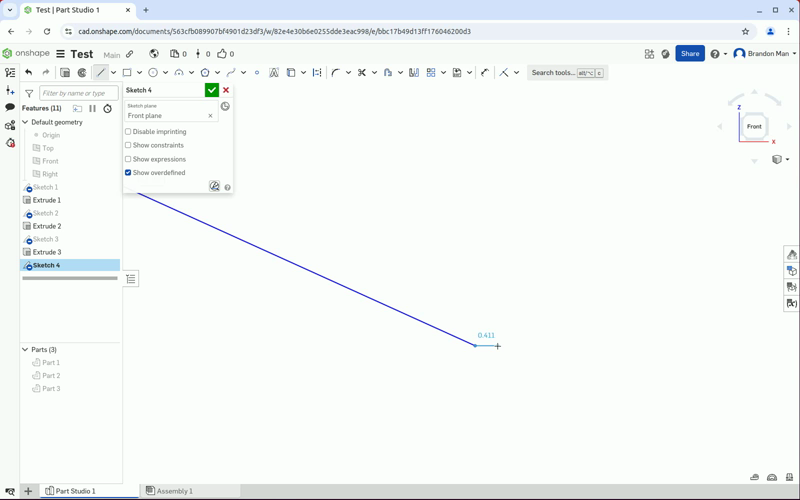
scroll(-6)
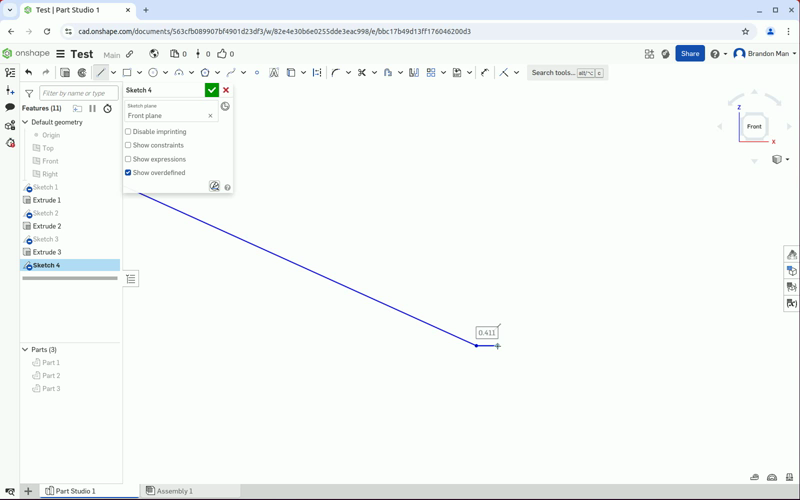
scroll(-6)
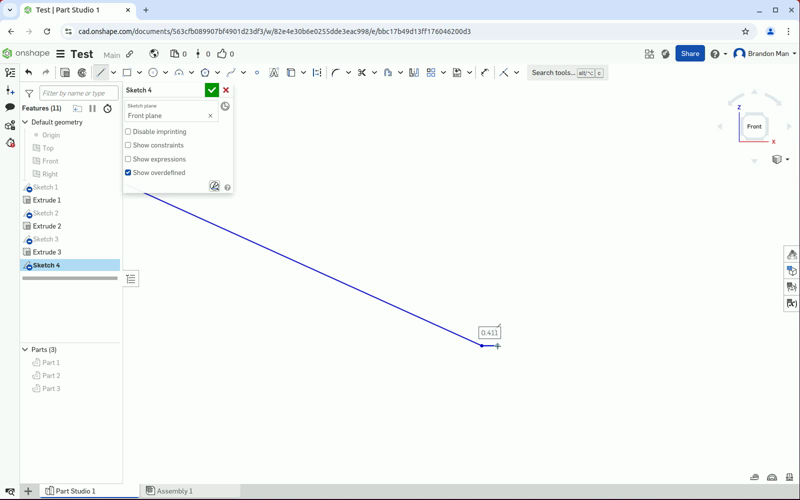
scroll(-6)
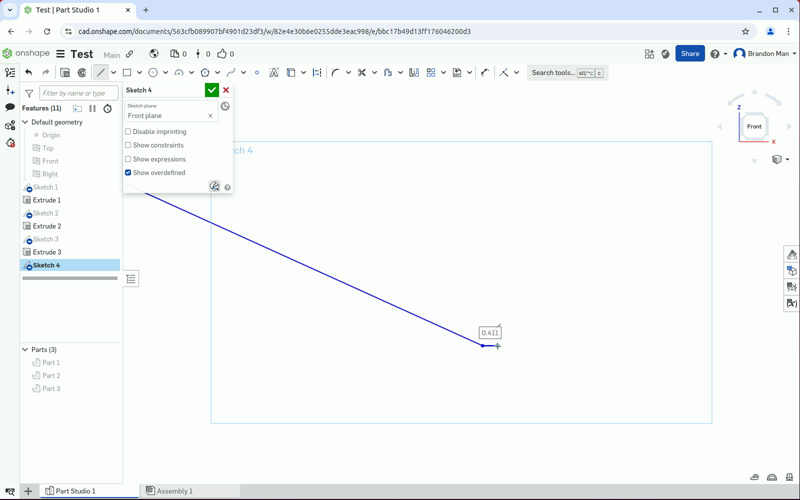
scroll(-6)
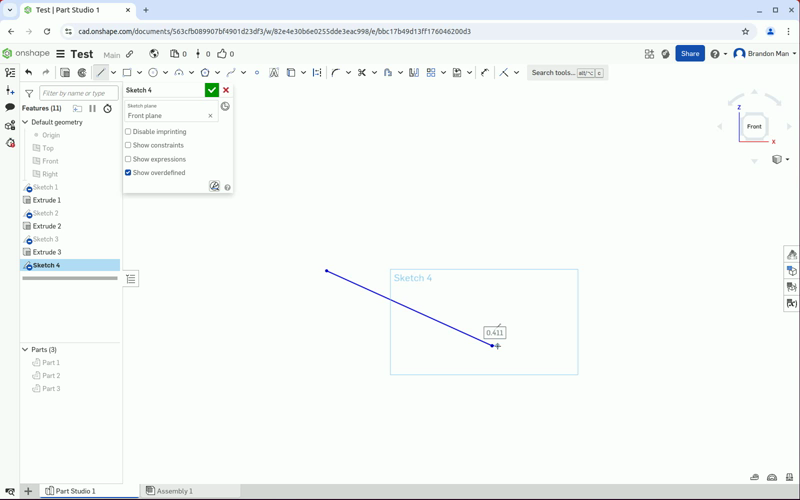
scroll(-6)
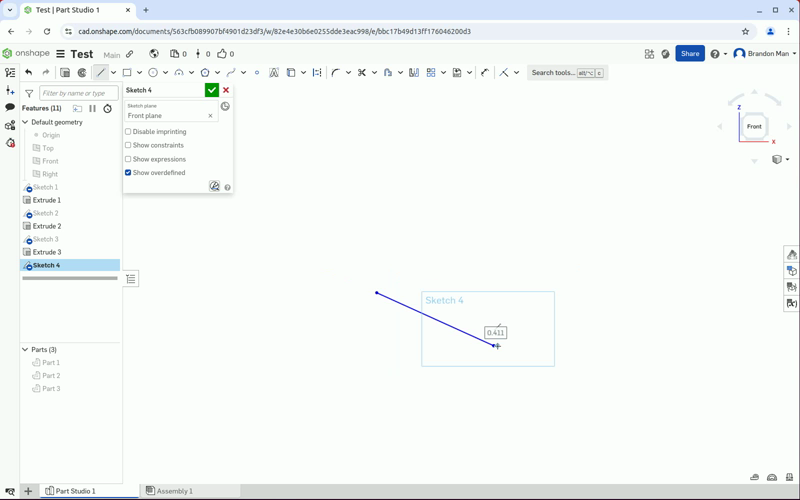
scroll(-6)
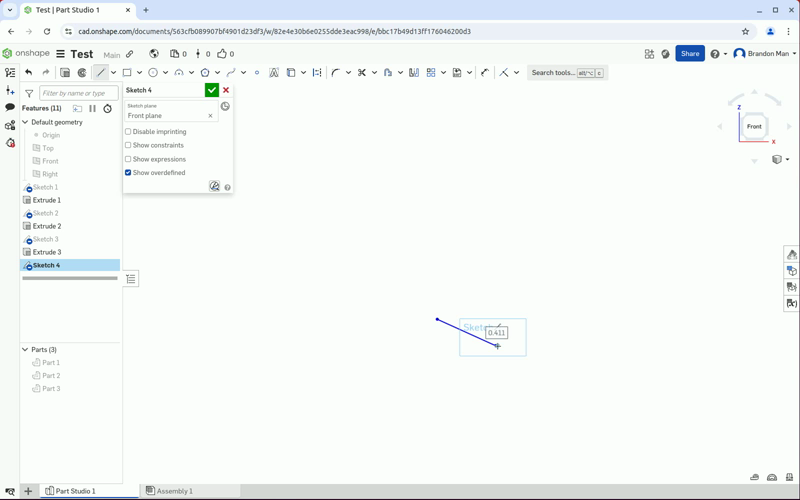
key_up(shift)
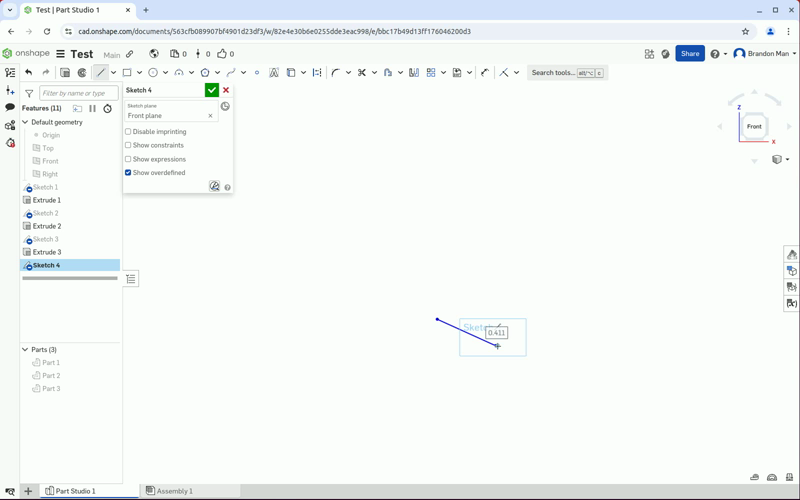
key_down(shift)
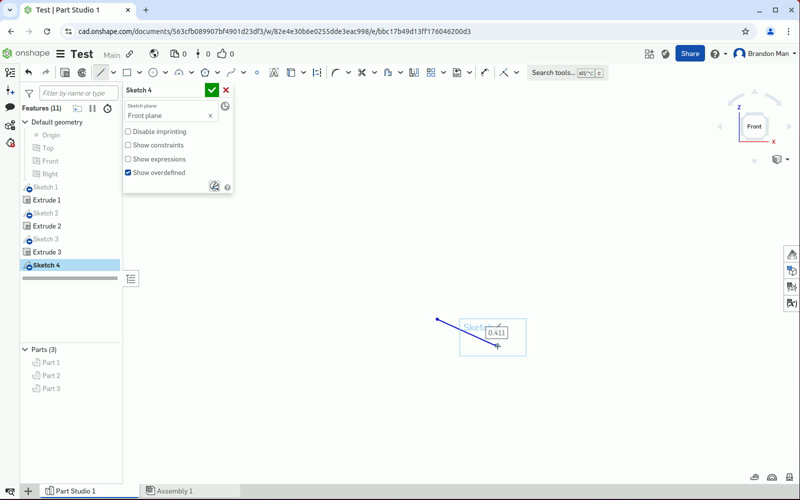
mouse_move(527, 345)
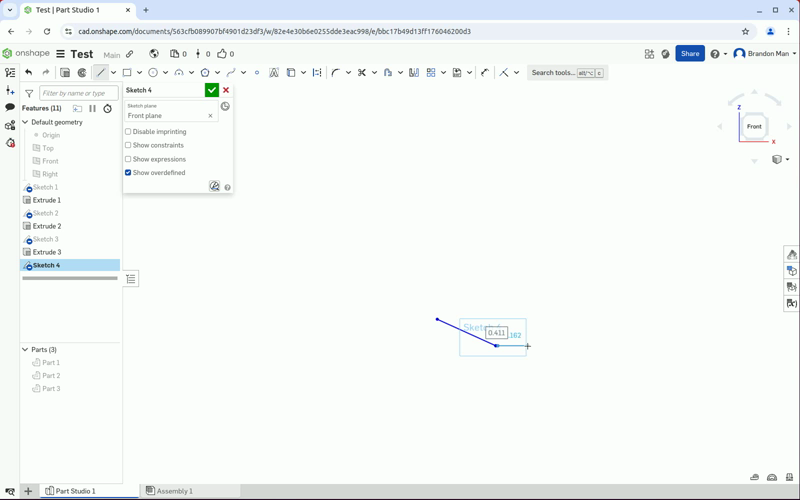
mouse_move(497, 312)
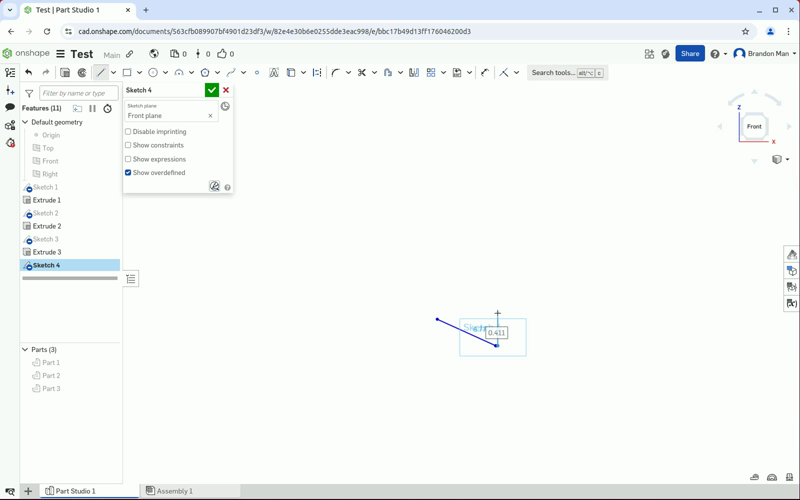
click(497, 312)
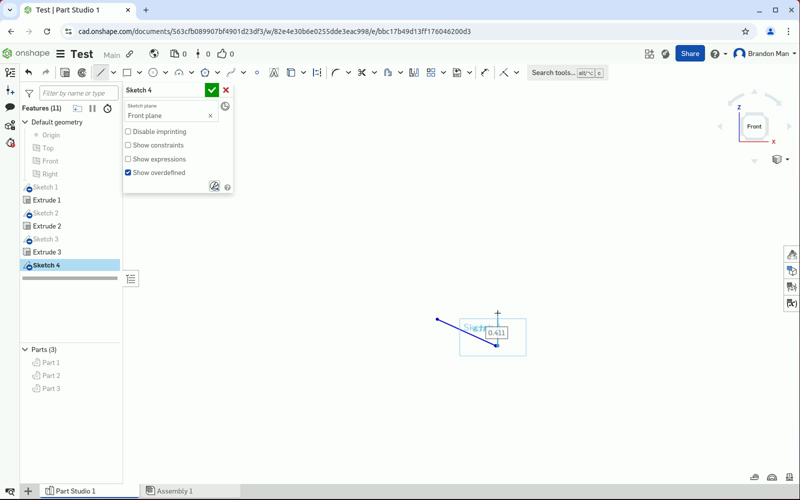
key_up(shift)
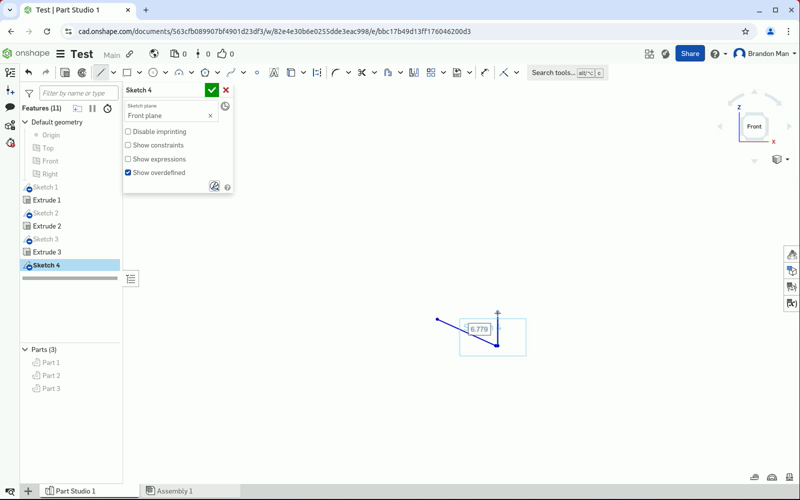
key_down(shift)
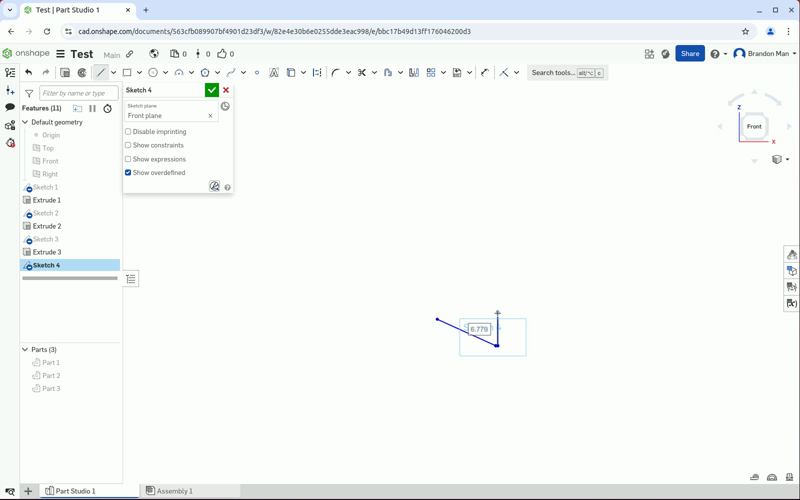
mouse_move(437, 312)
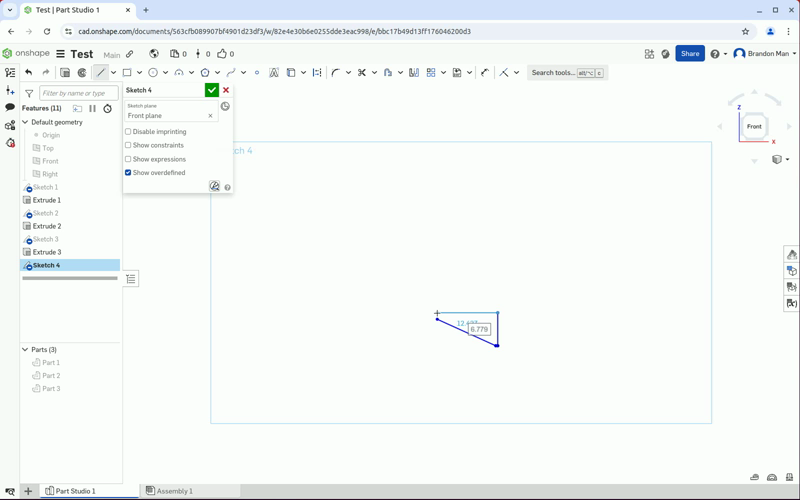
click(437, 312)
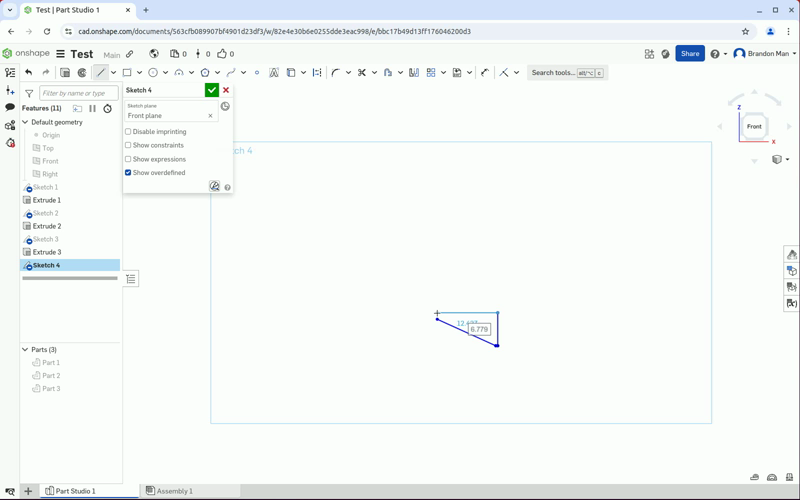
key_up(shift)
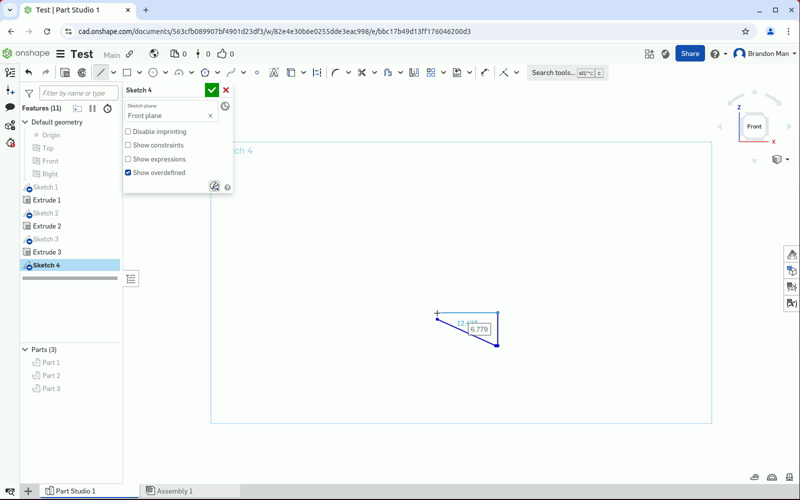
mouse_move(467, 312)
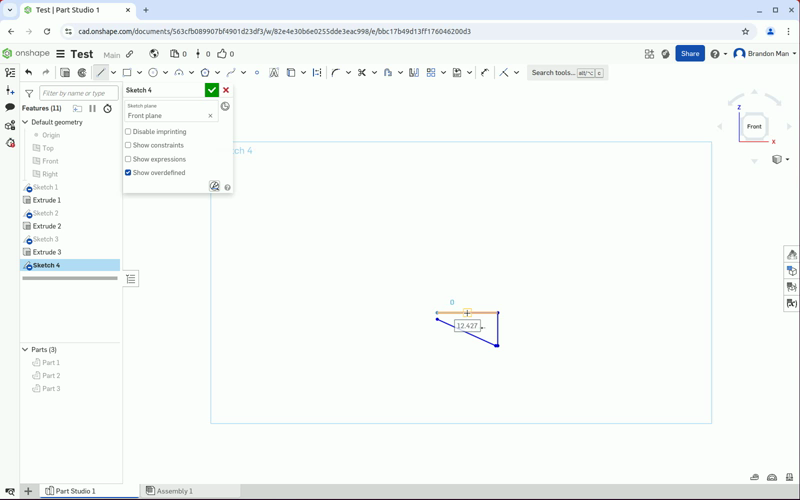
key_down(shift)
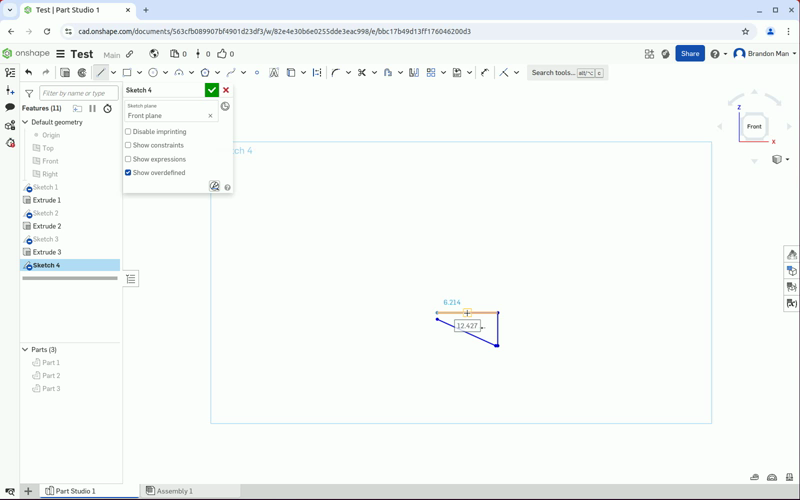
mouse_move(437, 319)
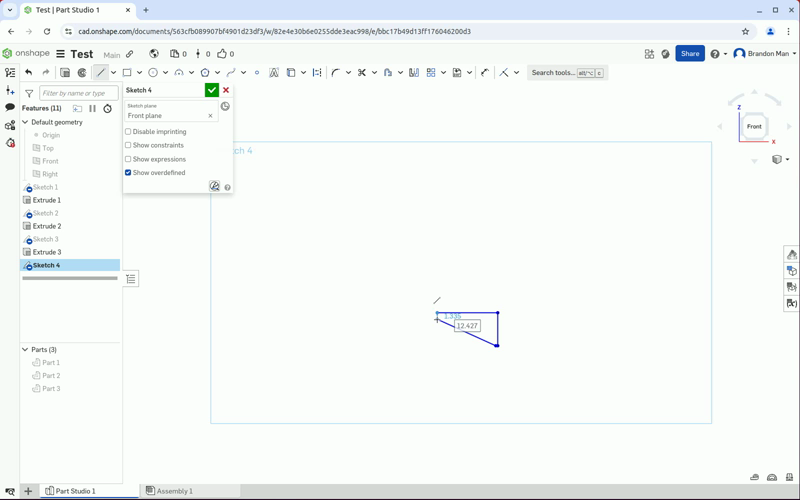
scroll(6)
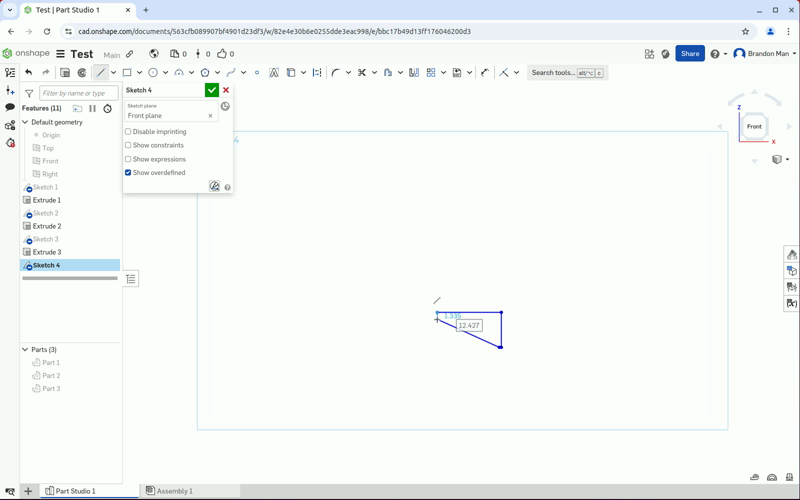
scroll(6)
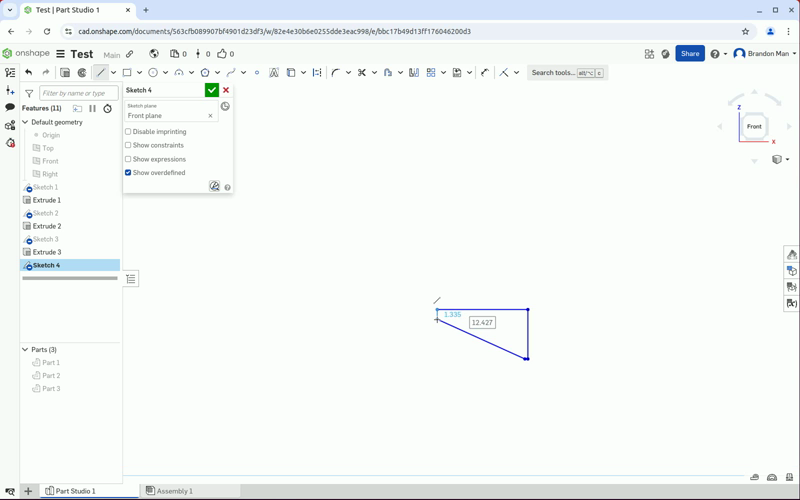
scroll(6)
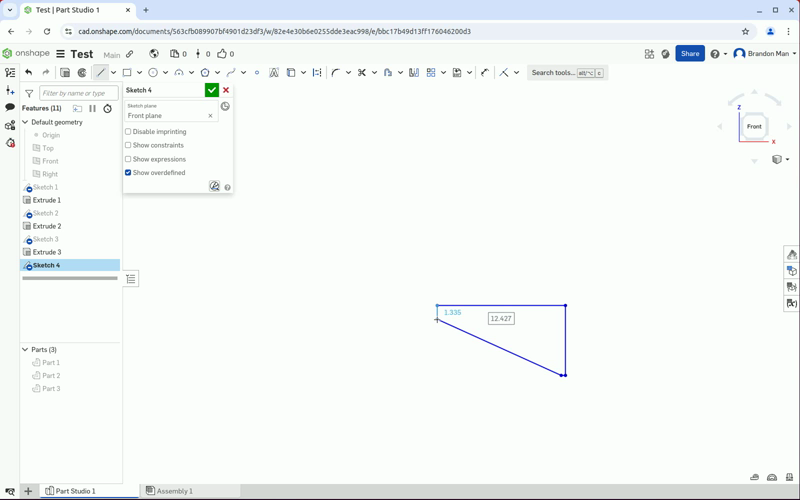
scroll(6)
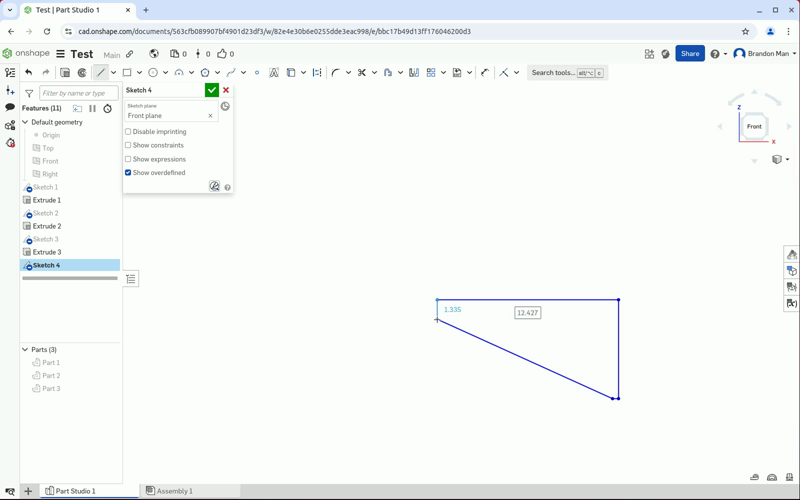
scroll(6)
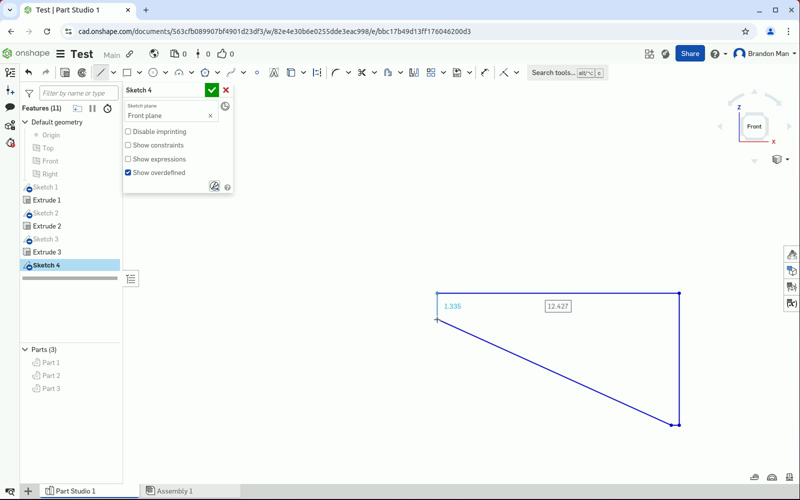
scroll(6)
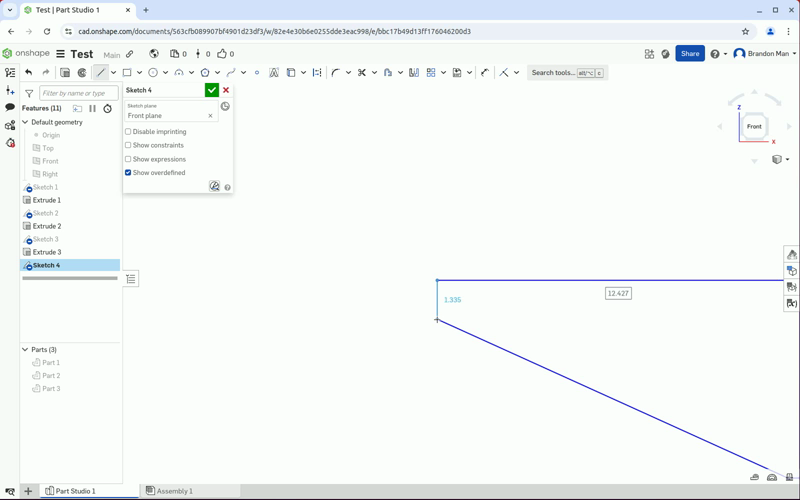
scroll(6)
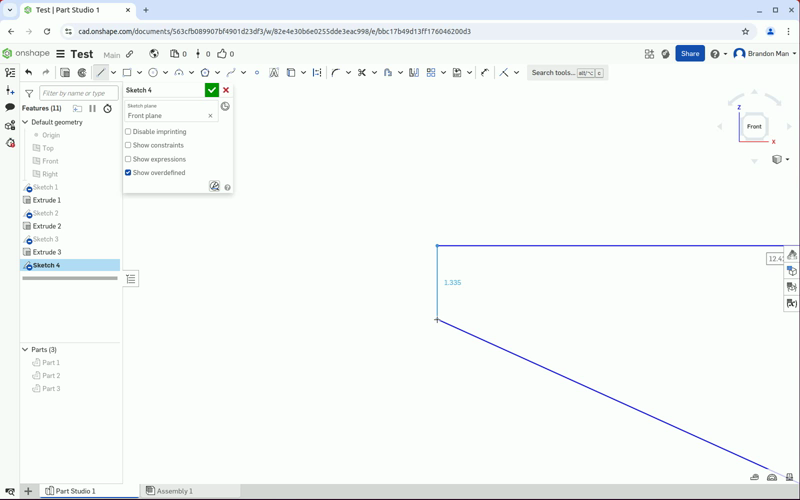
key_up(shift)
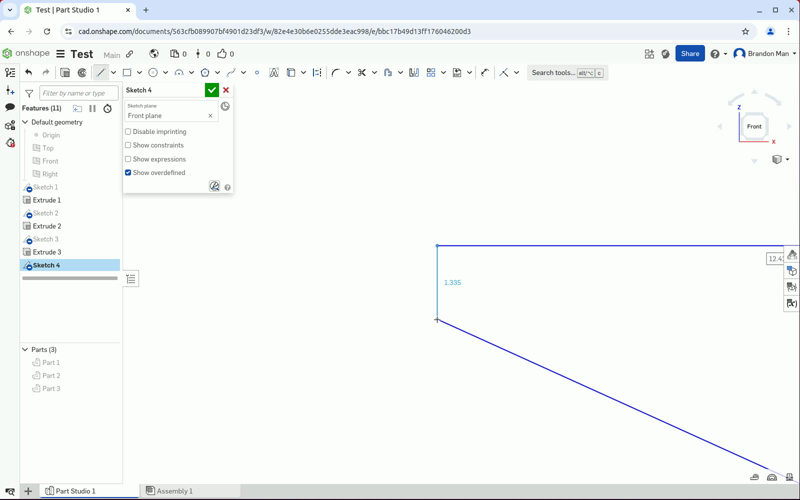
click(437, 319)
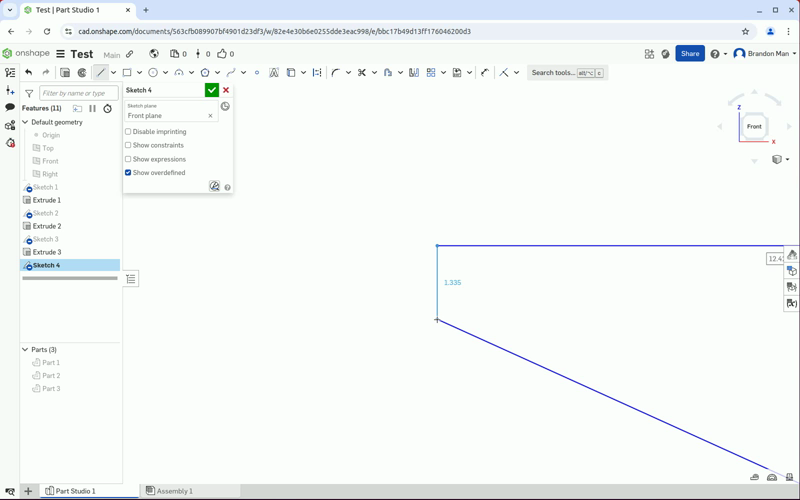
scroll(-6)
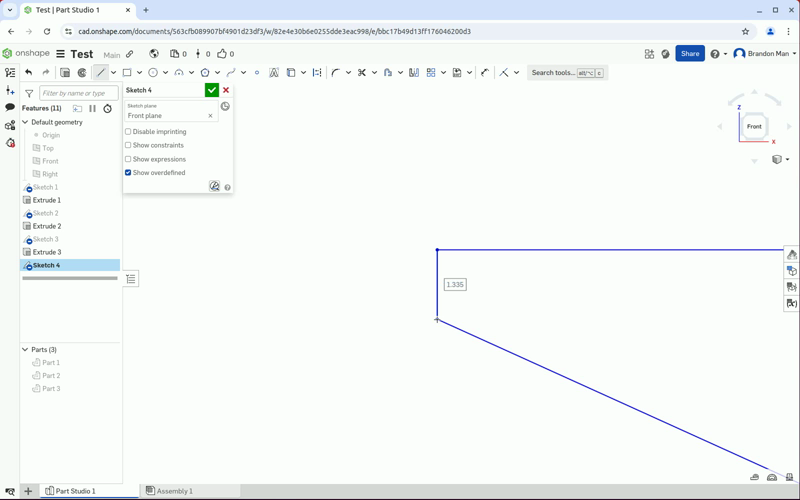
scroll(-6)
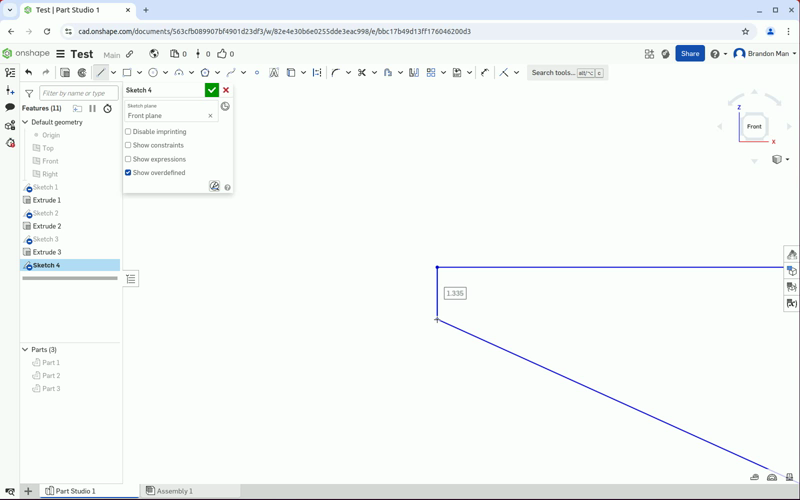
scroll(-6)
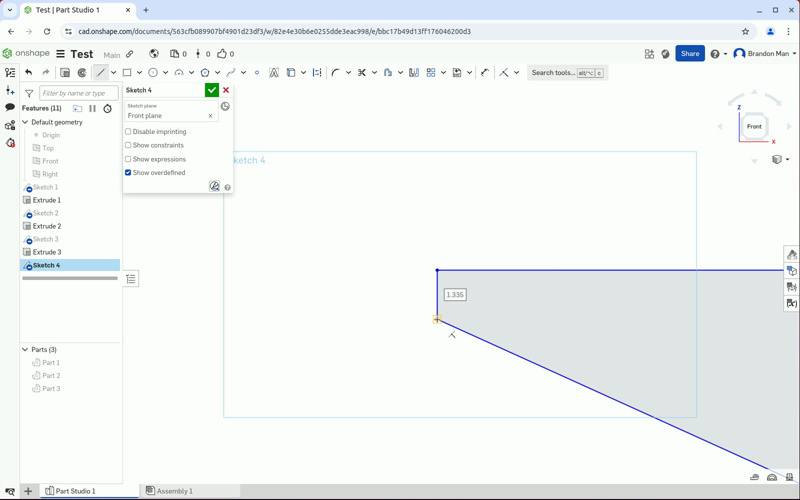
scroll(-6)
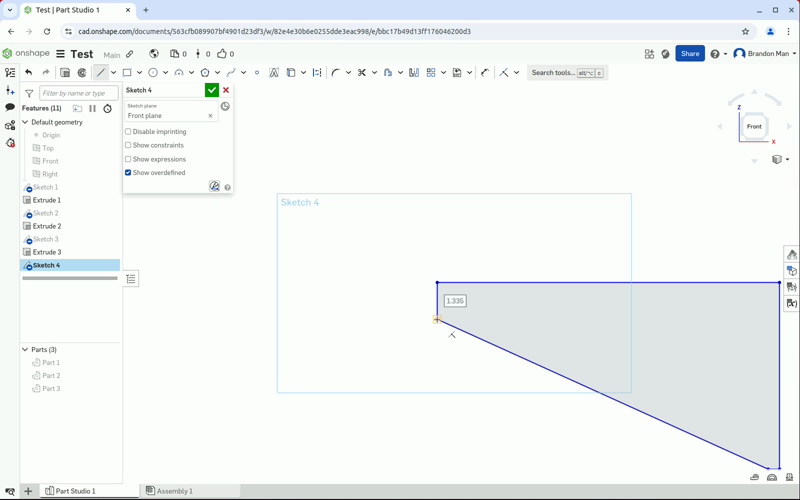
scroll(-6)
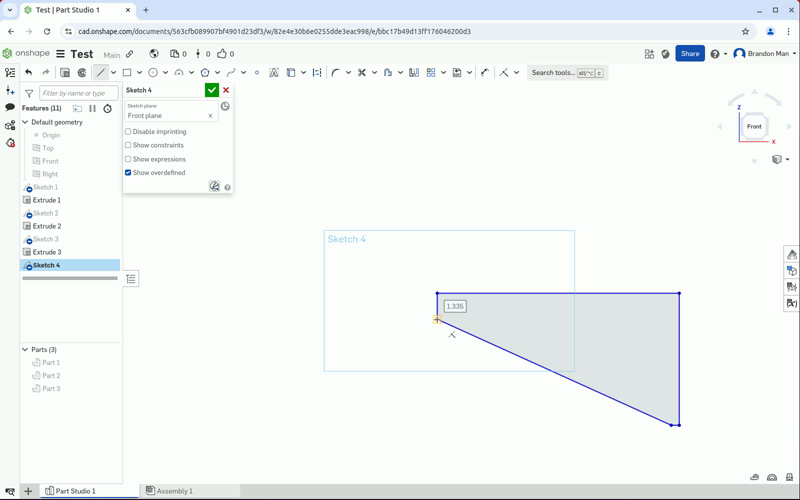
scroll(-6)
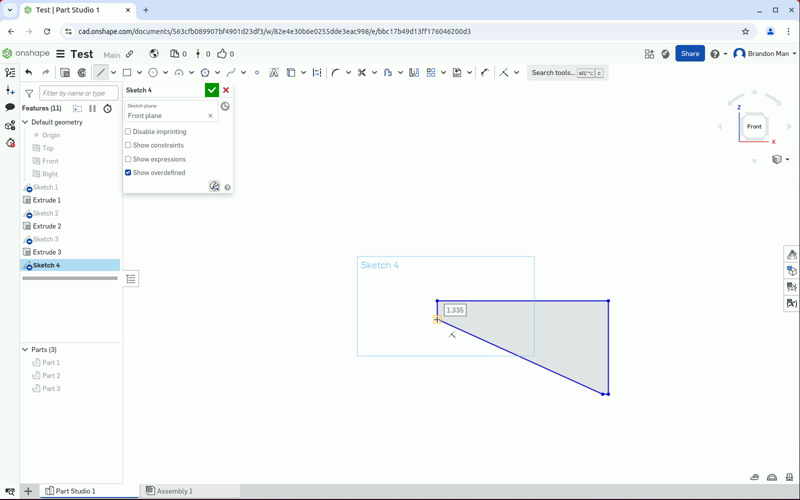
scroll(-6)
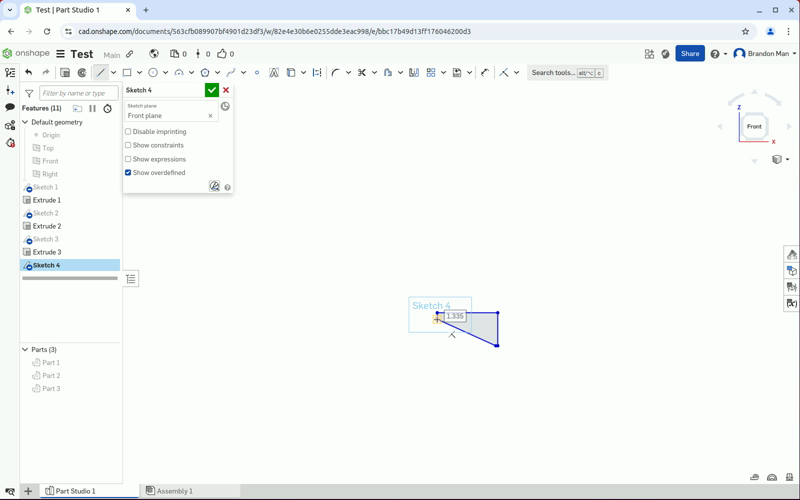
key(esc)
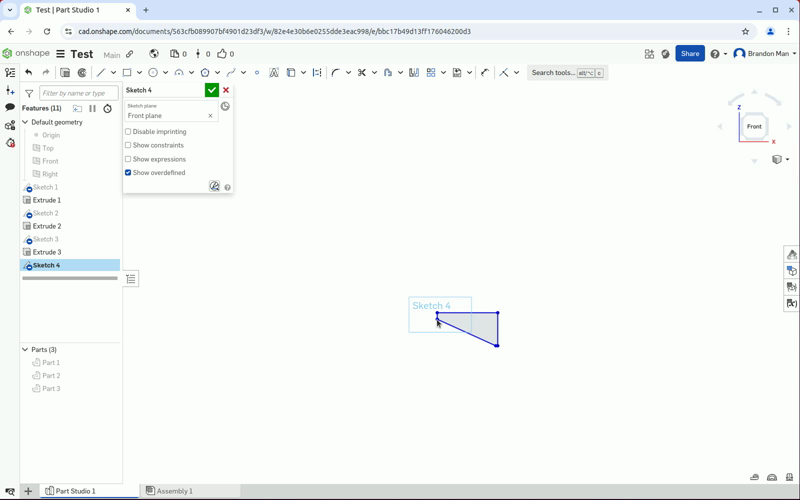
key(c)
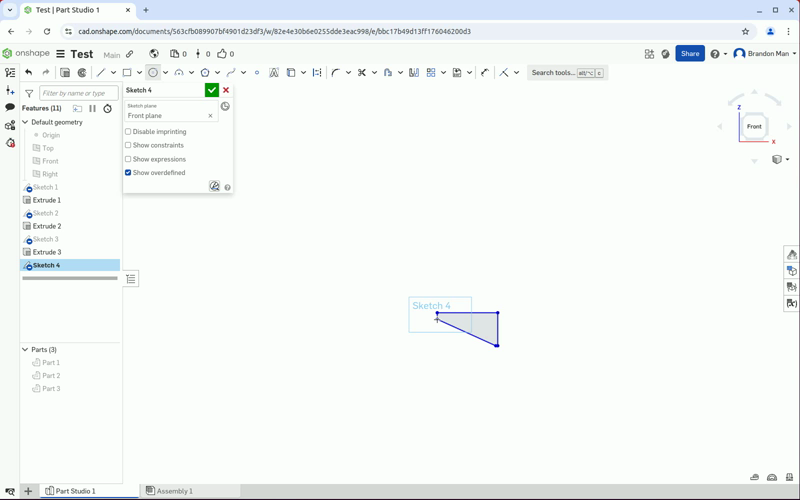
key_down(shift)
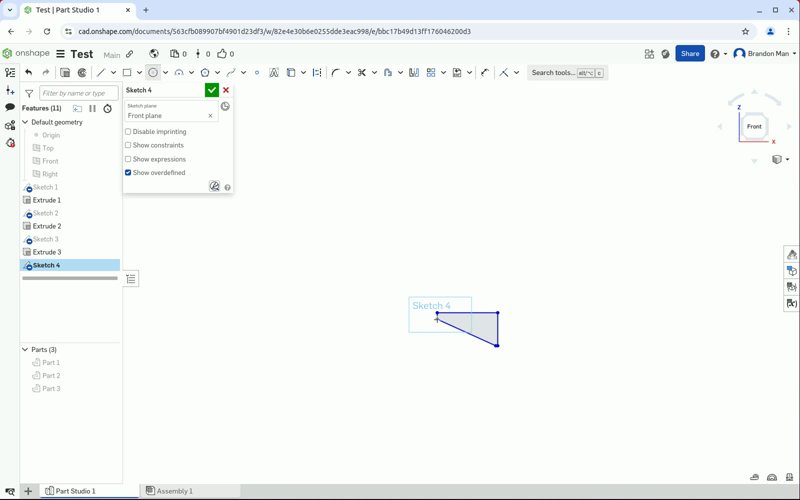
mouse_move(484, 326)
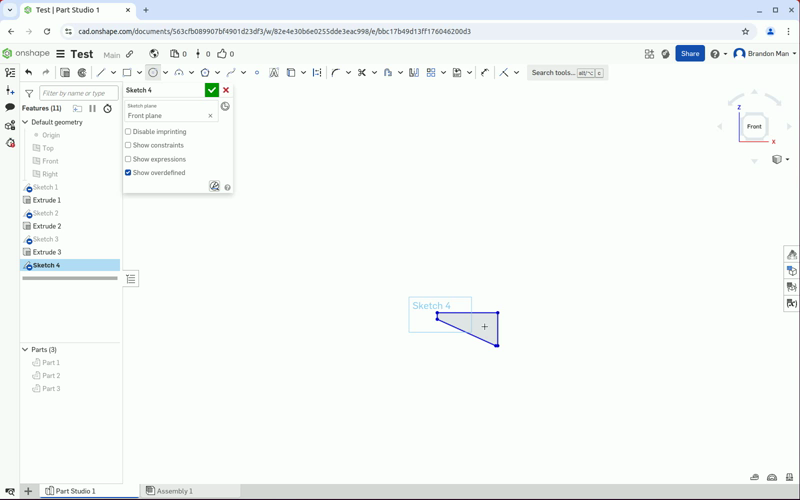
click(484, 326)
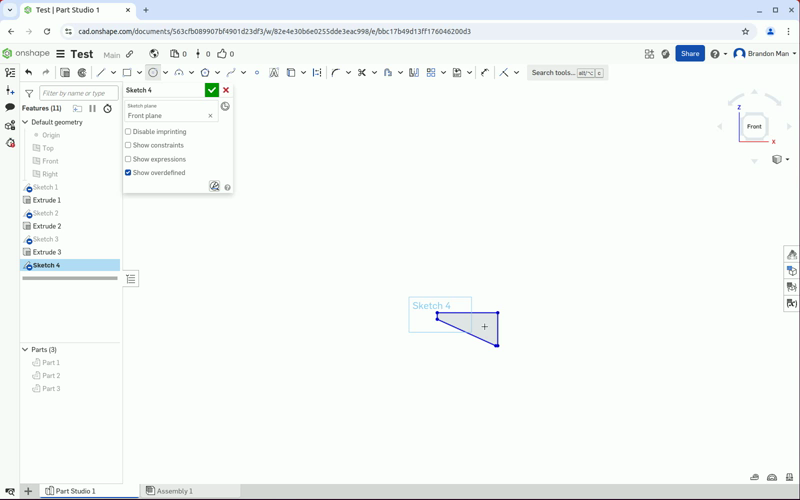
key_up(shift)
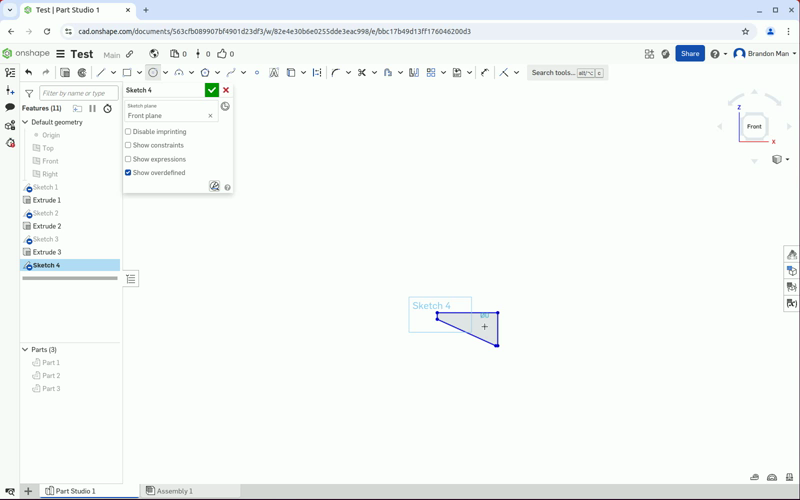
mouse_move(485, 326)
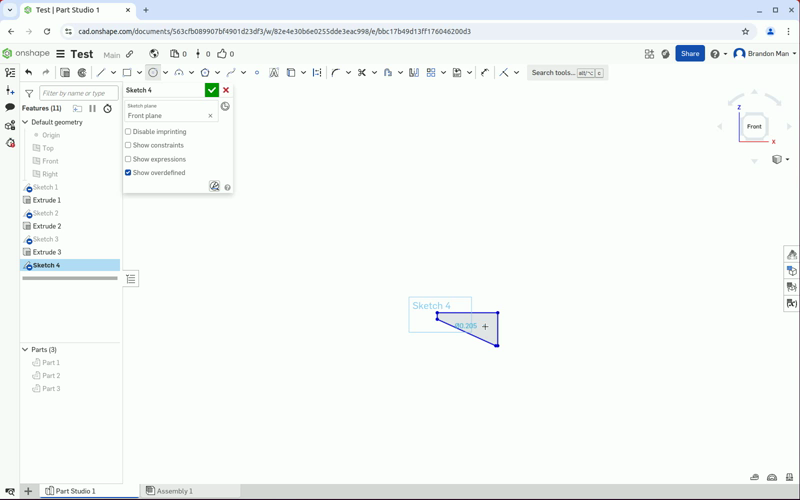
scroll(6)
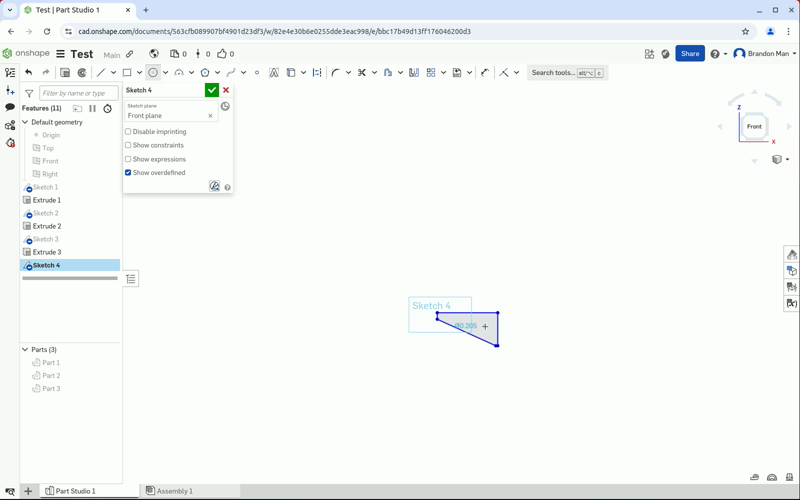
scroll(6)
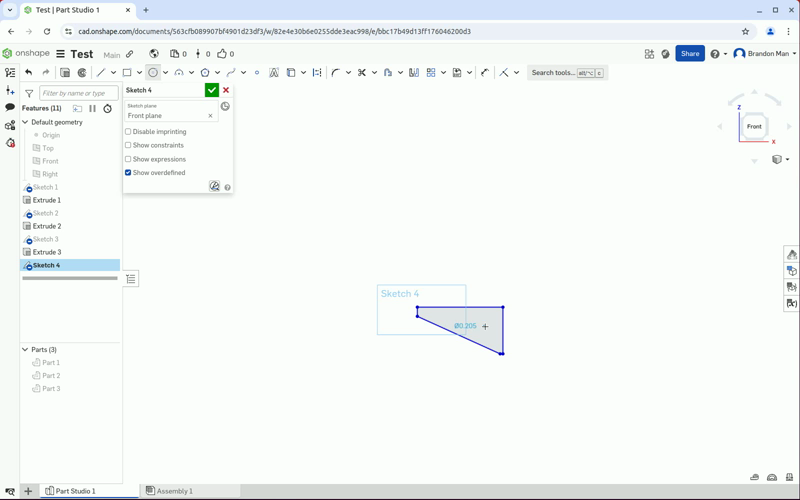
scroll(6)
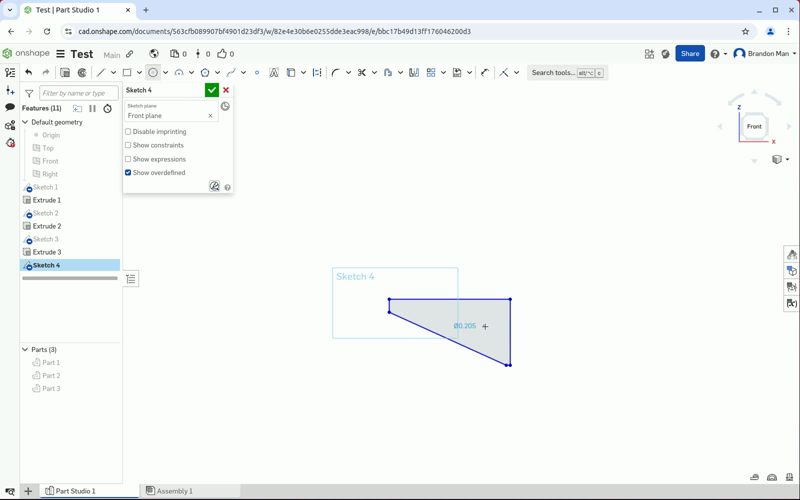
scroll(6)
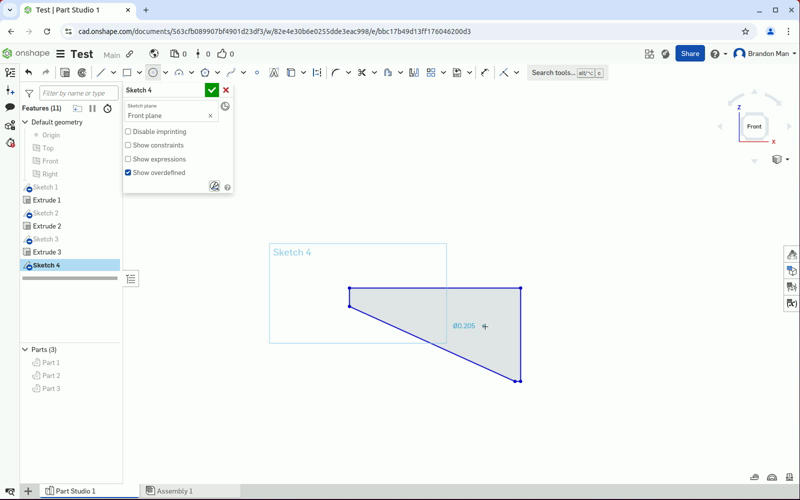
scroll(6)
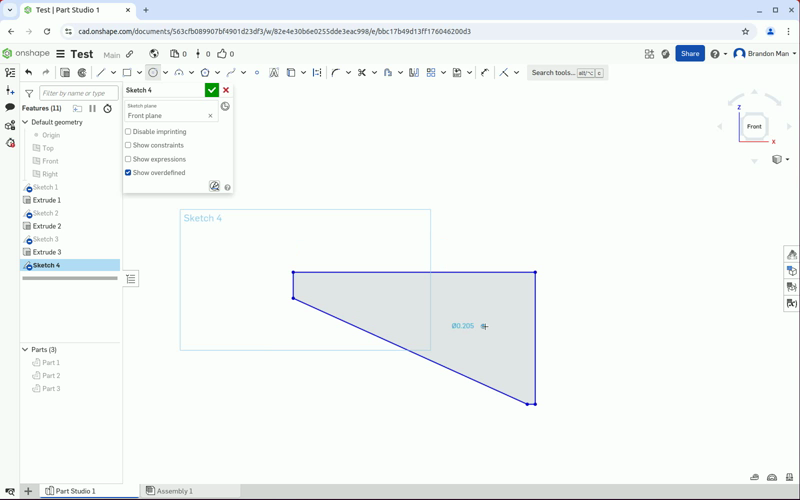
scroll(6)
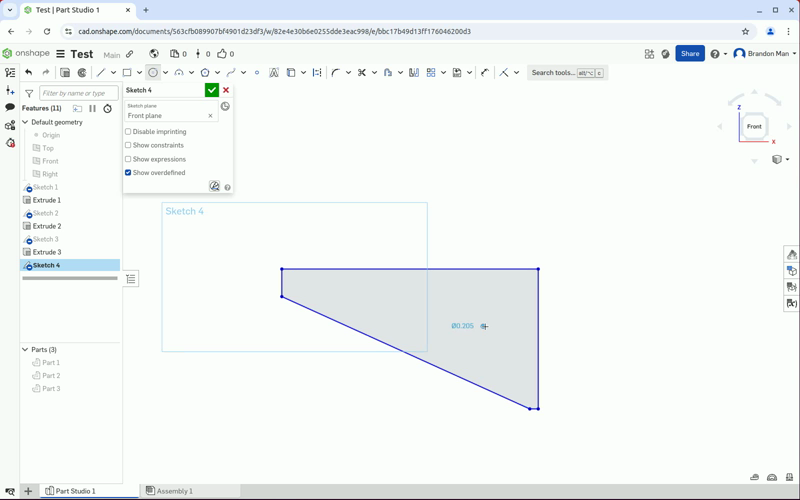
scroll(6)
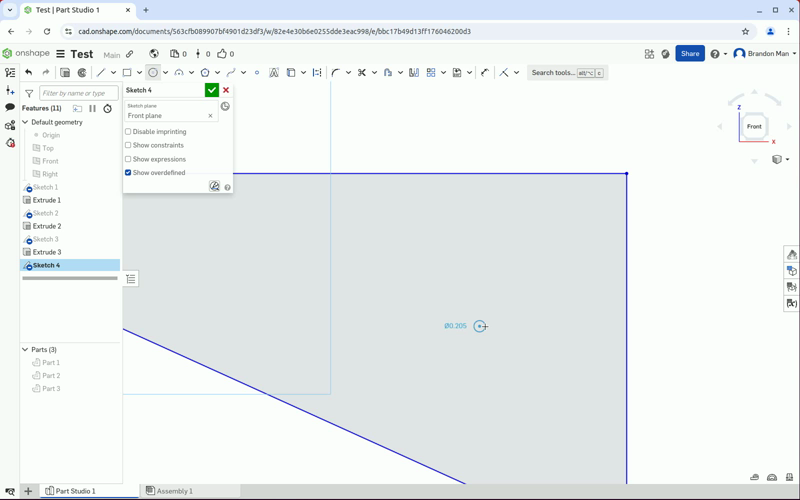
click(485, 326)
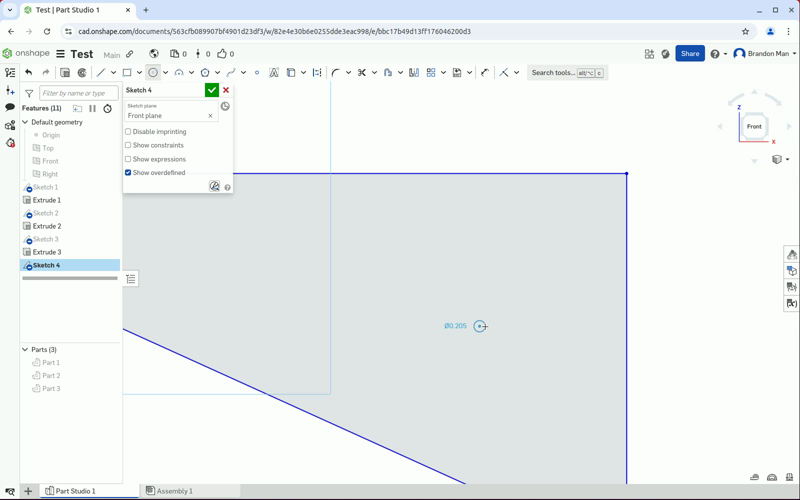
scroll(-6)
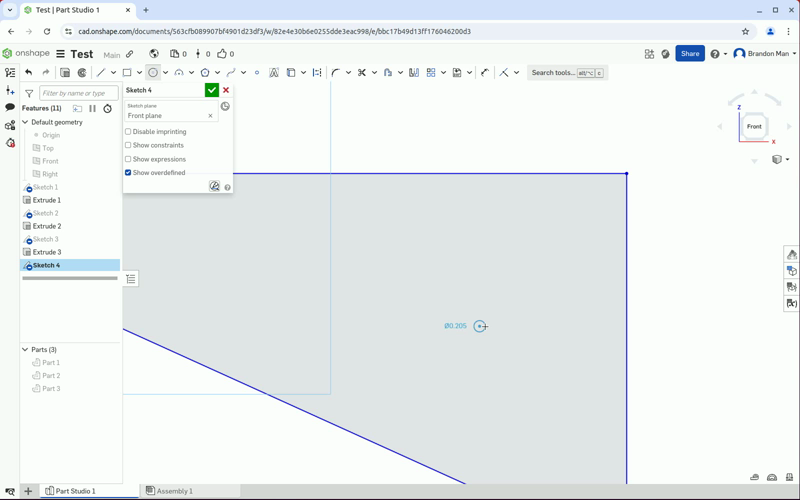
scroll(-6)
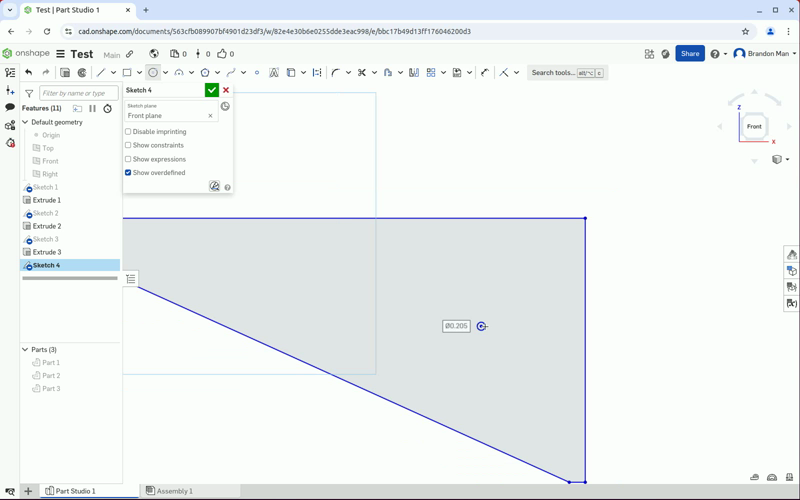
scroll(-6)
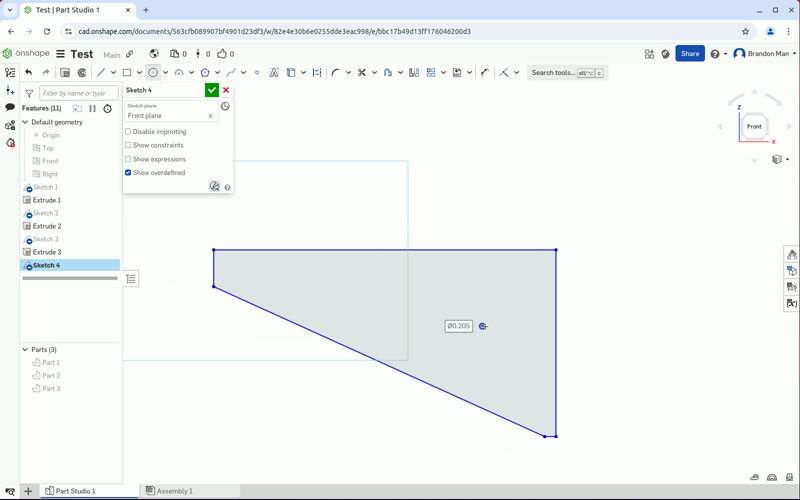
scroll(-6)
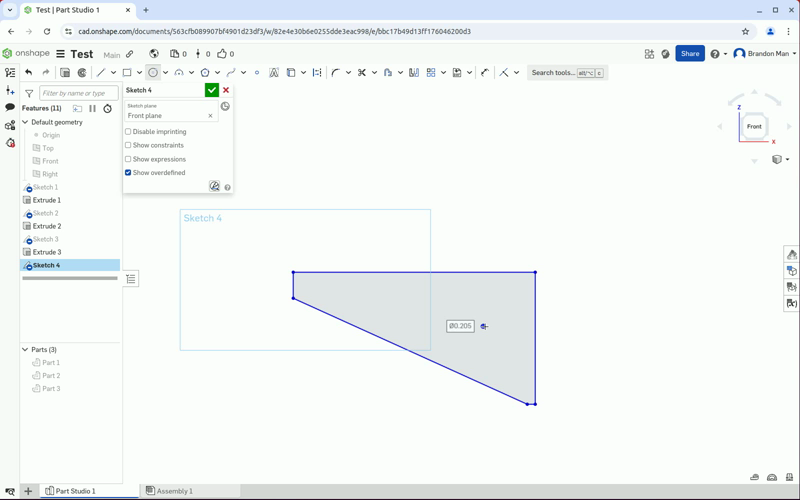
scroll(-6)
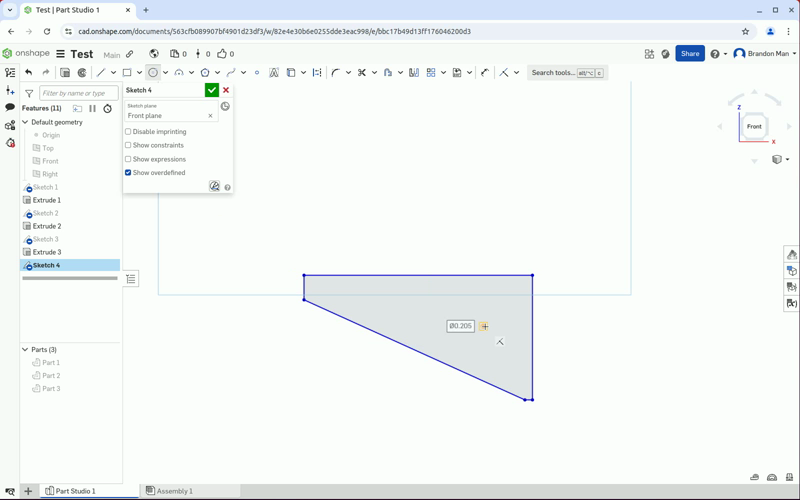
scroll(-6)
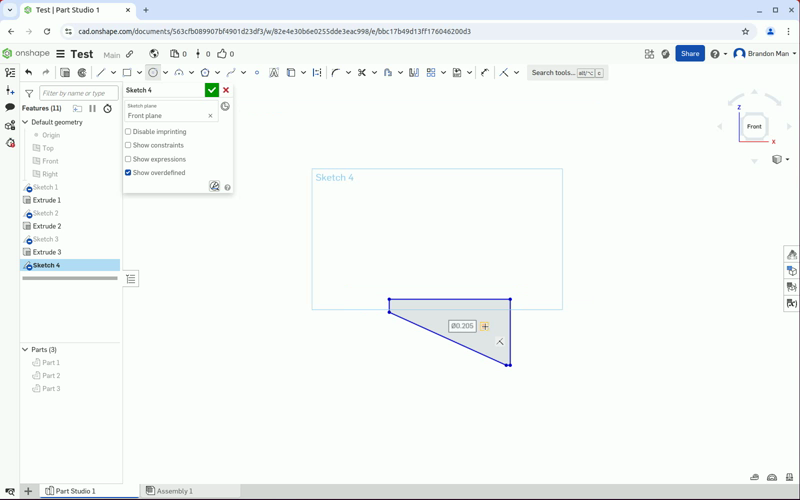
scroll(-6)
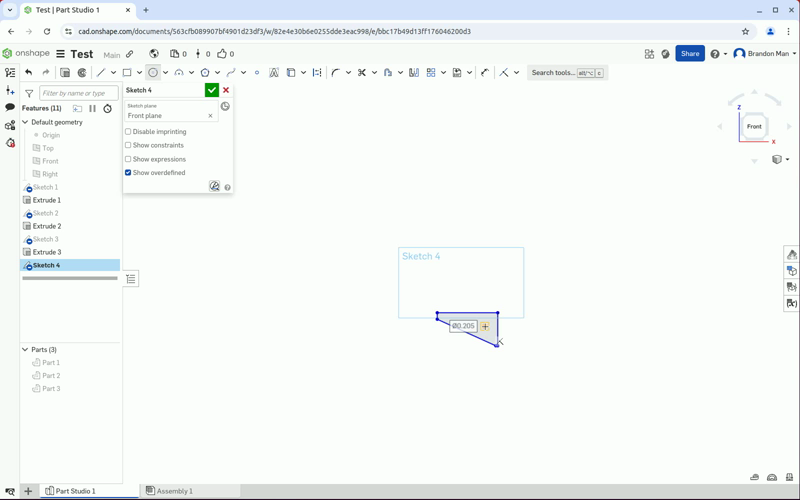
key(esc)
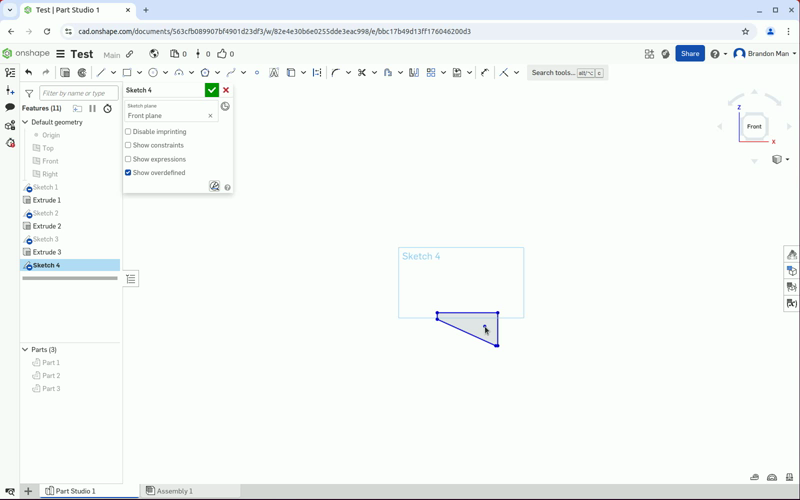
mouse_move(460, 316)
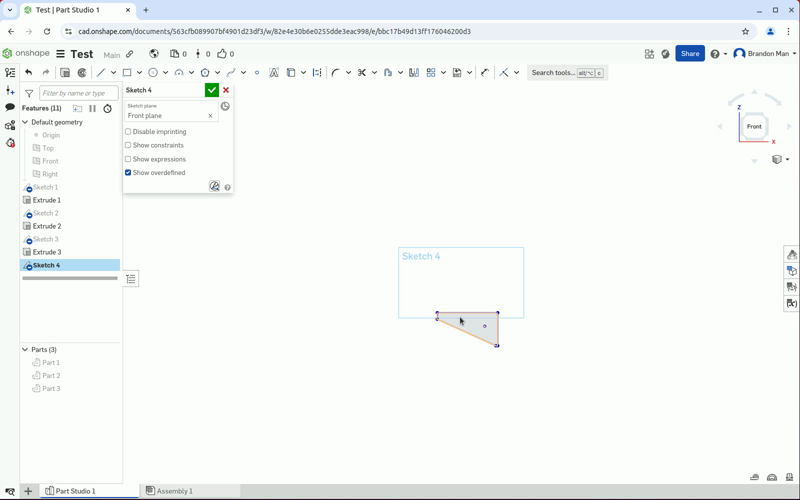
scroll(6)
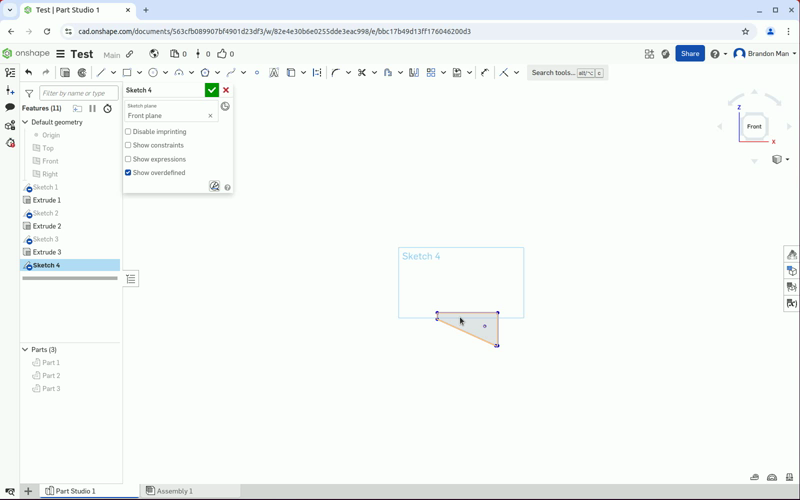
scroll(6)
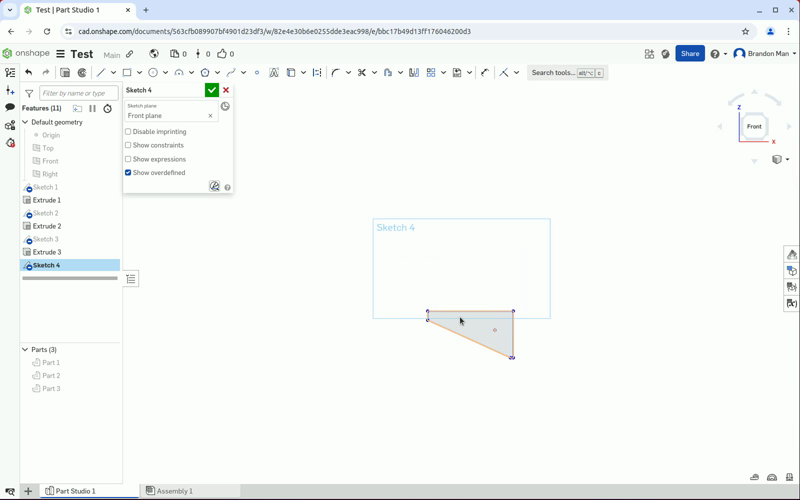
scroll(6)
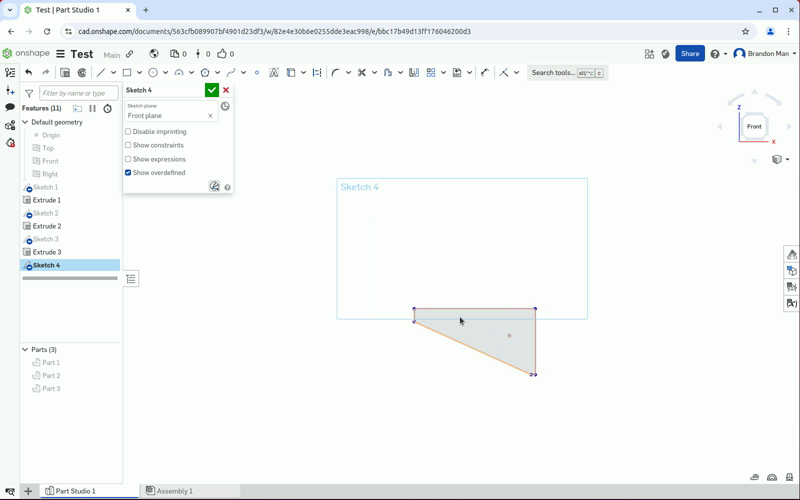
scroll(6)
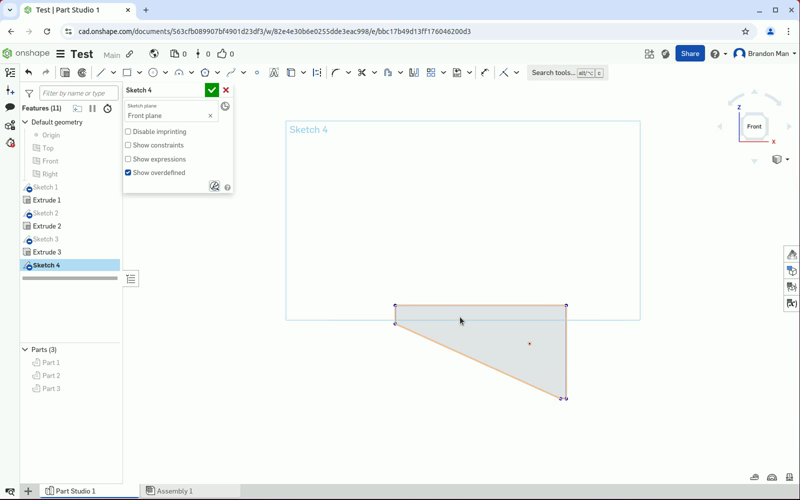
scroll(6)
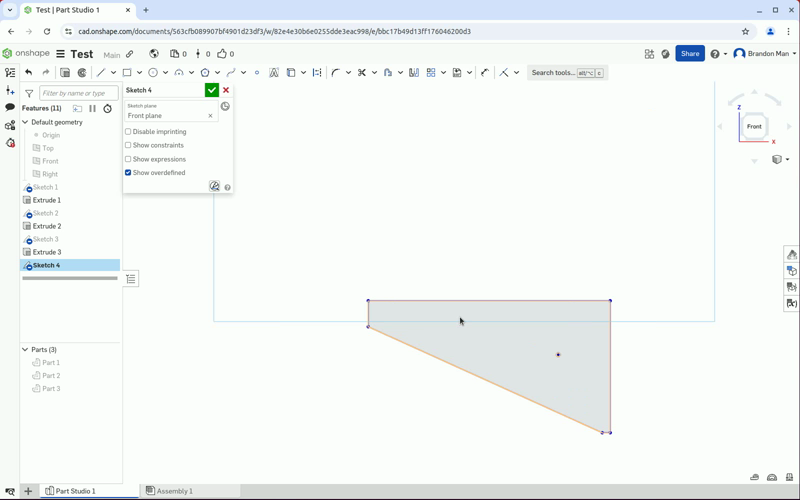
scroll(6)
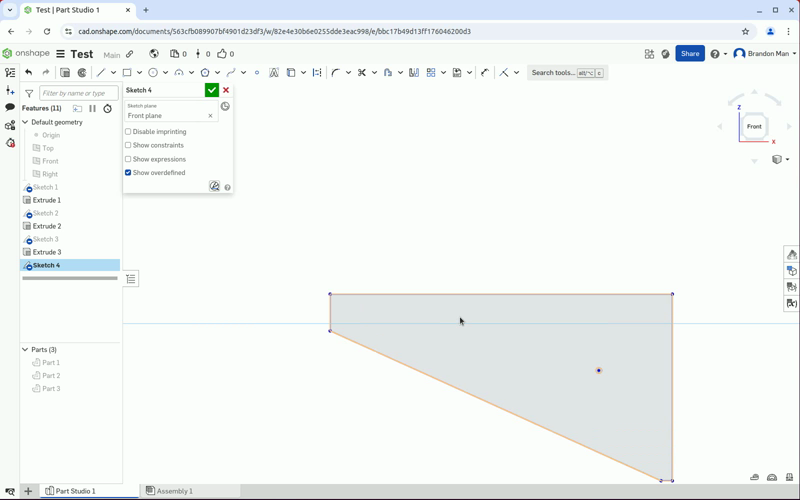
scroll(6)
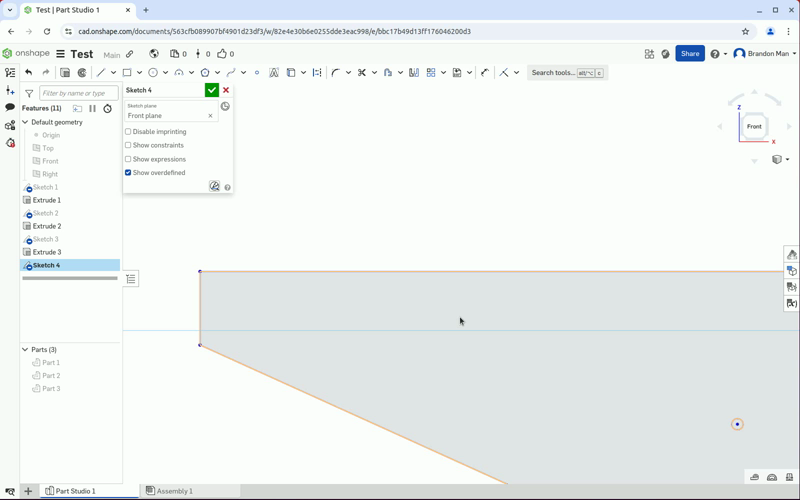
click(460, 316)
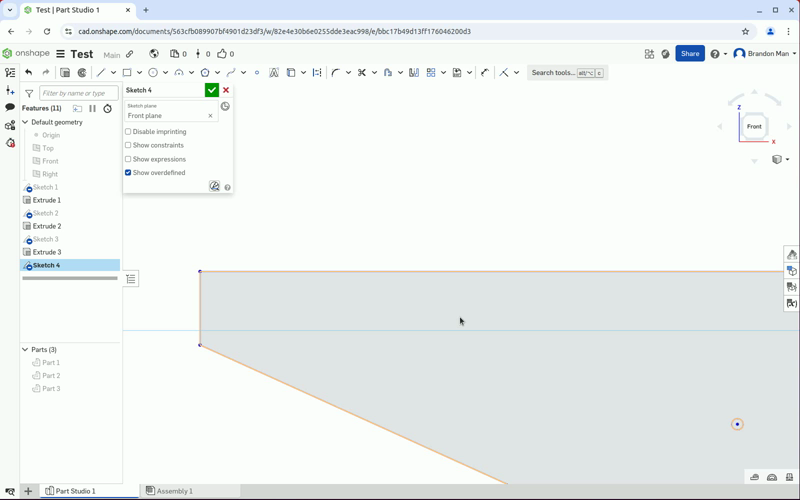
scroll(-6)
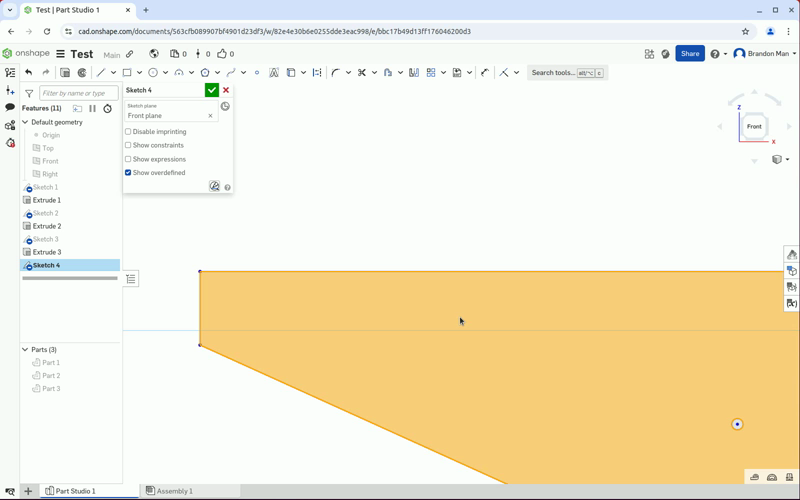
scroll(-6)
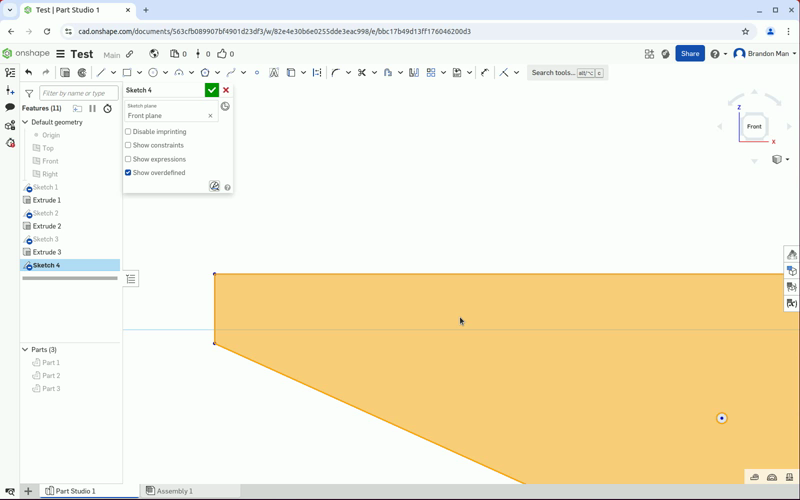
scroll(-6)
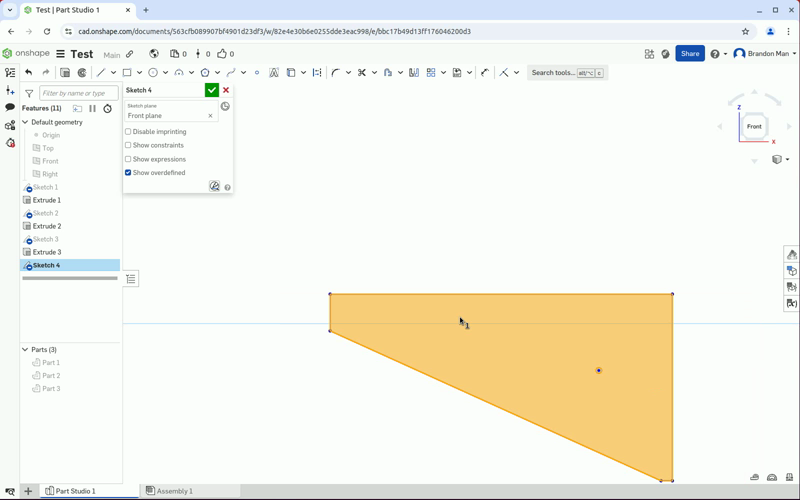
scroll(-6)
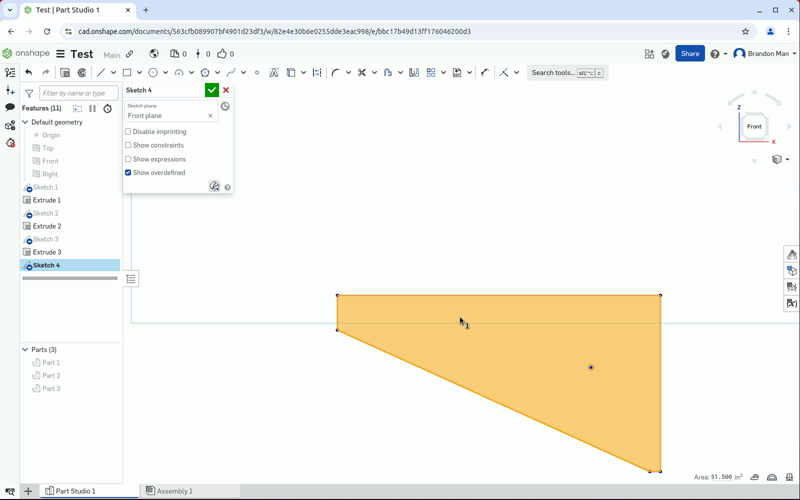
scroll(-6)
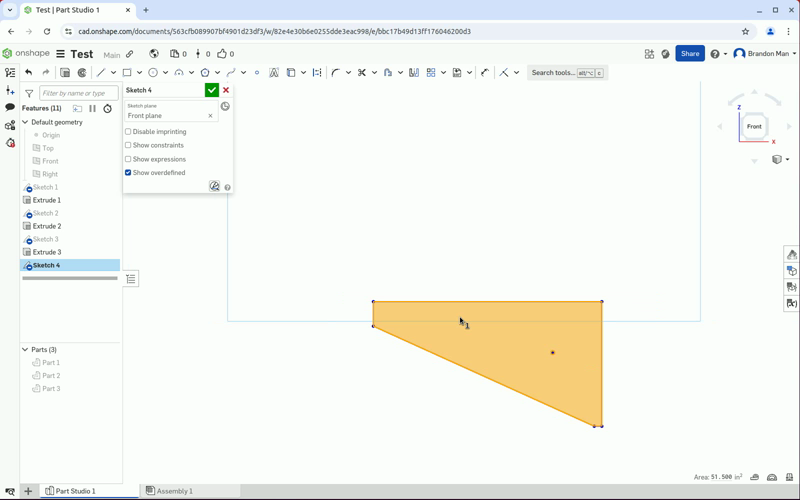
scroll(-6)
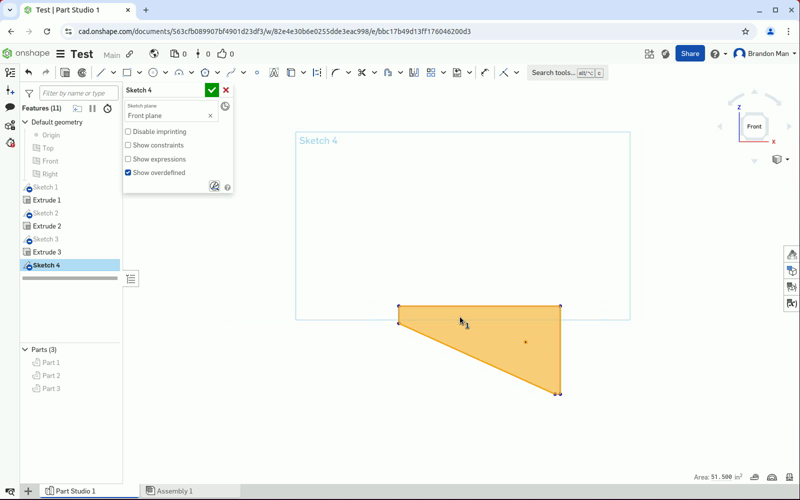
scroll(-6)
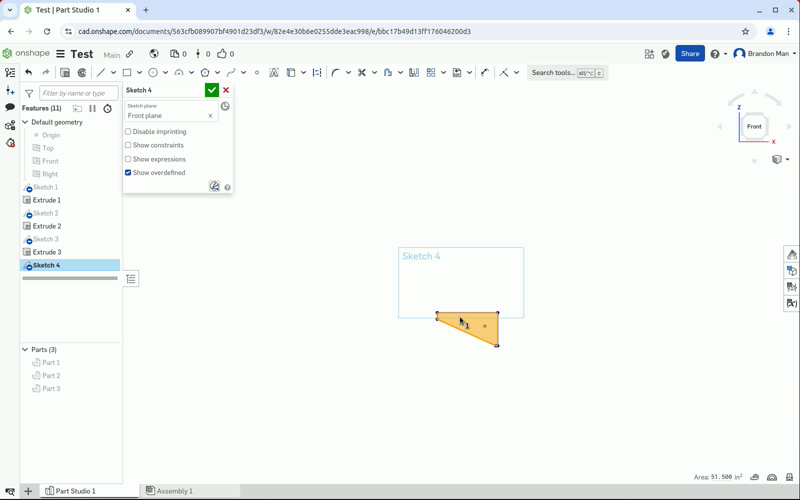
mouse_move(73, 352)
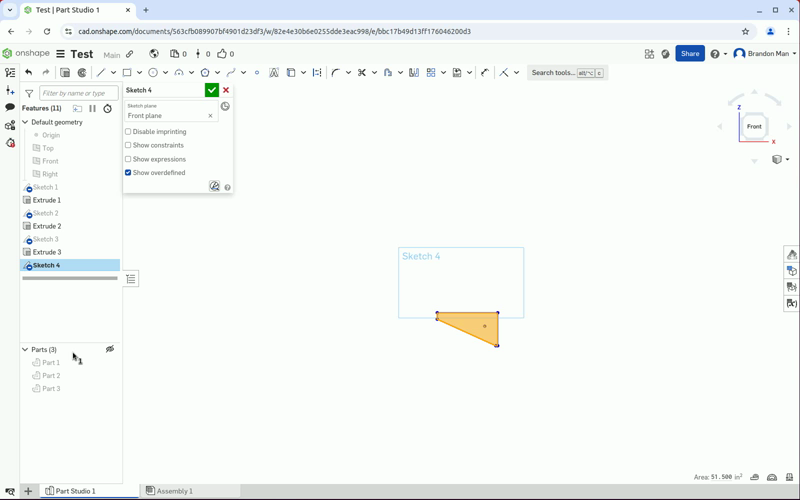
key(shift+y)
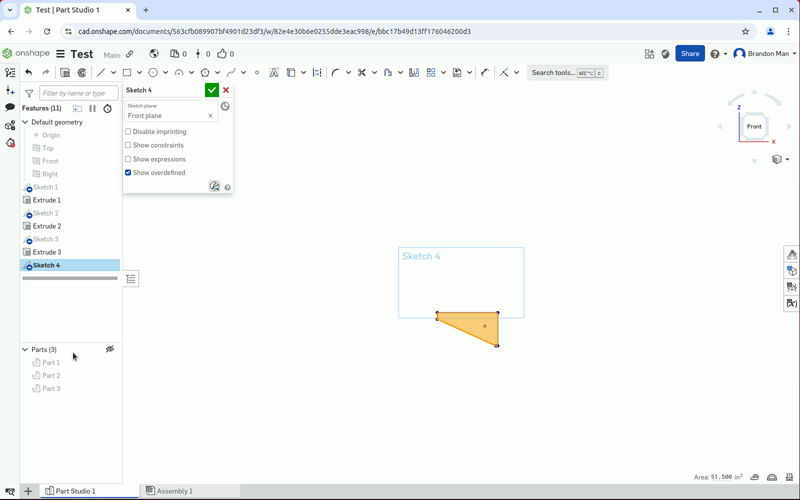
key(shift+e)
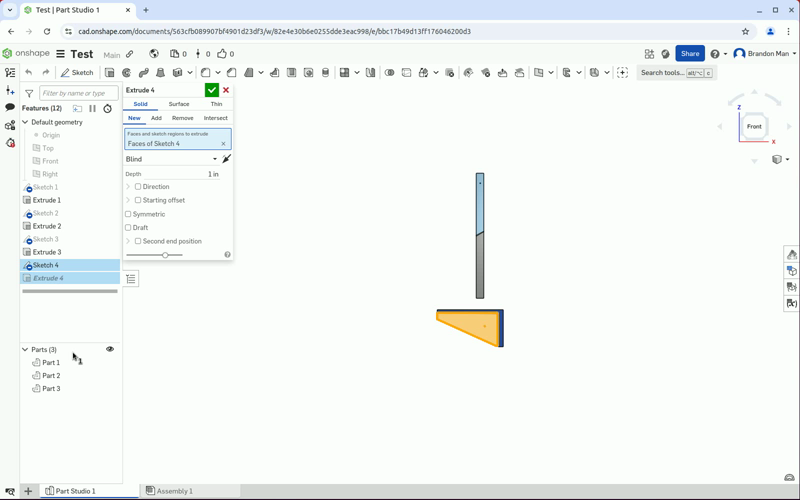
mouse_move(143, 106)
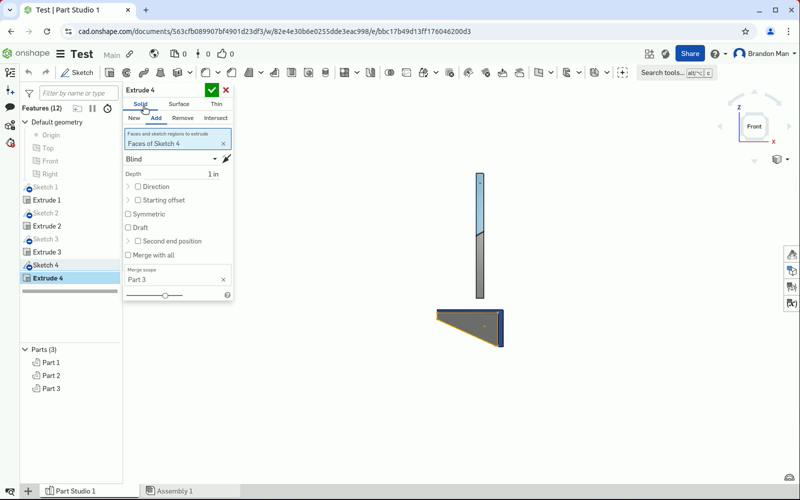
click(143, 106)
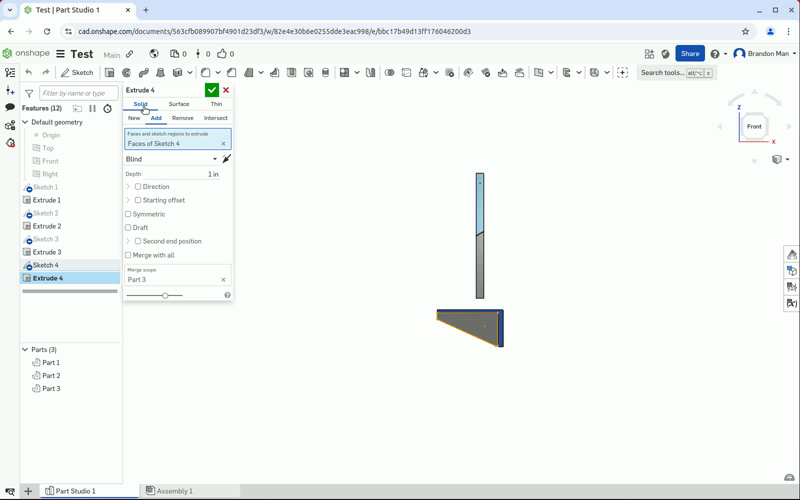
mouse_move(137, 120)
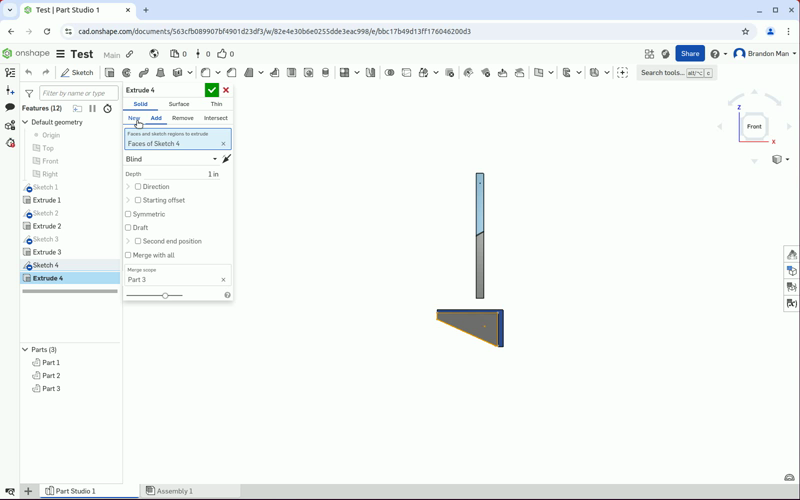
click(137, 120)
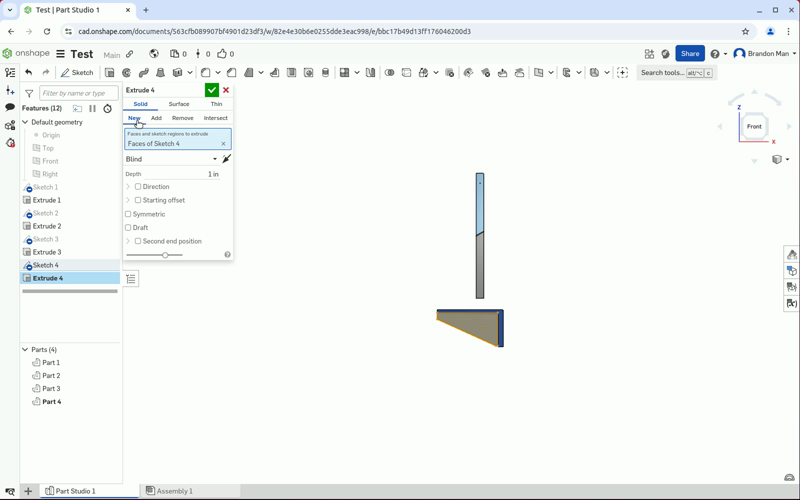
key(tab, 4)
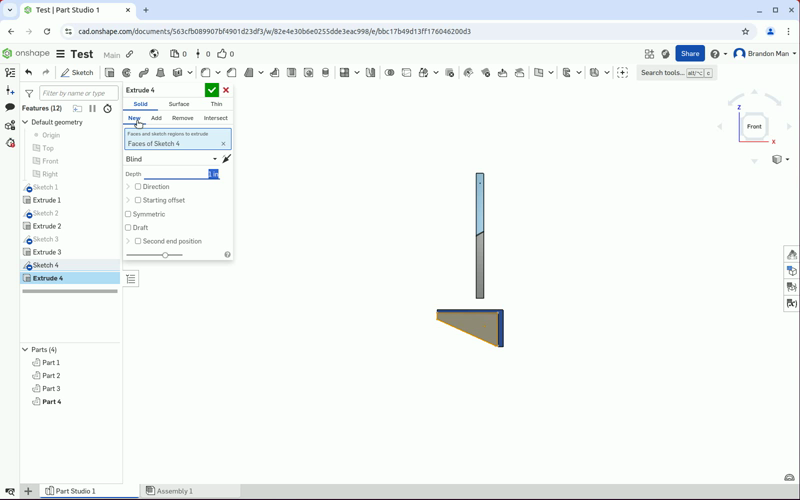
text(0.481)
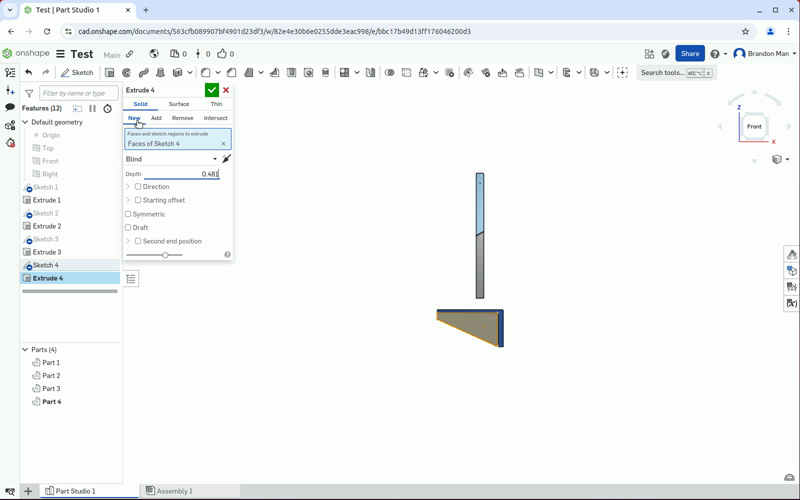
key(enter)
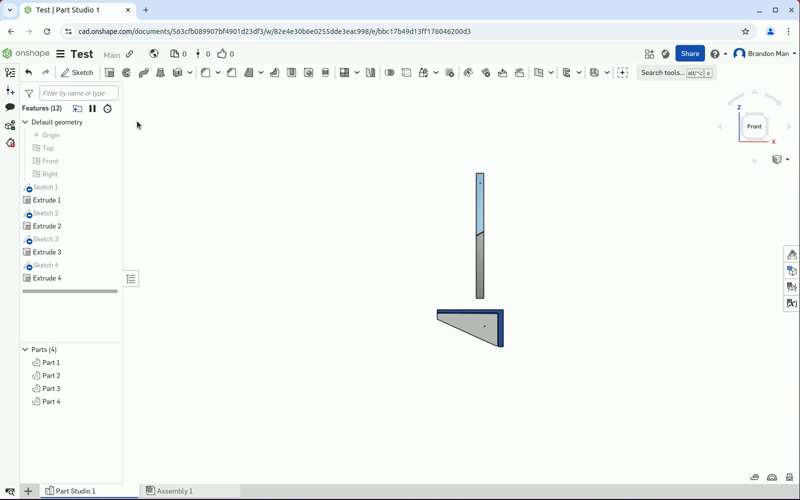
key(shift+h)
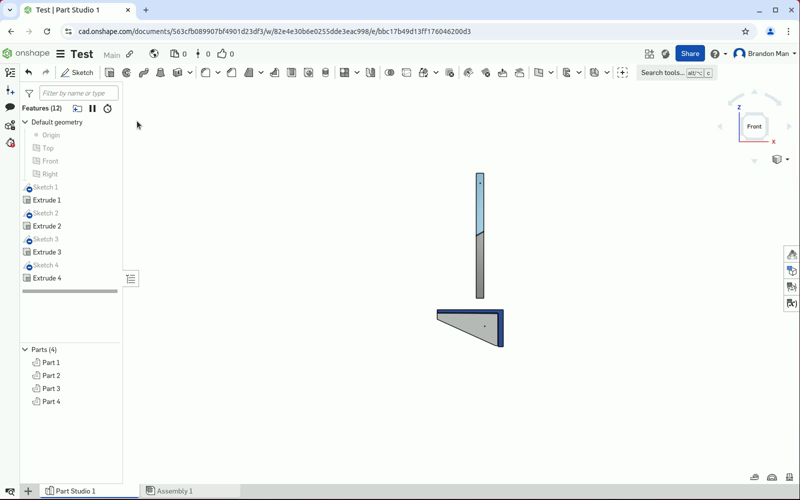
key(shift+h)
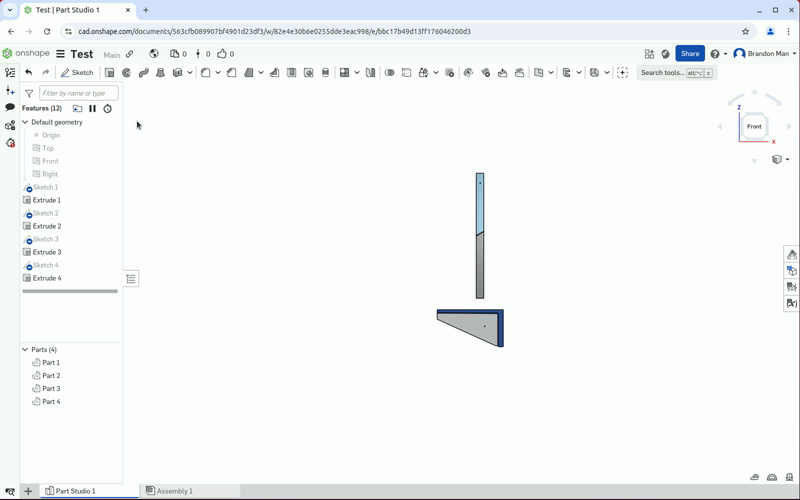
mouse_move(73, 189)
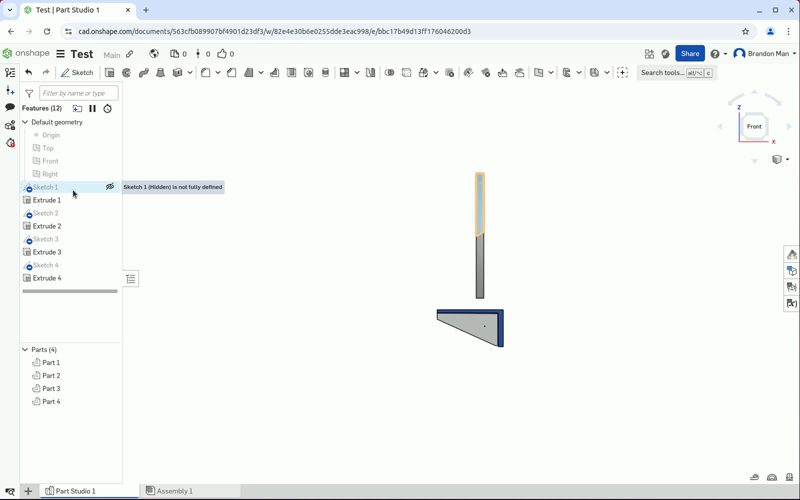
click(73, 189)
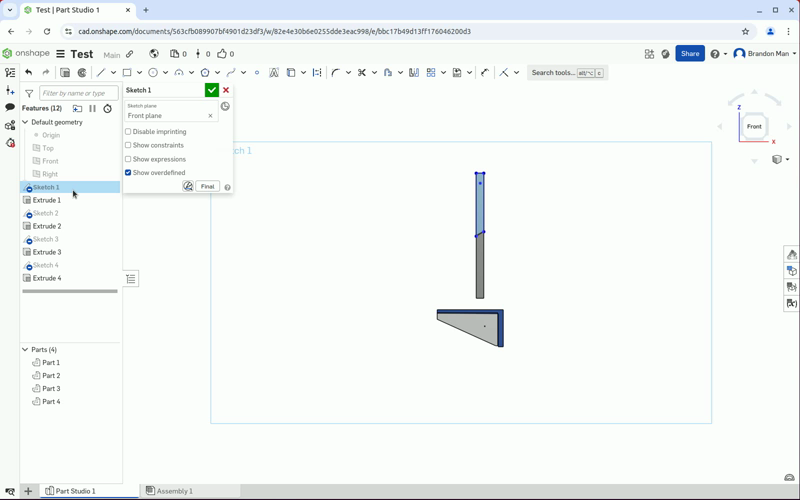
mouse_move(229, 92)
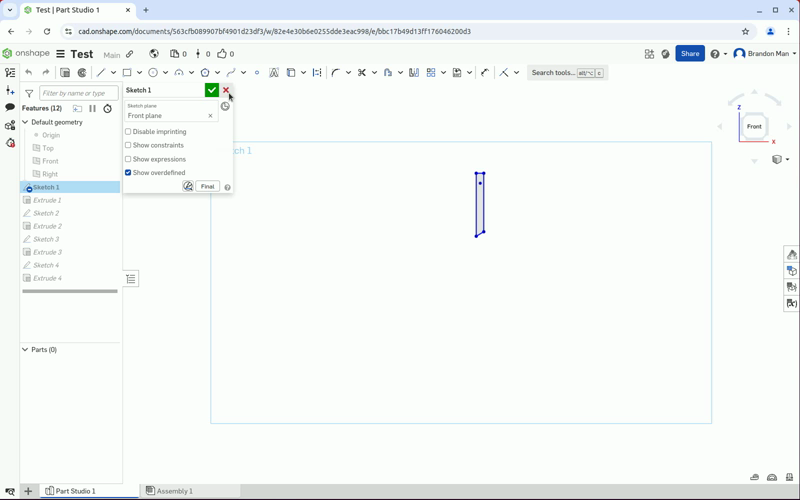
click(229, 92)
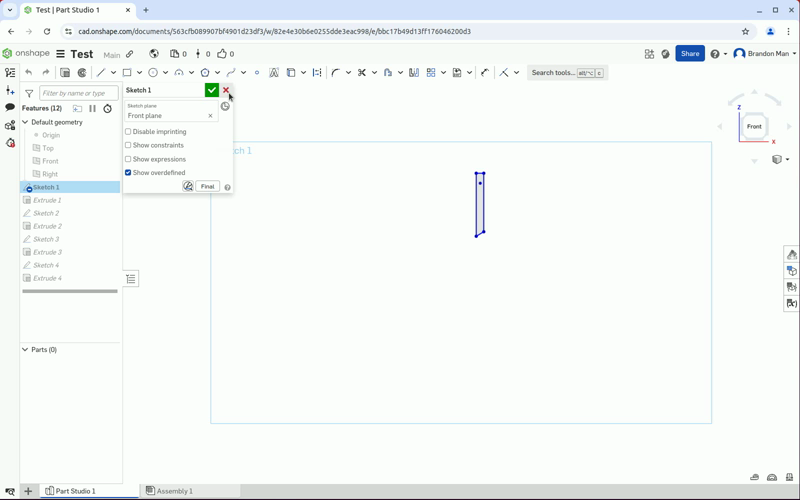
key(shift+s)
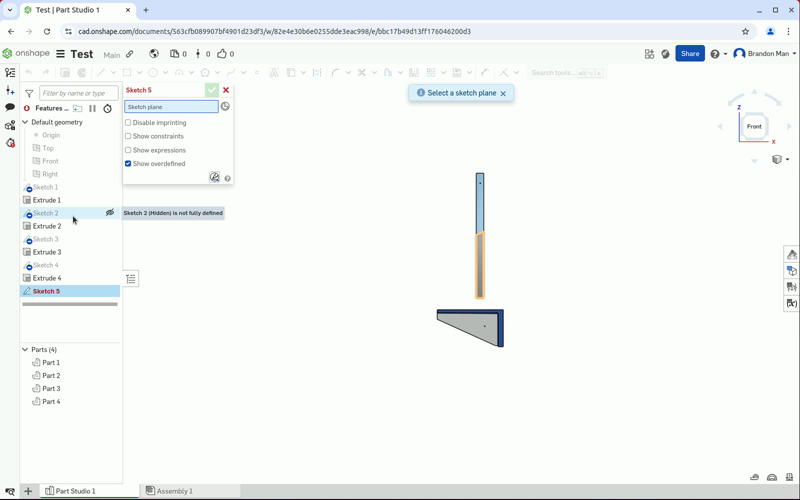
scroll(3)
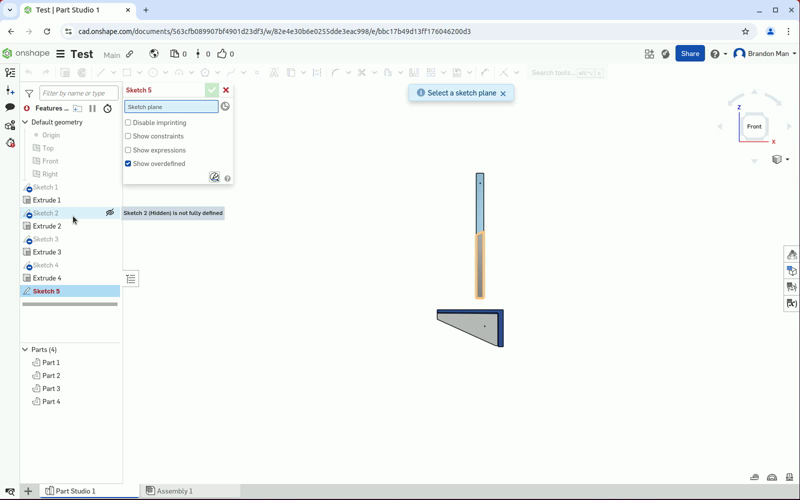
mouse_move(73, 163)
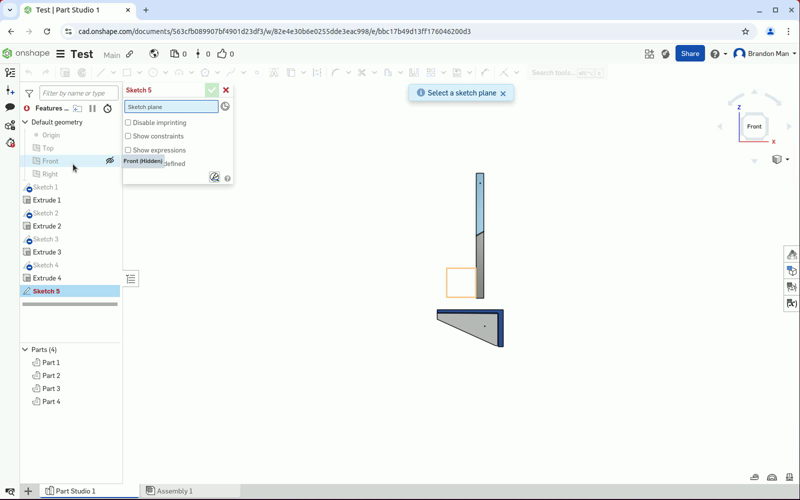
click(73, 163)
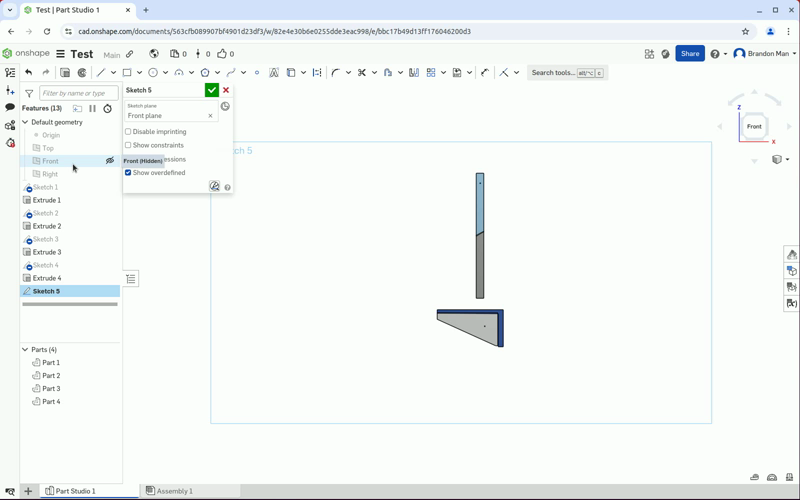
mouse_move(73, 352)
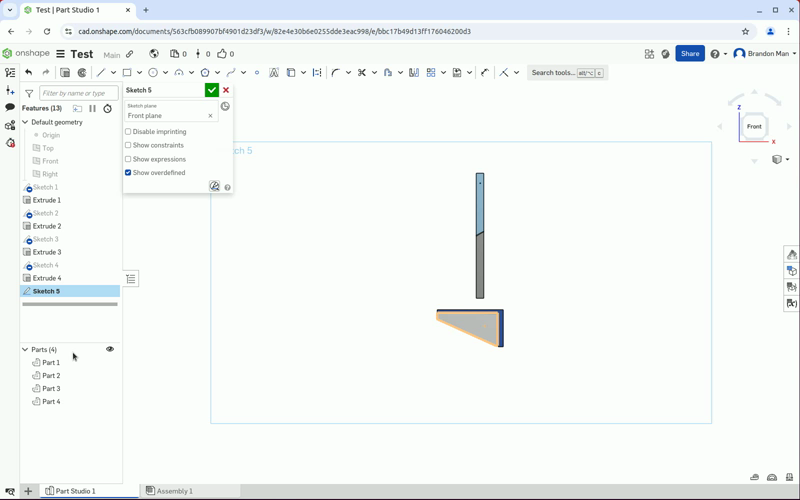
key(y)
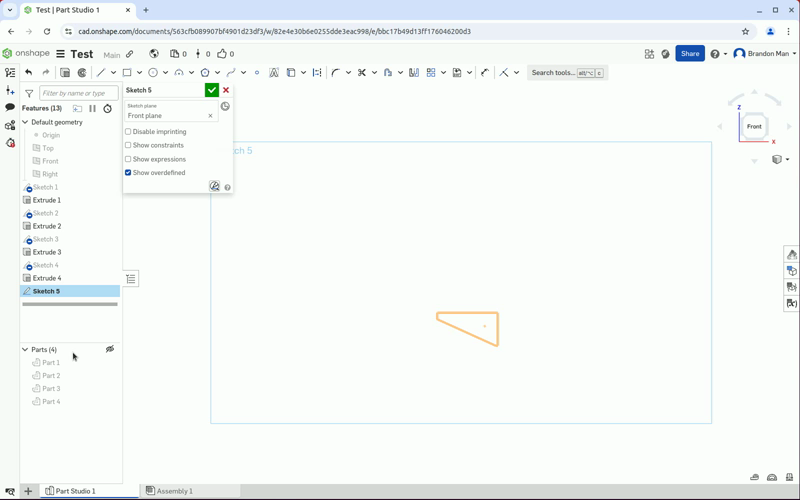
key(l)
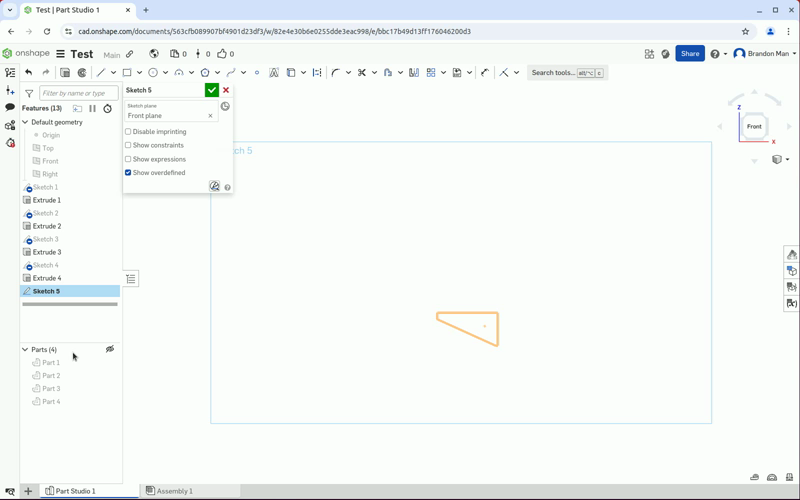
key_down(shift)
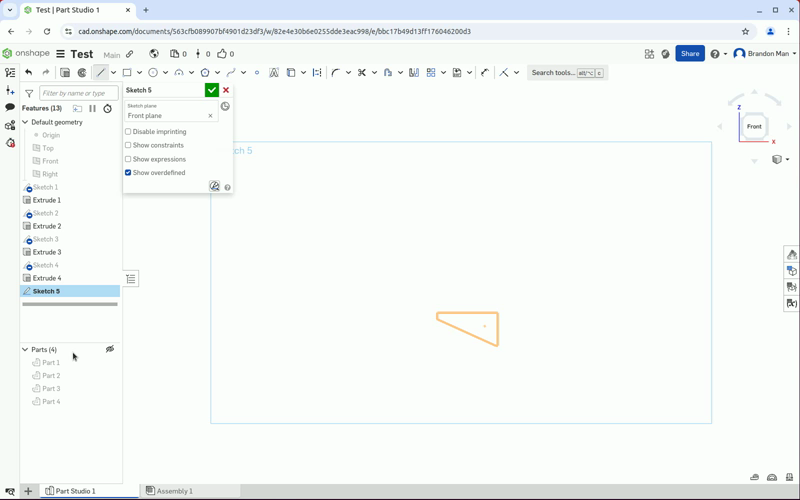
mouse_move(436, 319)
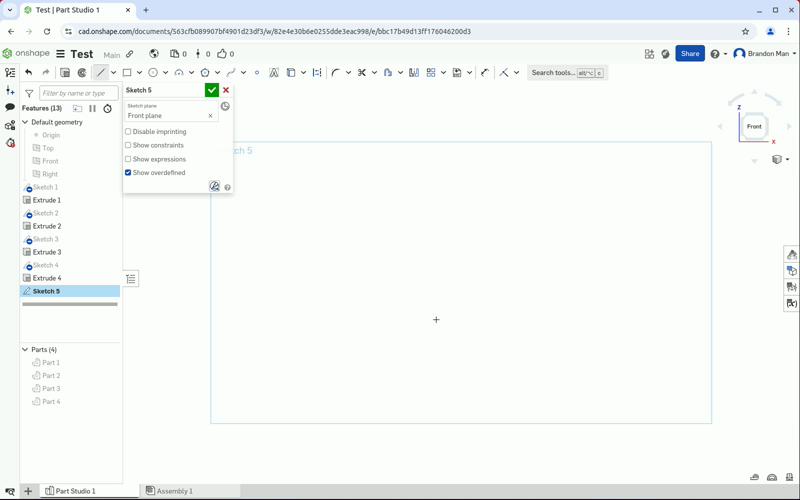
click(436, 319)
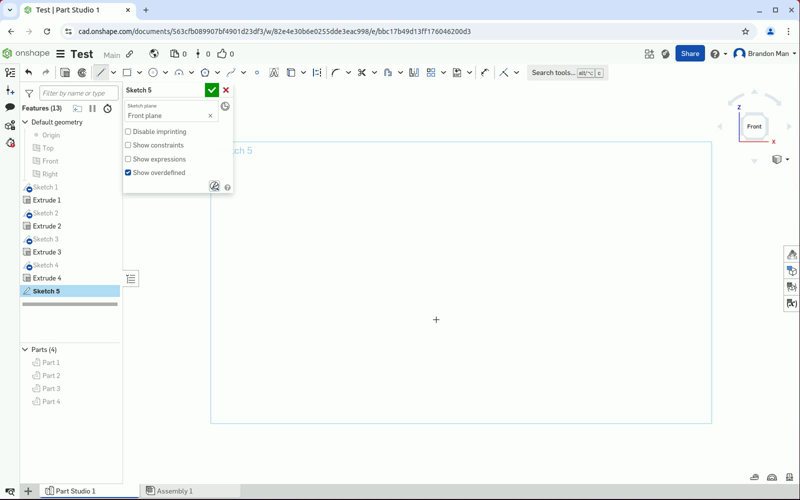
key_up(shift)
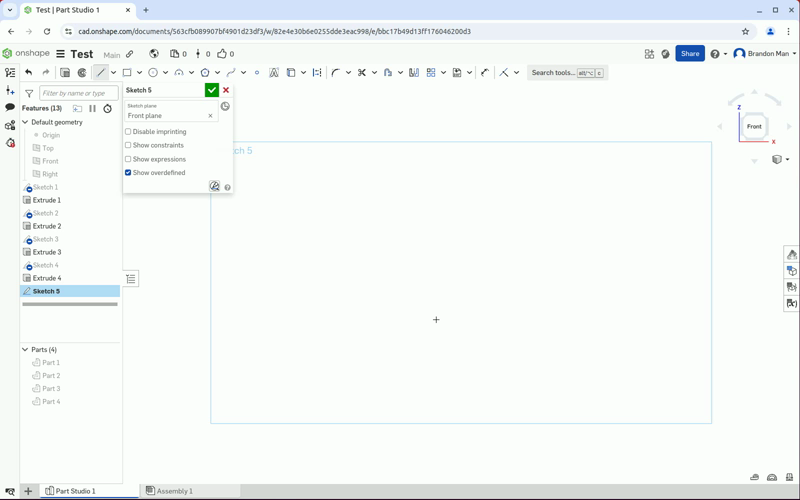
key_down(shift)
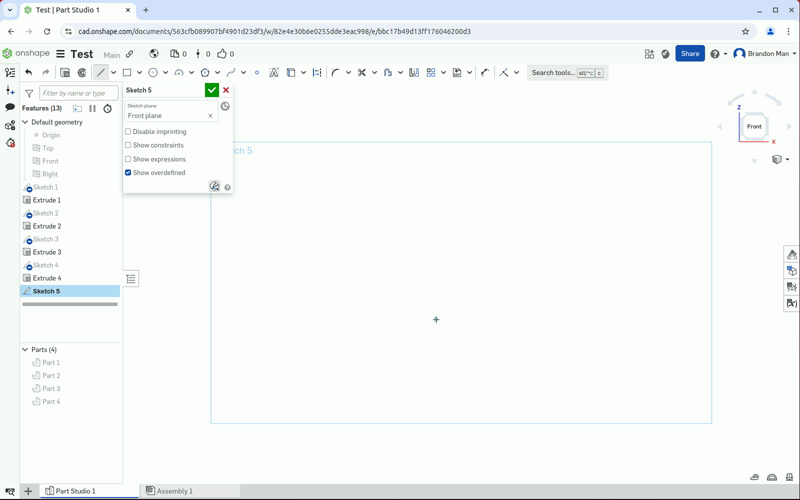
mouse_move(466, 319)
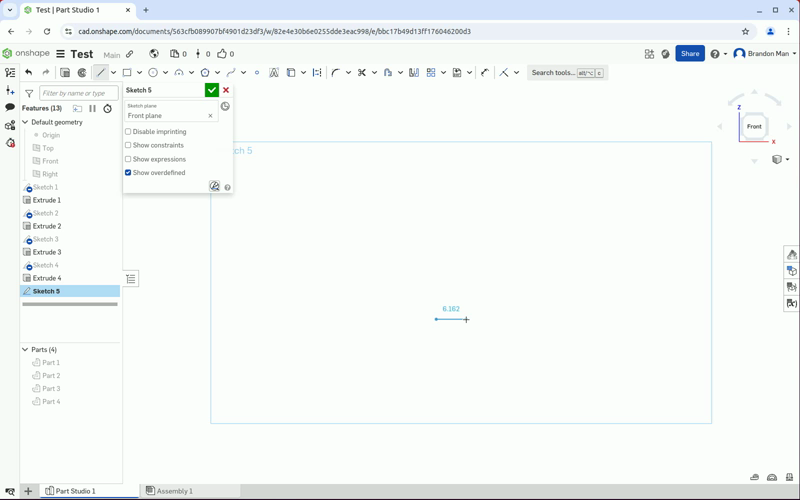
mouse_move(437, 319)
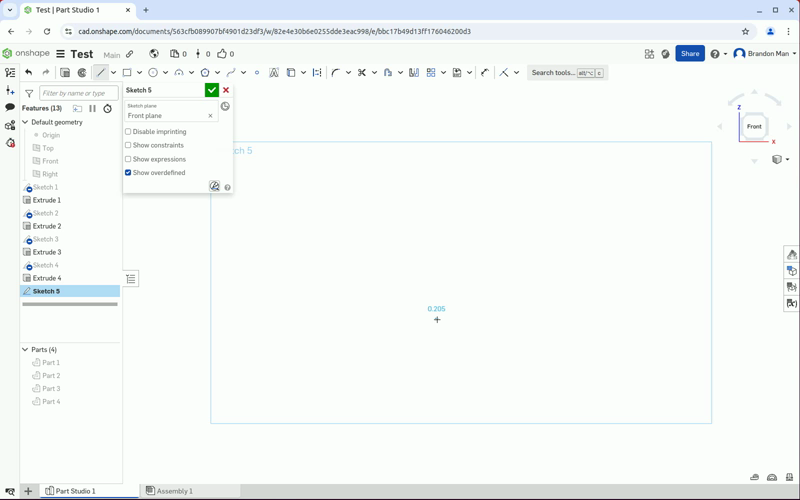
scroll(6)
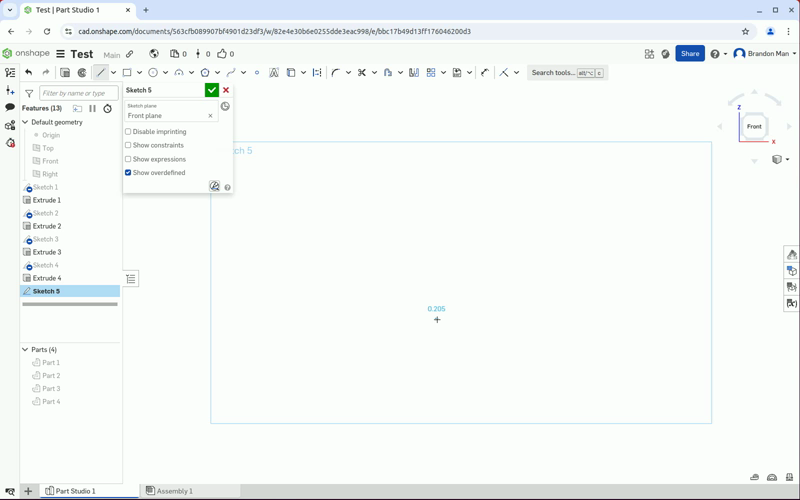
scroll(6)
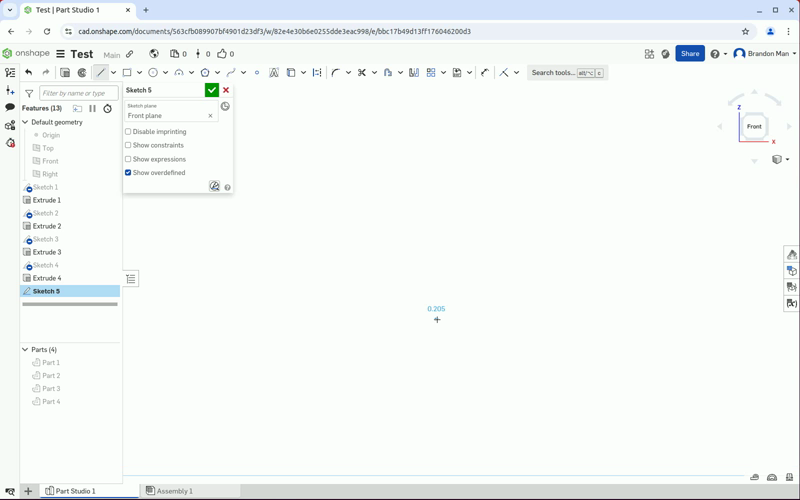
scroll(6)
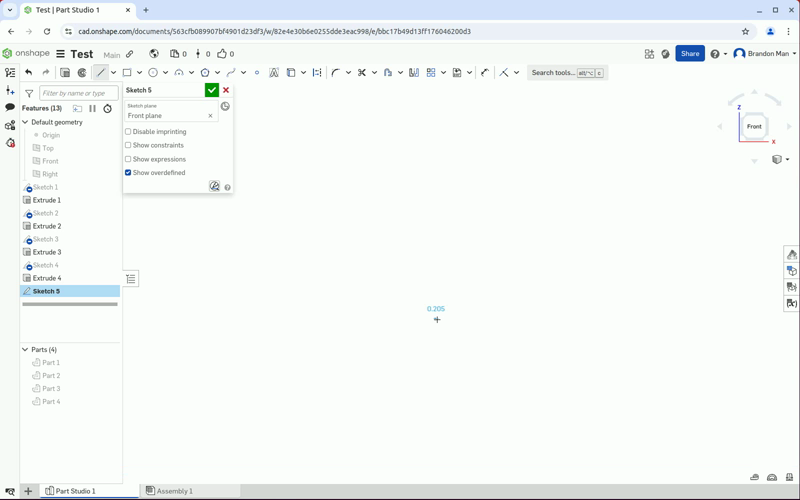
scroll(6)
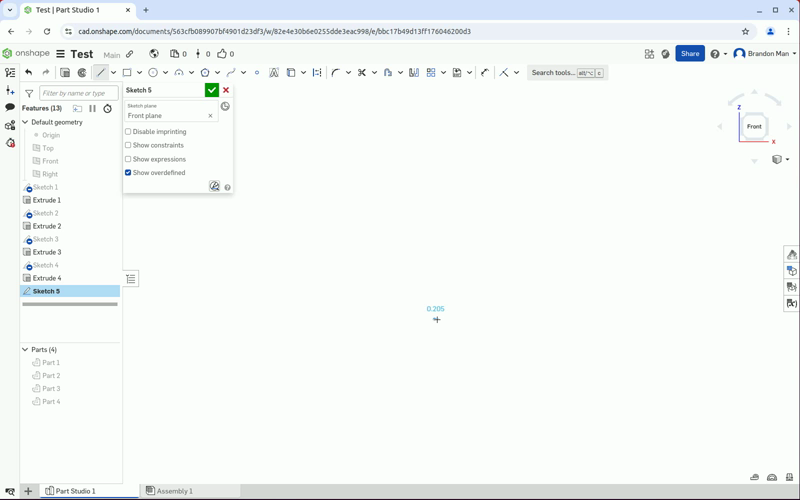
scroll(6)
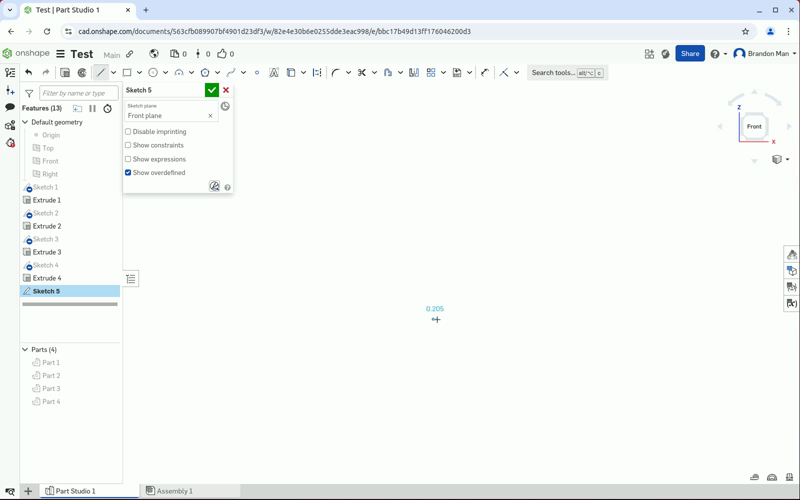
scroll(6)
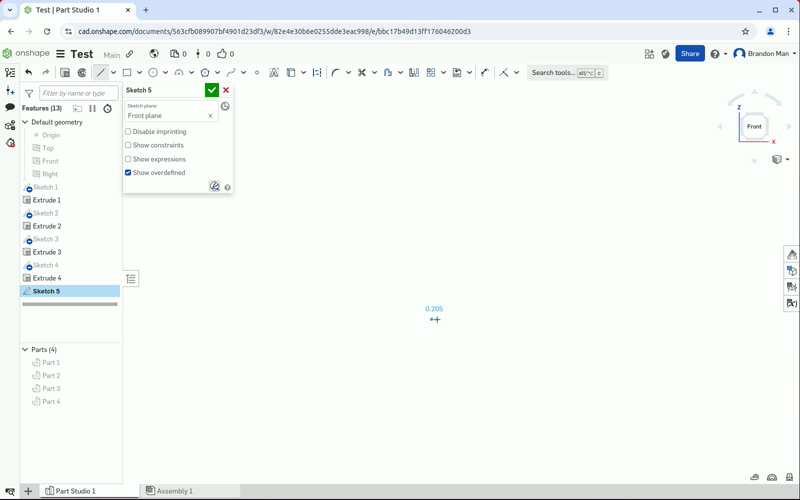
scroll(6)
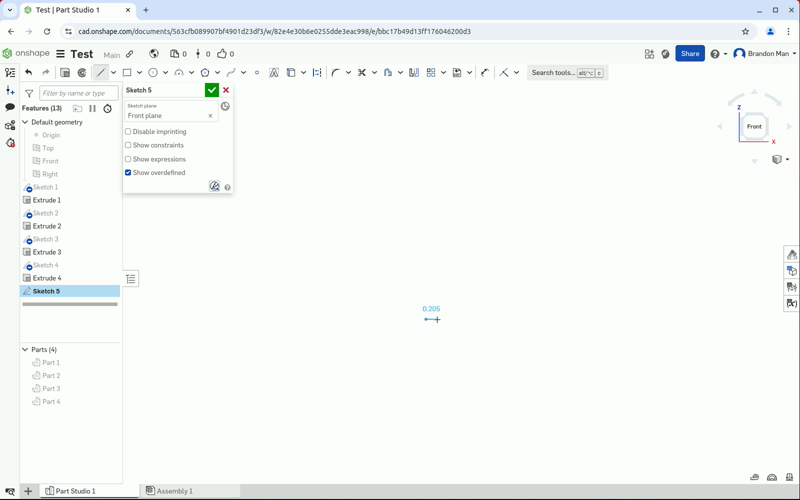
click(437, 319)
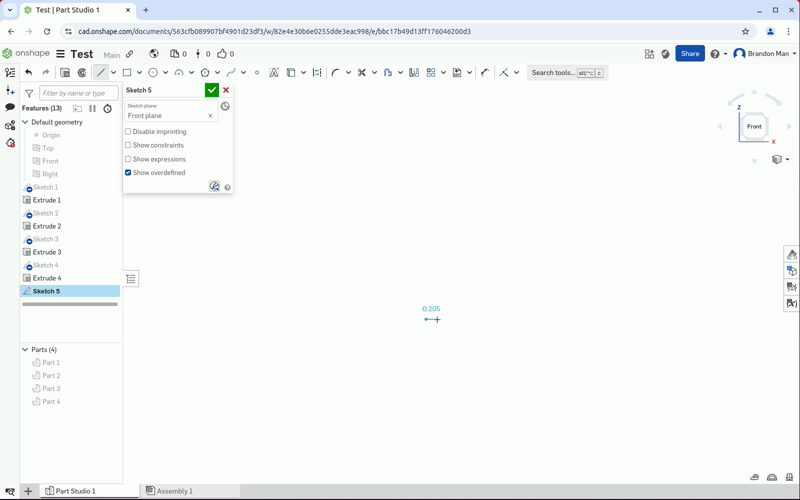
scroll(-6)
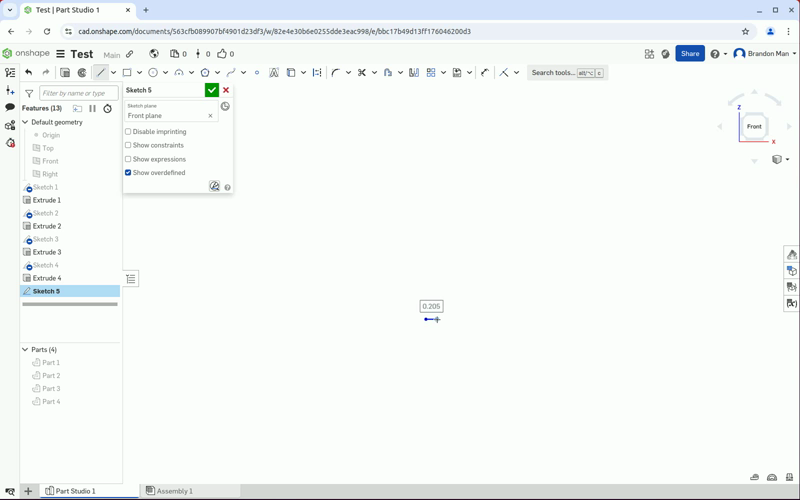
scroll(-6)
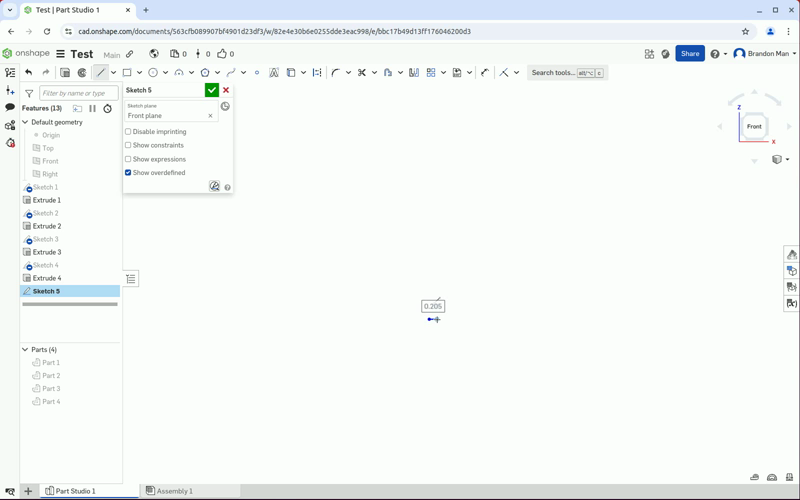
scroll(-6)
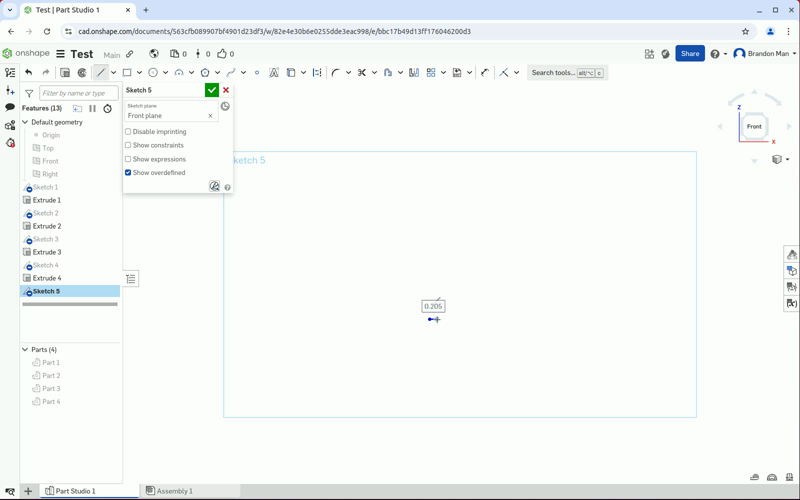
scroll(-6)
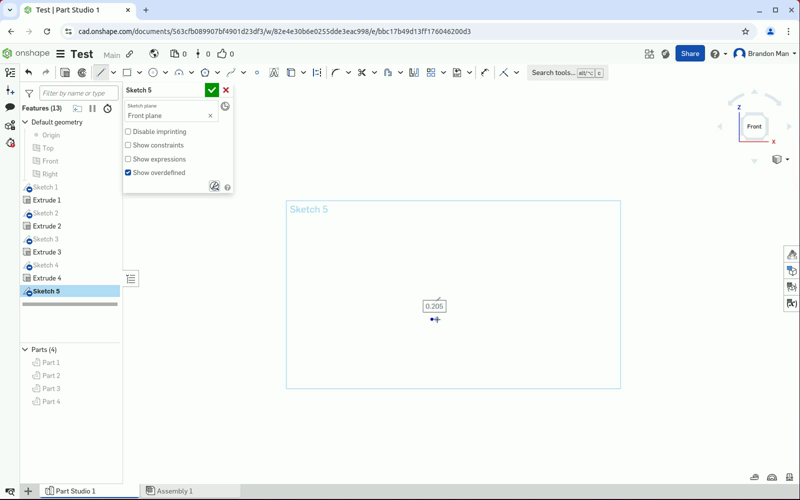
scroll(-6)
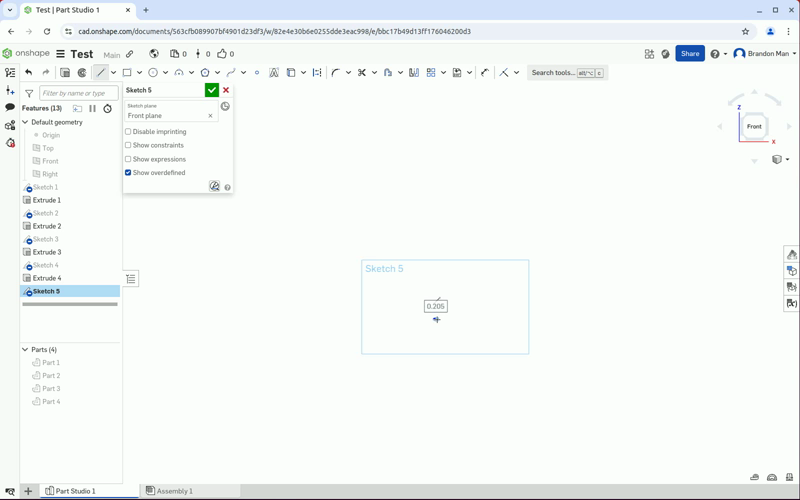
scroll(-6)
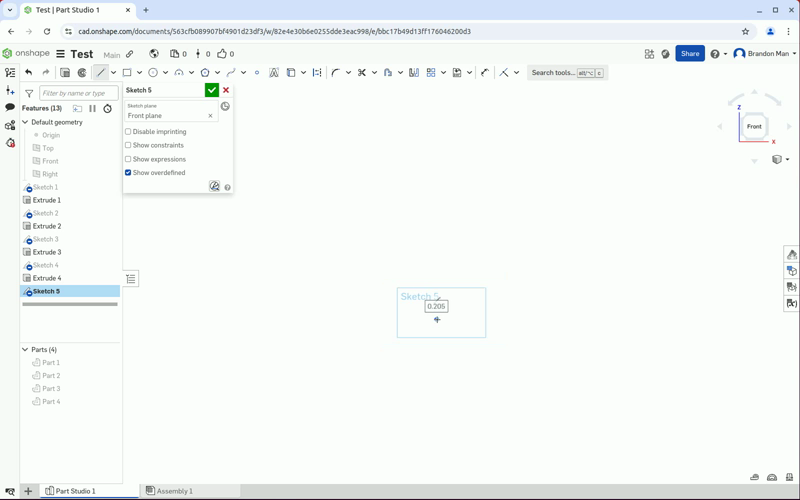
scroll(-6)
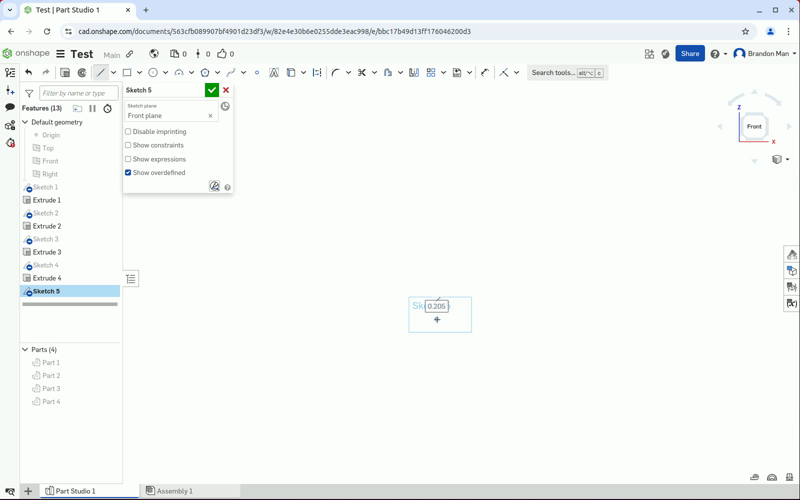
key_up(shift)
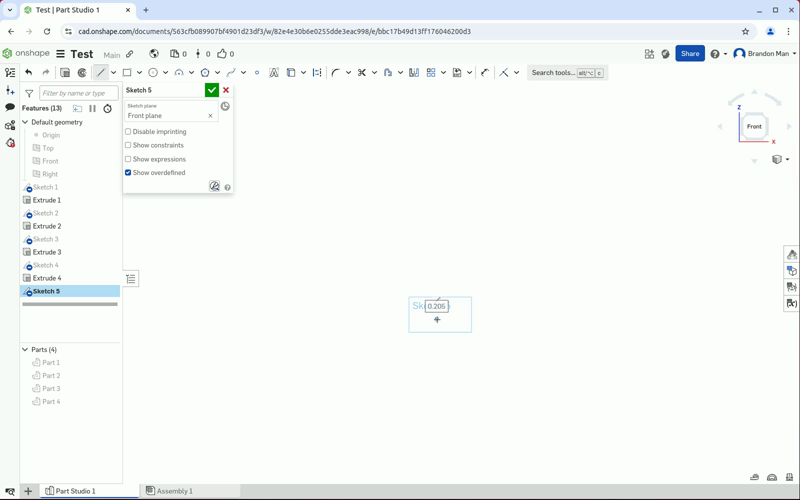
key_down(shift)
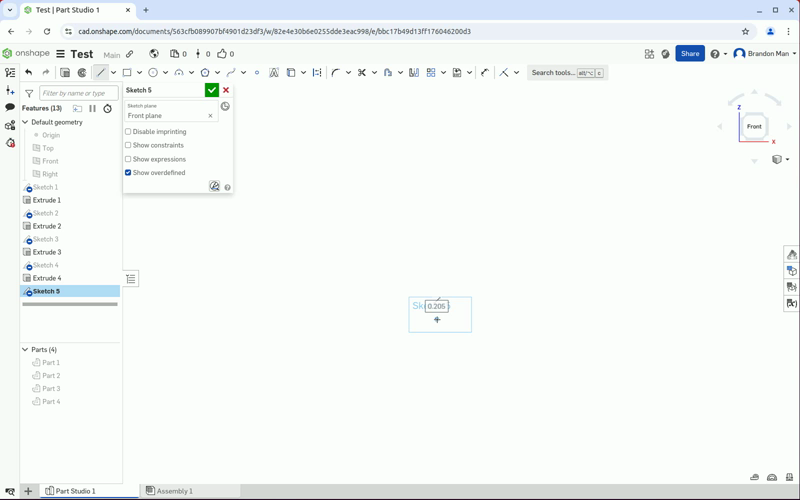
mouse_move(467, 319)
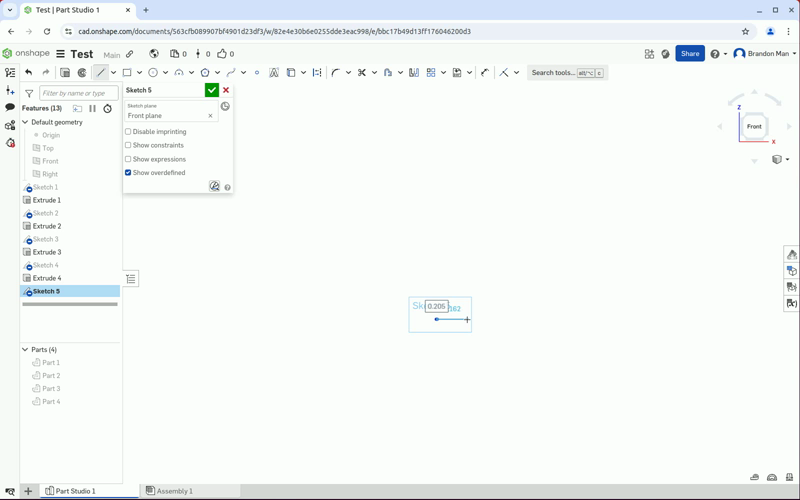
mouse_move(437, 312)
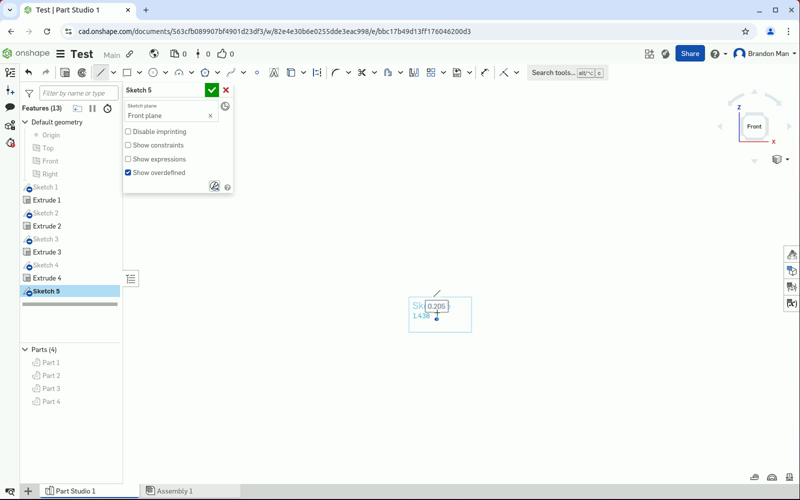
scroll(6)
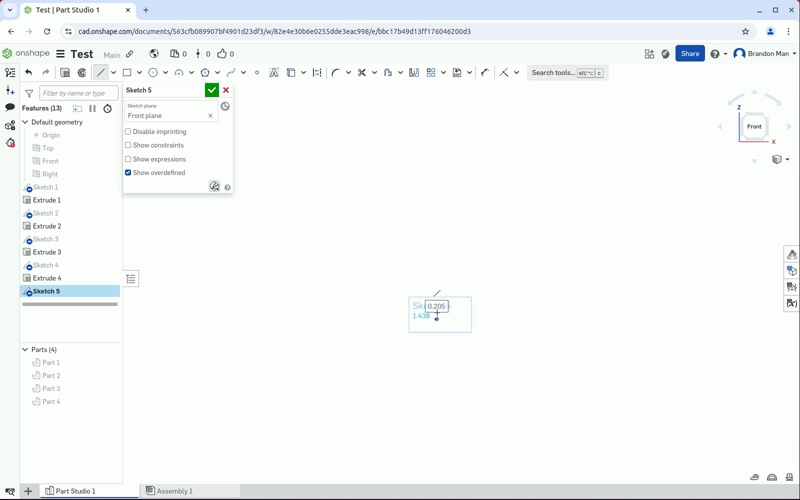
scroll(6)
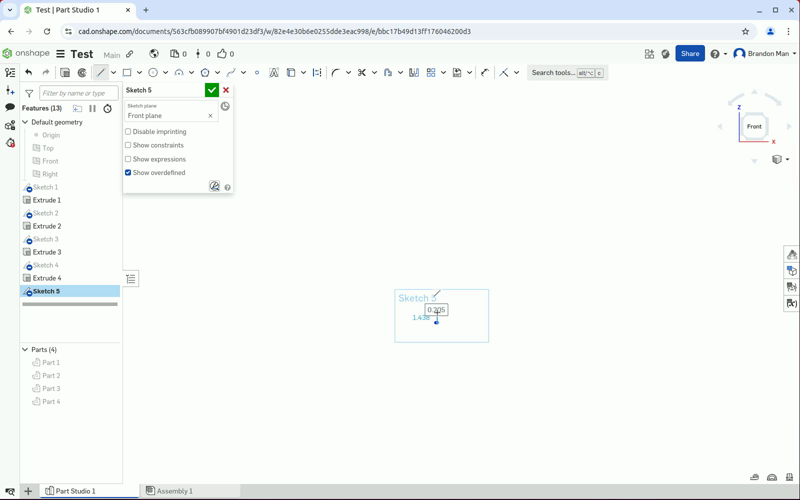
scroll(6)
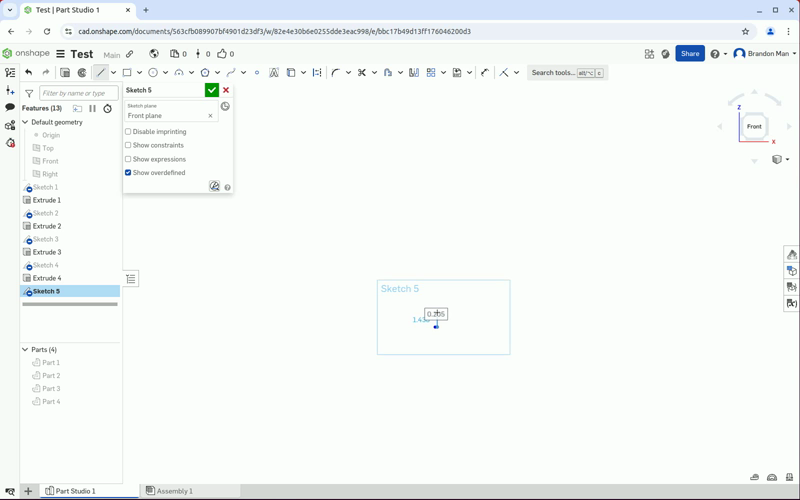
scroll(6)
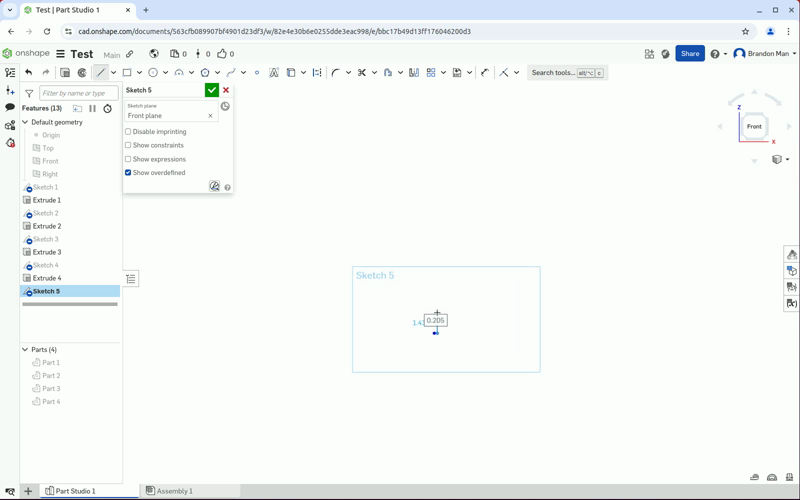
scroll(6)
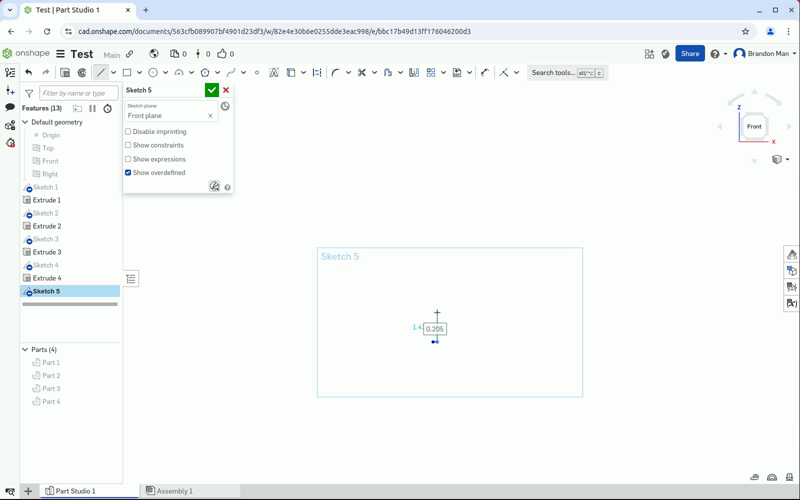
scroll(6)
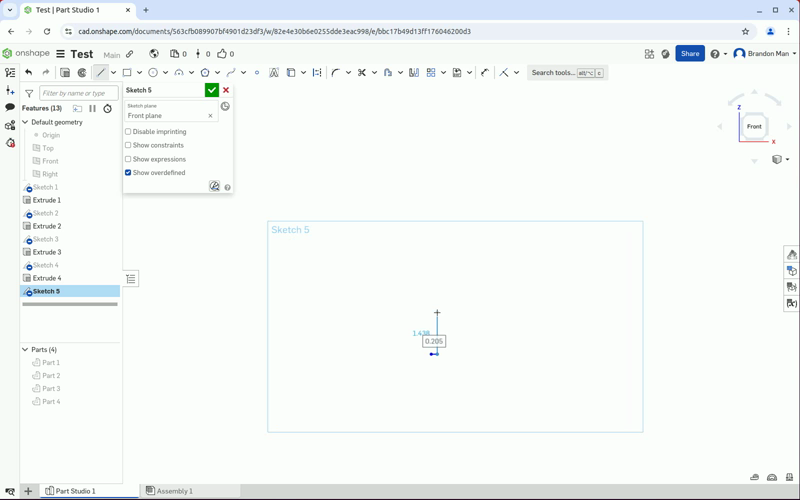
scroll(6)
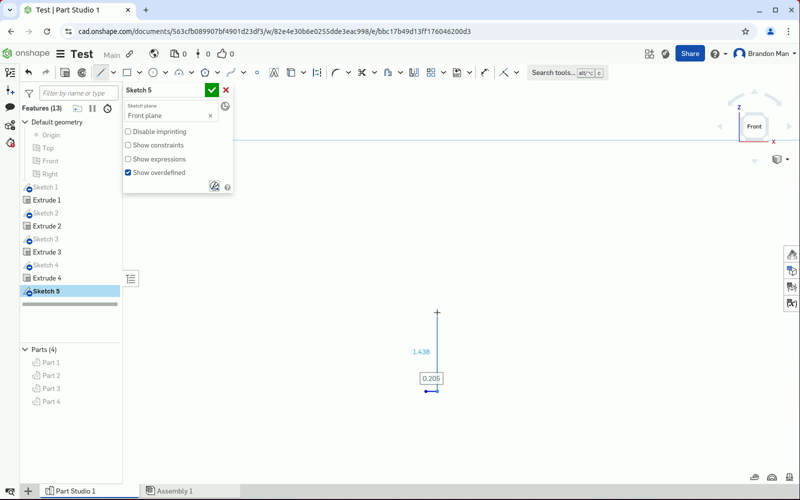
click(437, 312)
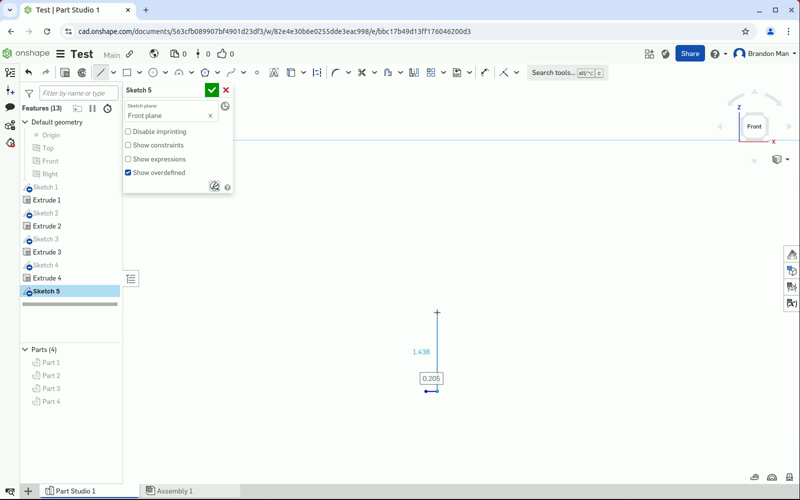
scroll(-6)
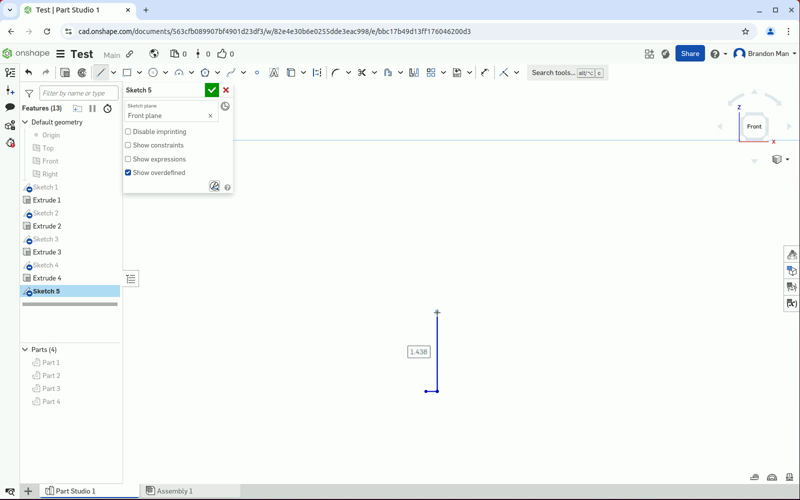
scroll(-6)
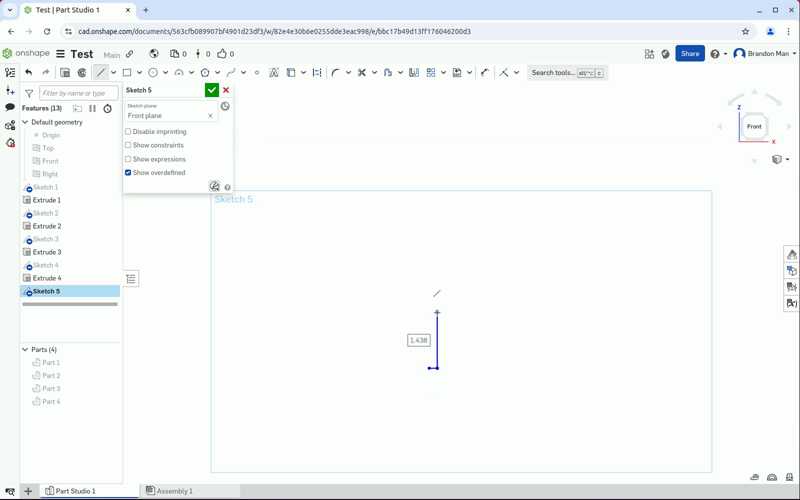
scroll(-6)
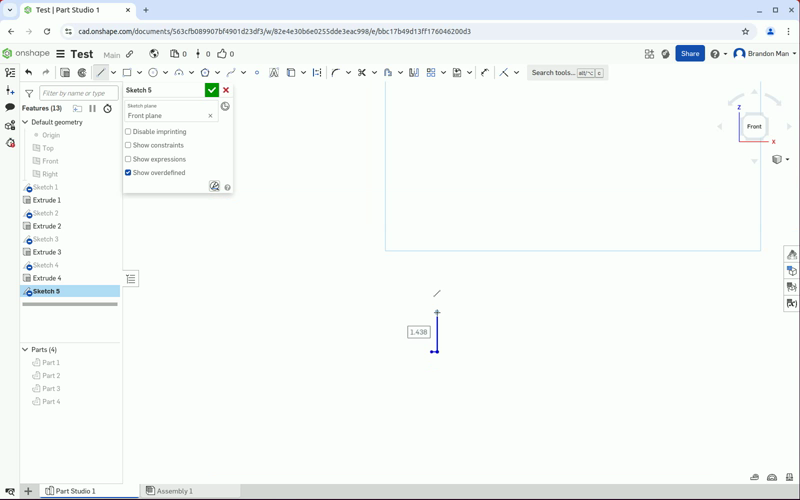
scroll(-6)
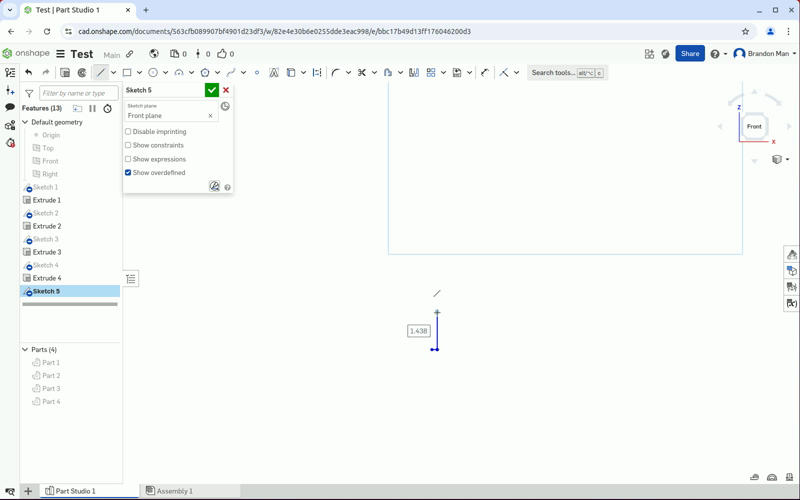
scroll(-6)
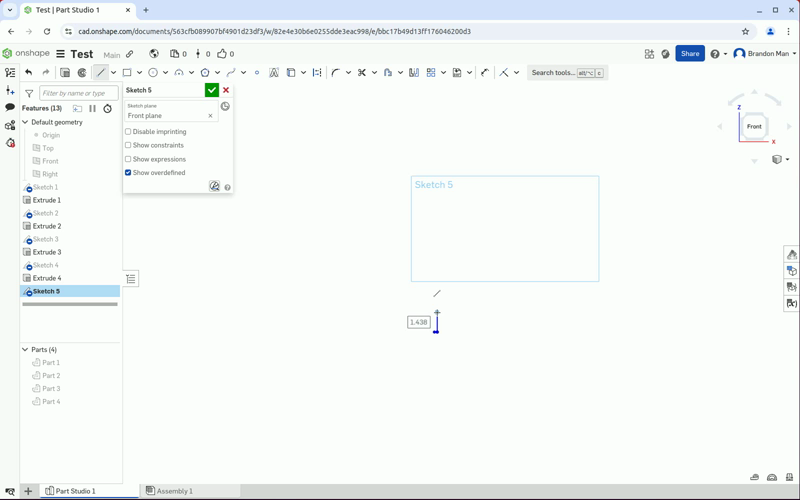
scroll(-6)
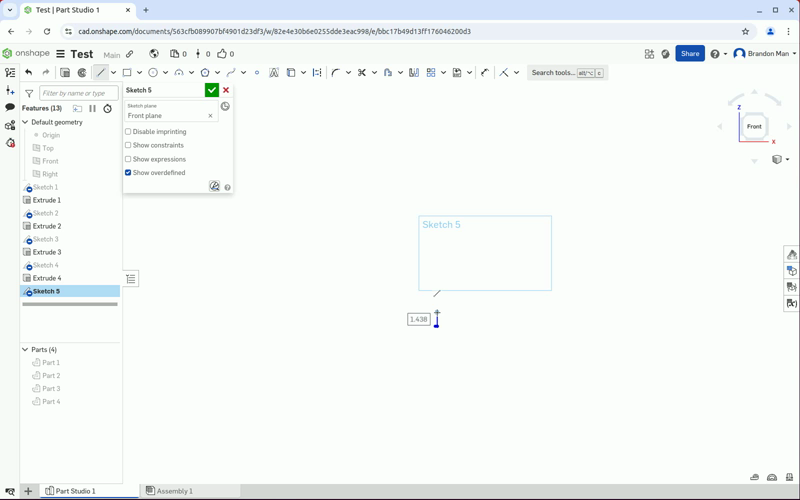
scroll(-6)
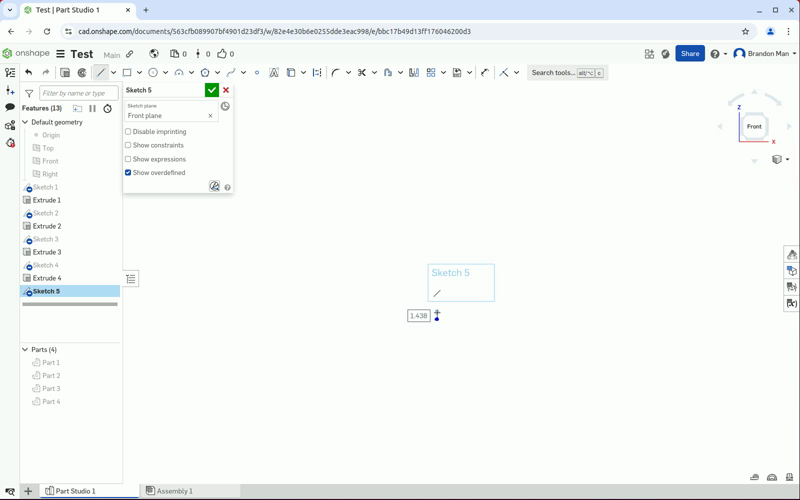
key_up(shift)
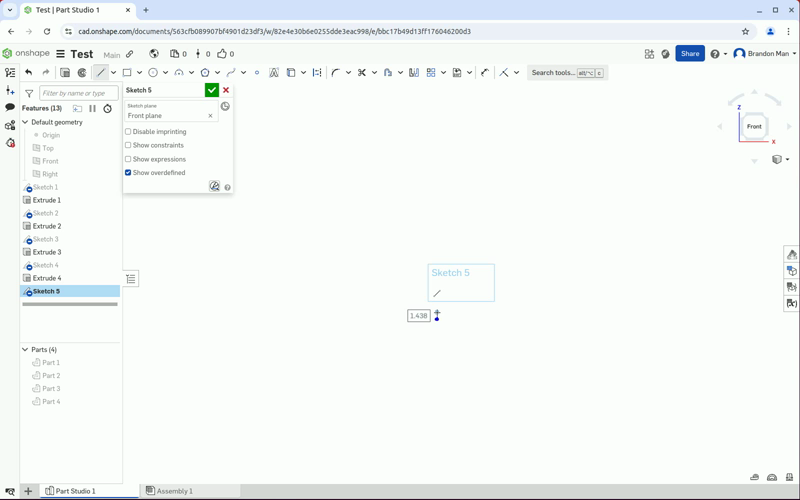
key_down(shift)
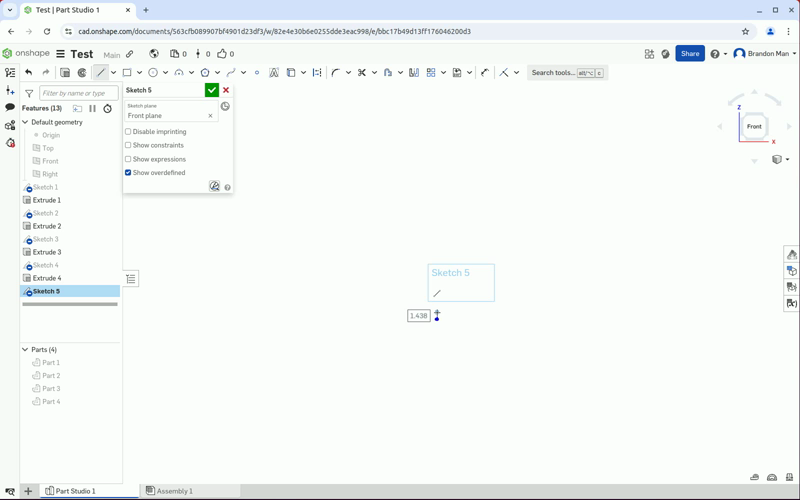
mouse_move(467, 312)
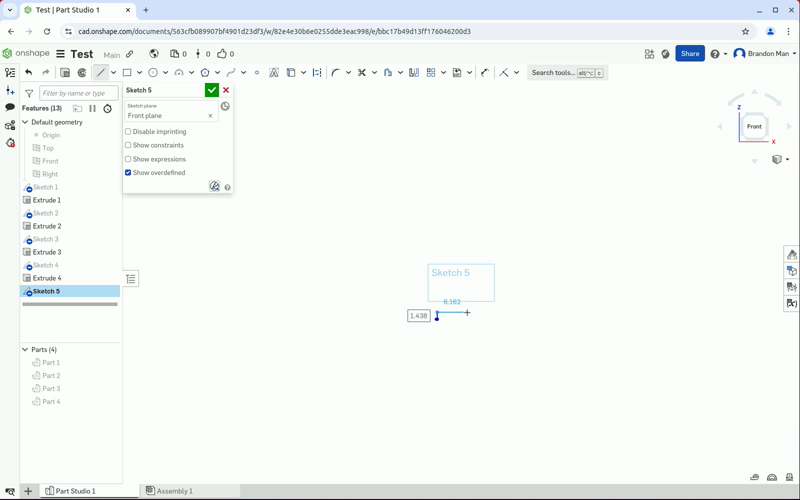
mouse_move(436, 312)
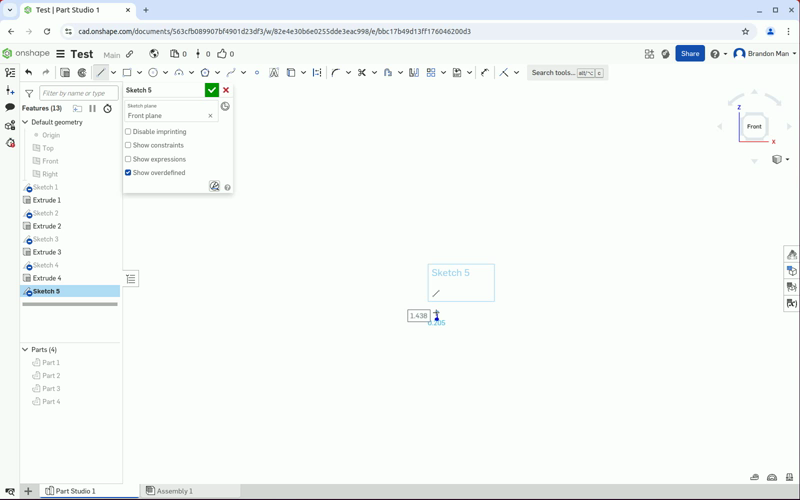
scroll(6)
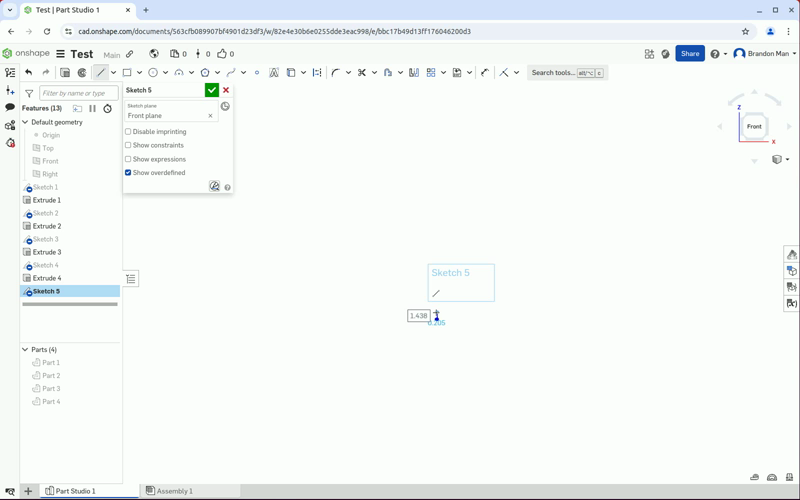
scroll(6)
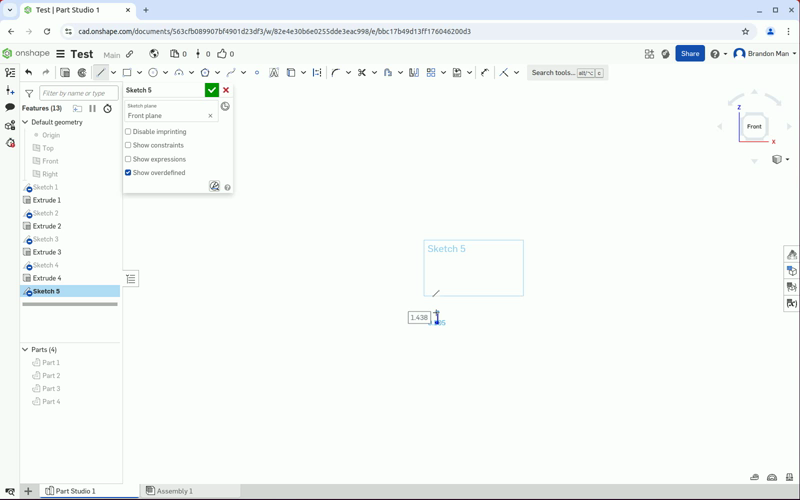
scroll(6)
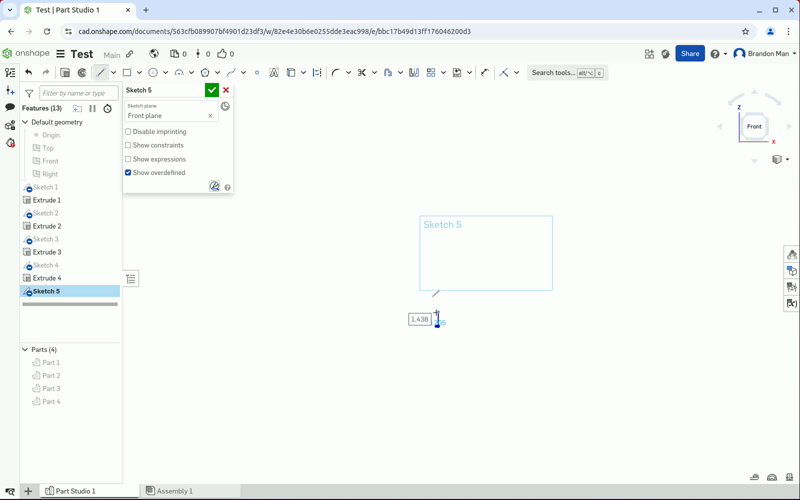
scroll(6)
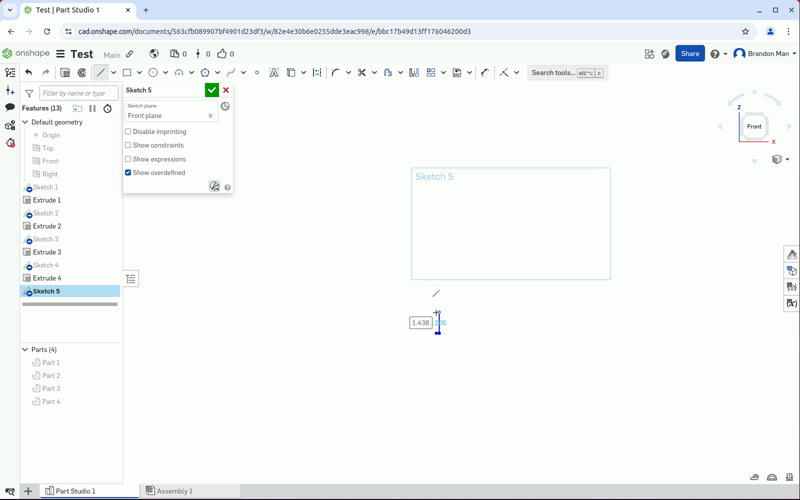
scroll(6)
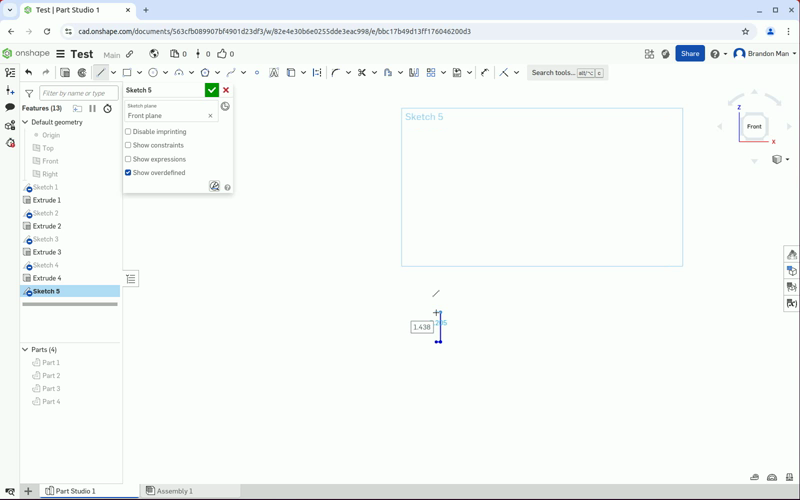
scroll(6)
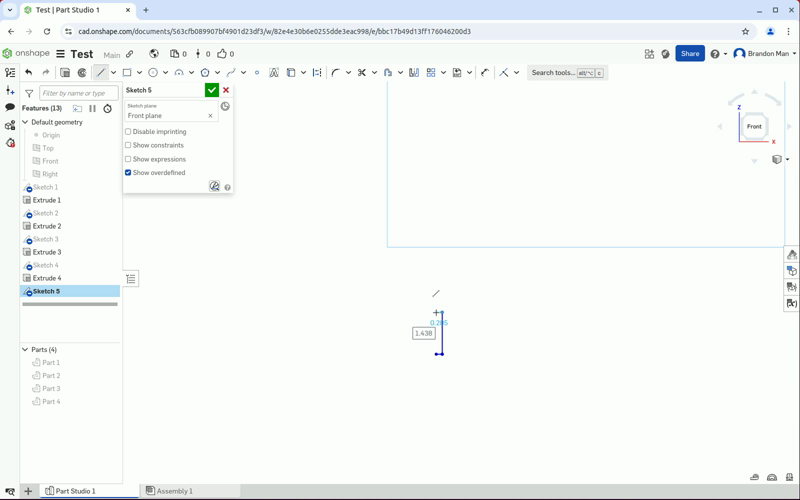
scroll(6)
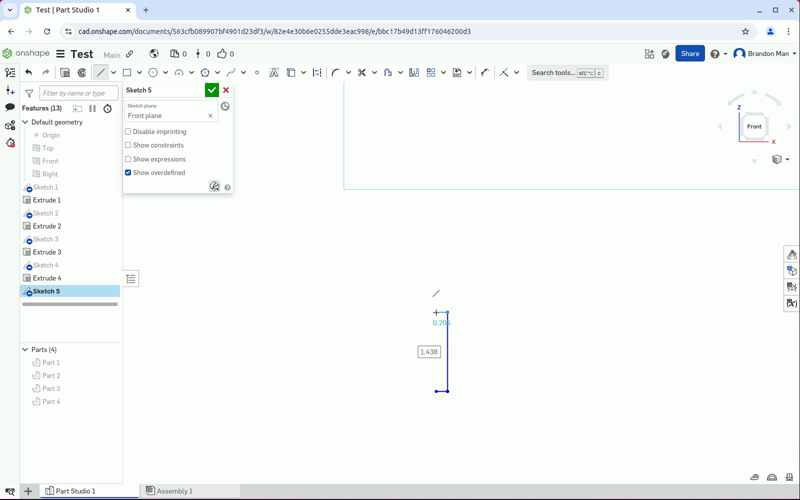
click(436, 312)
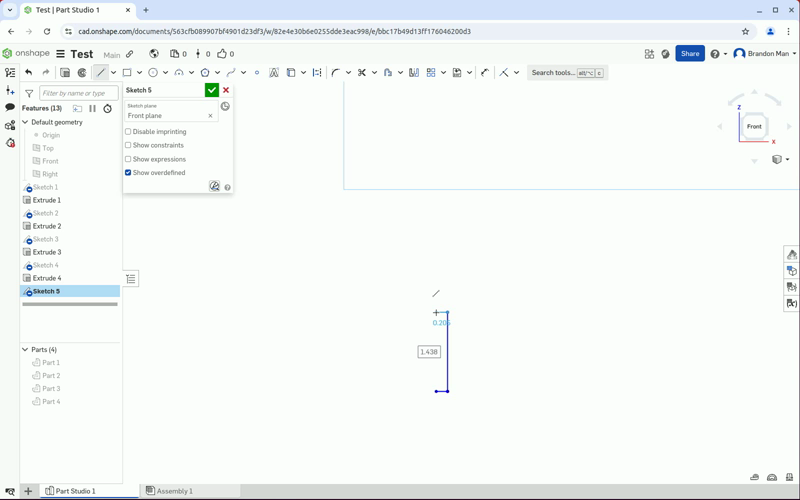
scroll(-6)
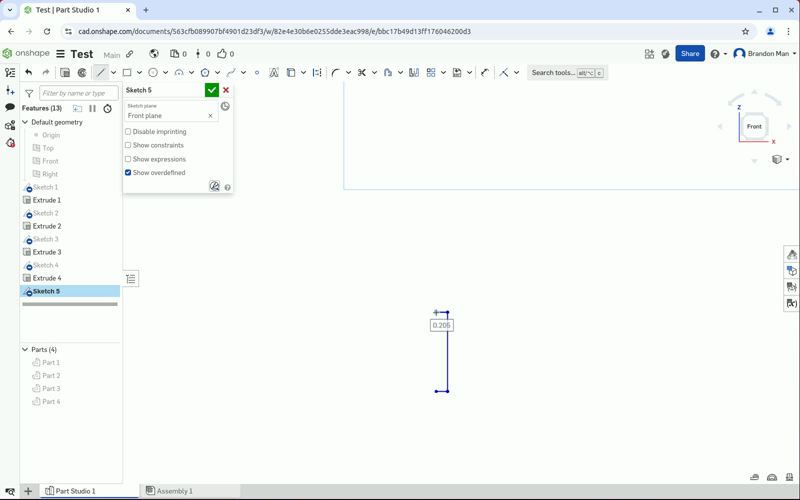
scroll(-6)
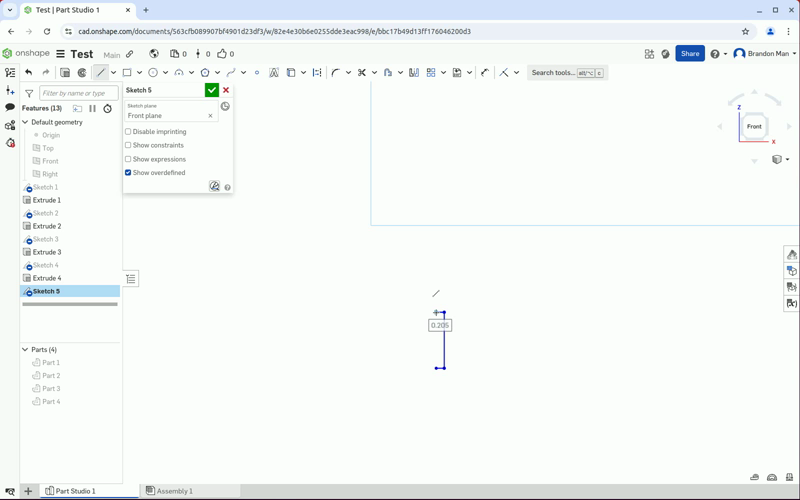
scroll(-6)
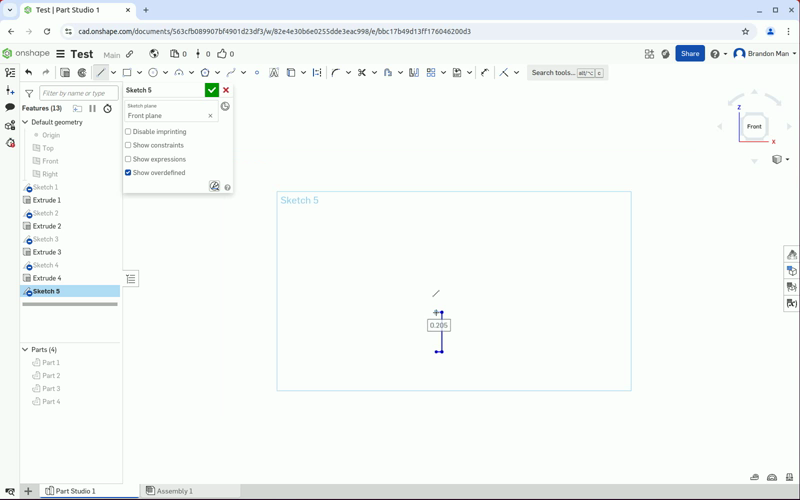
scroll(-6)
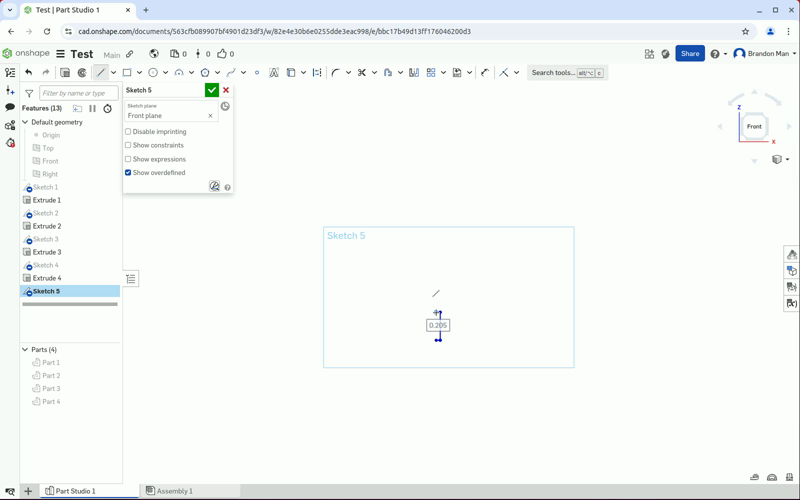
scroll(-6)
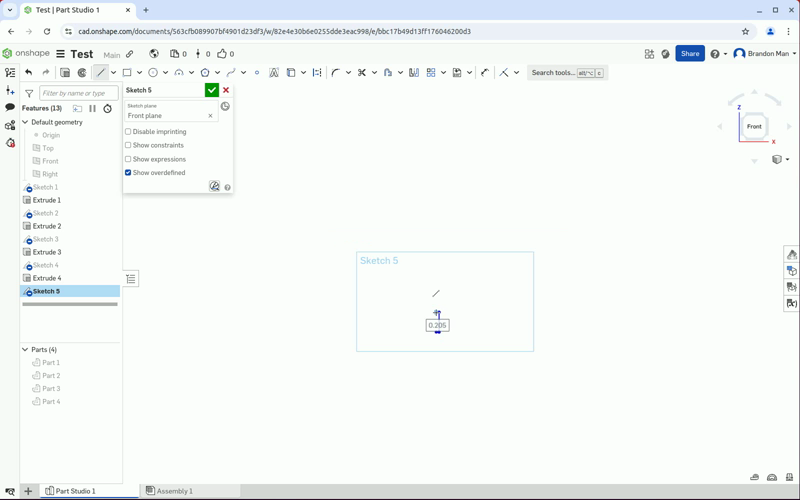
scroll(-6)
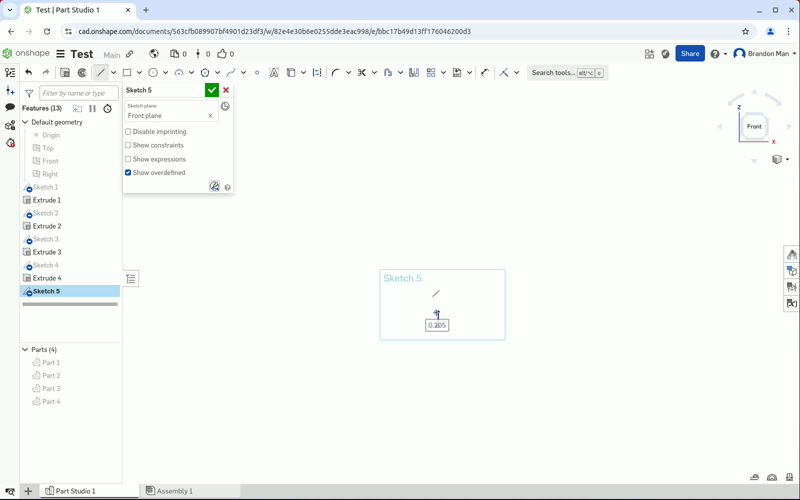
scroll(-6)
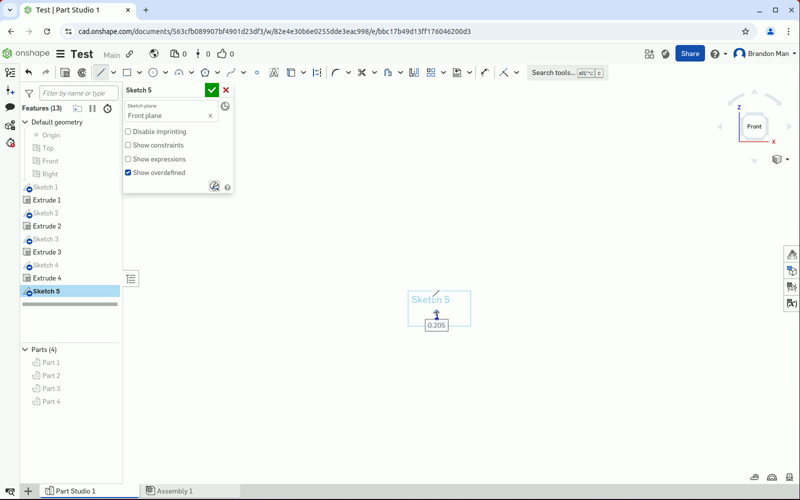
key_up(shift)
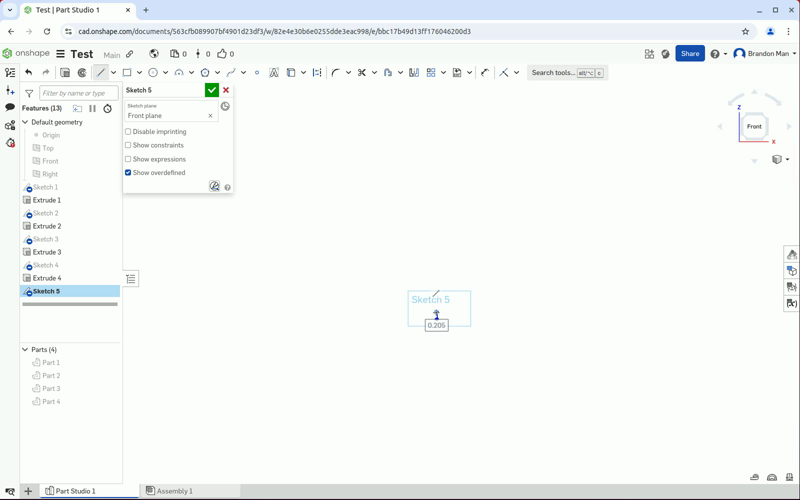
mouse_move(466, 312)
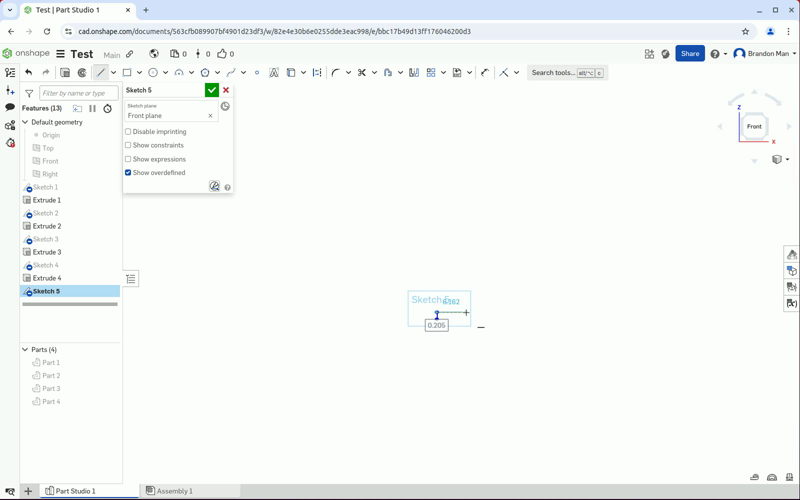
key_down(shift)
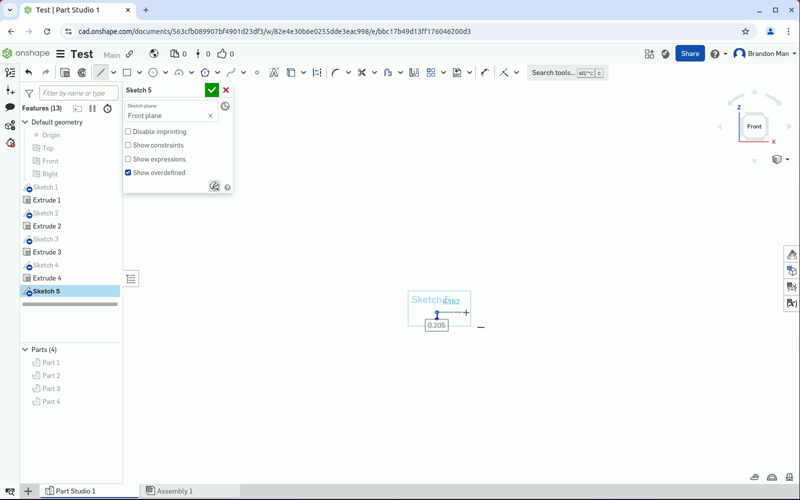
mouse_move(436, 319)
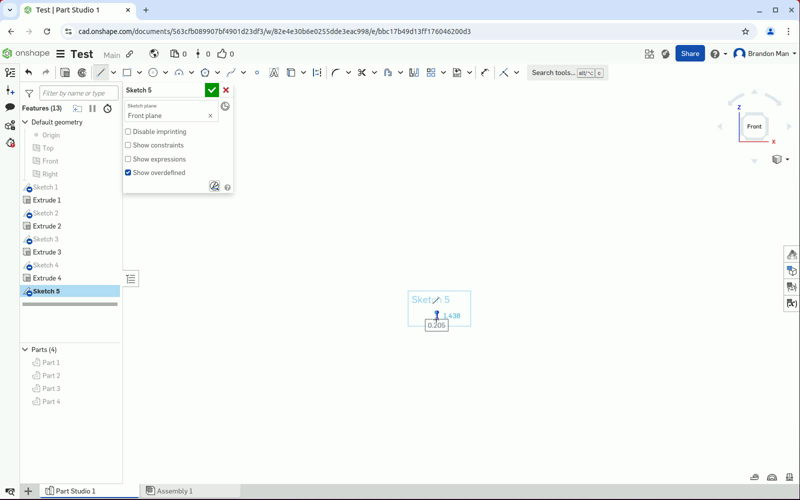
scroll(6)
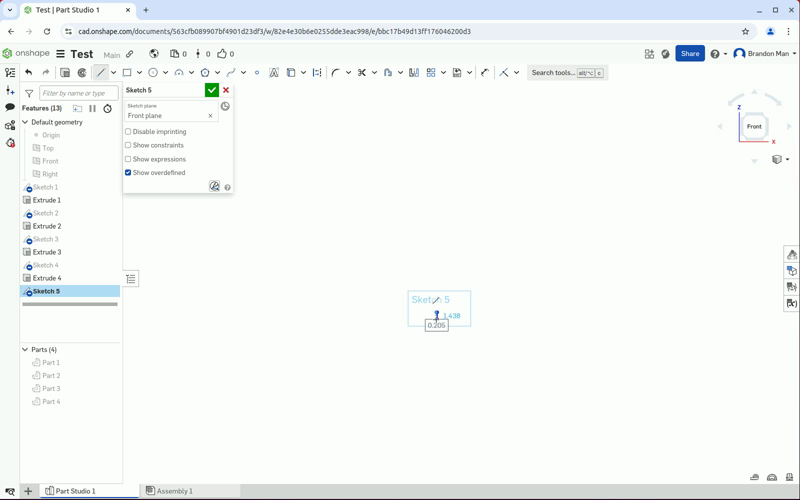
scroll(6)
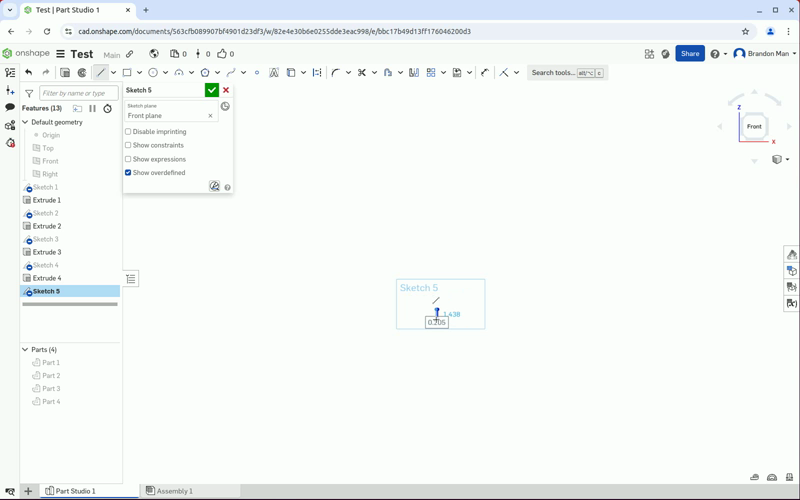
scroll(6)
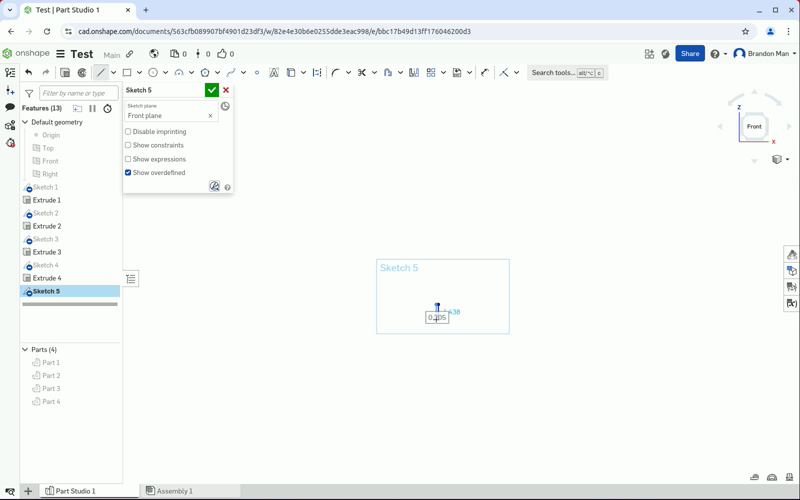
scroll(6)
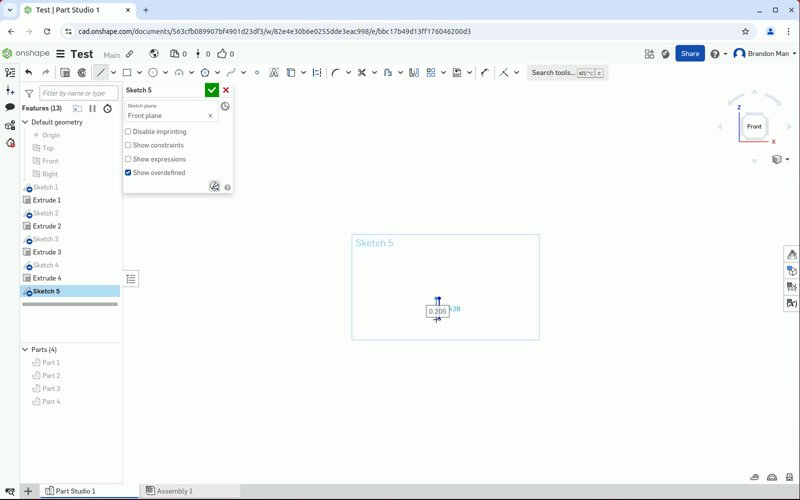
scroll(6)
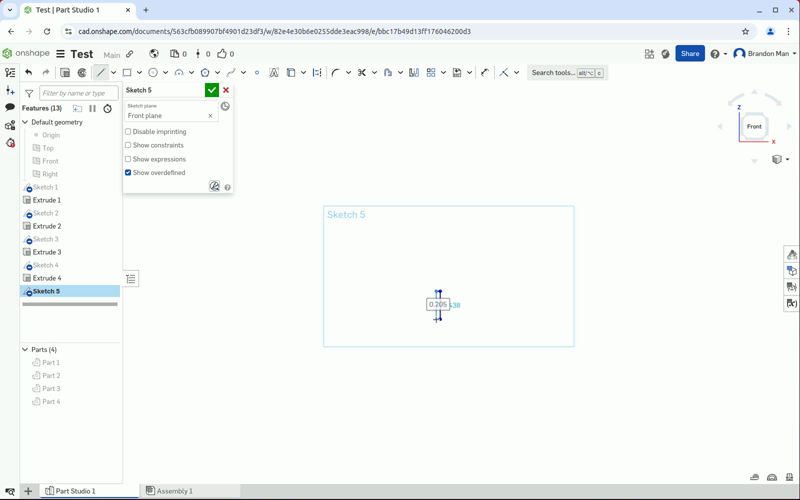
scroll(6)
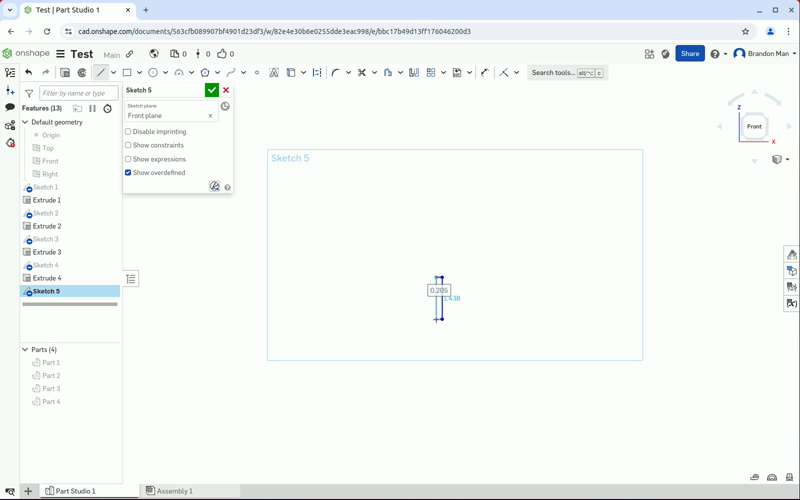
scroll(6)
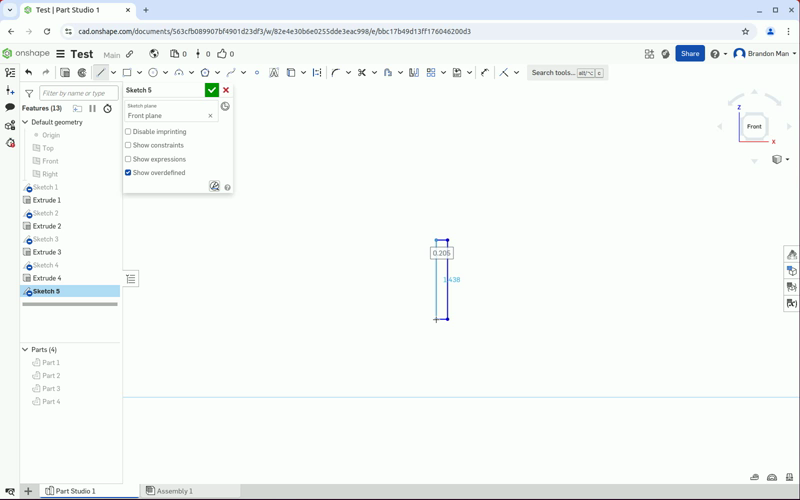
key_up(shift)
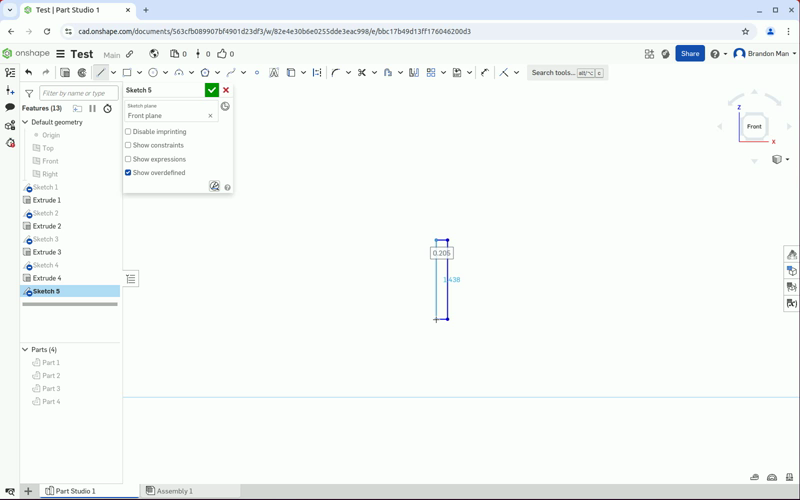
click(436, 319)
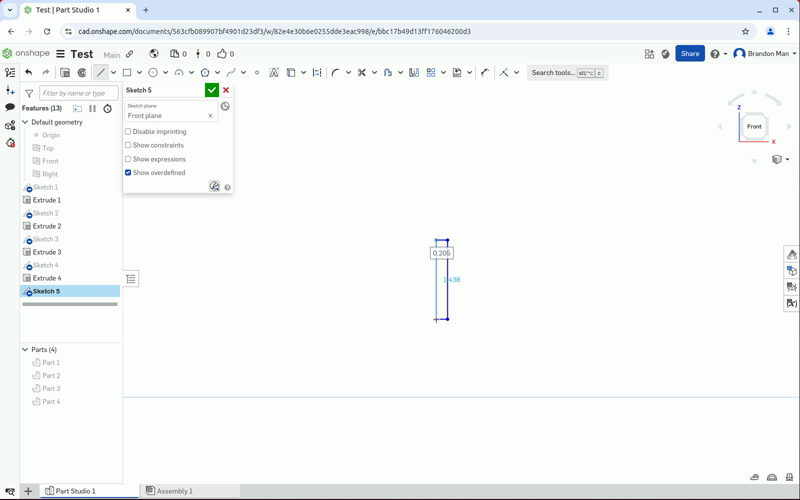
scroll(-6)
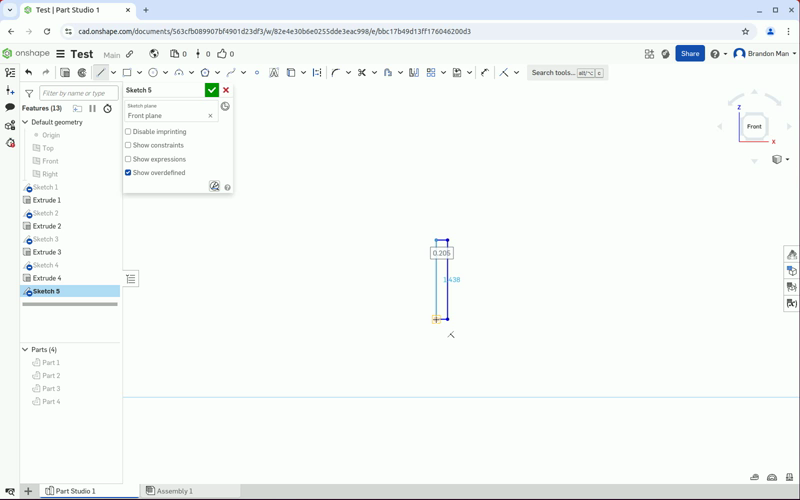
scroll(-6)
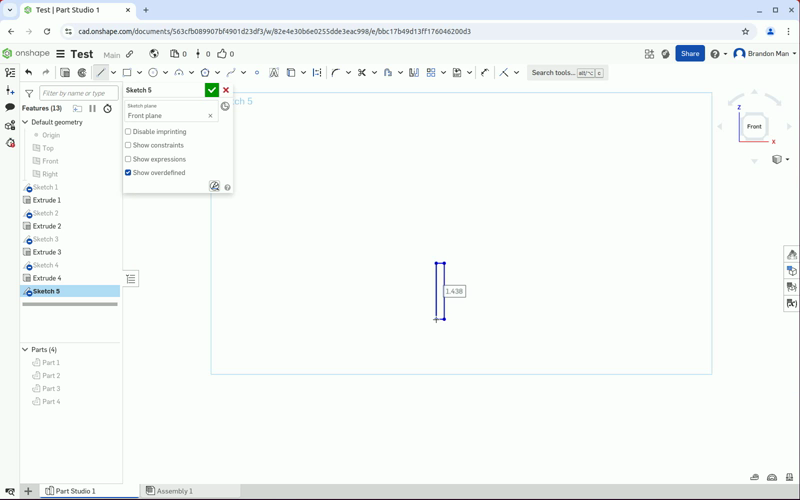
scroll(-6)
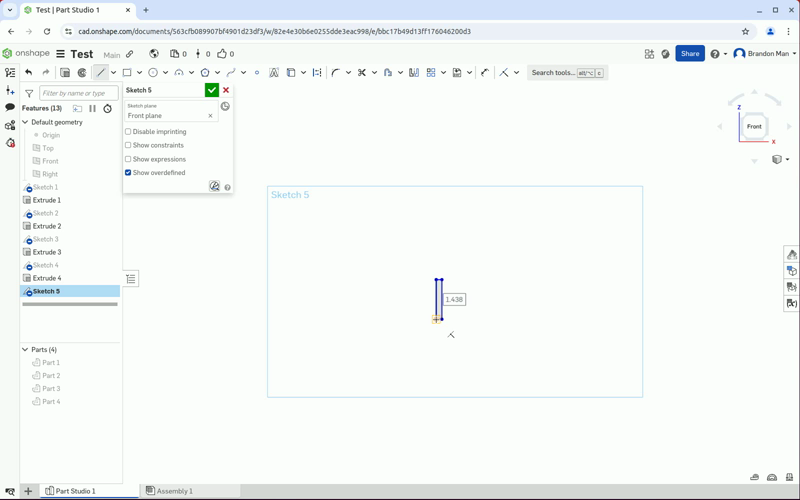
scroll(-6)
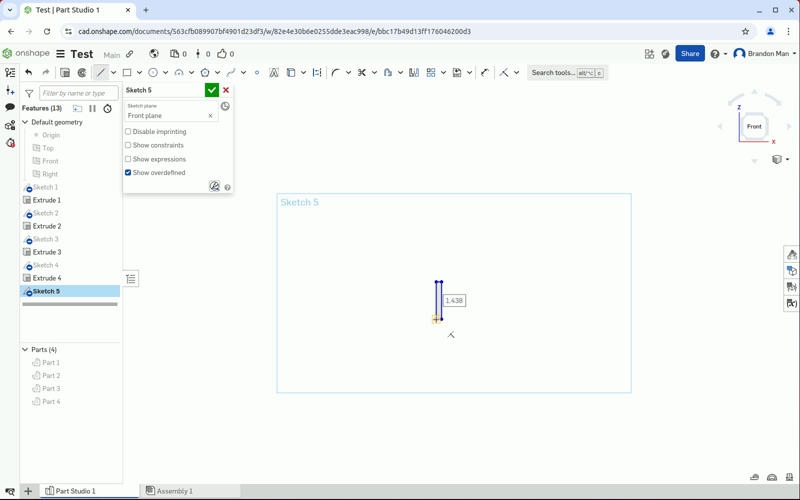
scroll(-6)
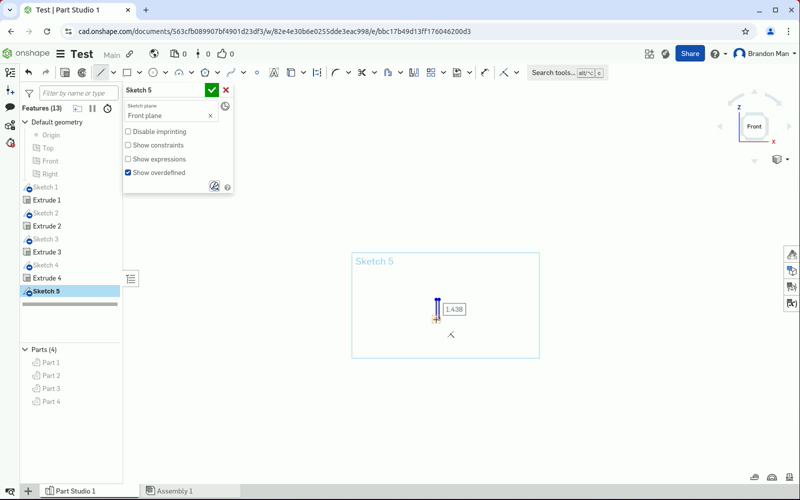
scroll(-6)
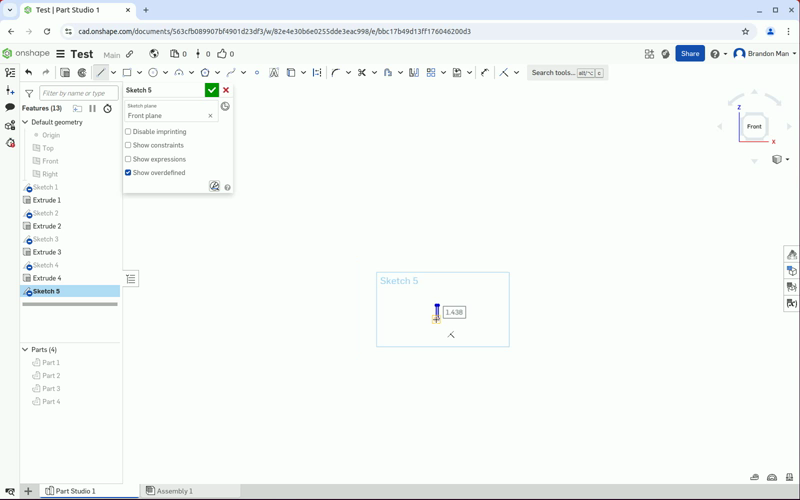
scroll(-6)
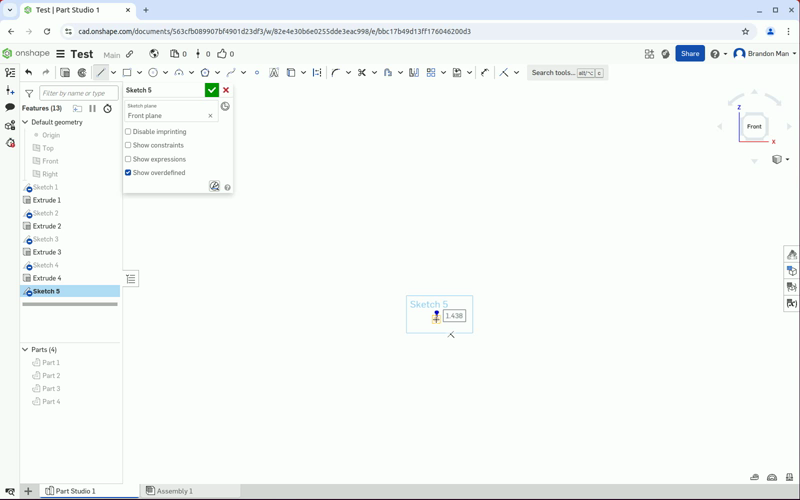
key(esc)
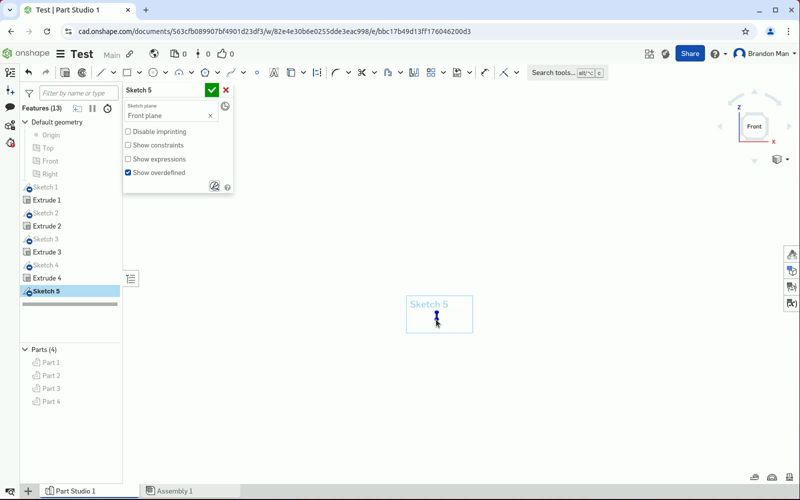
mouse_move(437, 313)
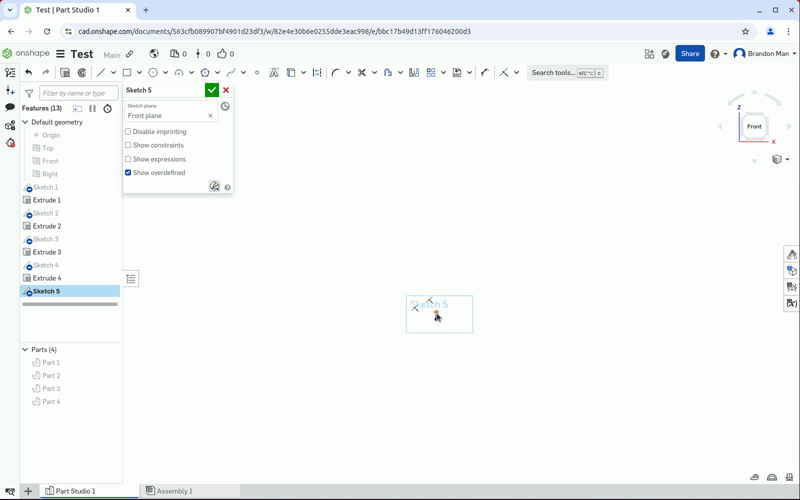
scroll(6)
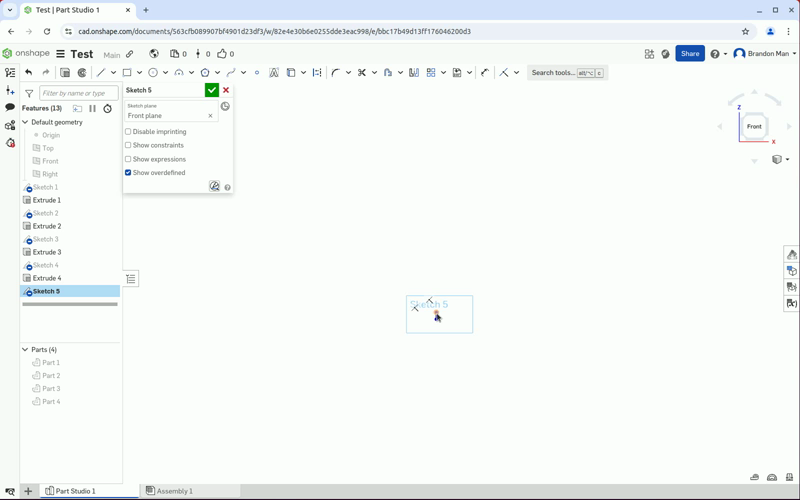
scroll(6)
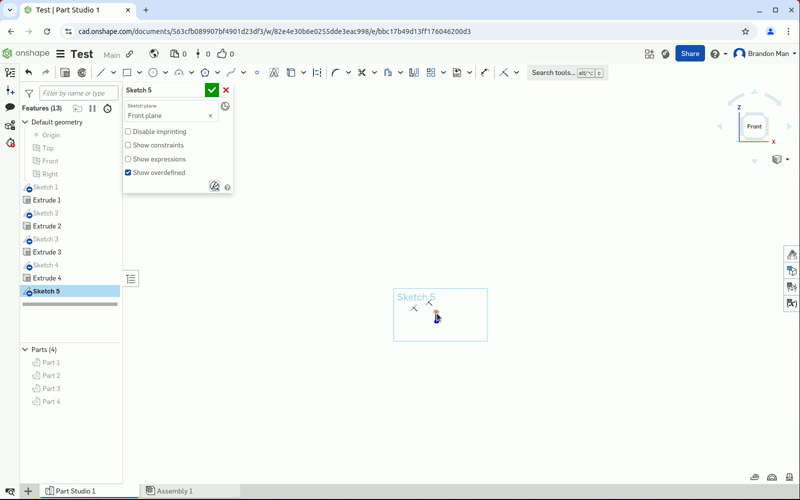
scroll(6)
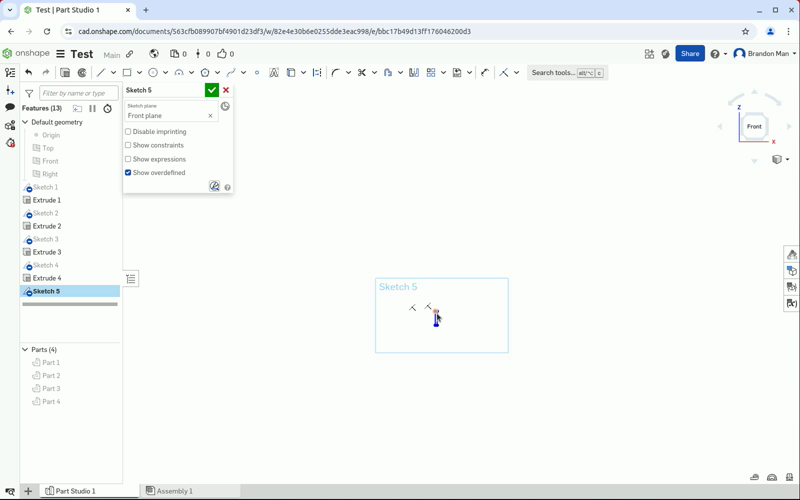
scroll(6)
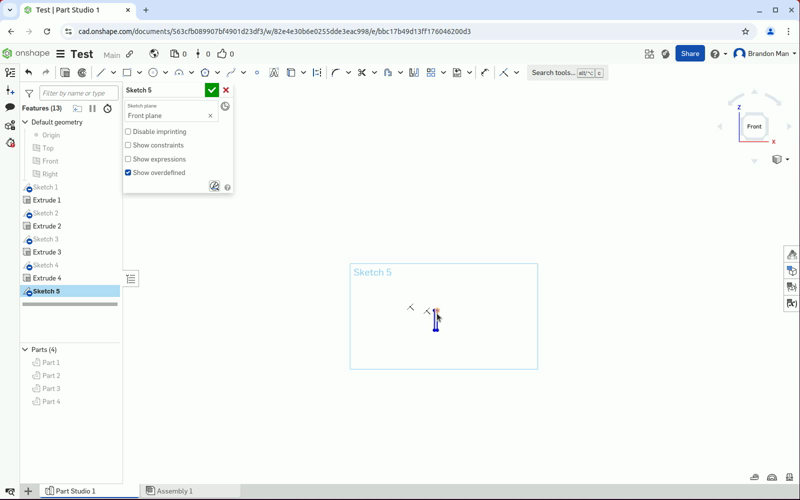
scroll(6)
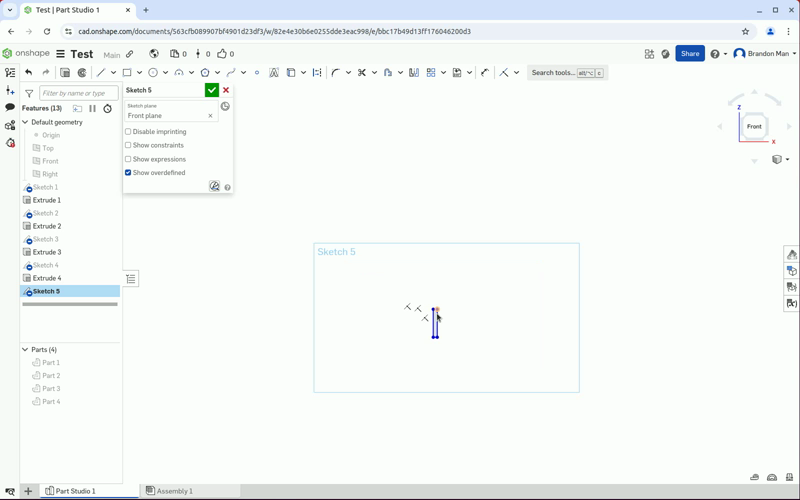
scroll(6)
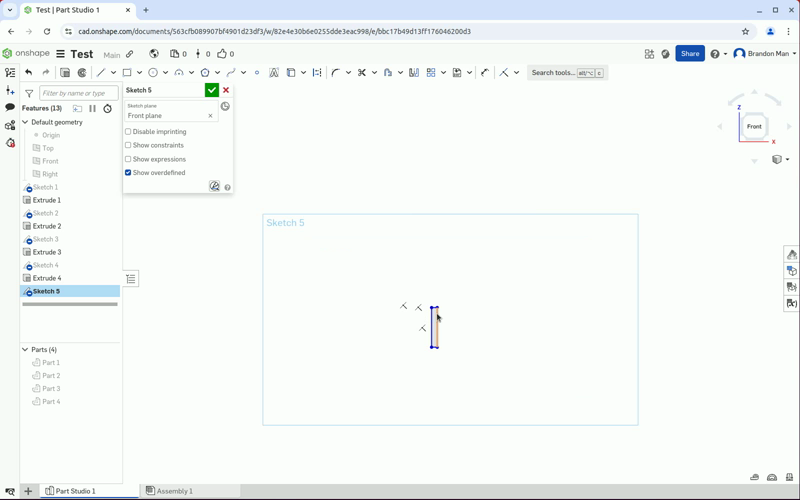
scroll(6)
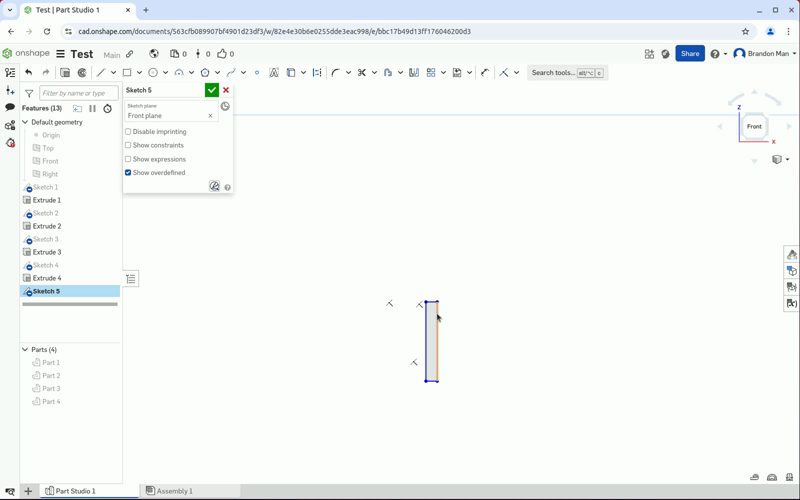
click(437, 313)
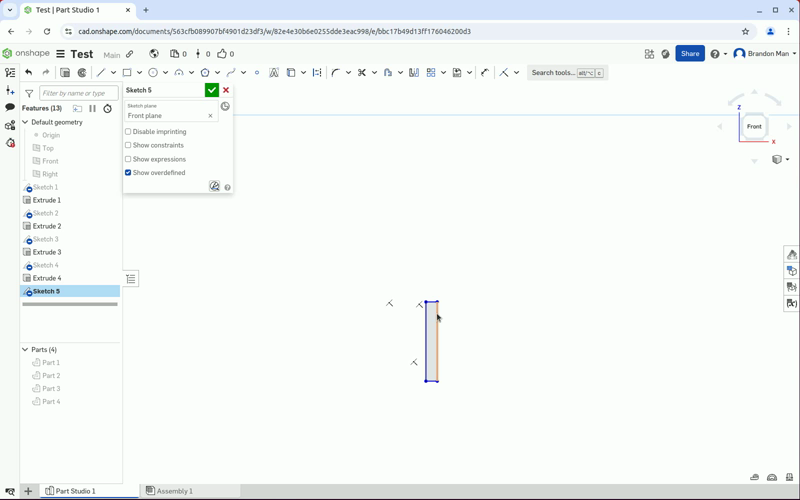
scroll(-6)
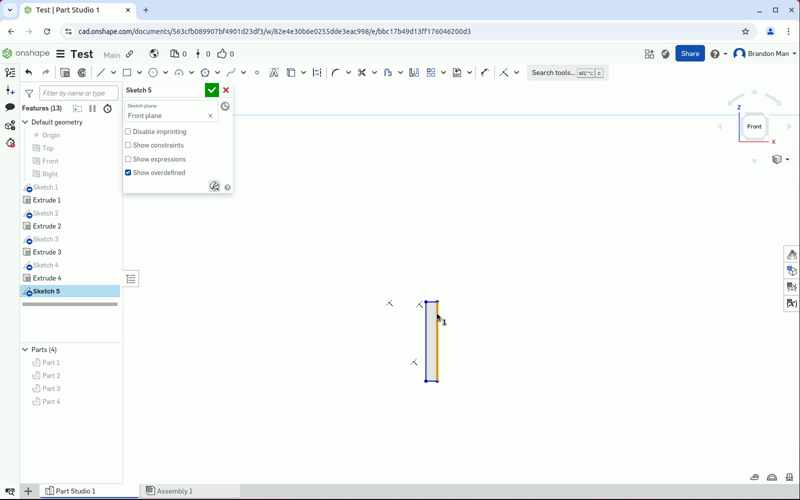
scroll(-6)
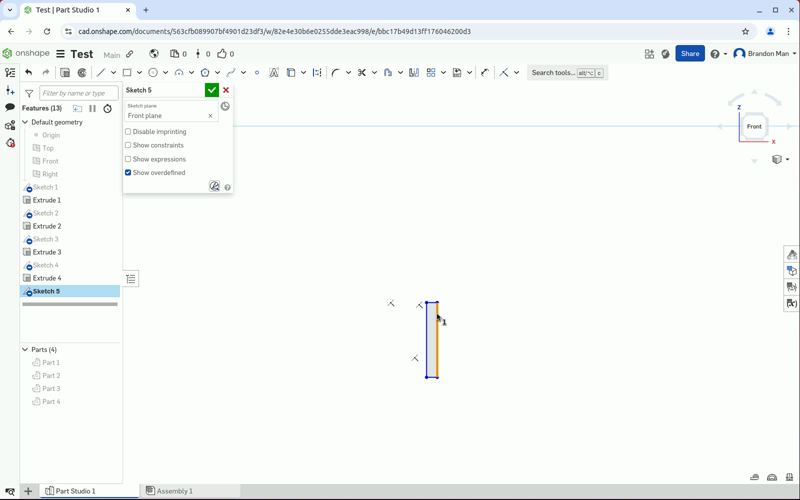
scroll(-6)
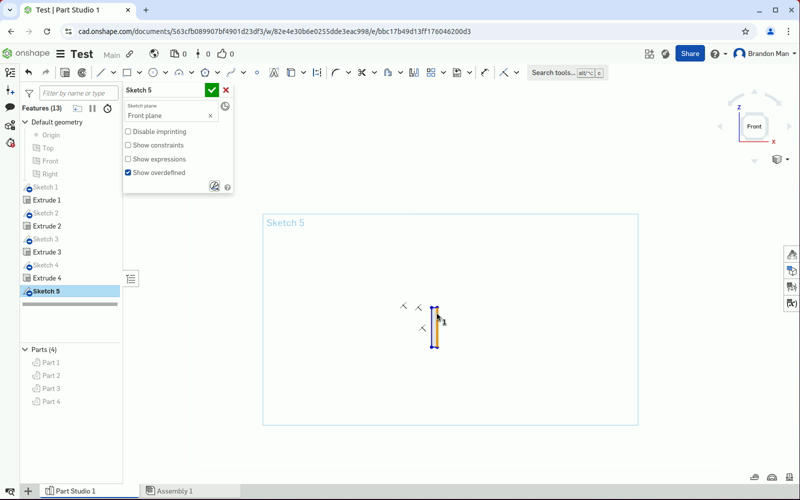
scroll(-6)
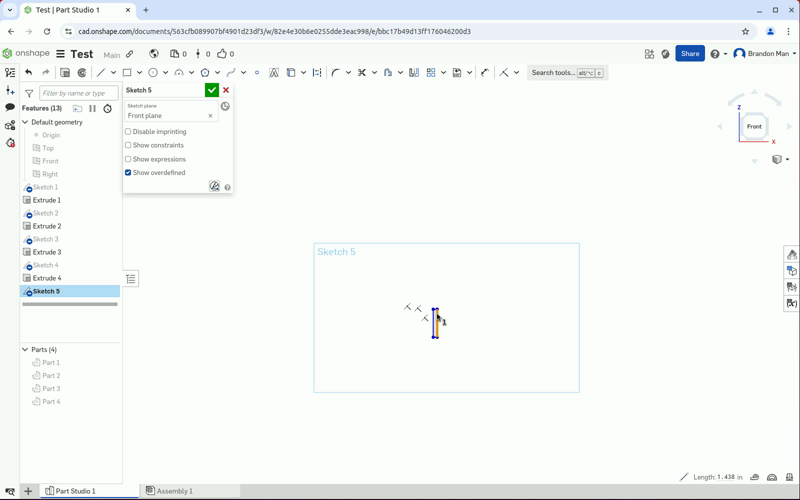
scroll(-6)
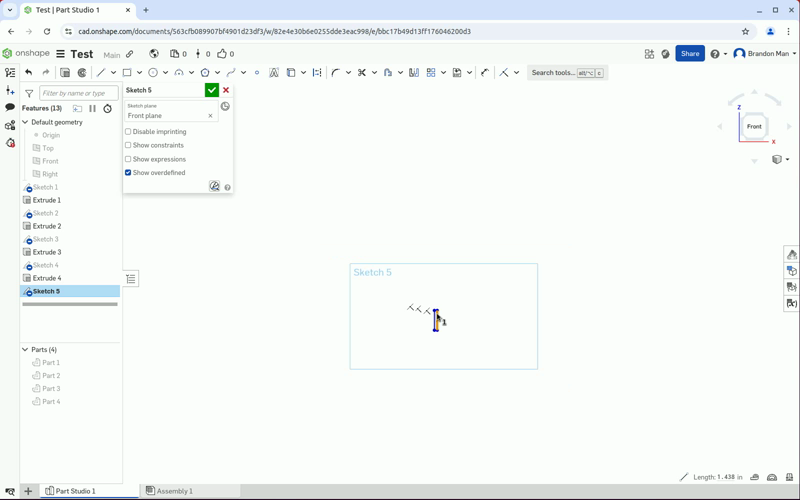
scroll(-6)
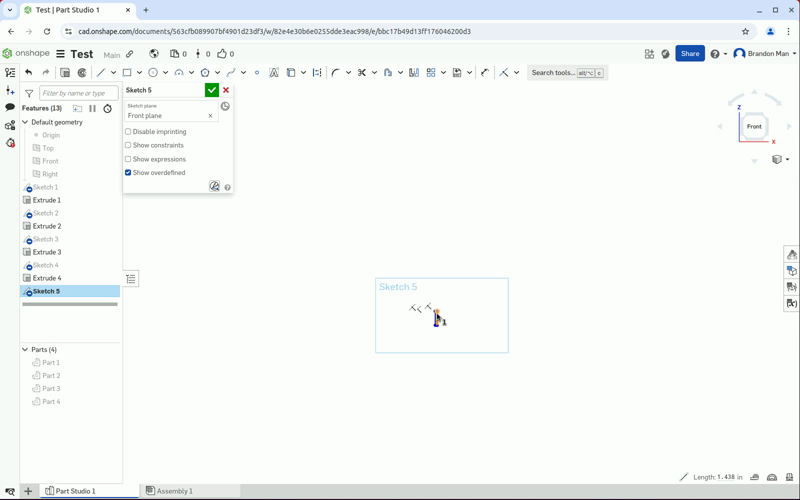
scroll(-6)
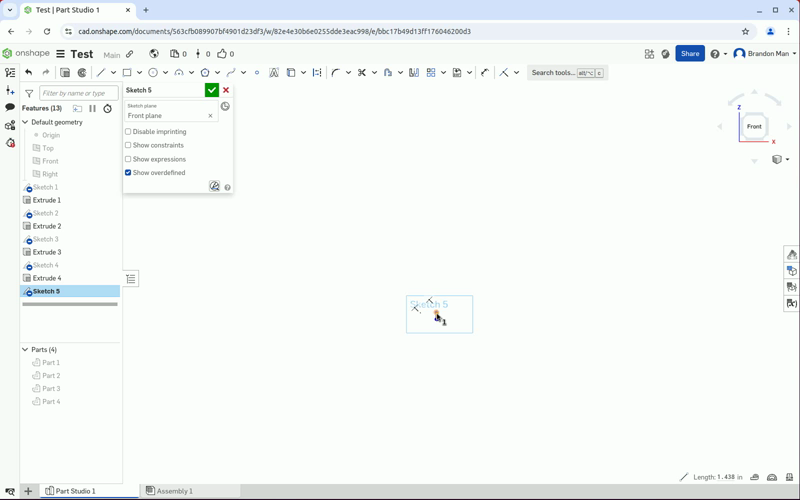
mouse_move(73, 352)
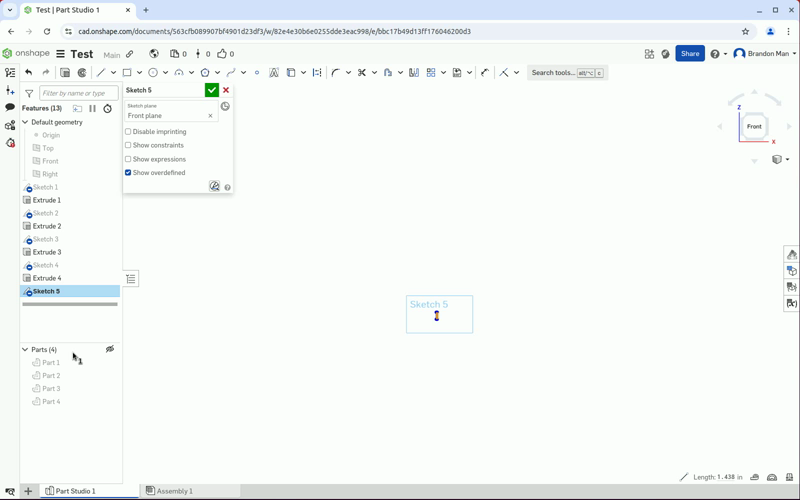
key(shift+y)
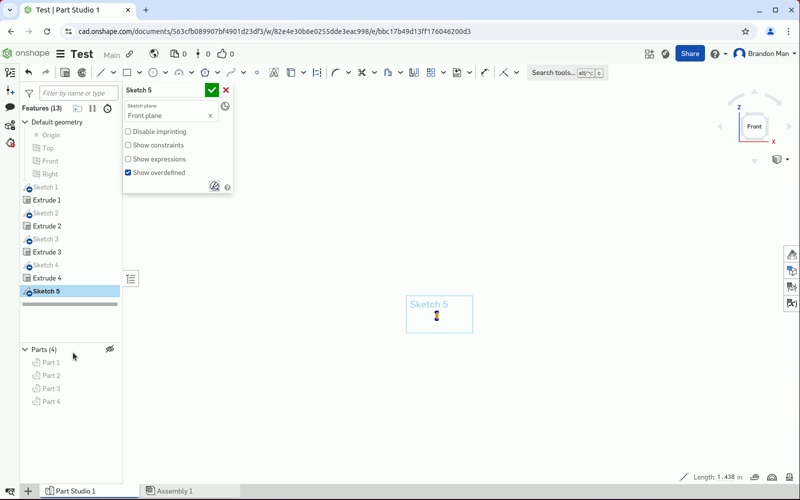
key(shift+e)
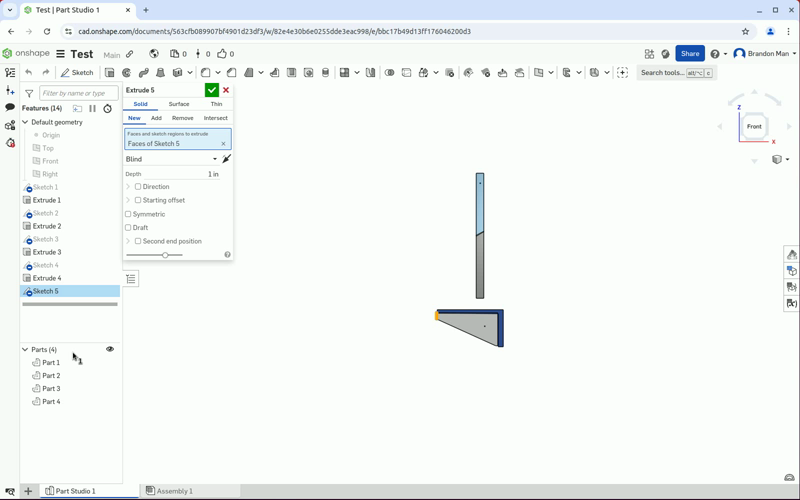
mouse_move(143, 106)
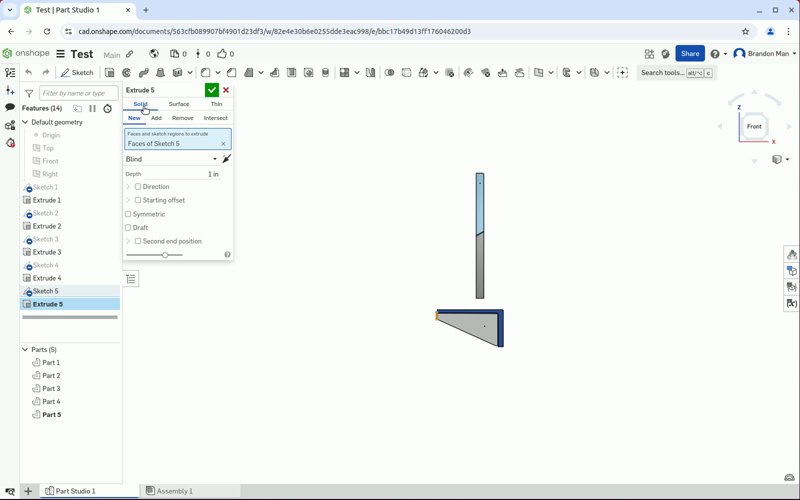
click(143, 106)
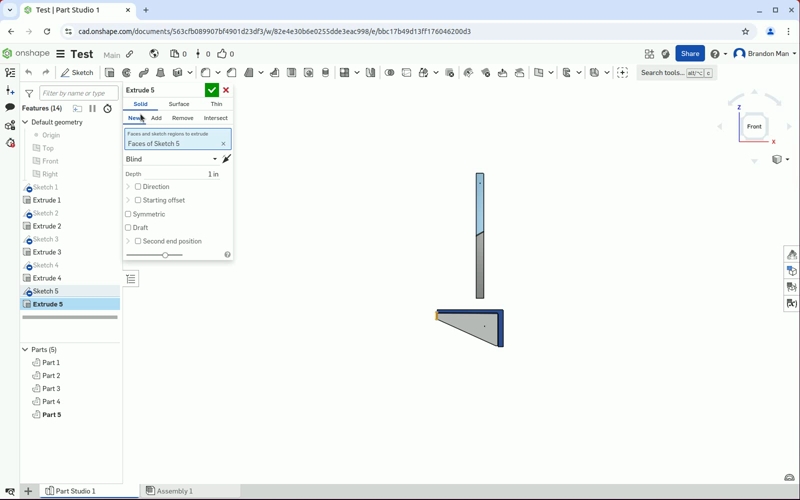
mouse_move(137, 120)
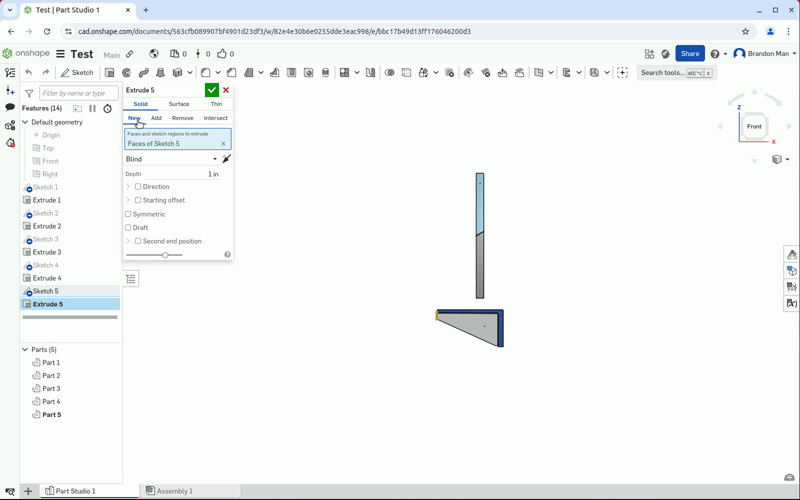
click(137, 120)
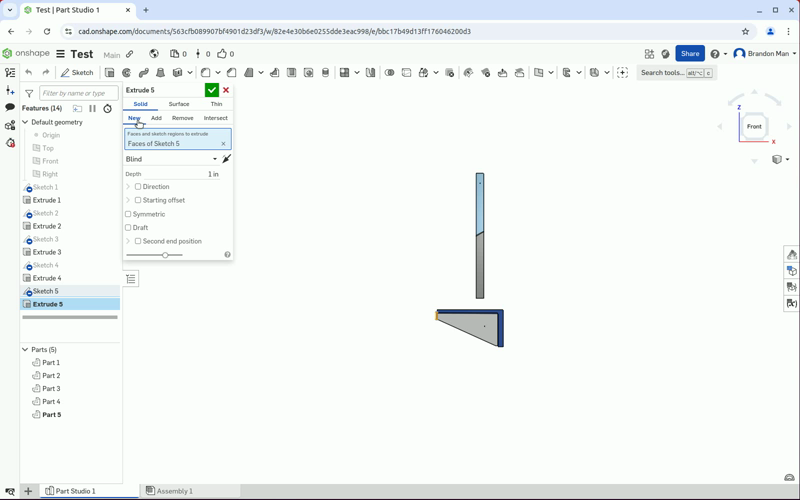
key(tab, 4)
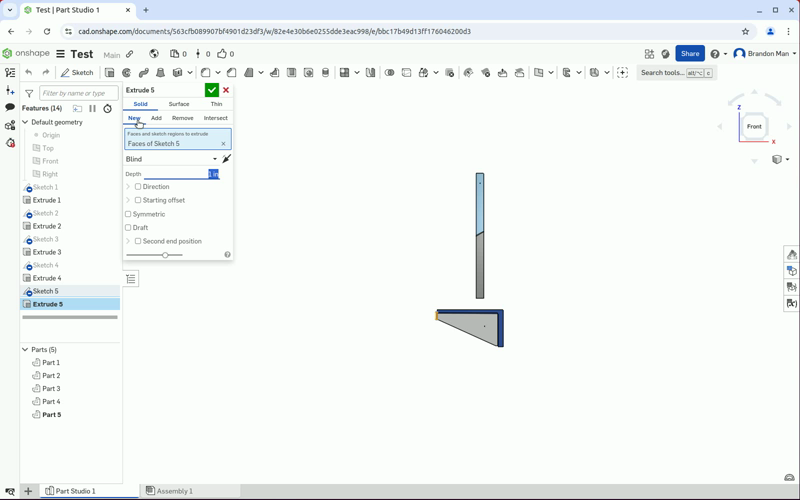
text(0.481)
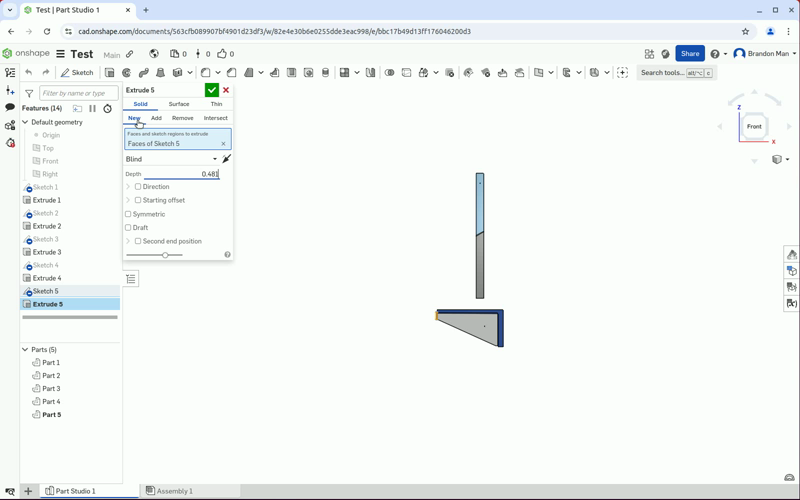
key(enter)
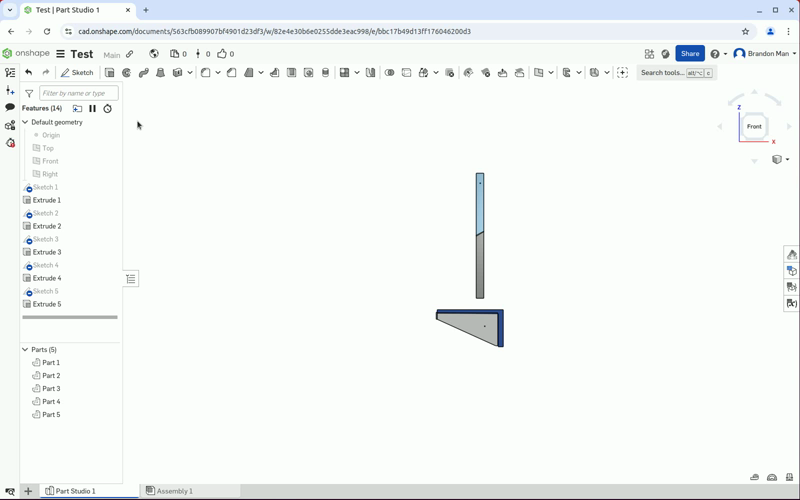
key(shift+h)
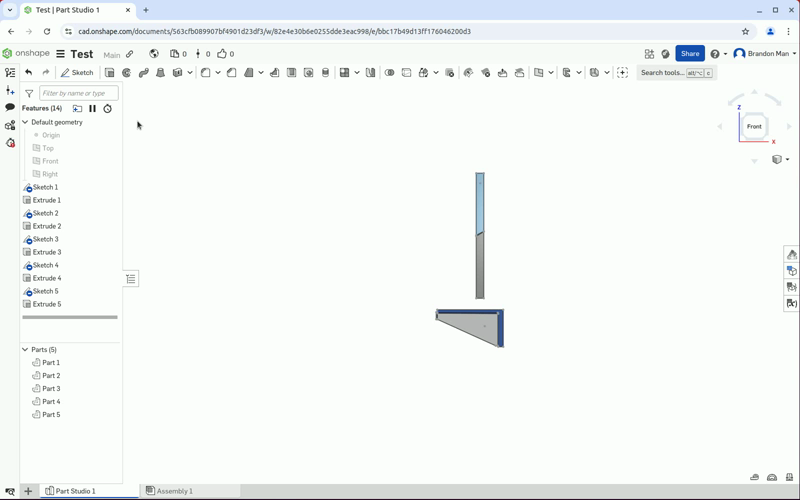
key(shift+h)
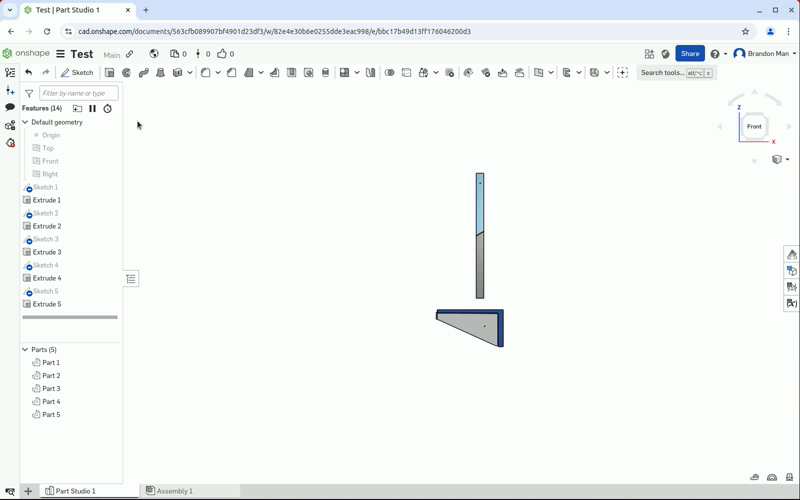
mouse_move(73, 189)
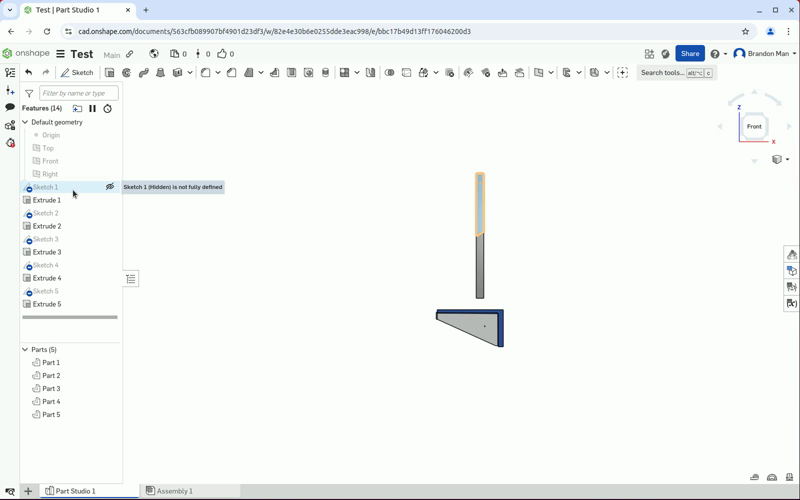
click(73, 189)
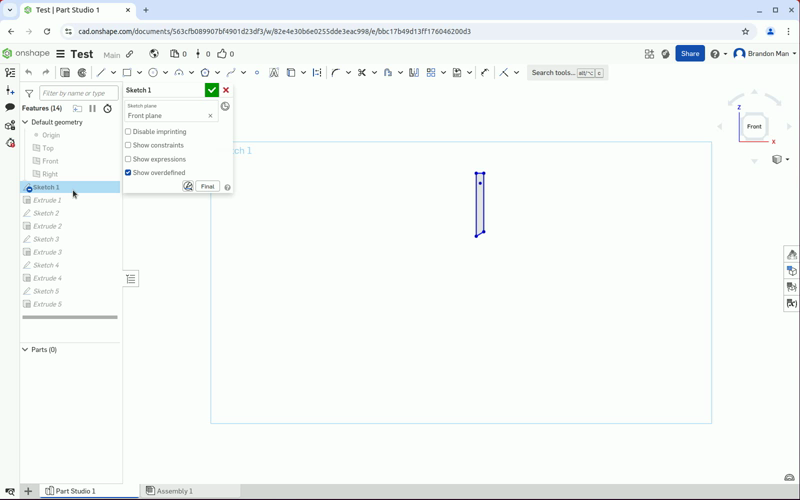
mouse_move(229, 92)
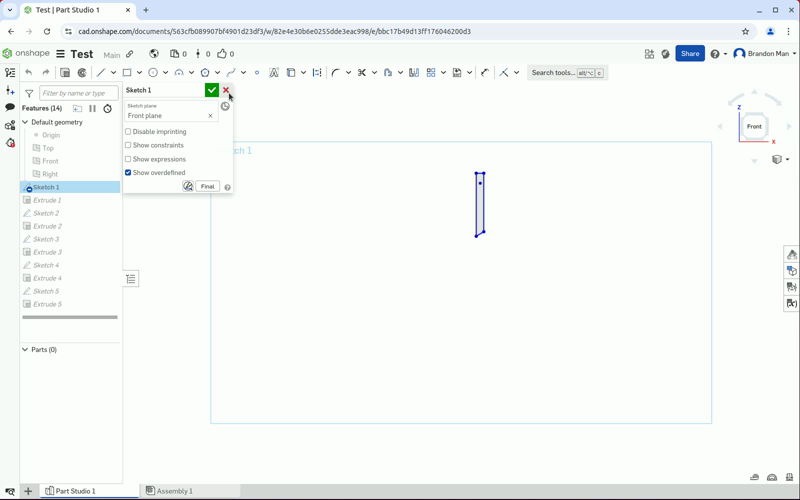
click(229, 92)
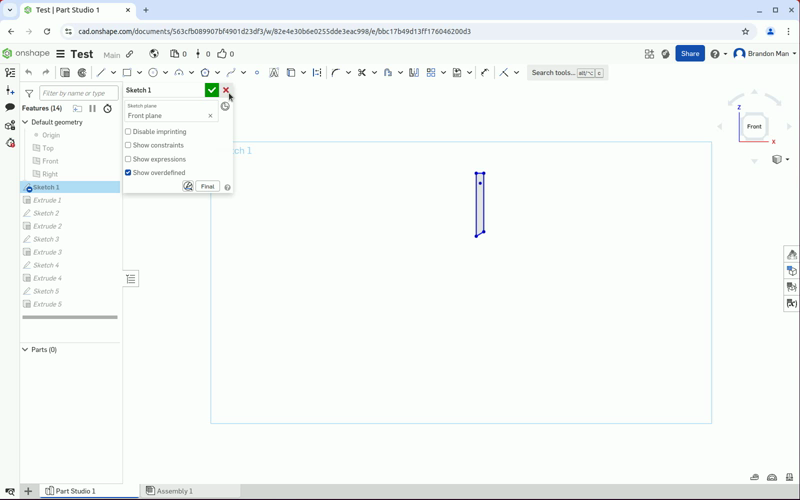
key(shift+s)
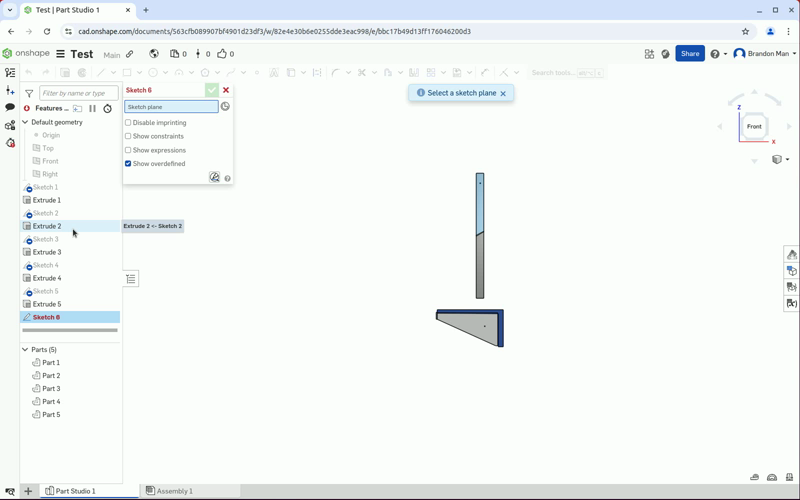
scroll(3)
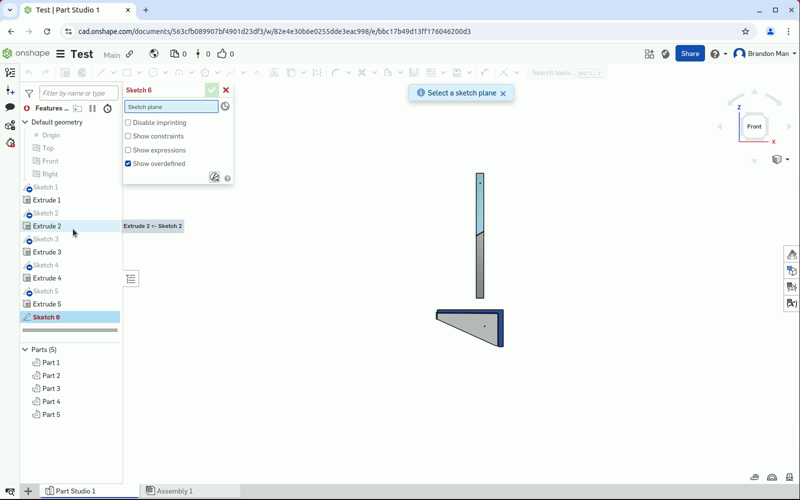
mouse_move(73, 163)
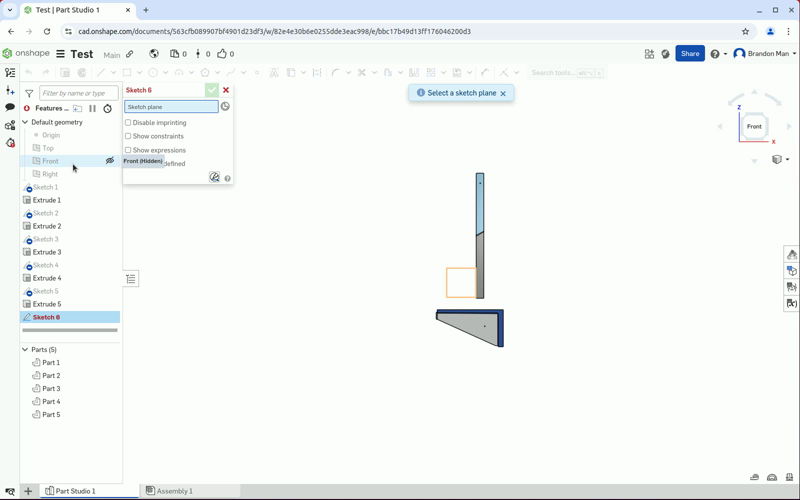
click(73, 163)
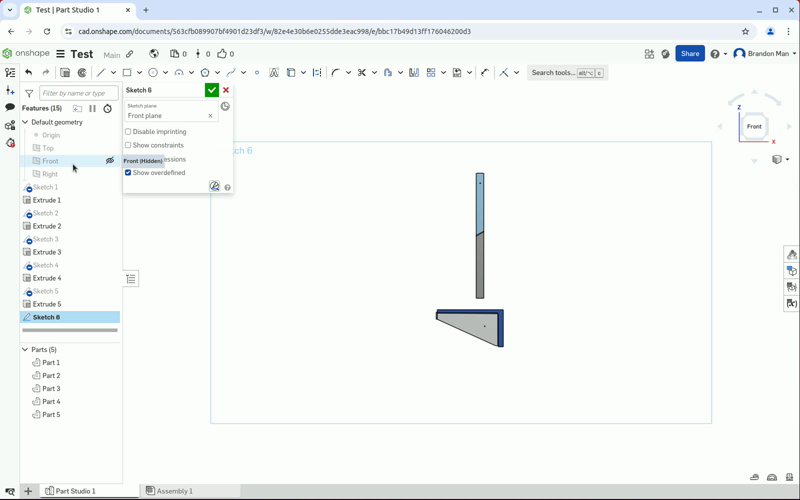
mouse_move(73, 352)
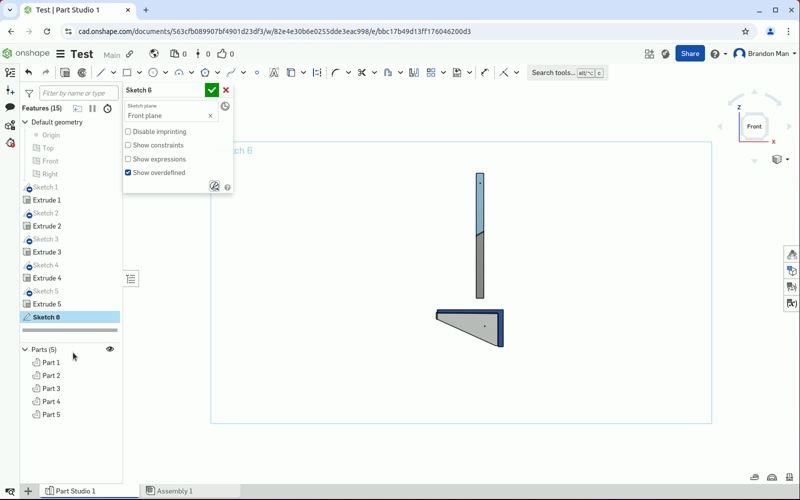
key(y)
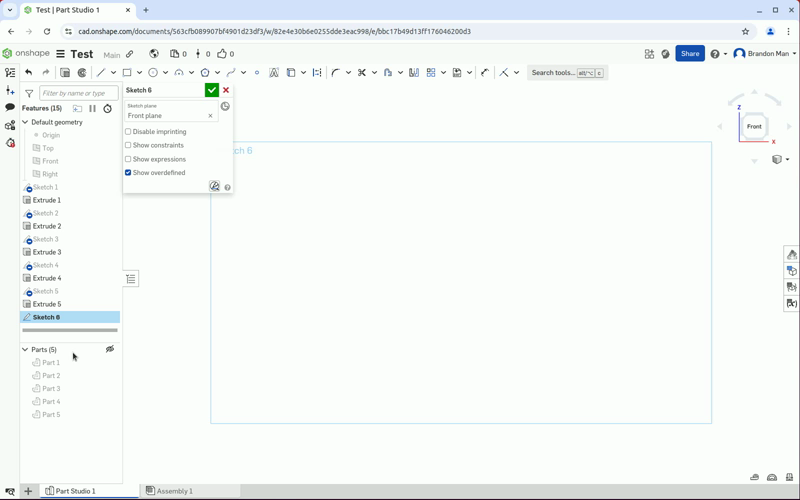
key(l)
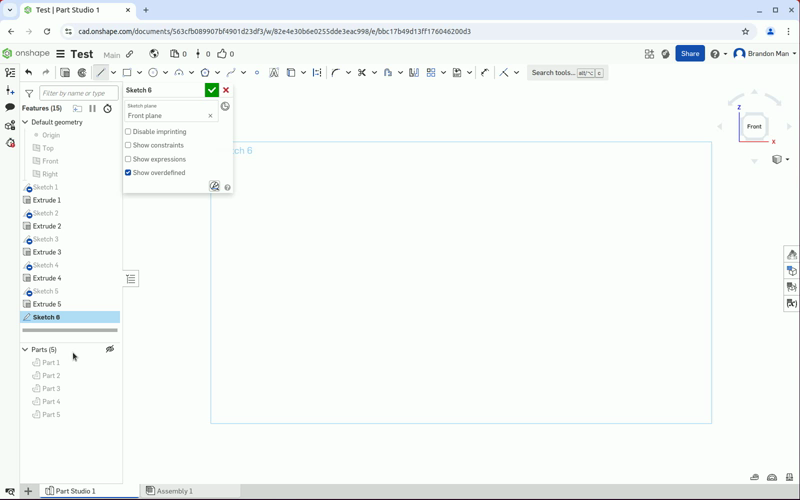
key_down(shift)
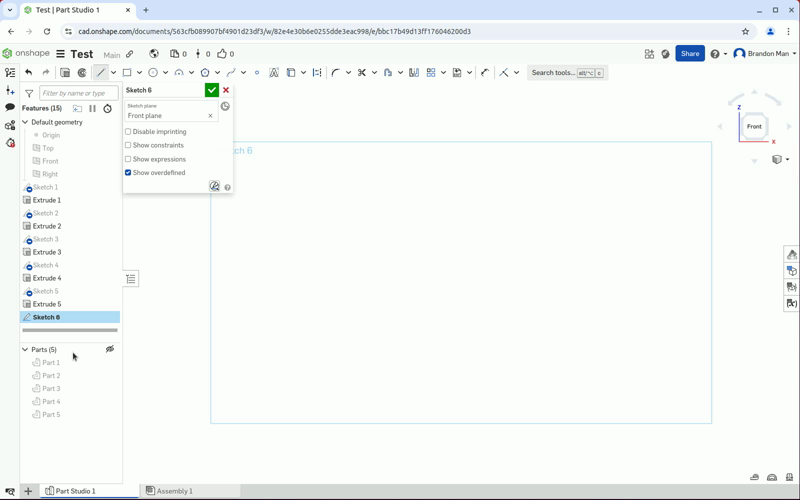
mouse_move(464, 295)
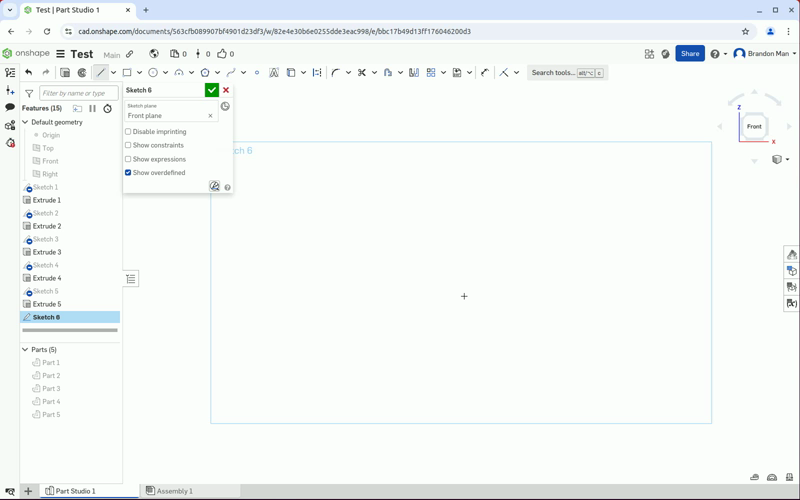
click(464, 295)
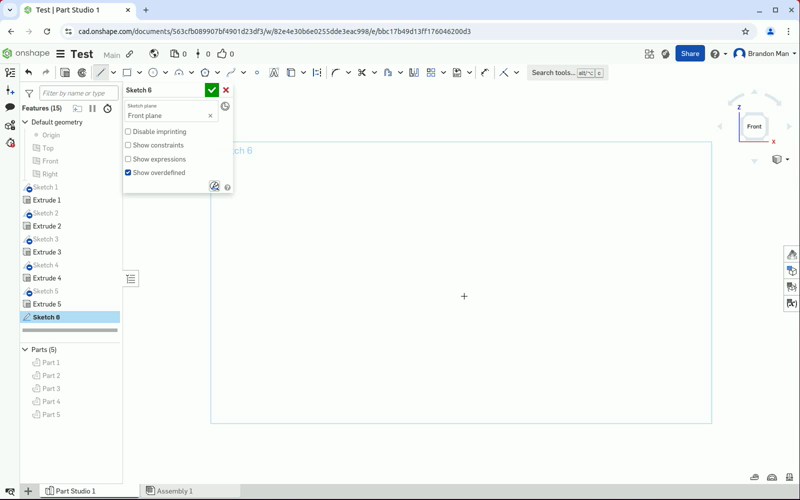
key_up(shift)
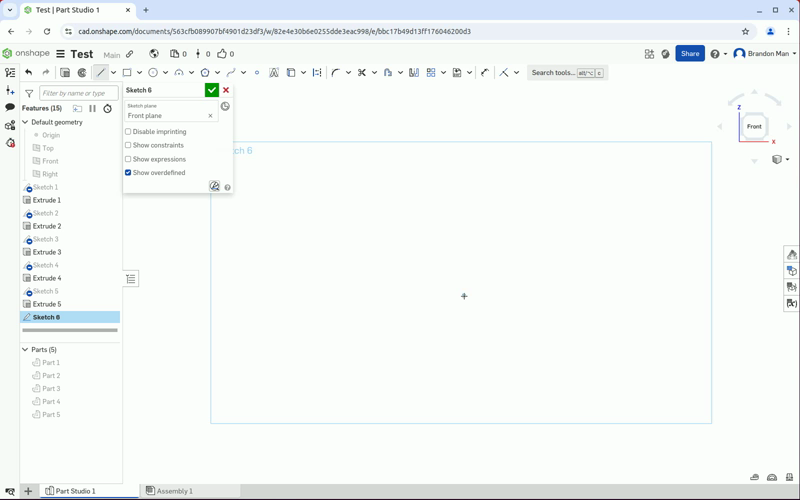
key_down(shift)
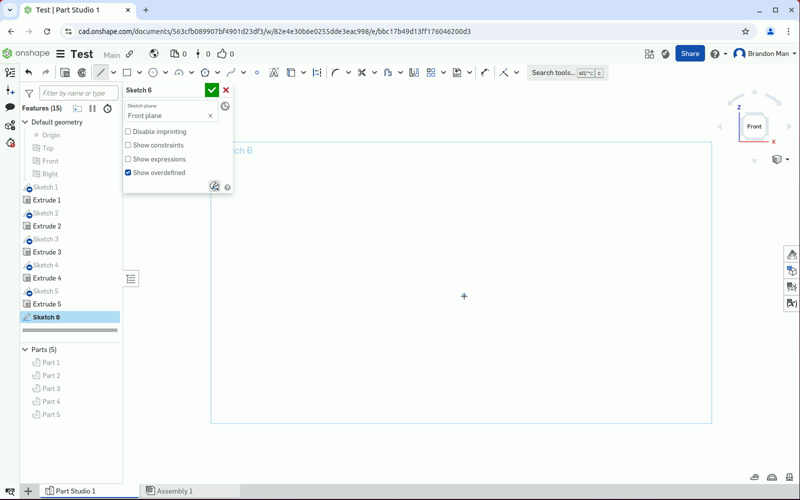
mouse_move(494, 295)
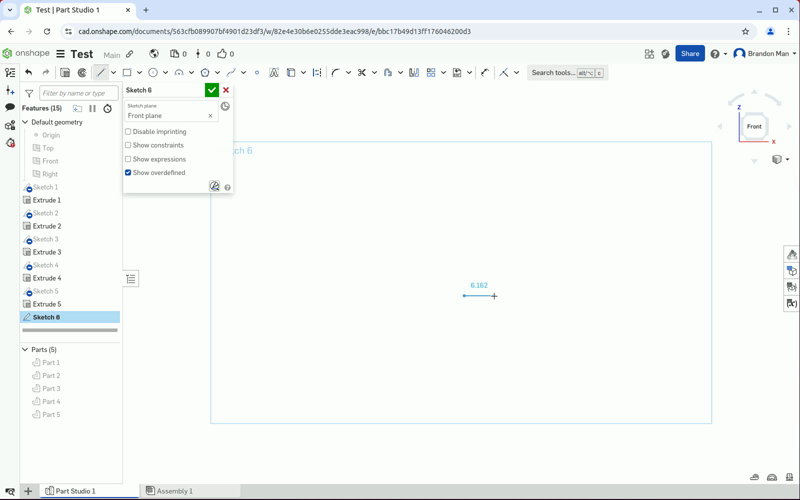
mouse_move(471, 295)
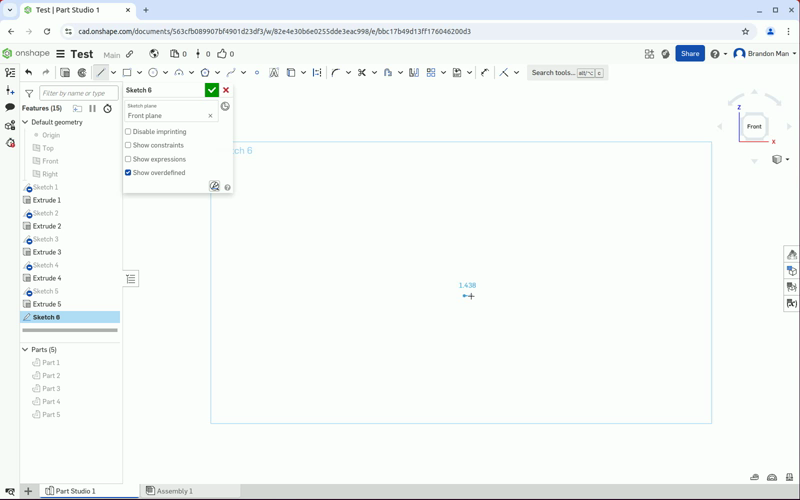
scroll(6)
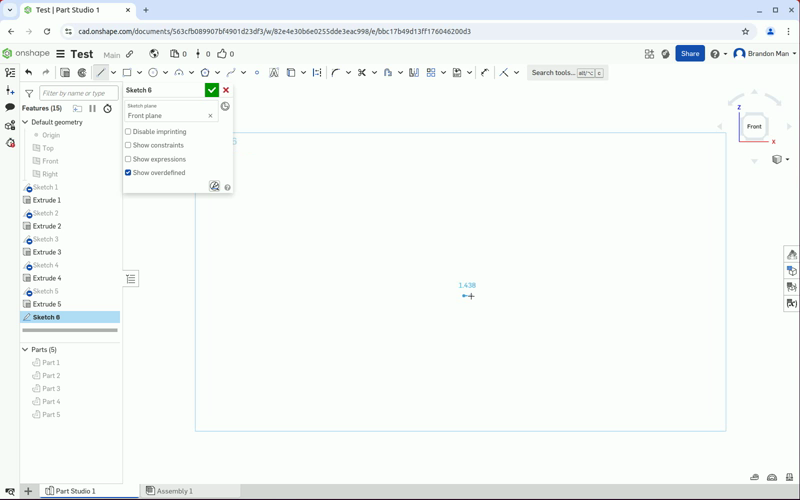
scroll(6)
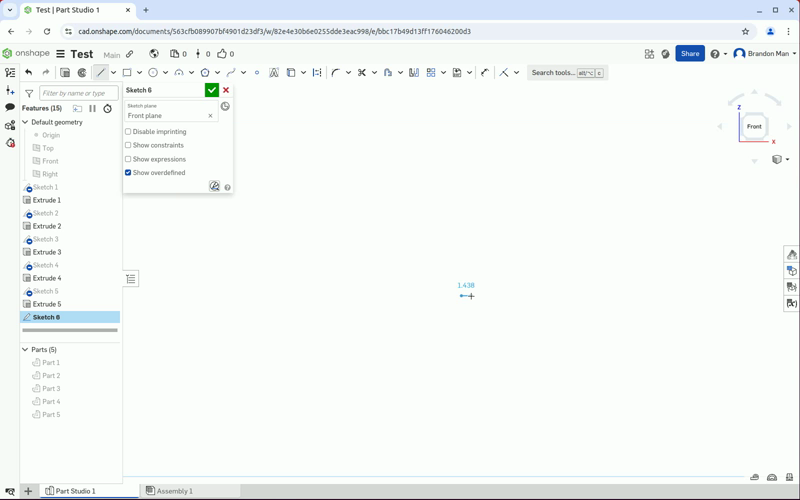
scroll(6)
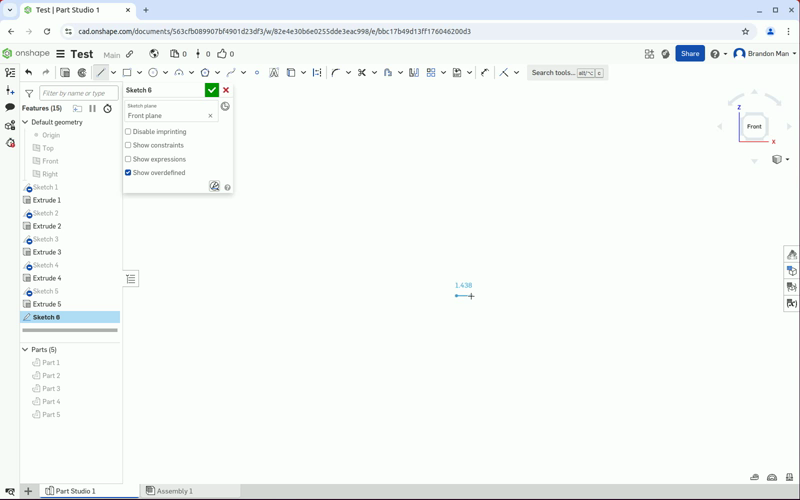
scroll(6)
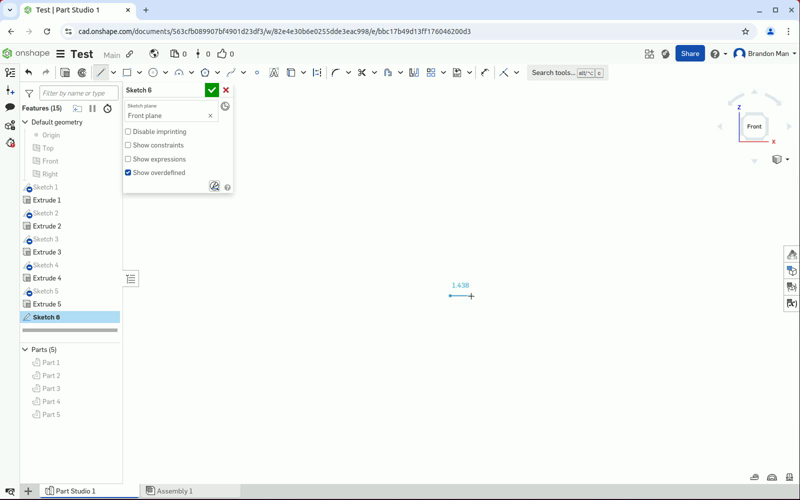
scroll(6)
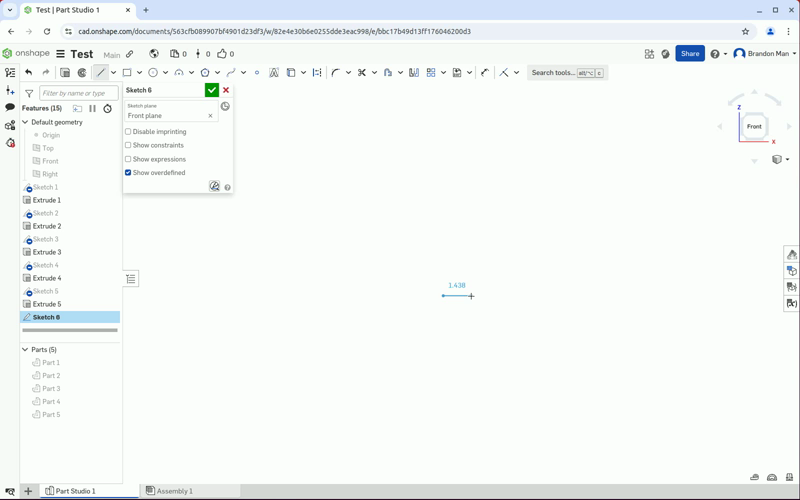
scroll(6)
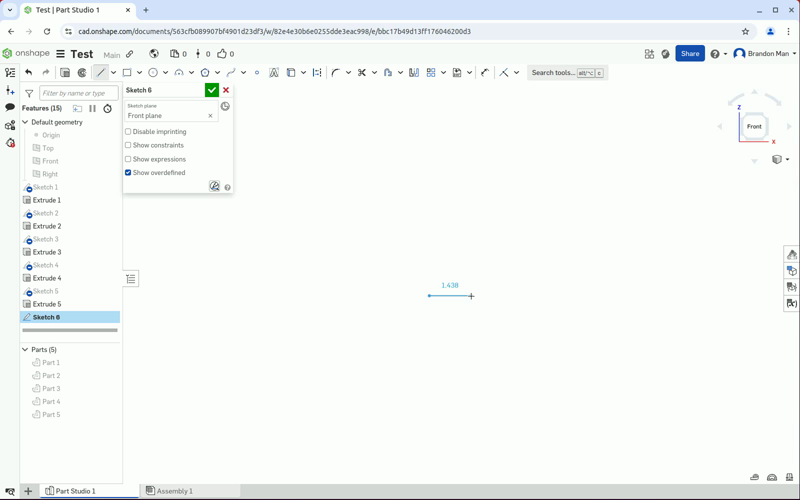
scroll(6)
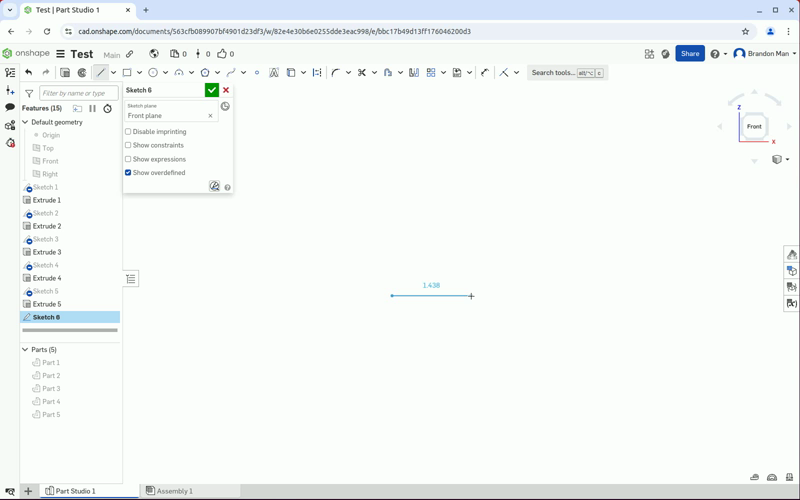
click(471, 295)
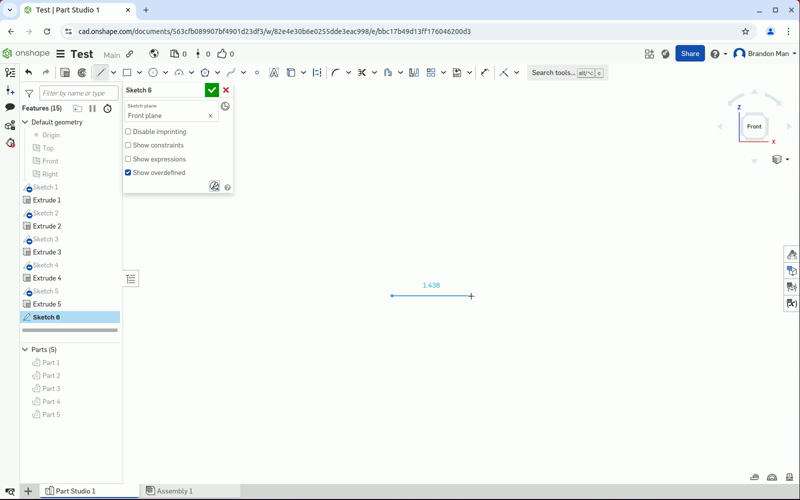
scroll(-6)
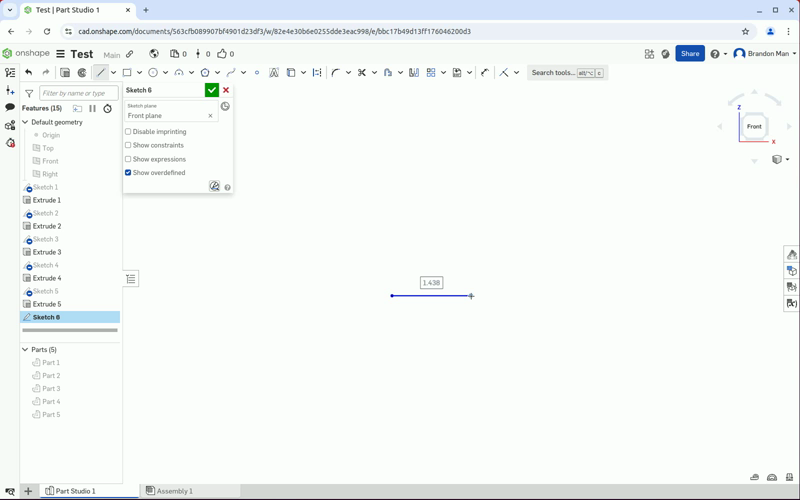
scroll(-6)
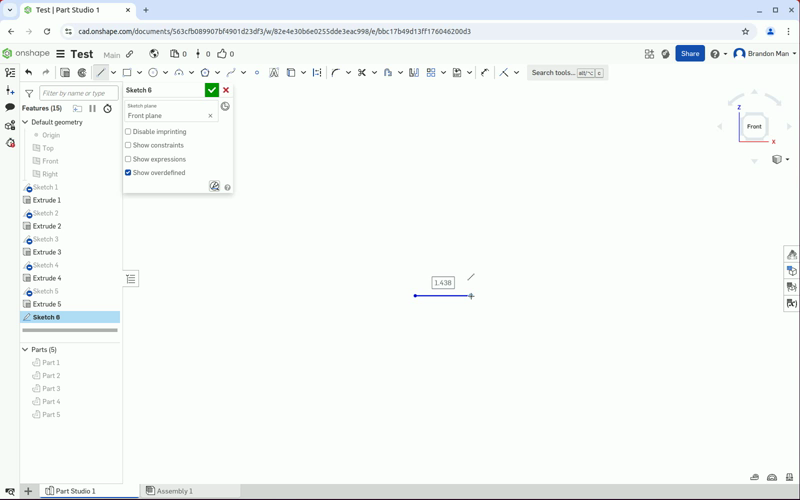
scroll(-6)
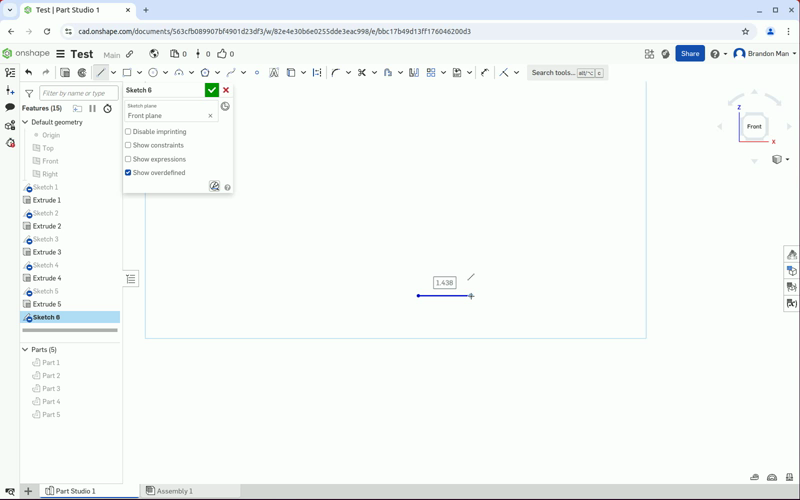
scroll(-6)
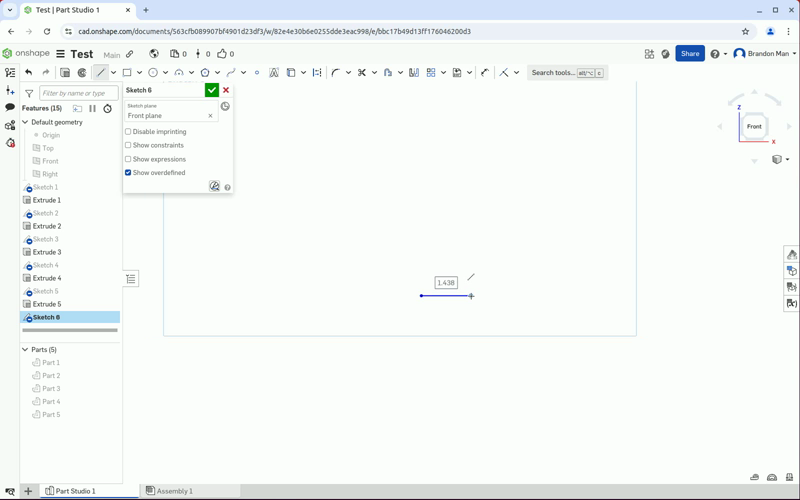
scroll(-6)
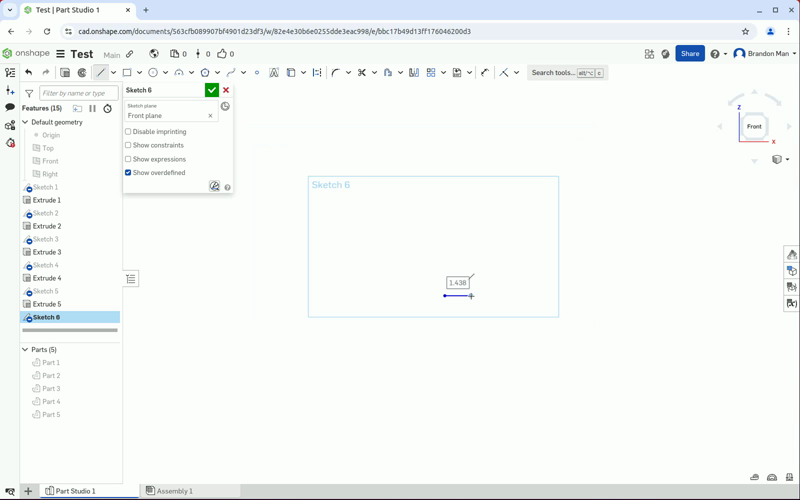
scroll(-6)
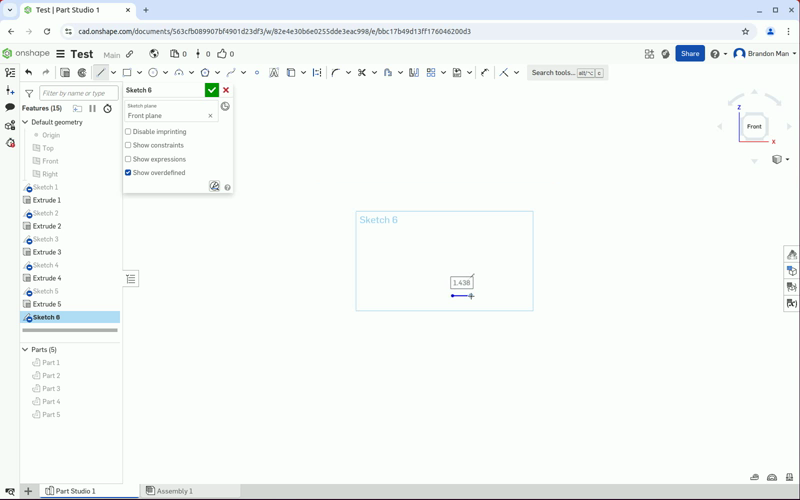
scroll(-6)
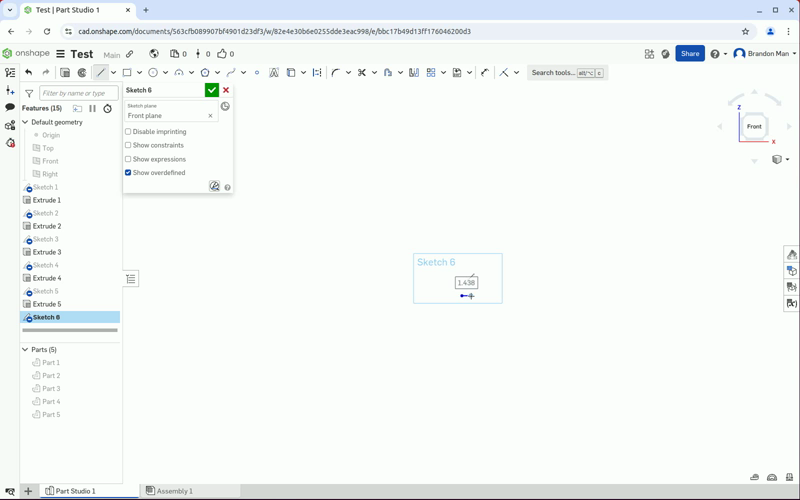
key_up(shift)
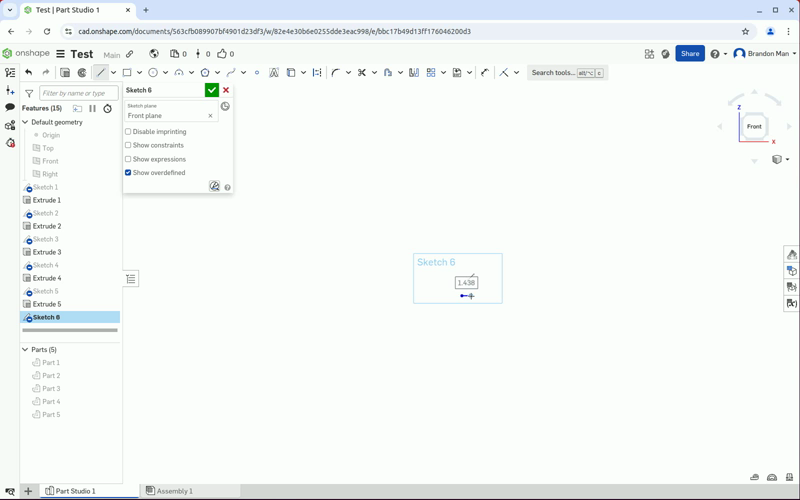
key_down(shift)
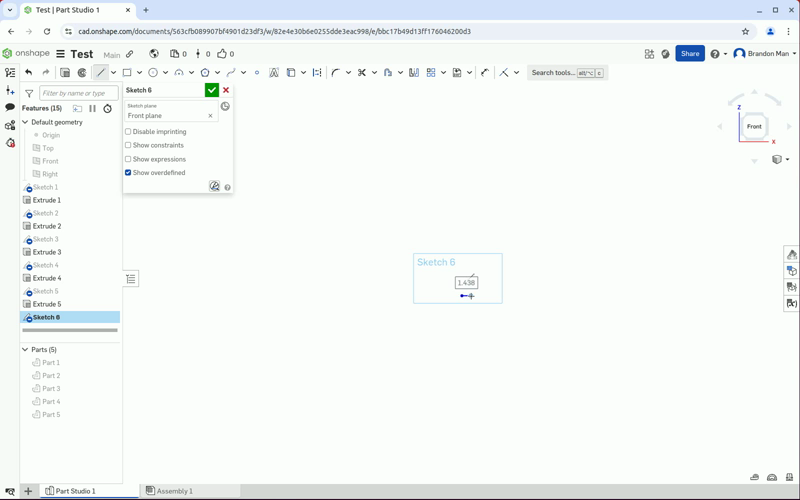
mouse_move(471, 228)
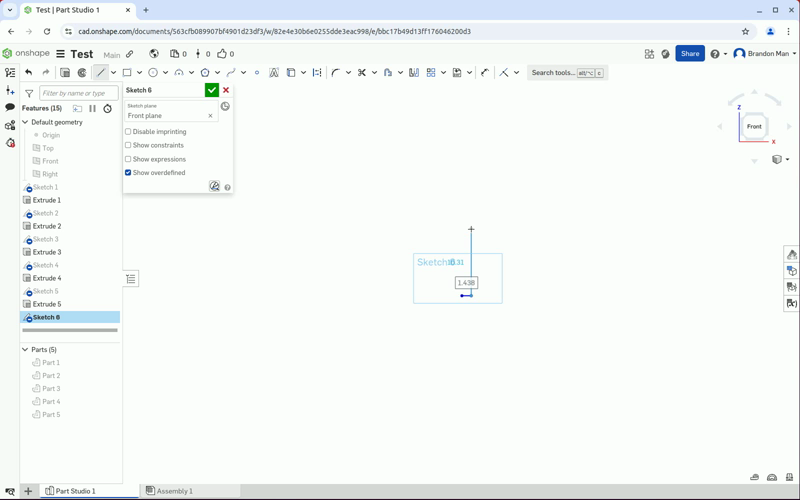
click(471, 228)
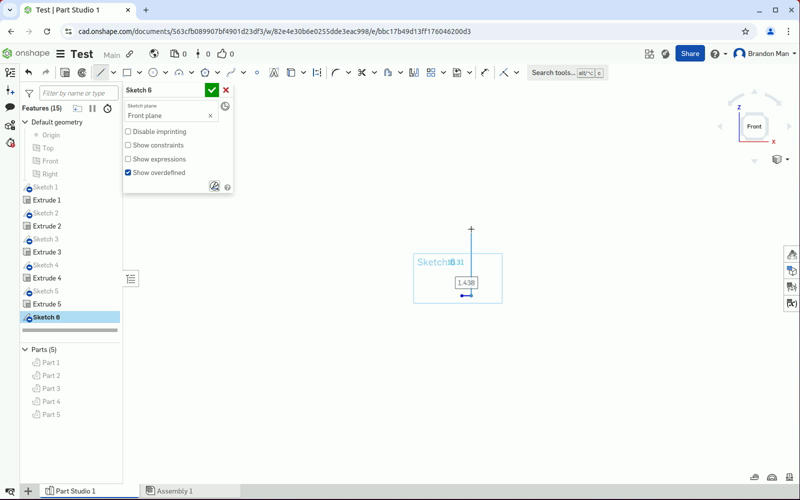
key_up(shift)
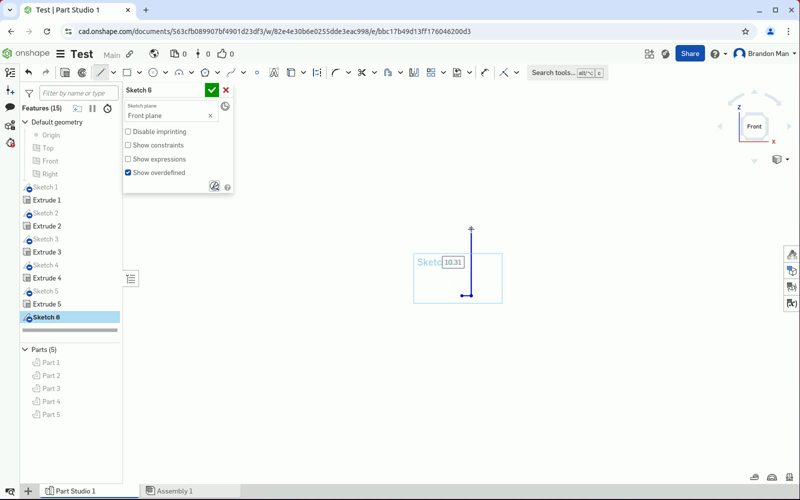
key_down(shift)
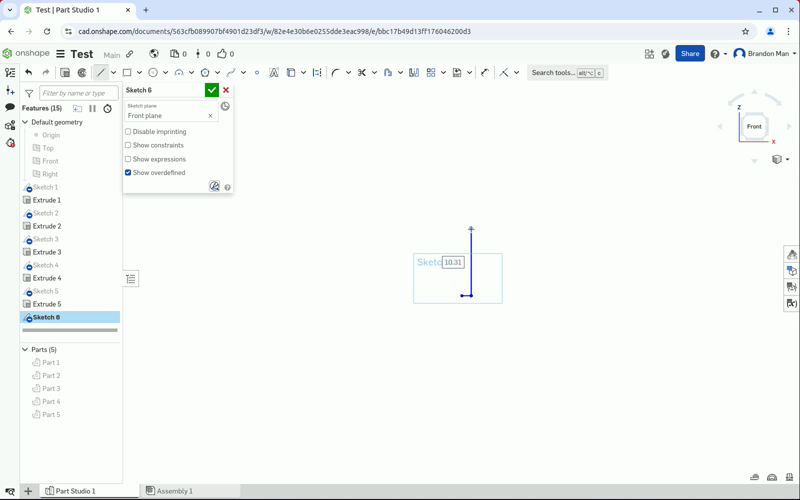
mouse_move(501, 228)
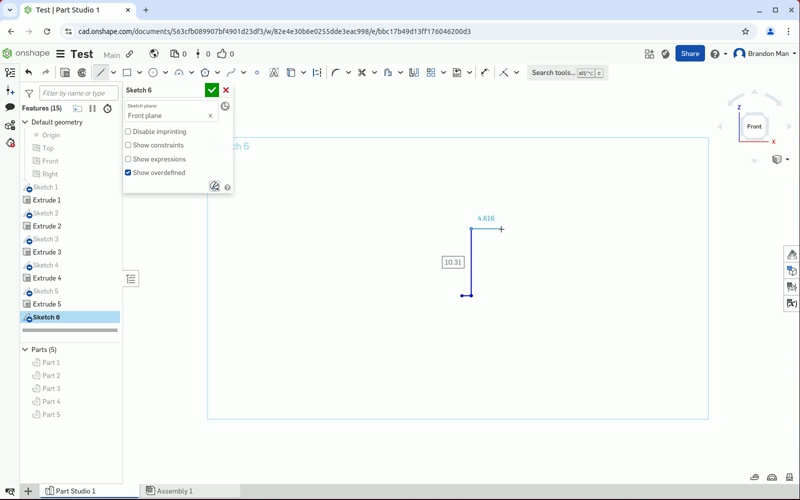
mouse_move(464, 232)
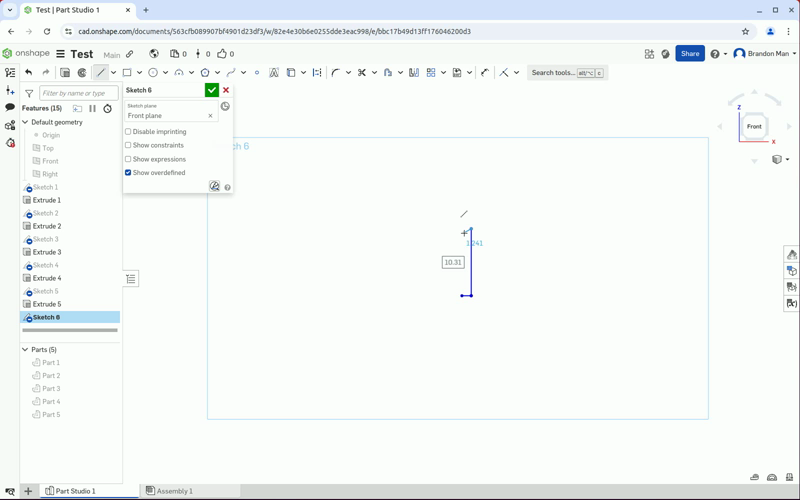
click(464, 232)
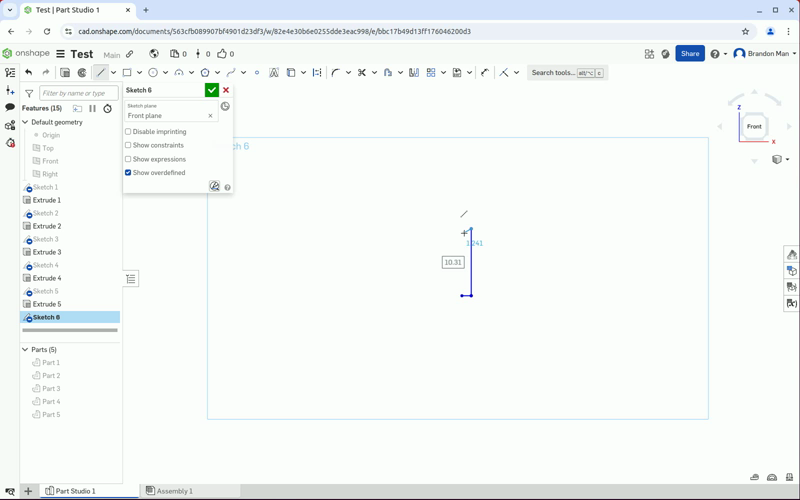
key_up(shift)
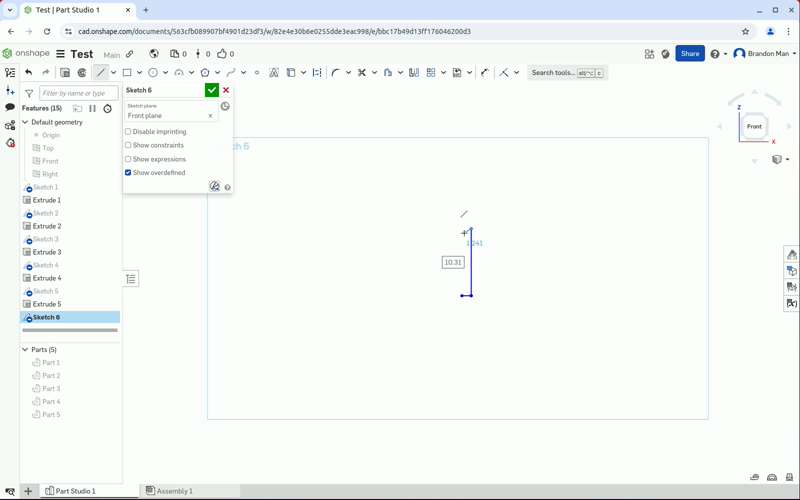
key_down(shift)
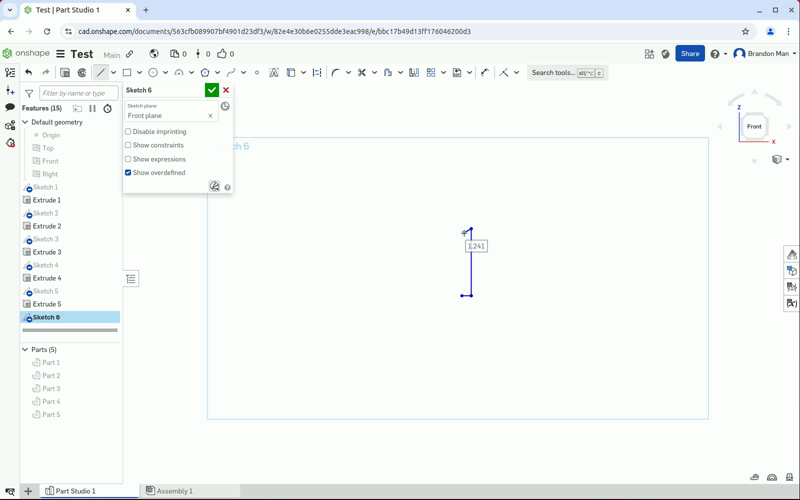
mouse_move(464, 295)
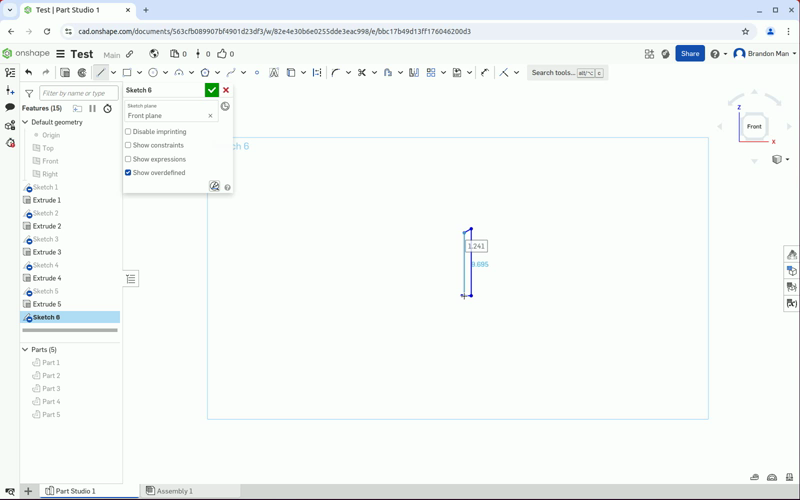
key_up(shift)
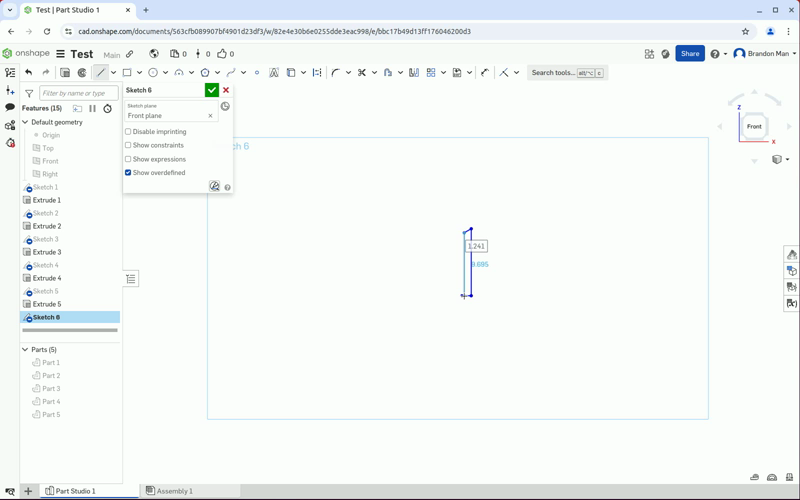
click(464, 295)
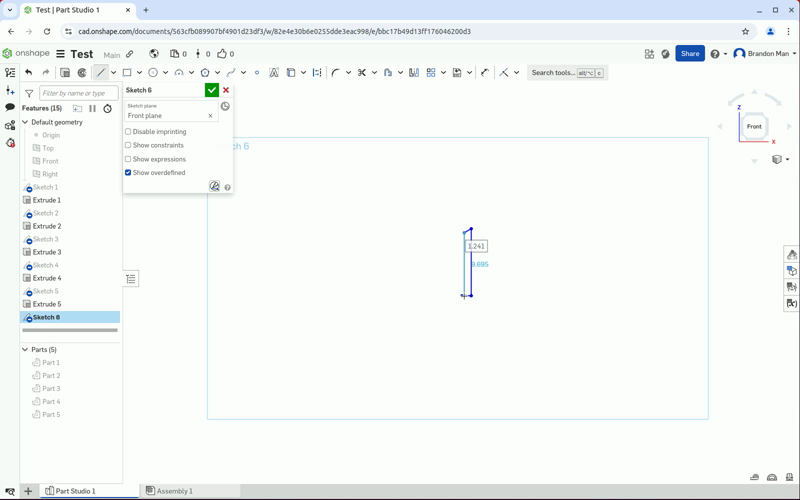
key(esc)
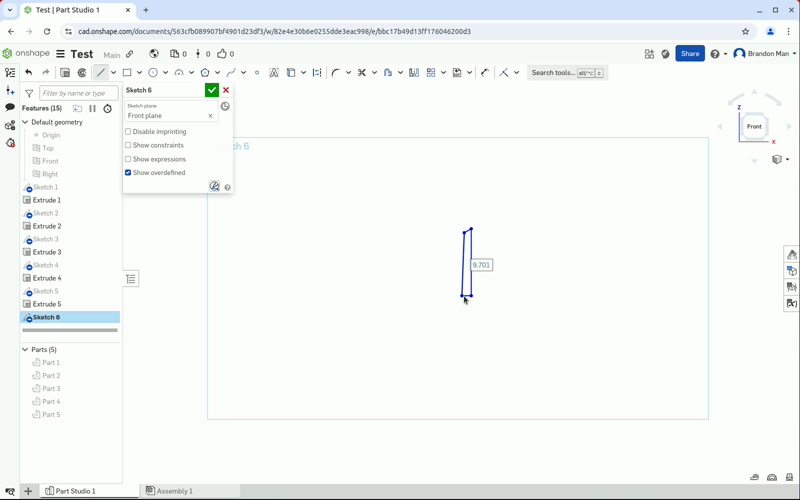
mouse_move(468, 274)
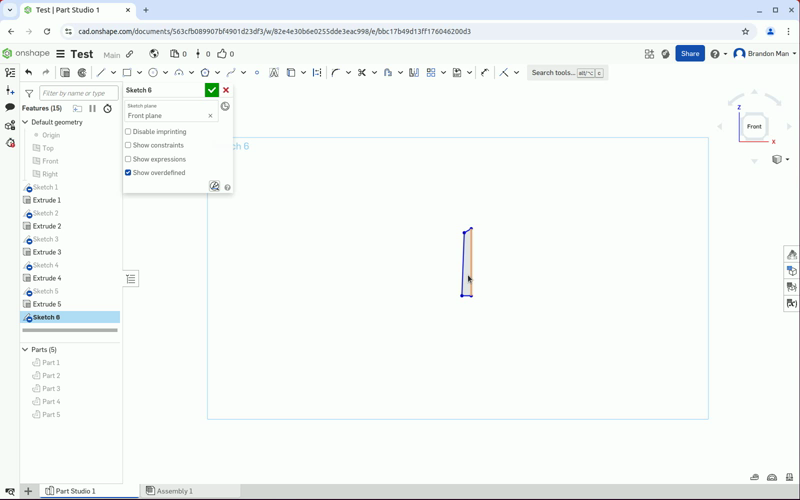
scroll(6)
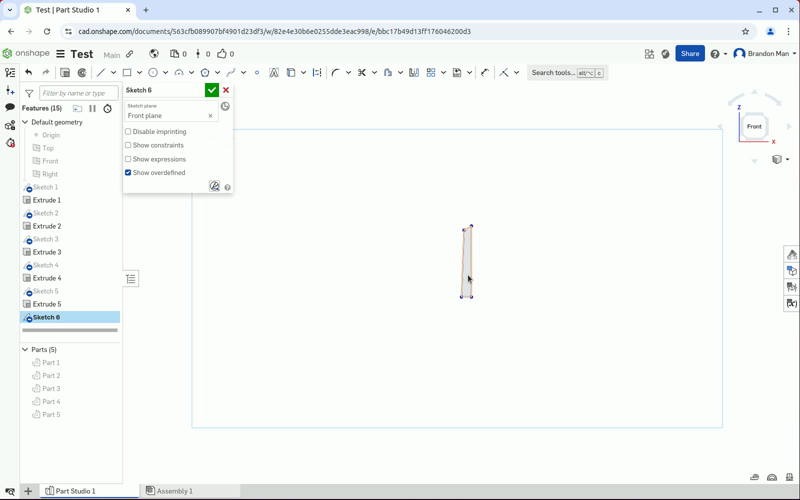
scroll(6)
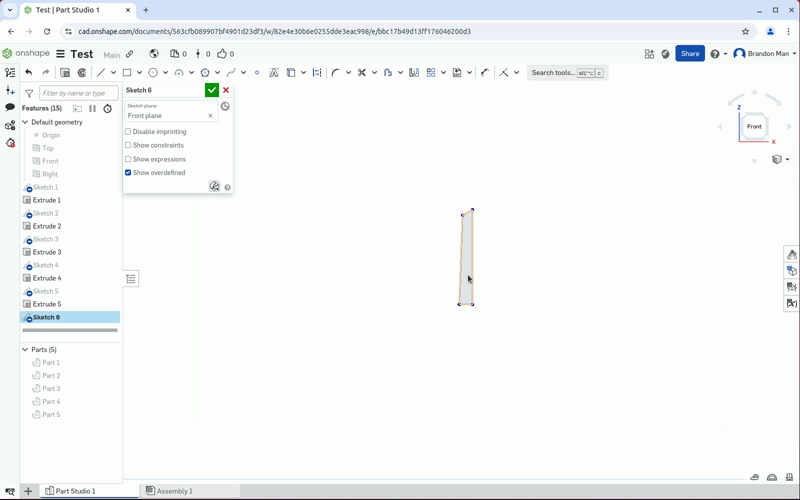
scroll(6)
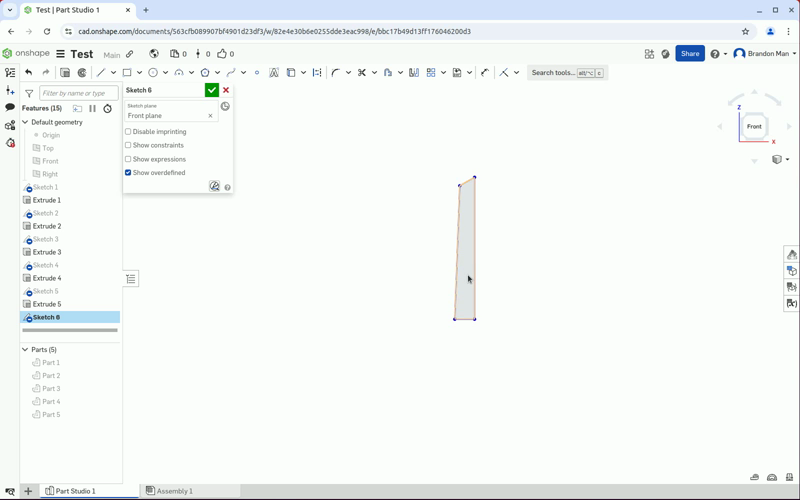
scroll(6)
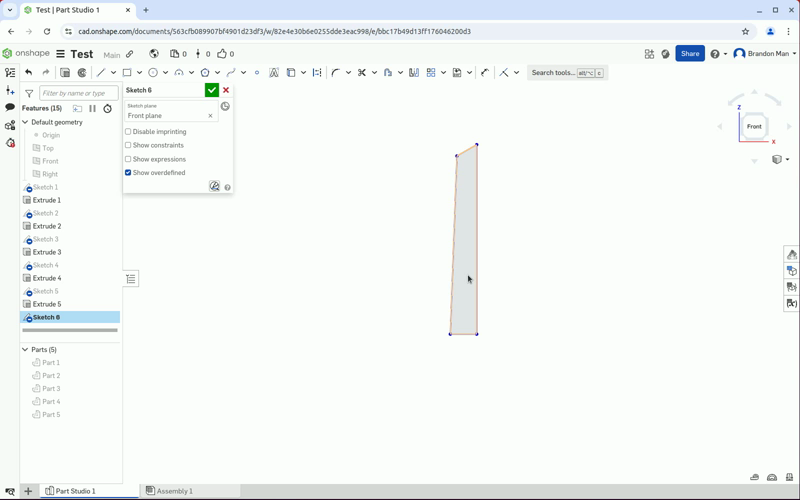
scroll(6)
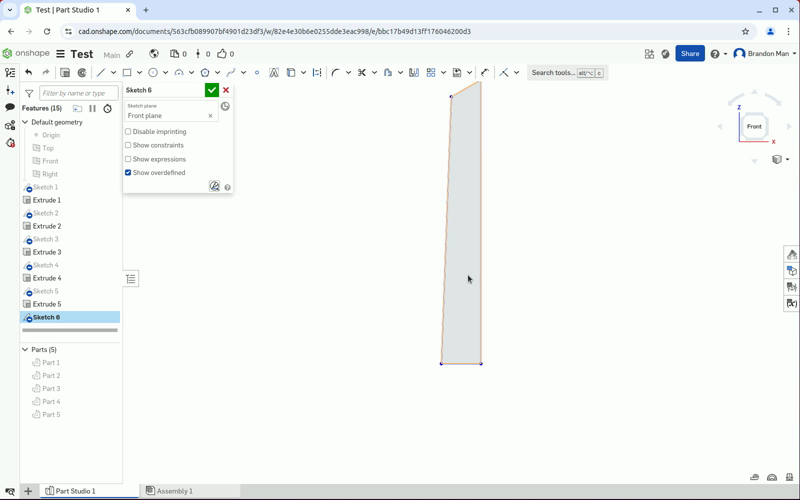
scroll(6)
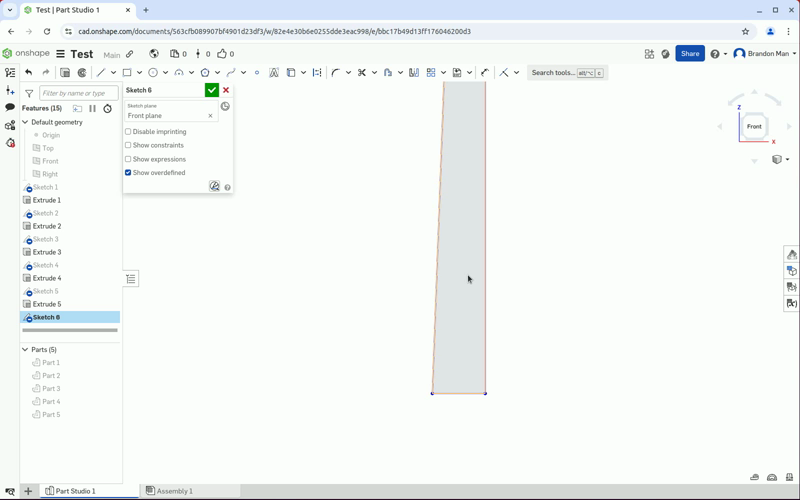
scroll(6)
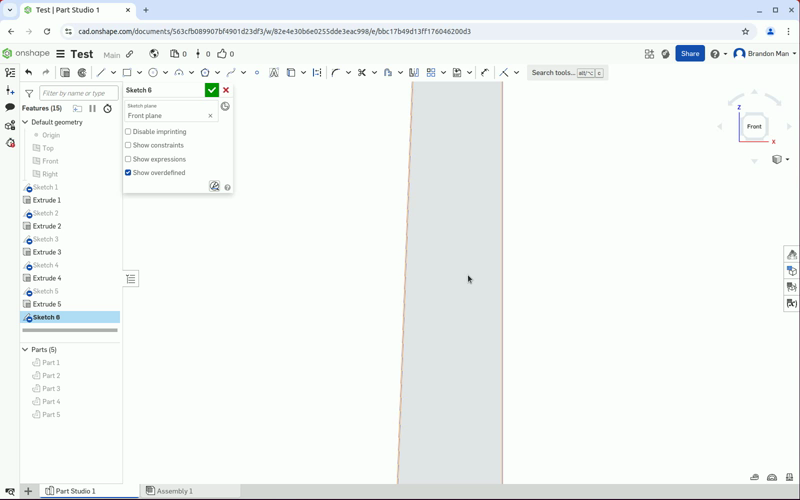
click(468, 274)
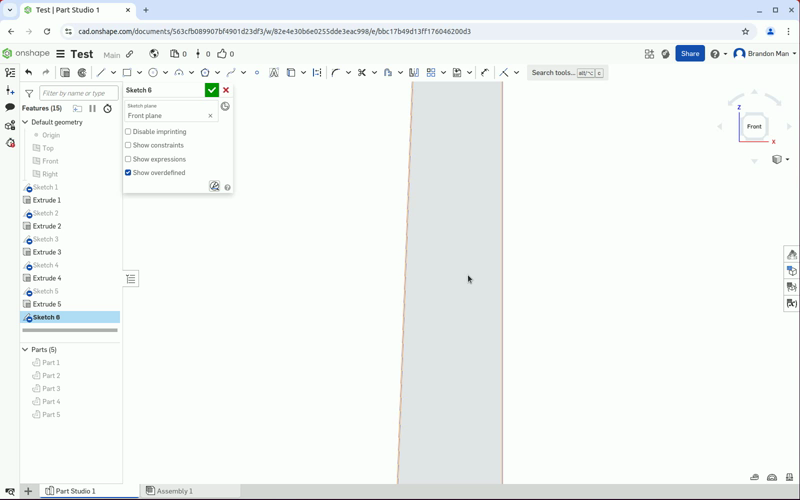
scroll(-6)
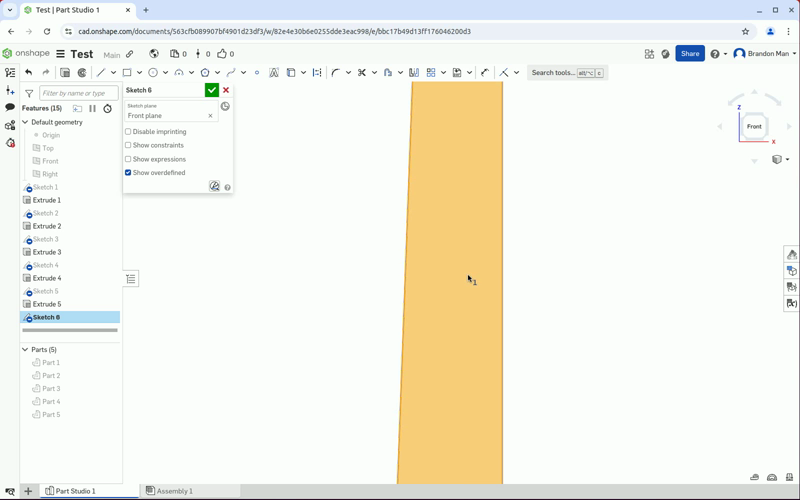
scroll(-6)
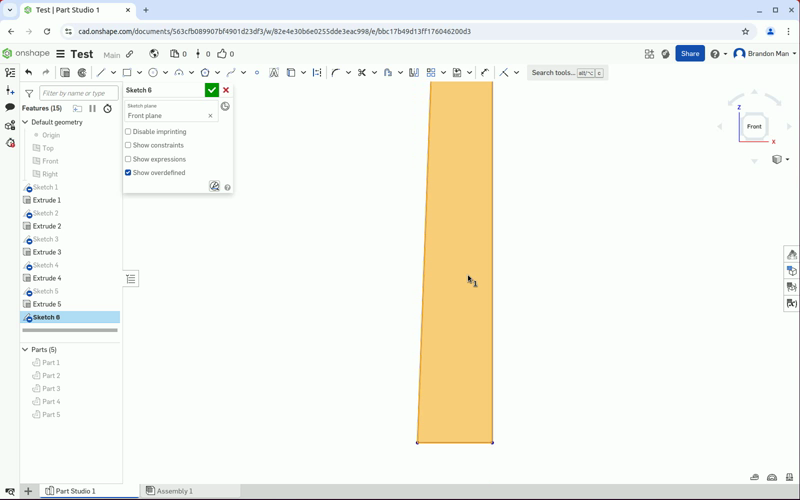
scroll(-6)
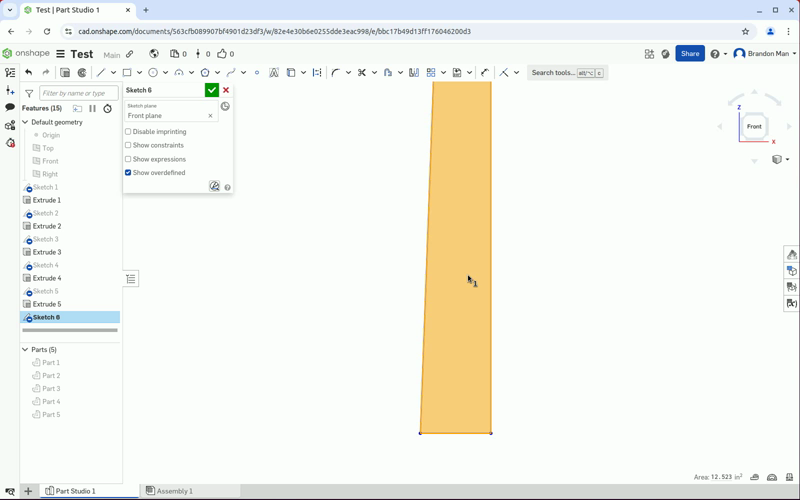
scroll(-6)
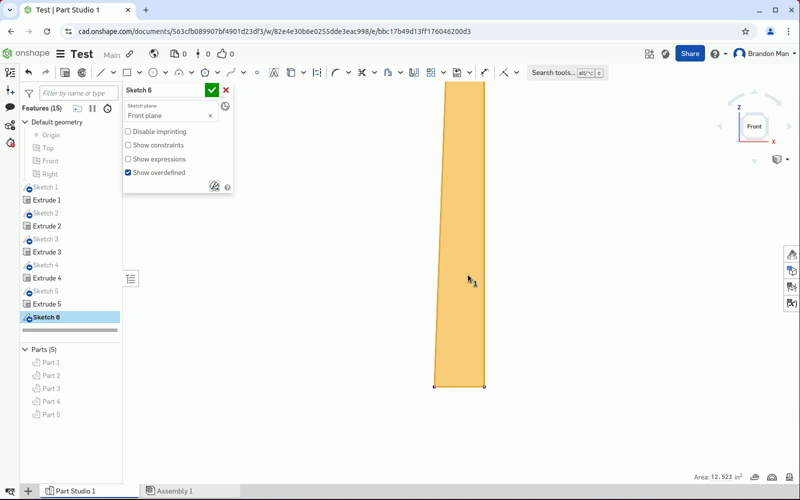
scroll(-6)
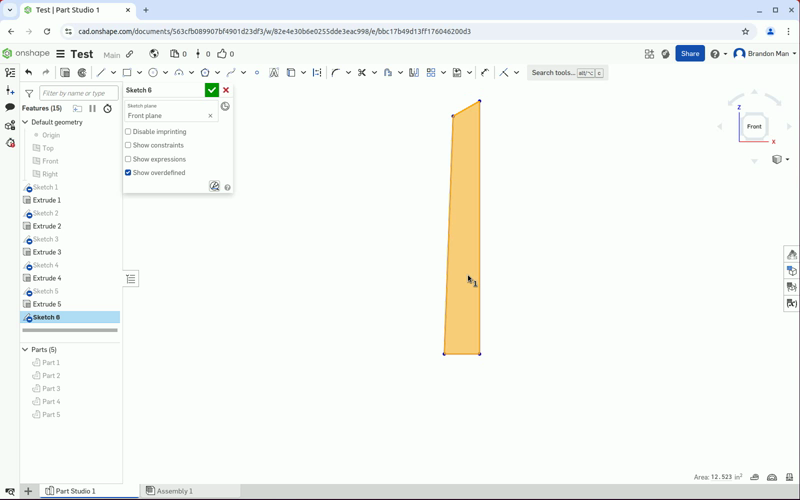
scroll(-6)
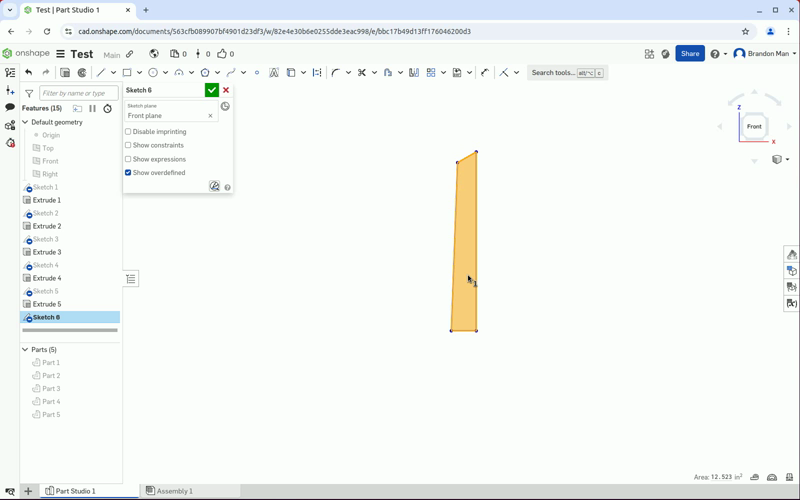
scroll(-6)
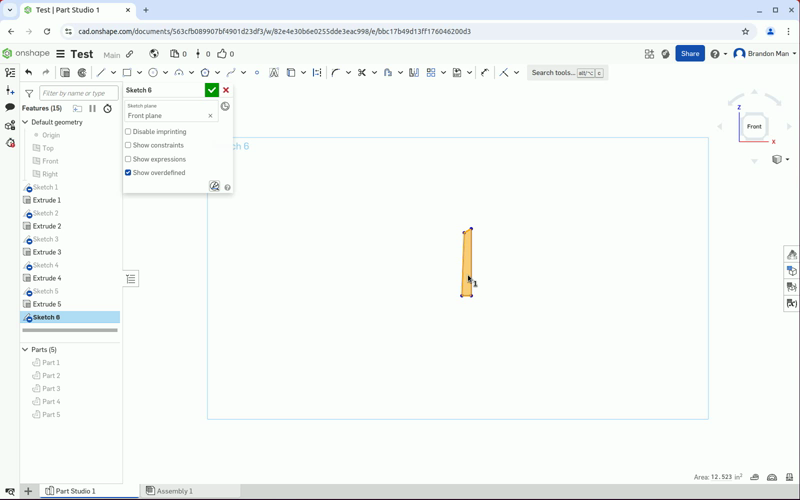
mouse_move(73, 352)
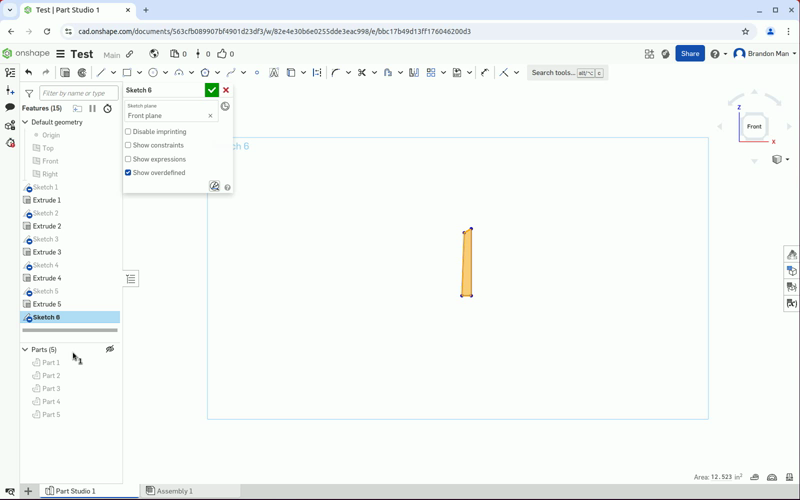
key(shift+y)
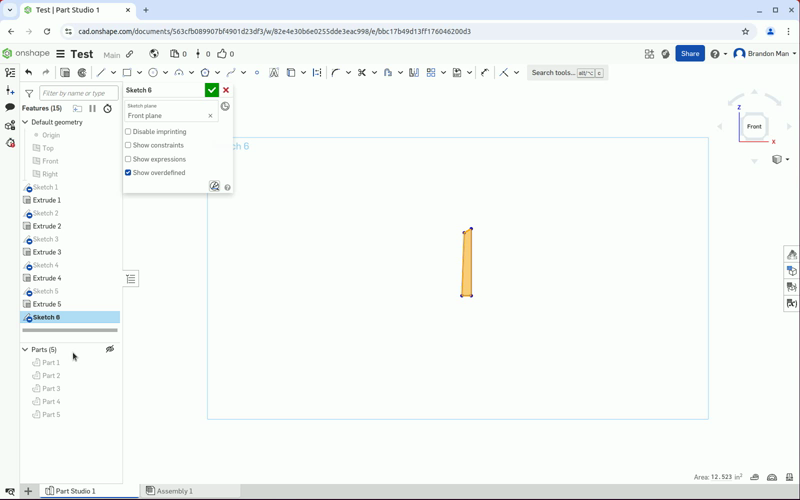
key(shift+e)
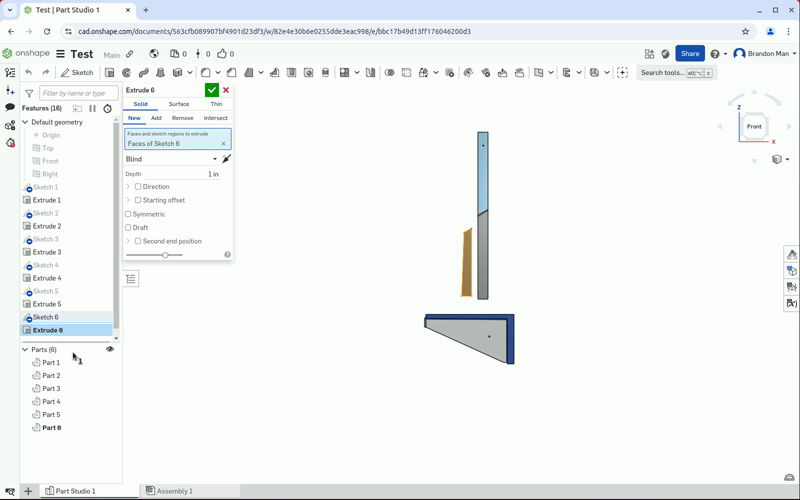
mouse_move(143, 106)
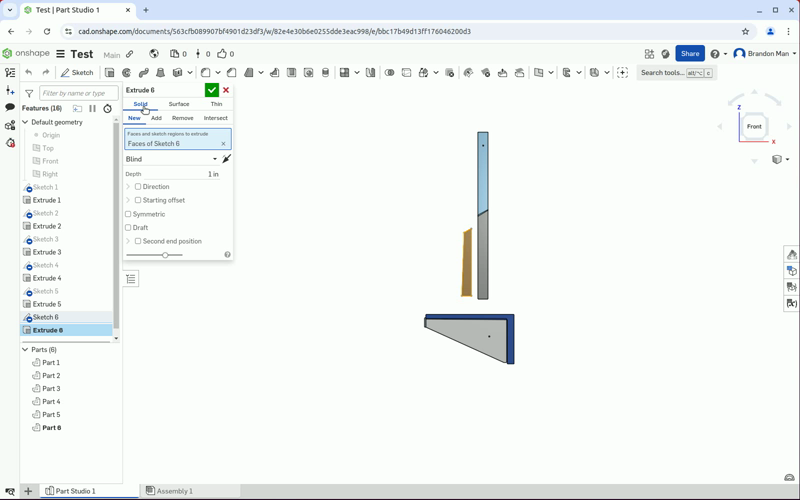
click(143, 106)
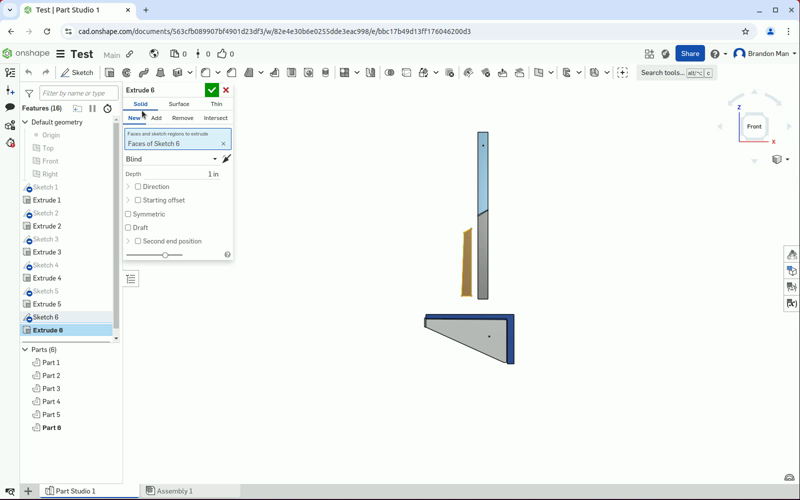
mouse_move(137, 120)
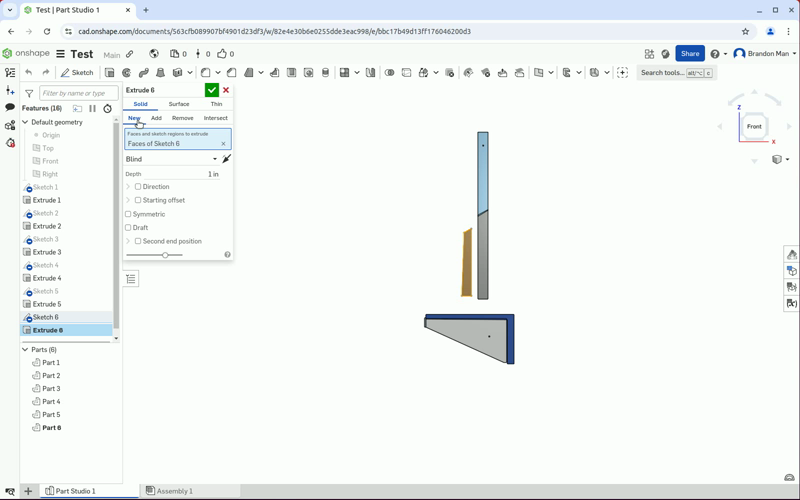
click(137, 120)
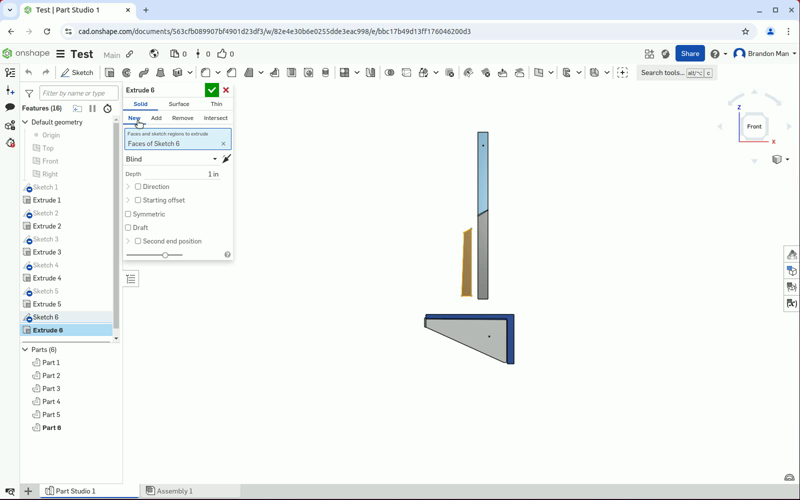
key(tab, 4)
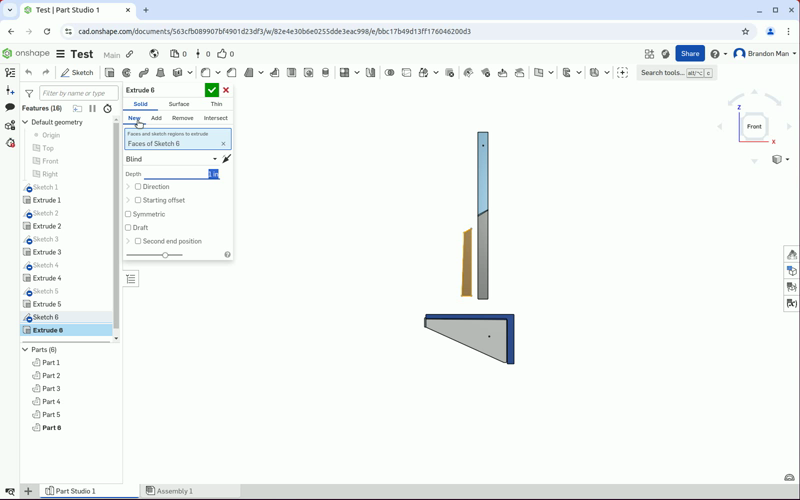
text(0.722)
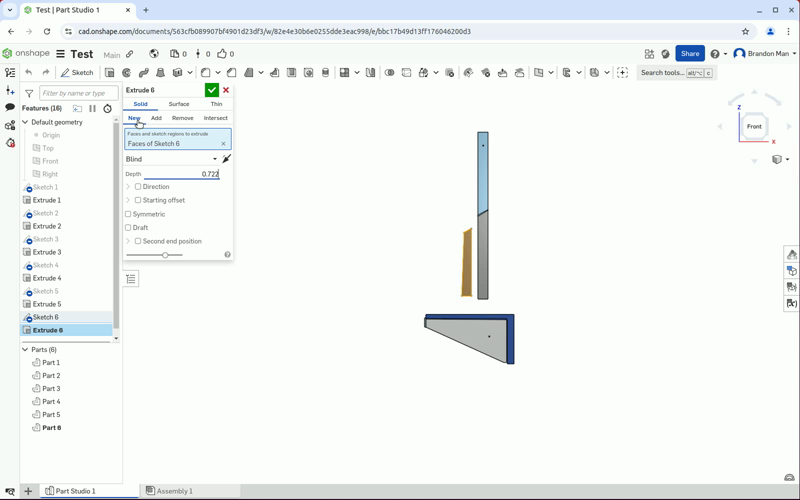
key(enter)
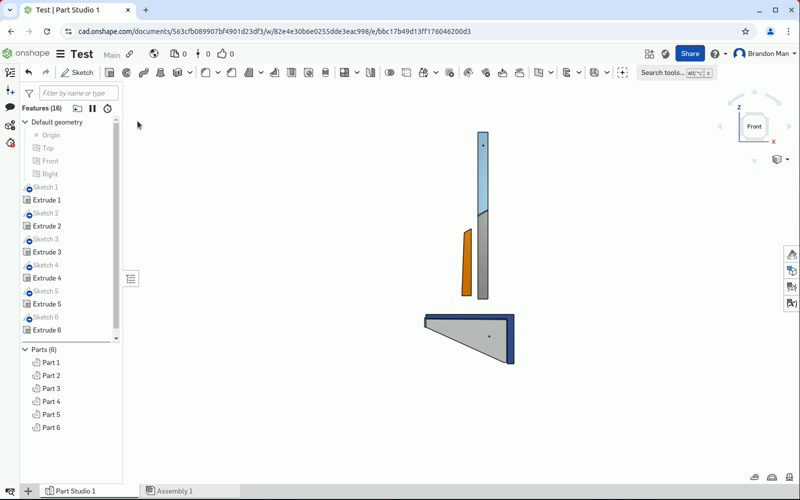
key(shift+h)
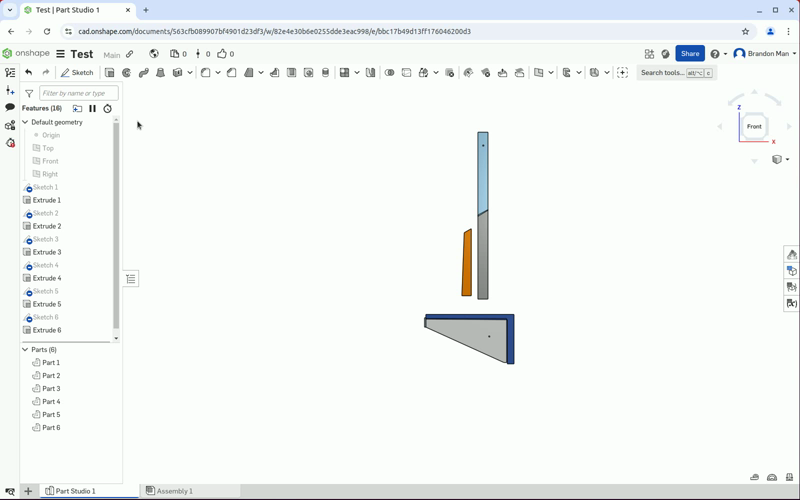
key(shift+h)
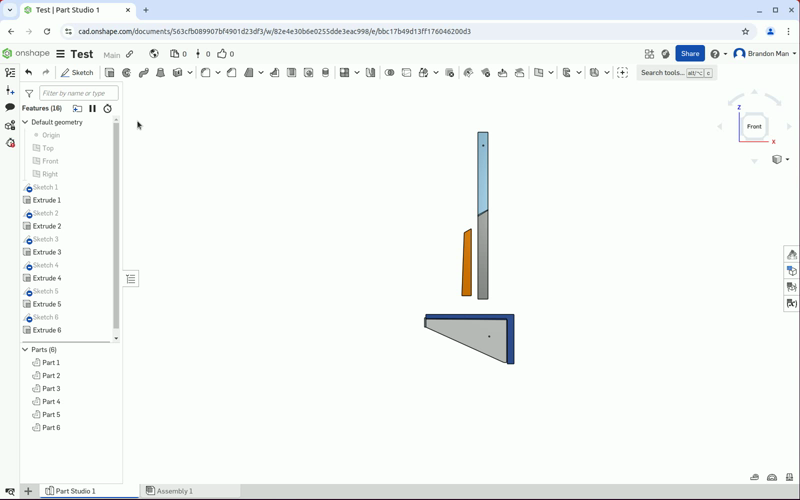
mouse_move(69, 189)
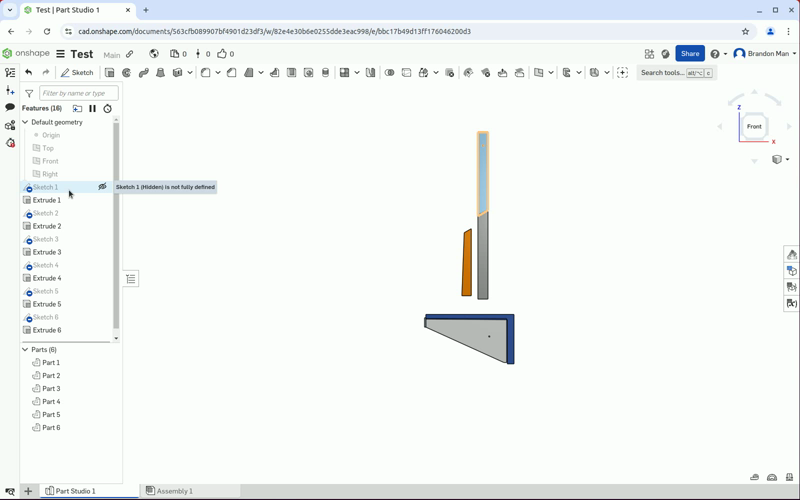
click(69, 189)
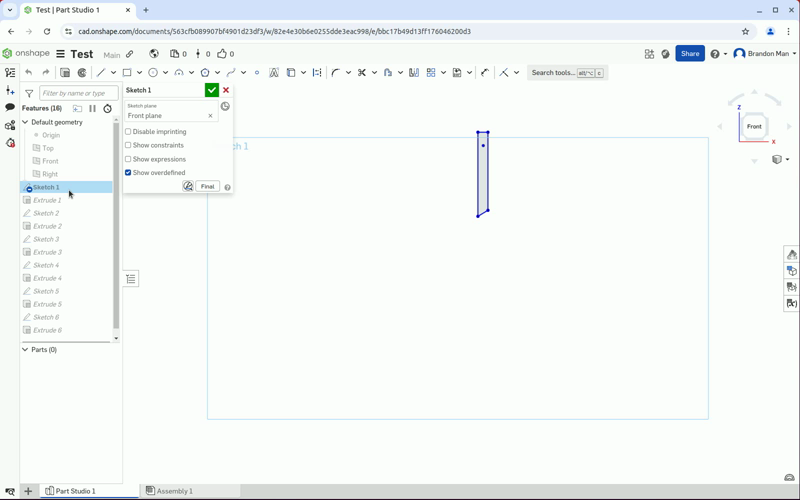
mouse_move(229, 92)
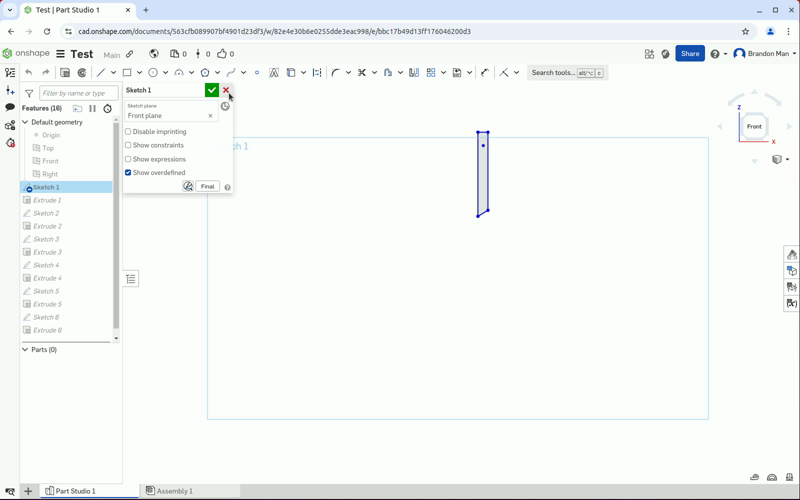
click(229, 92)
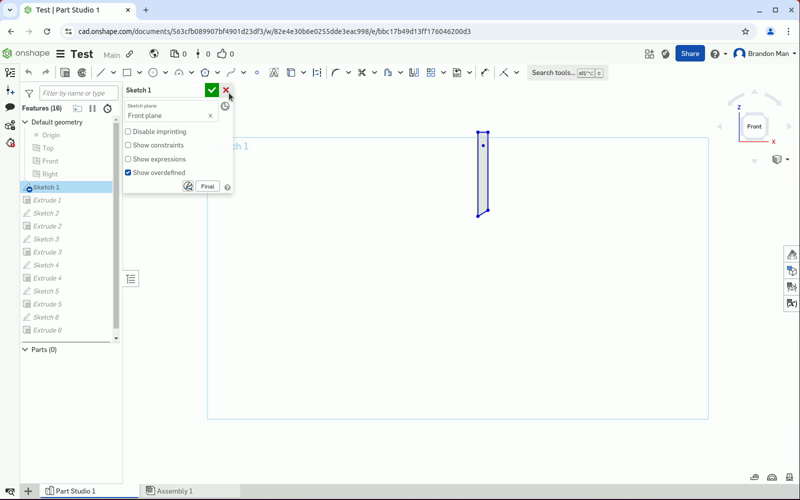
key(shift+s)
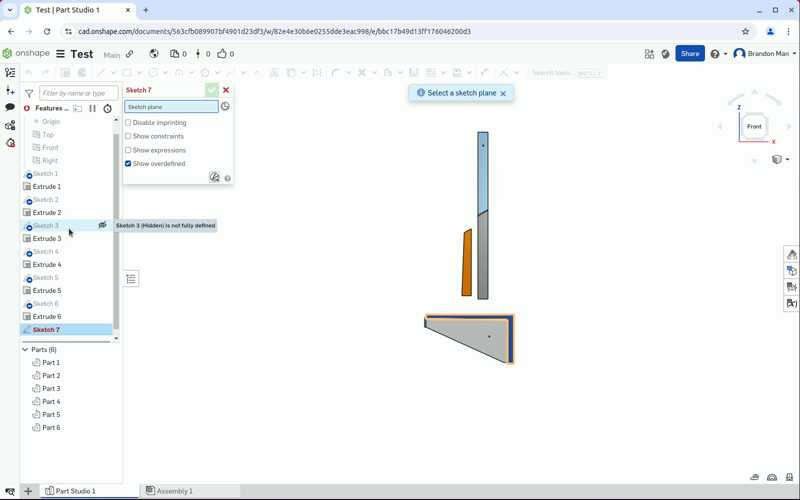
scroll(3)
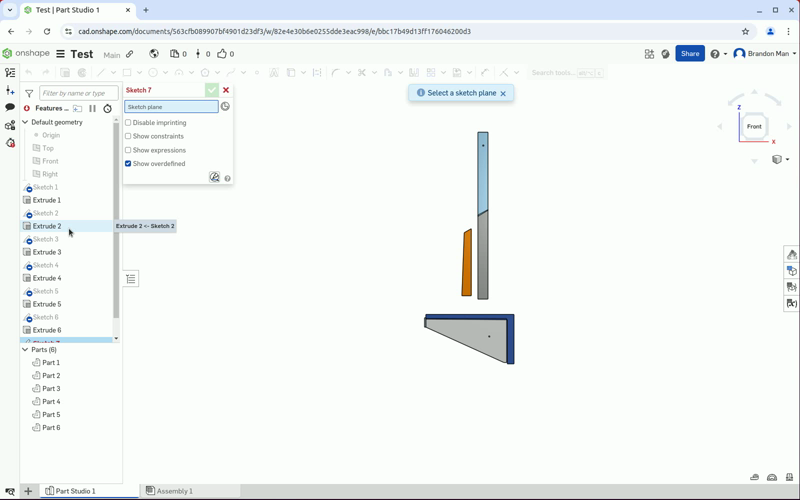
mouse_move(69, 163)
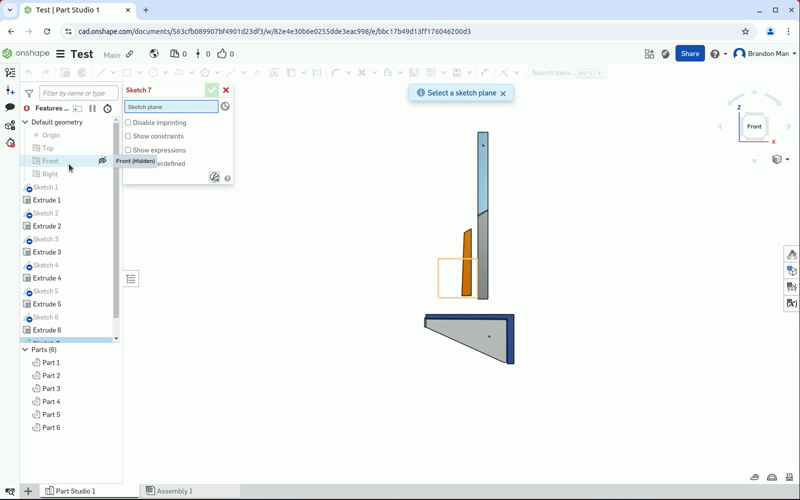
click(69, 163)
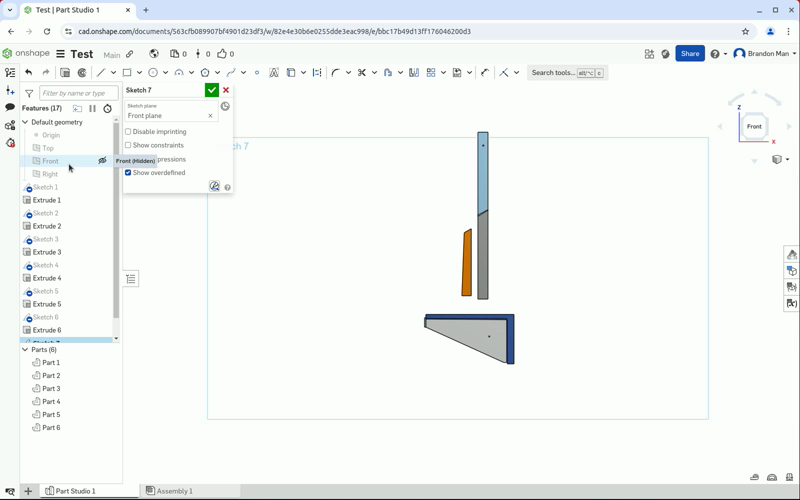
mouse_move(73, 352)
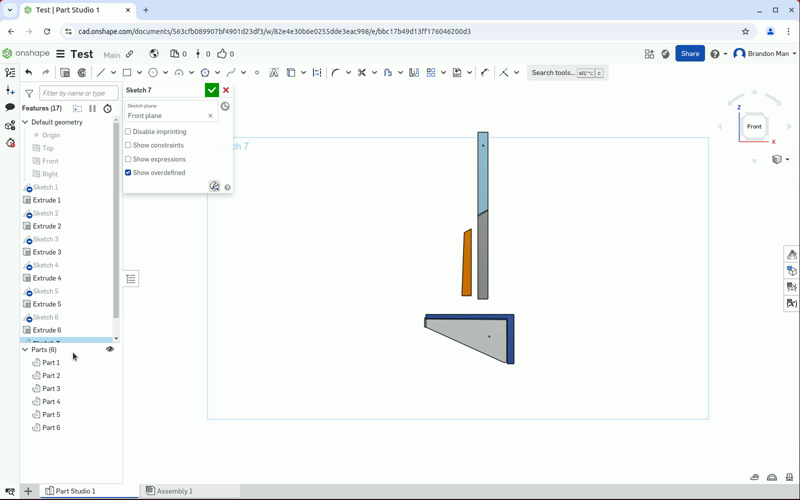
key(y)
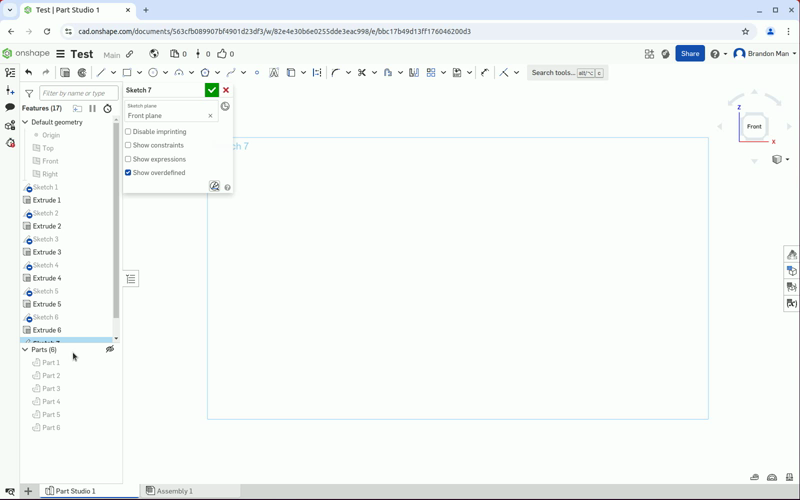
key(l)
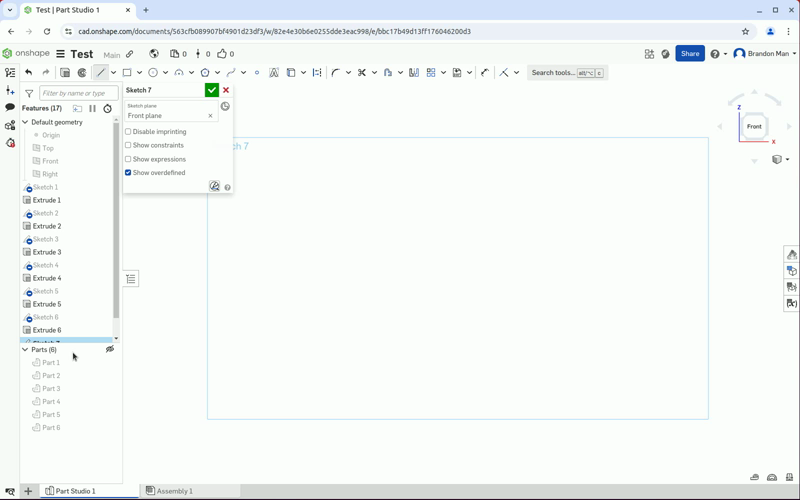
key_down(shift)
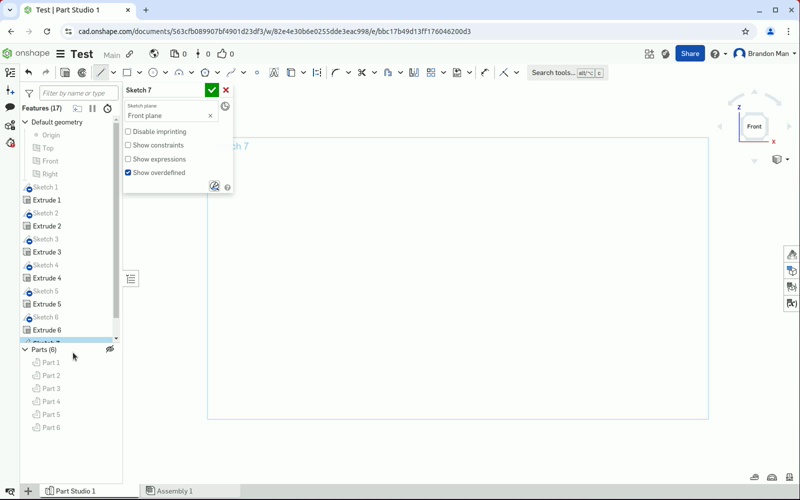
mouse_move(464, 232)
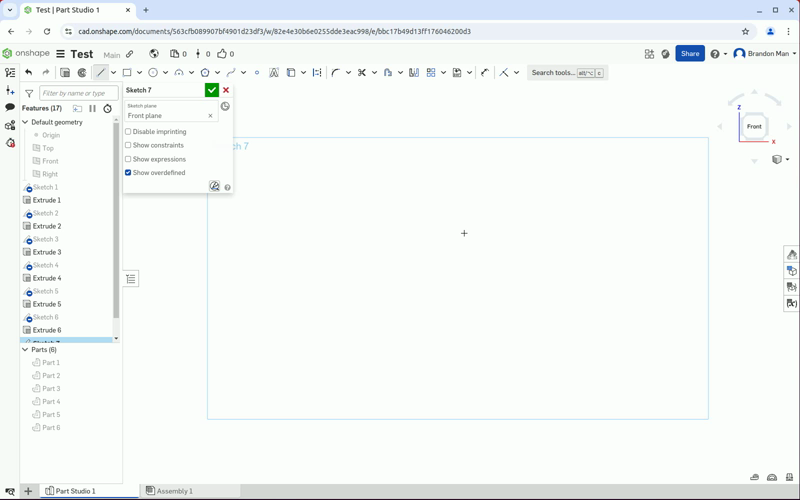
click(464, 232)
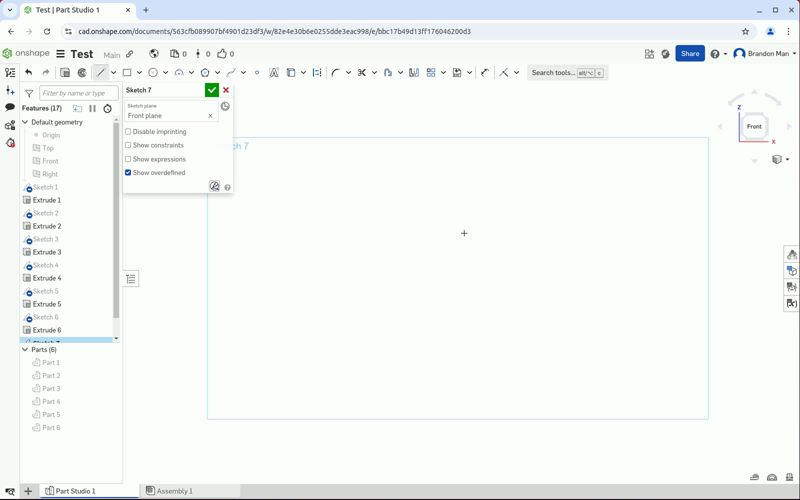
key_up(shift)
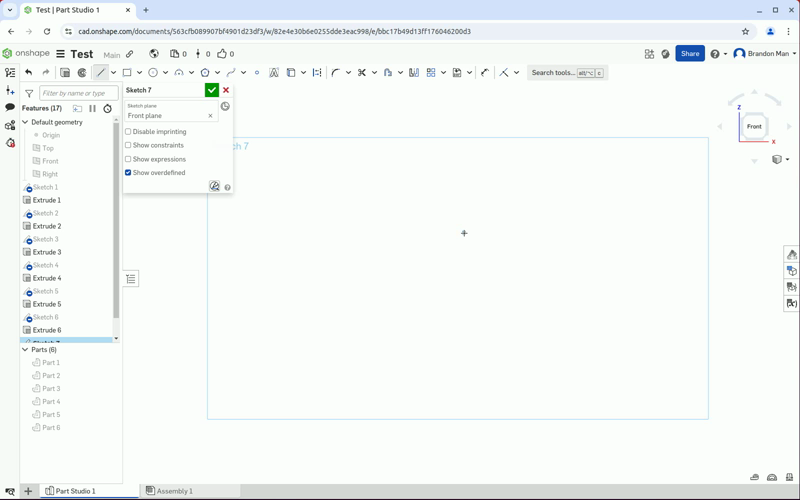
key_down(shift)
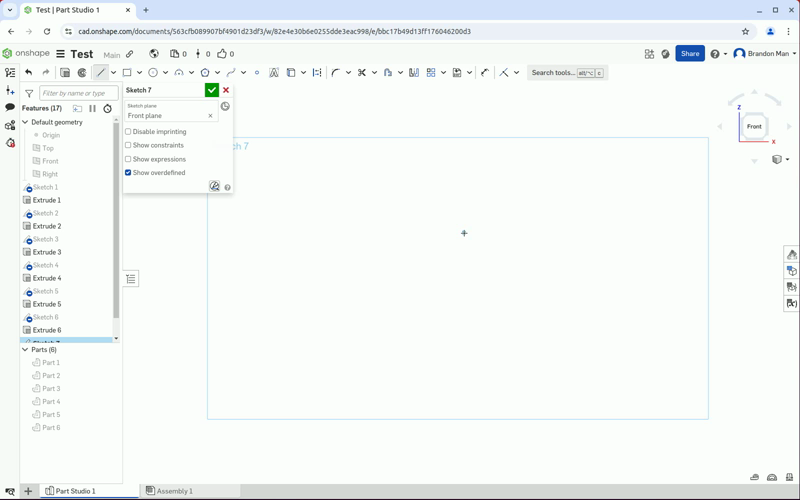
mouse_move(494, 232)
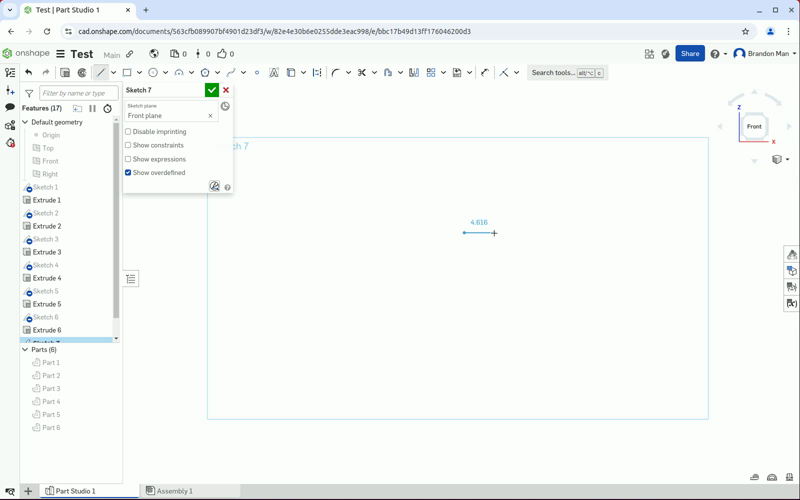
mouse_move(470, 228)
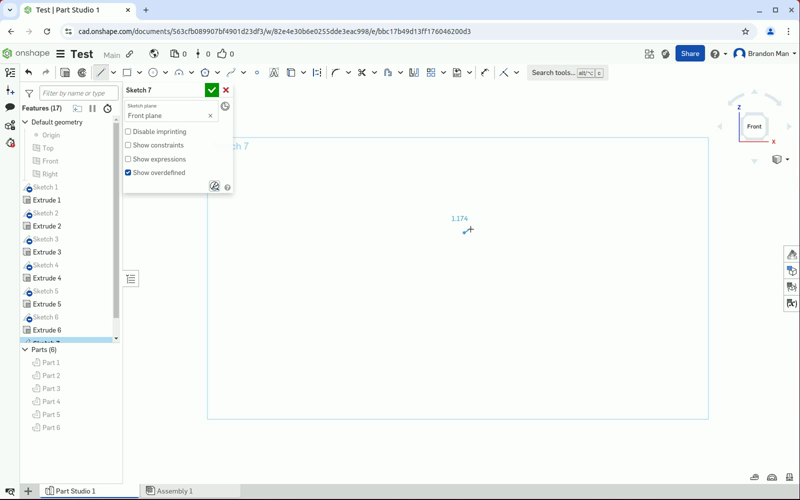
click(470, 228)
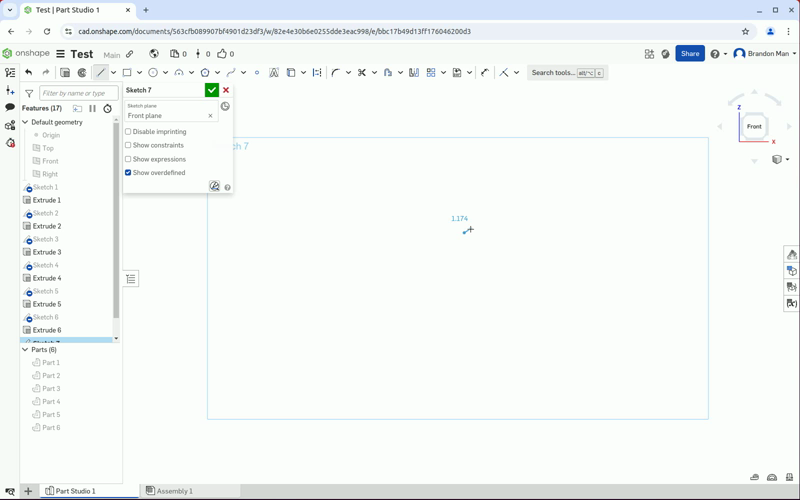
key_up(shift)
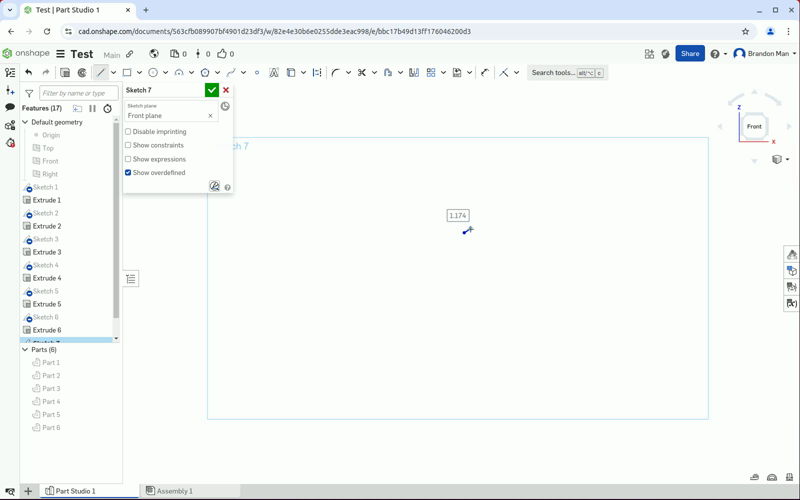
key_down(shift)
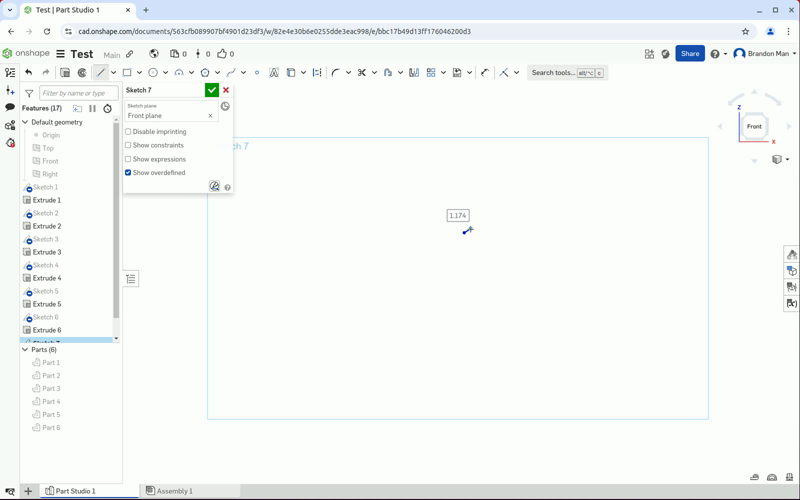
mouse_move(500, 228)
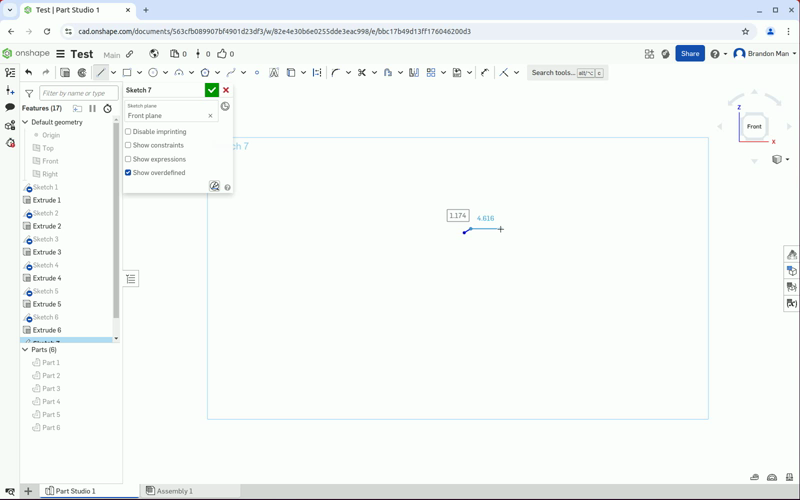
mouse_move(470, 169)
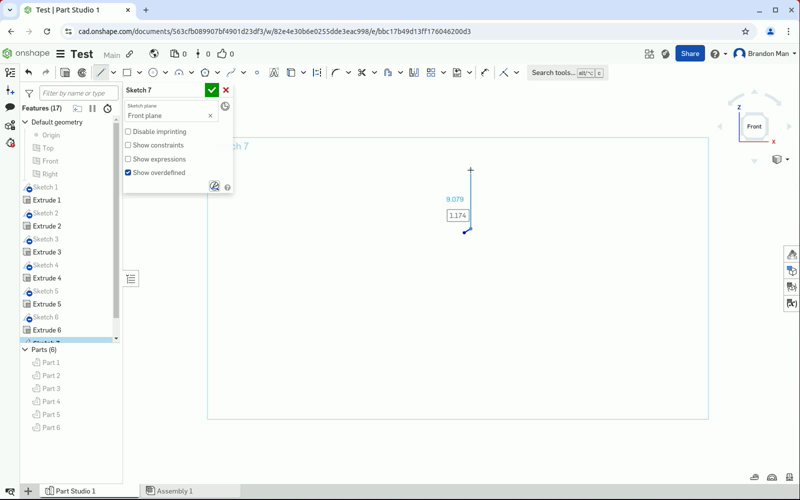
click(470, 169)
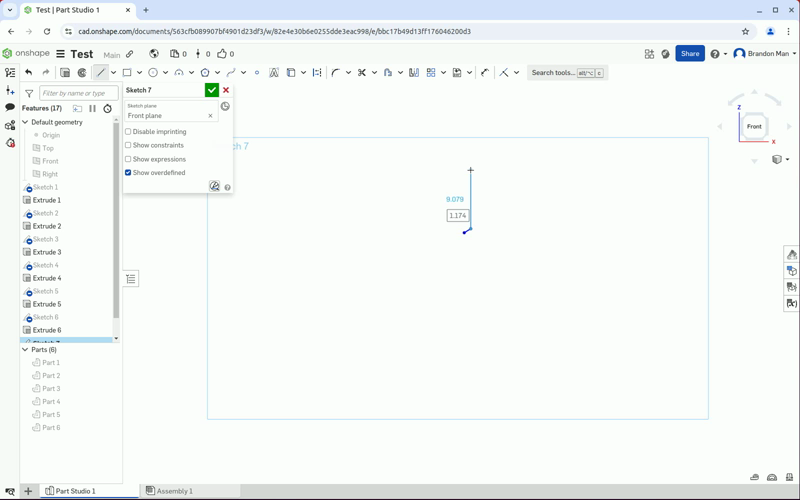
key_up(shift)
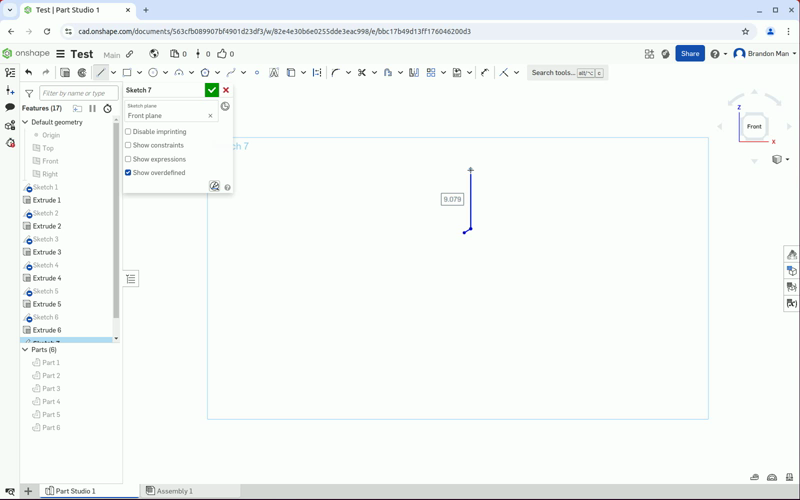
key_down(shift)
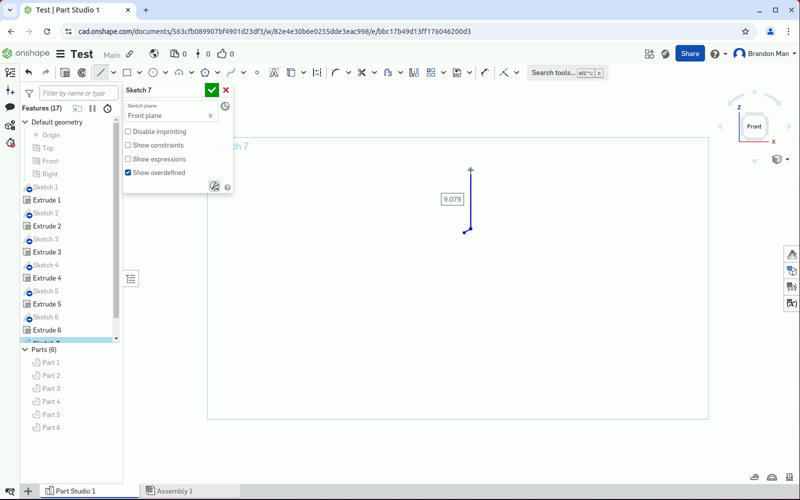
mouse_move(500, 169)
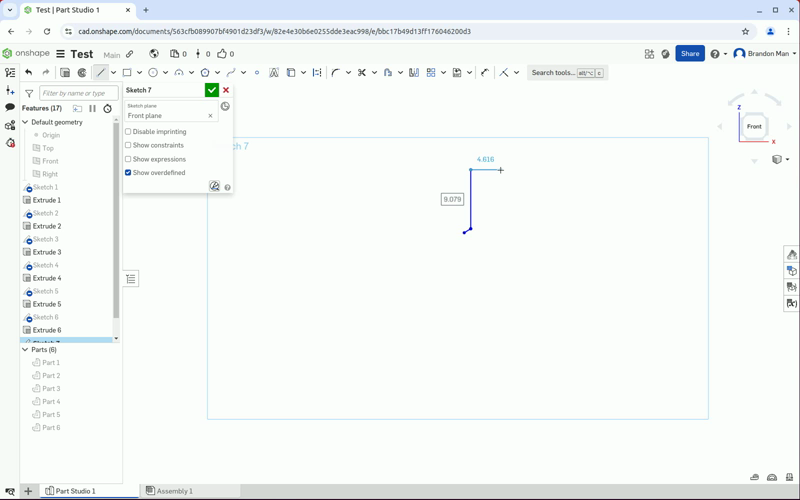
mouse_move(464, 169)
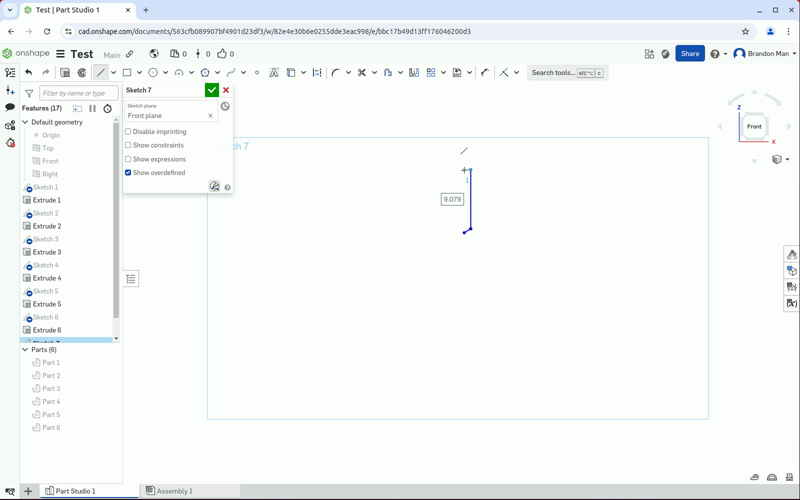
scroll(6)
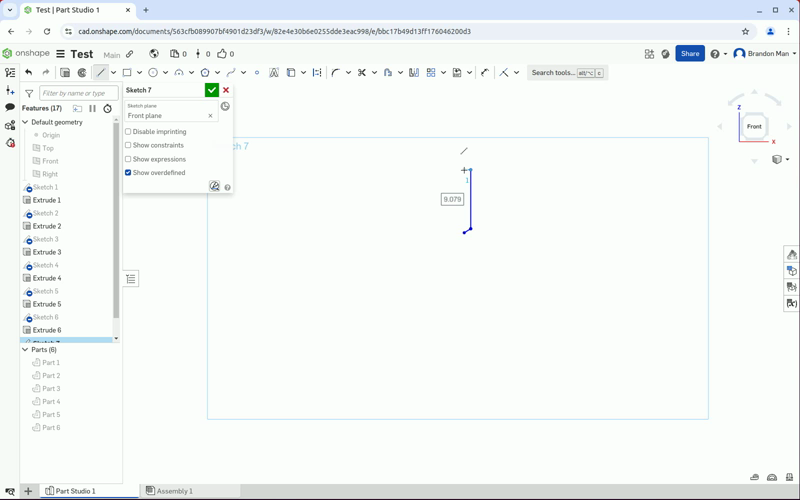
scroll(6)
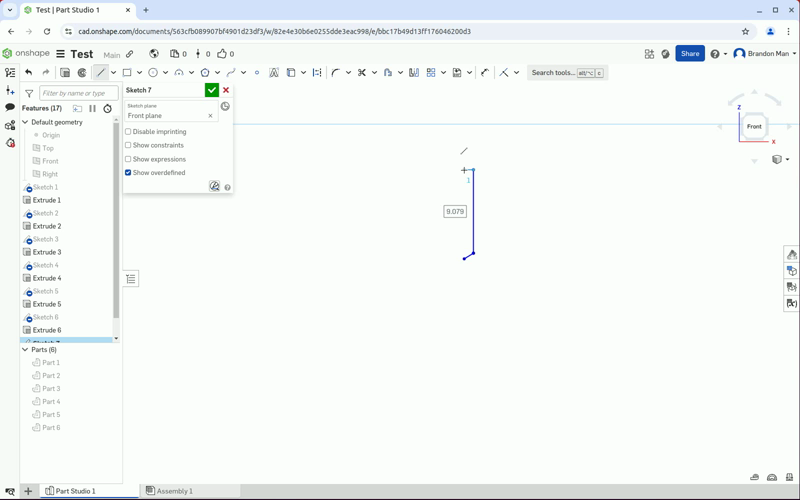
scroll(6)
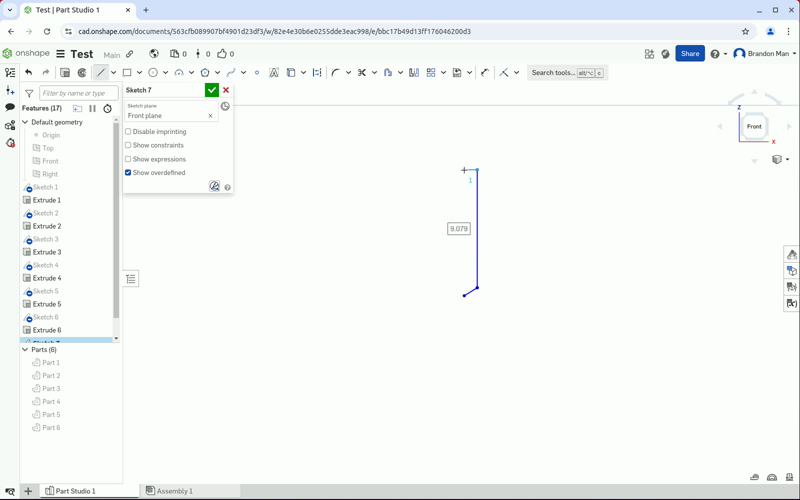
scroll(6)
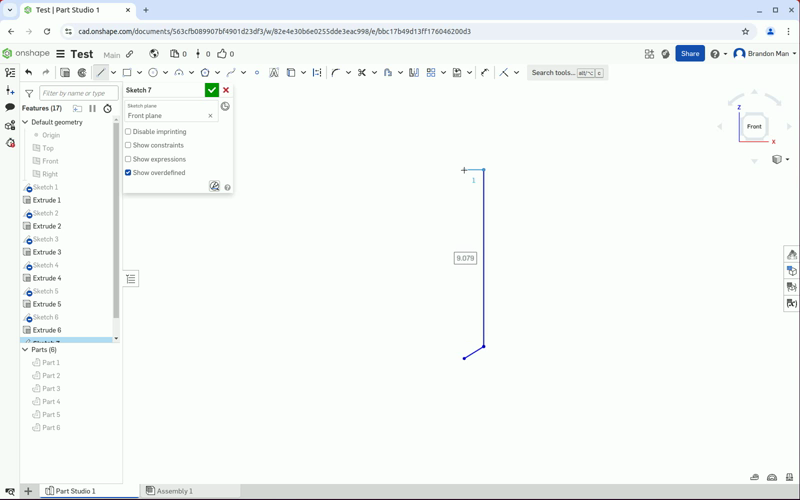
scroll(6)
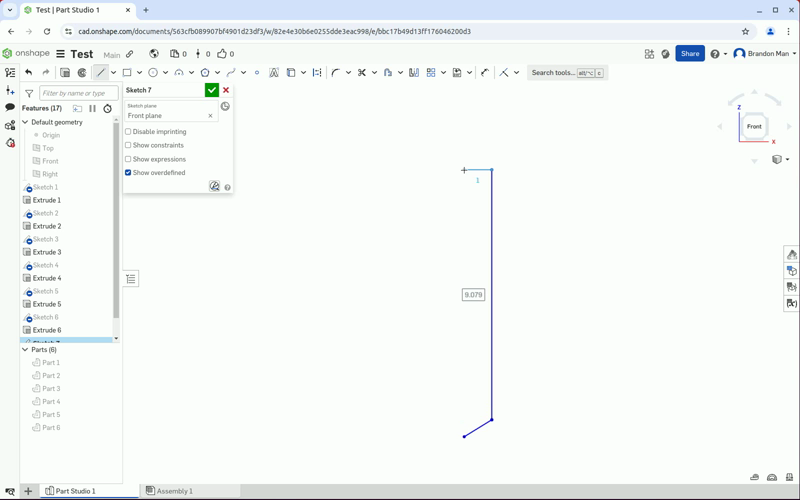
scroll(6)
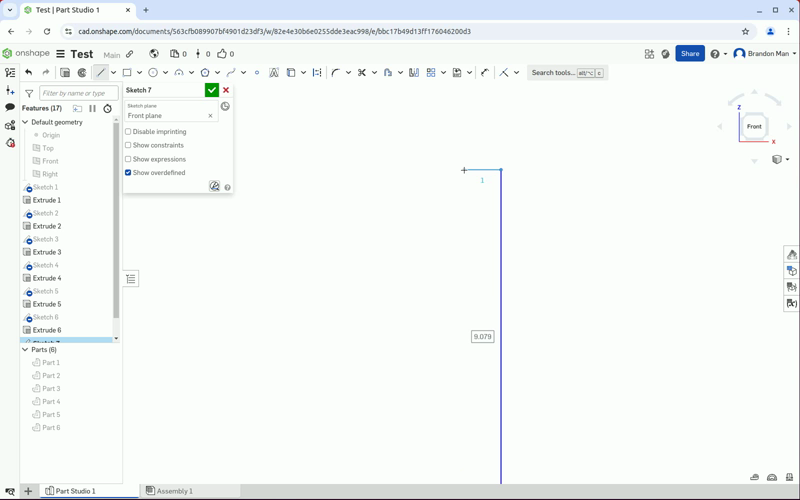
scroll(6)
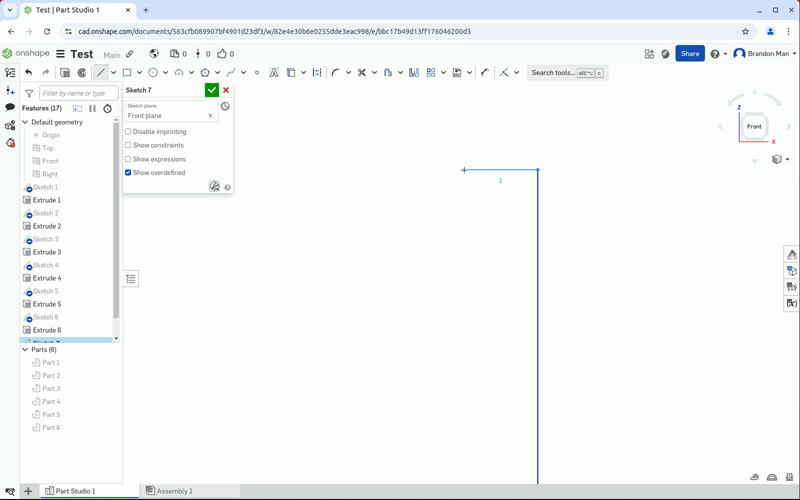
click(464, 169)
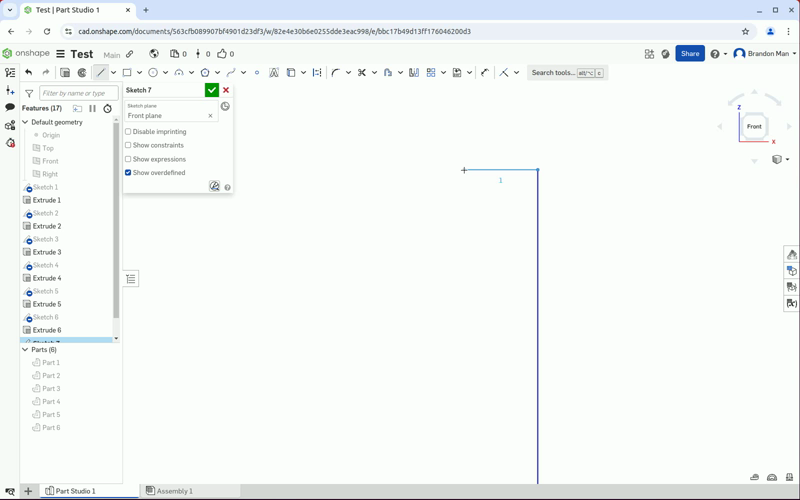
scroll(-6)
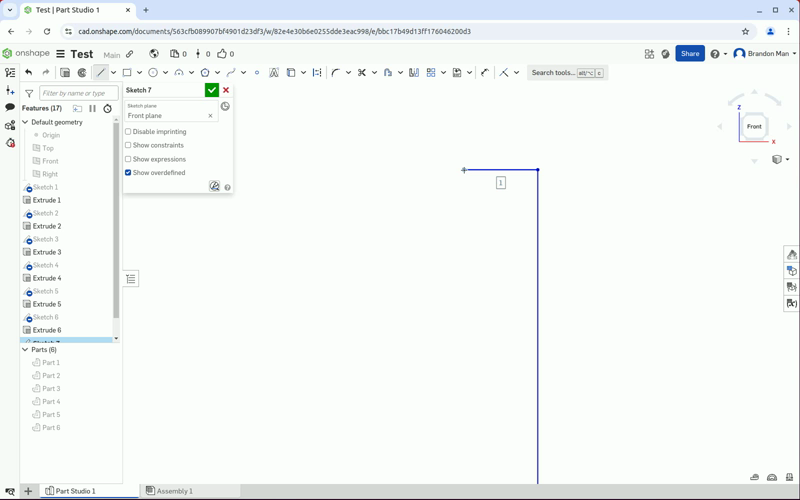
scroll(-6)
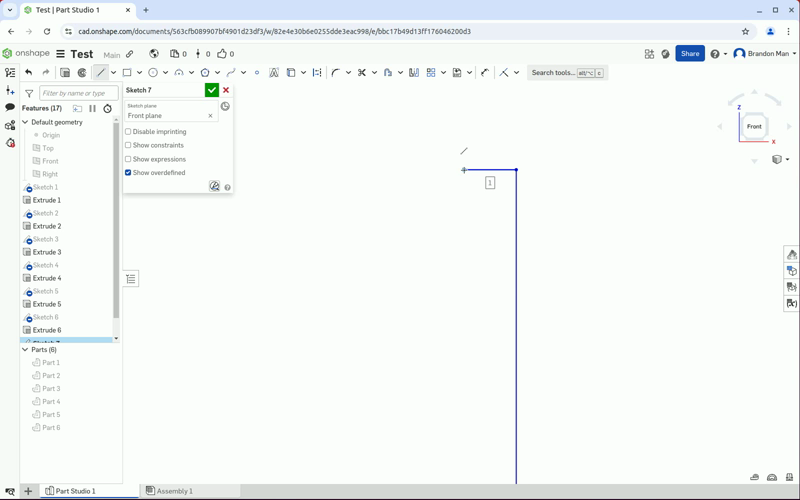
scroll(-6)
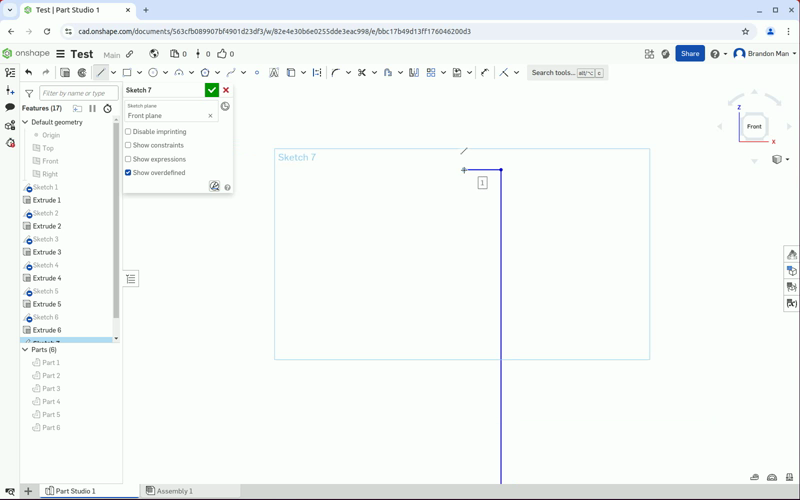
scroll(-6)
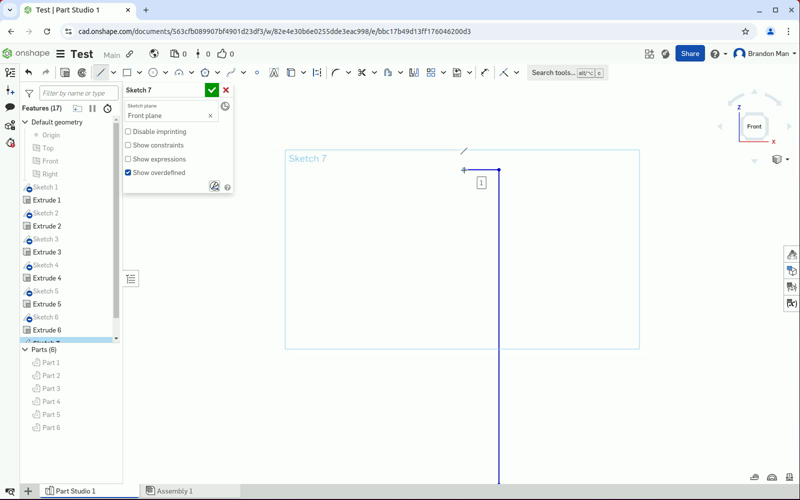
scroll(-6)
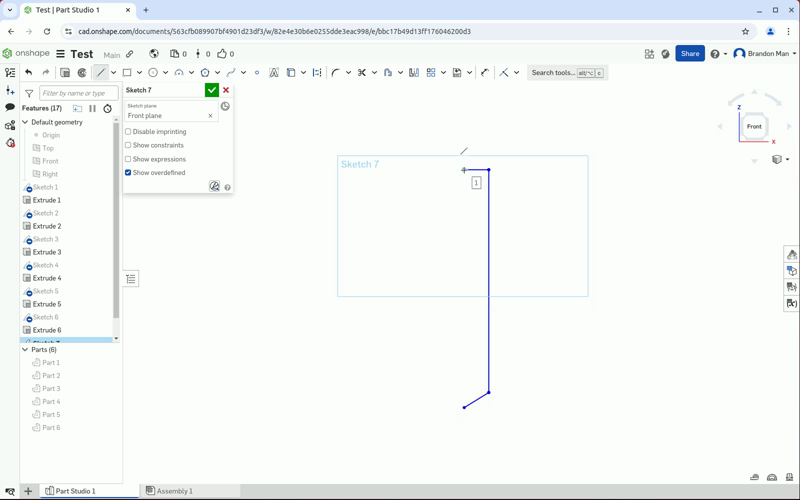
scroll(-6)
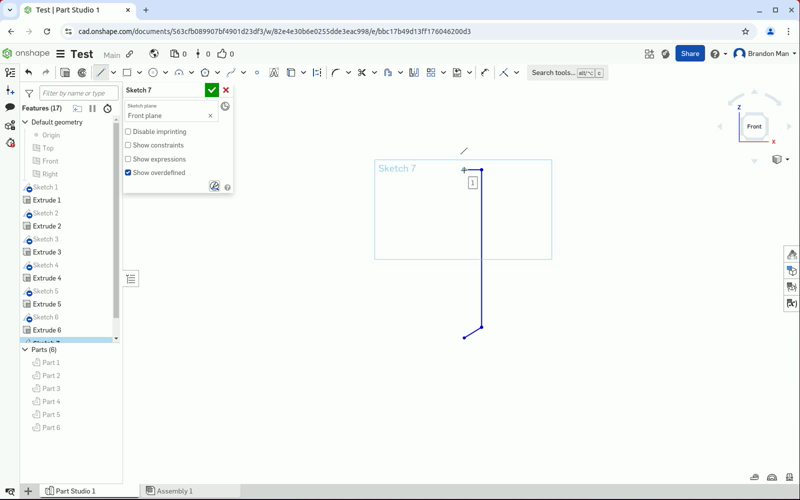
scroll(-6)
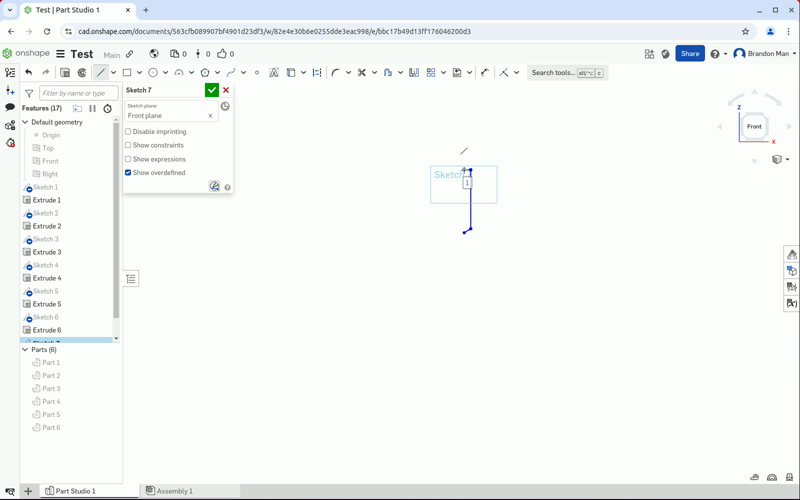
key_up(shift)
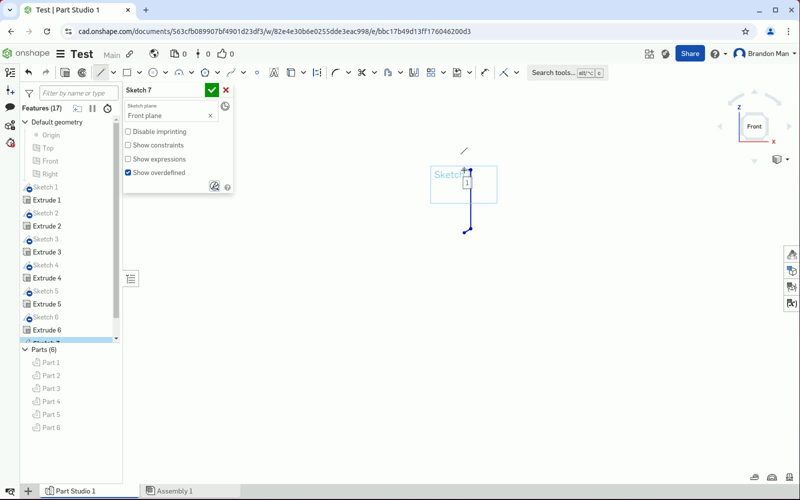
key_down(shift)
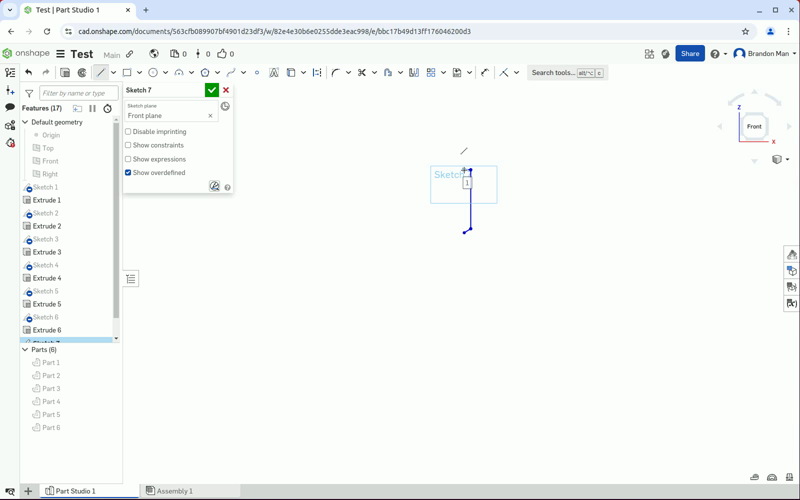
mouse_move(464, 232)
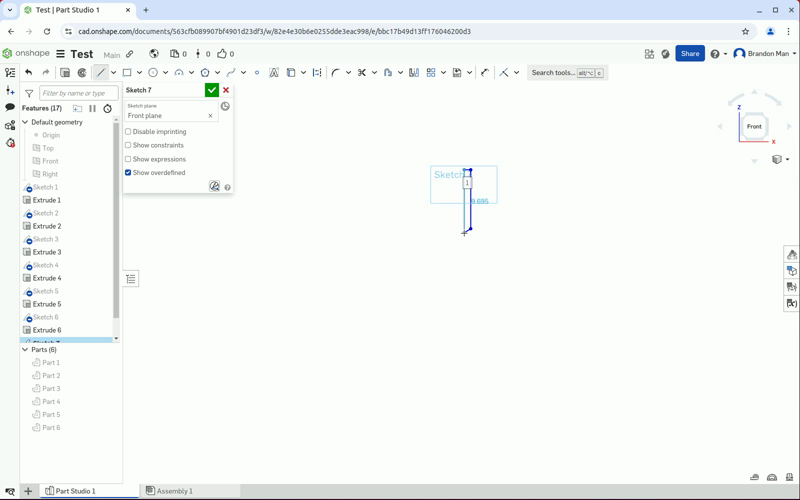
key_up(shift)
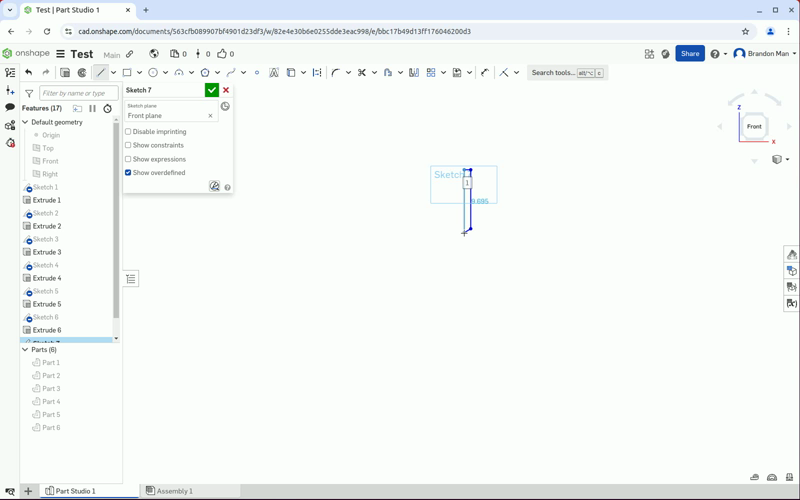
click(464, 232)
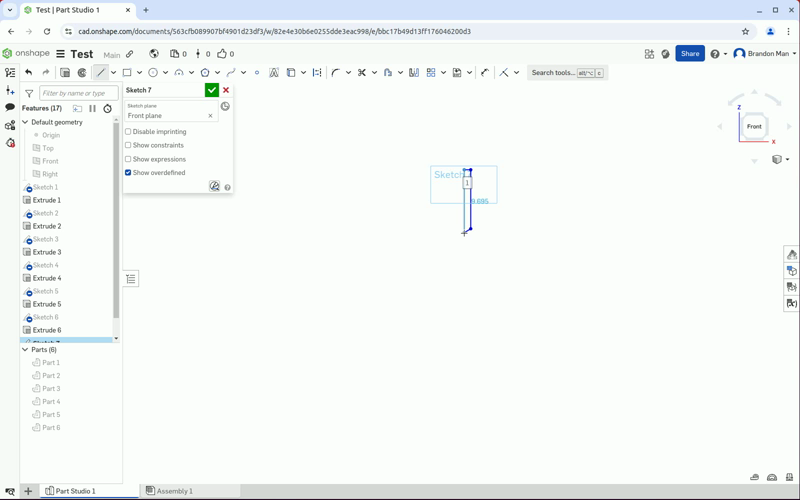
key(esc)
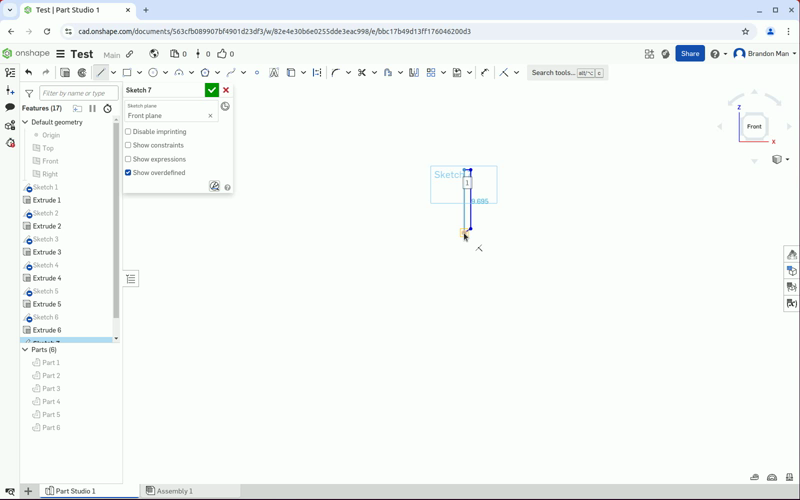
key(c)
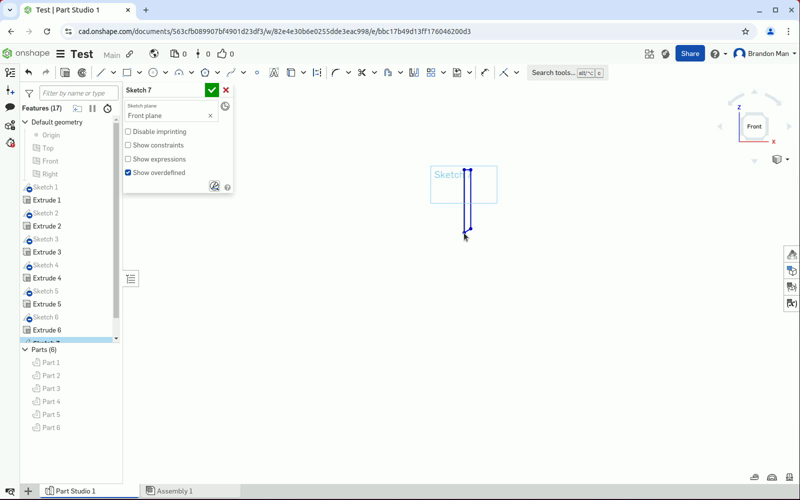
key_down(shift)
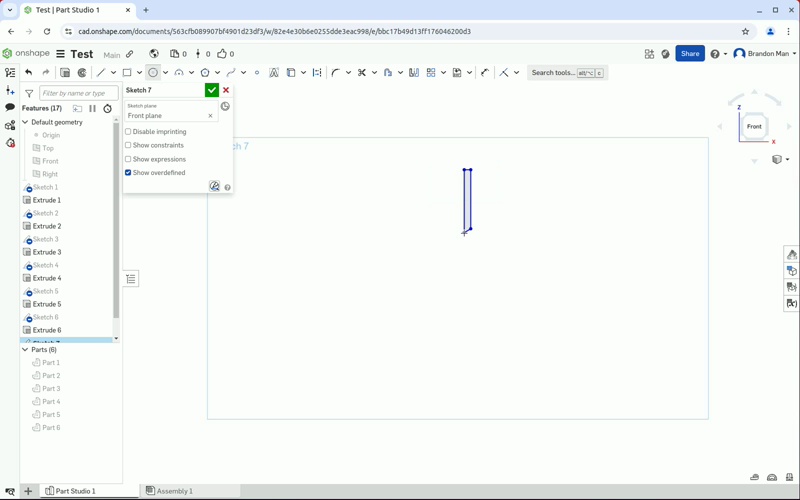
mouse_move(467, 181)
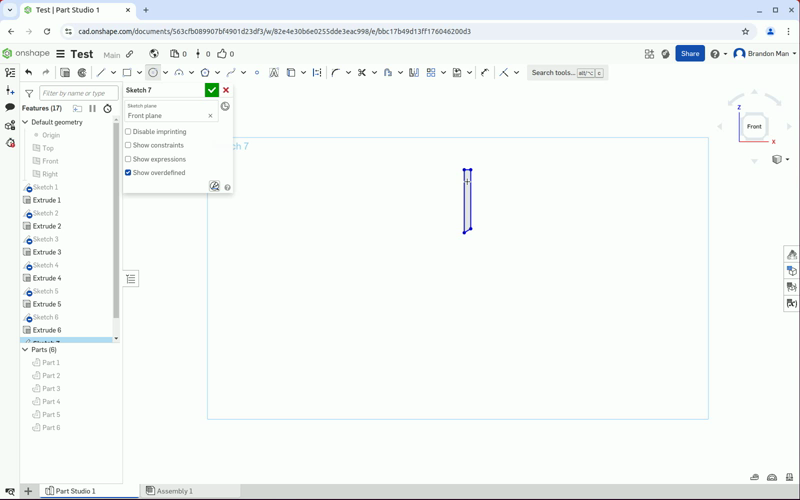
click(467, 181)
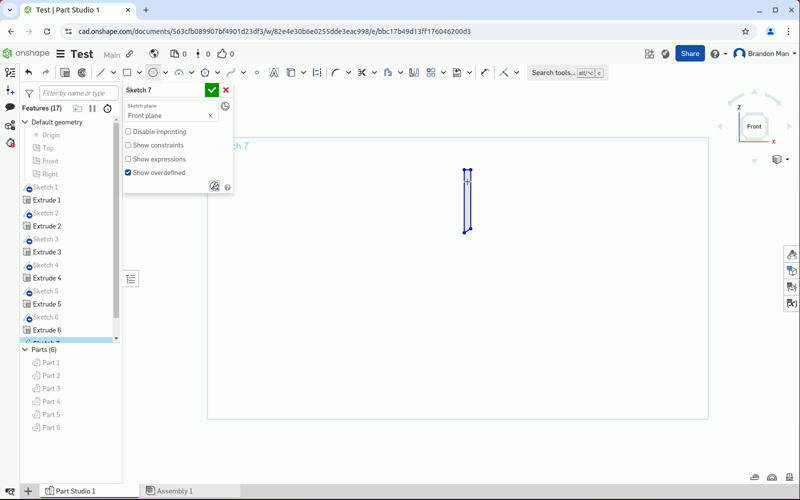
key_up(shift)
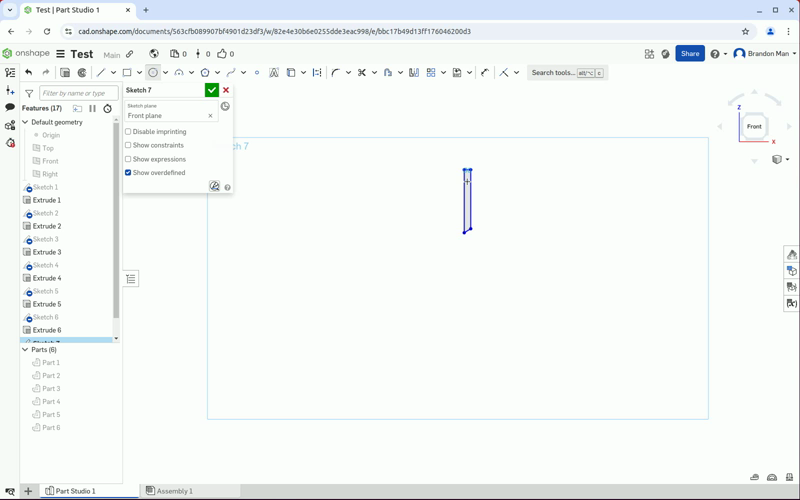
mouse_move(467, 181)
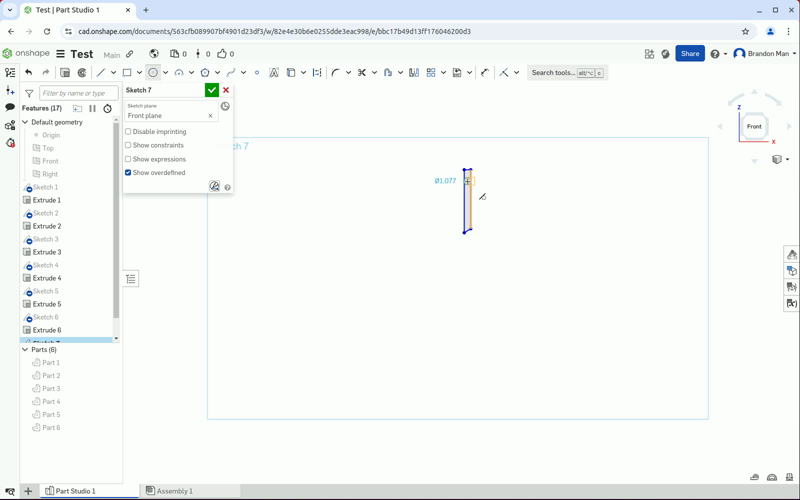
scroll(6)
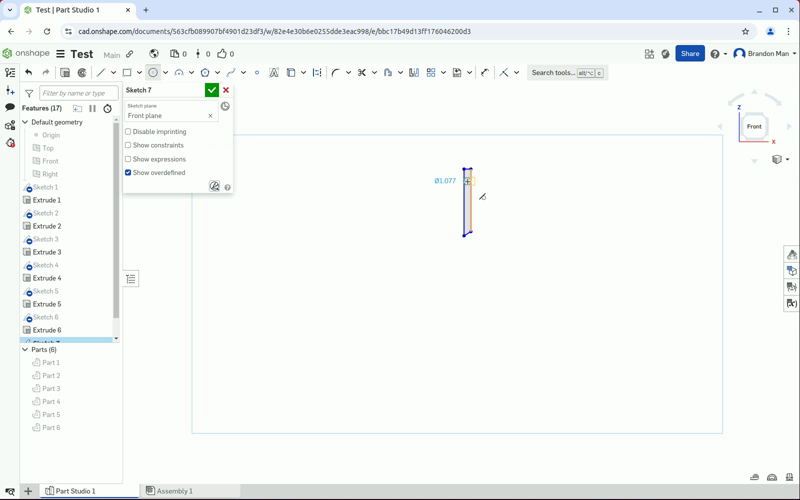
scroll(6)
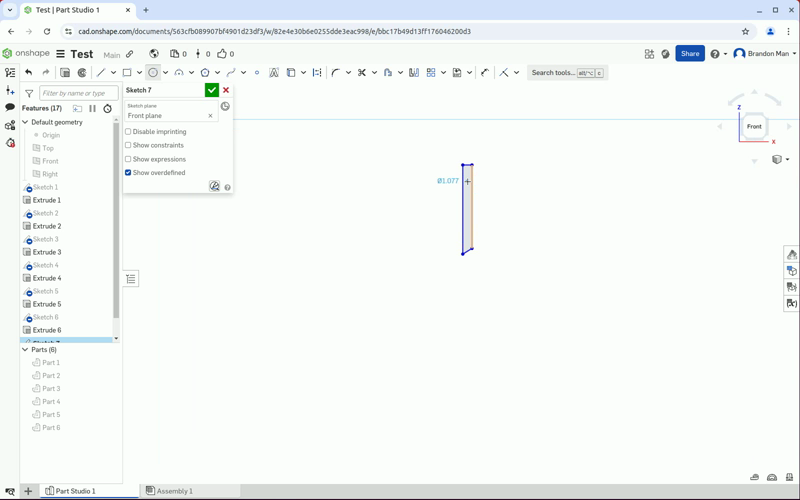
scroll(6)
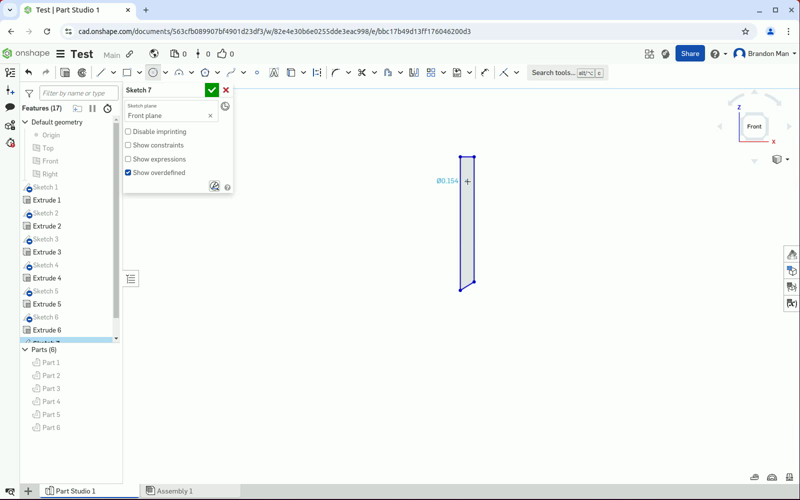
scroll(6)
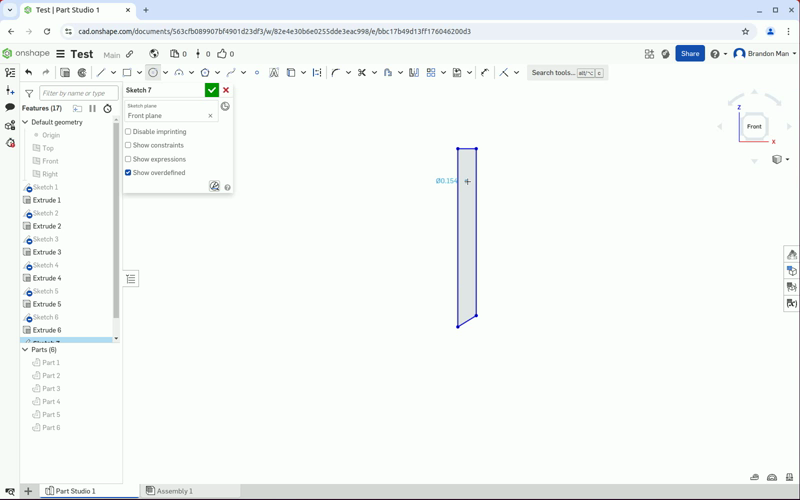
scroll(6)
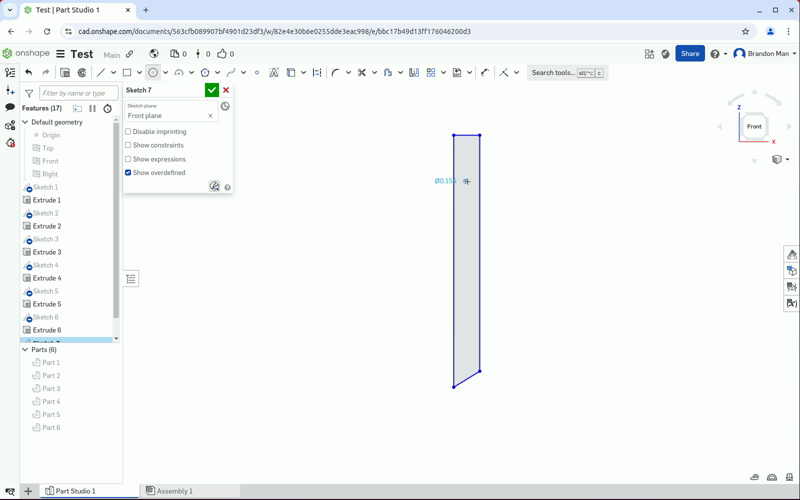
scroll(6)
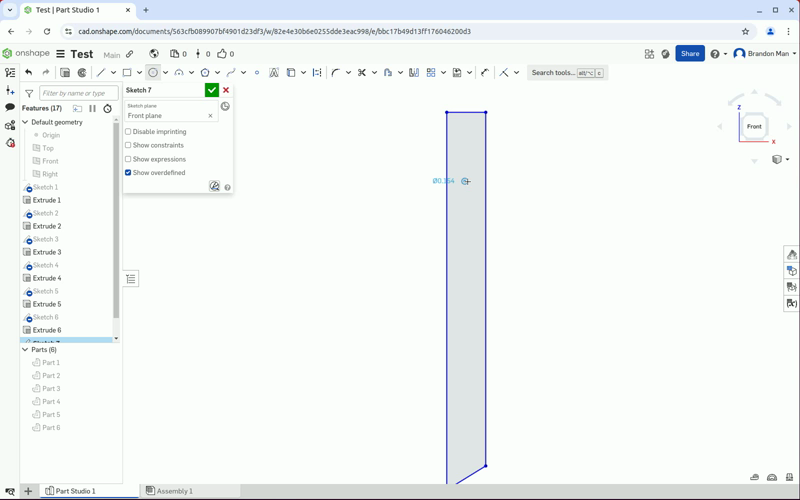
scroll(6)
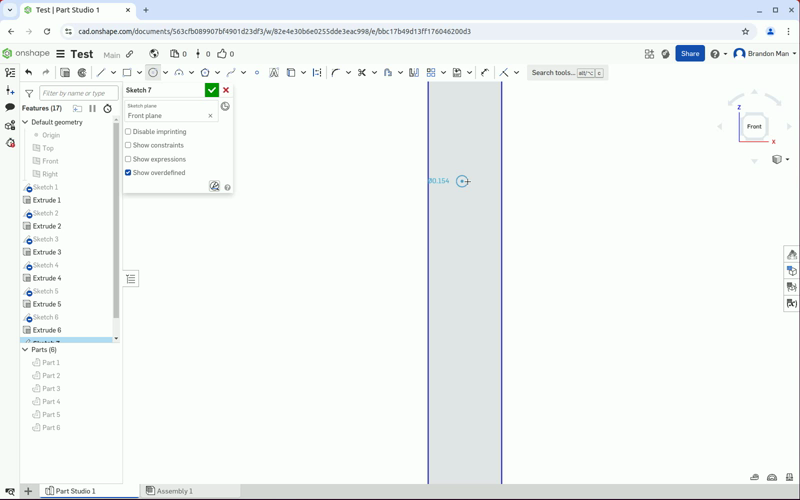
click(467, 181)
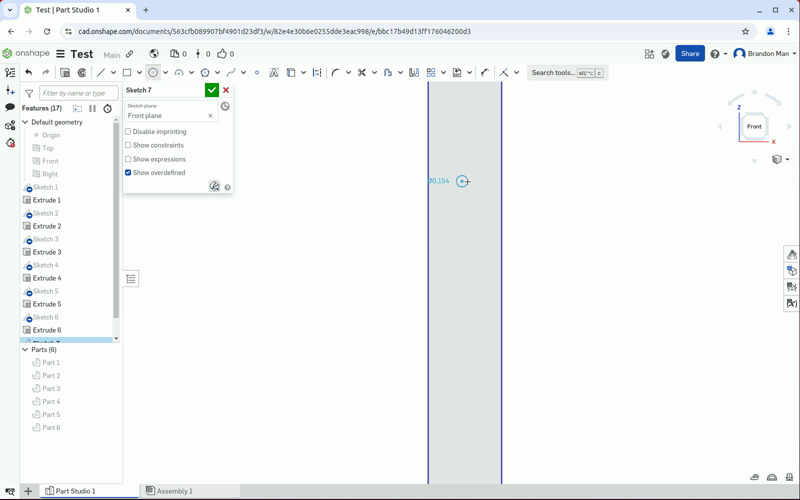
scroll(-6)
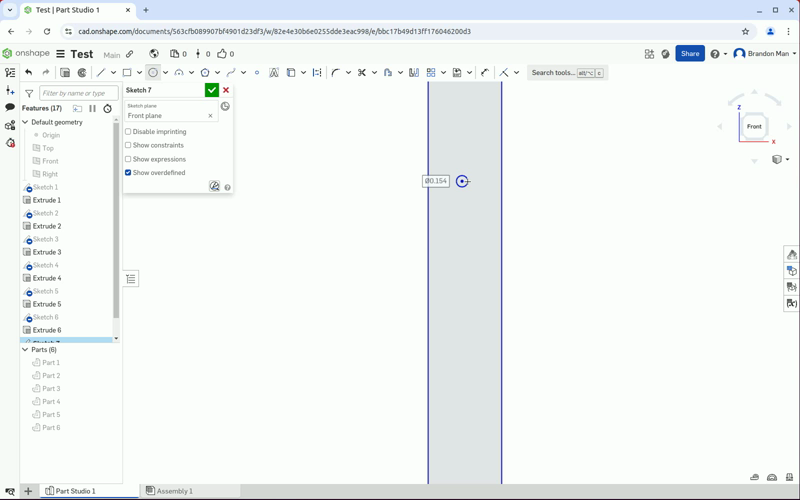
scroll(-6)
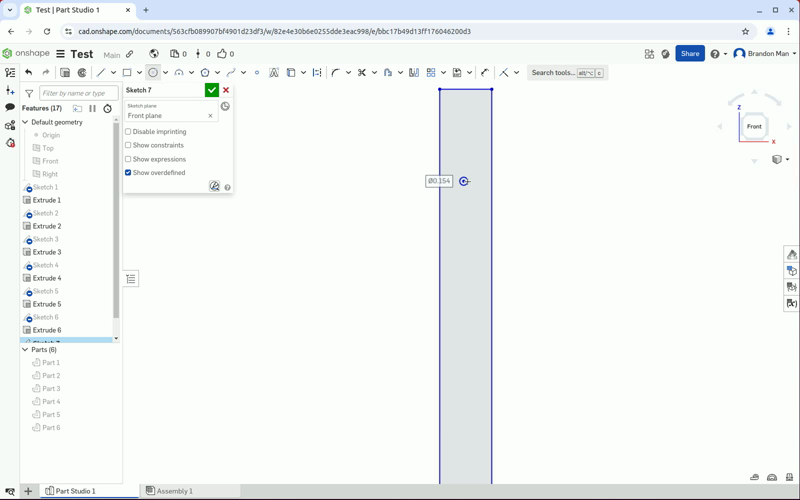
scroll(-6)
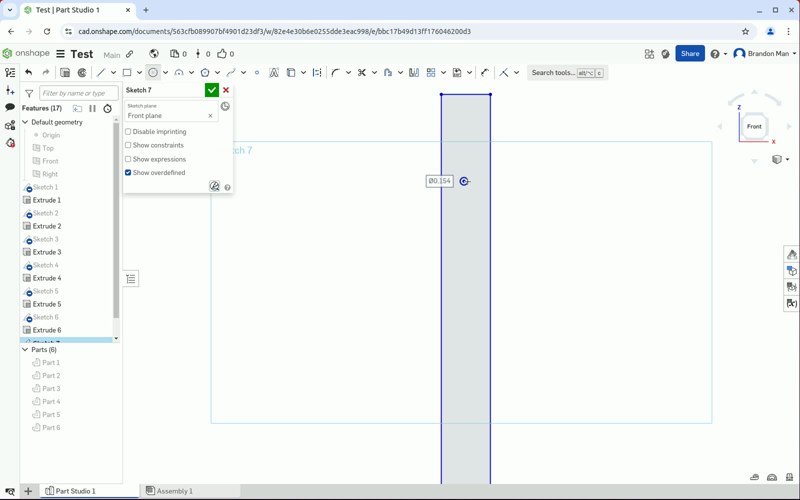
scroll(-6)
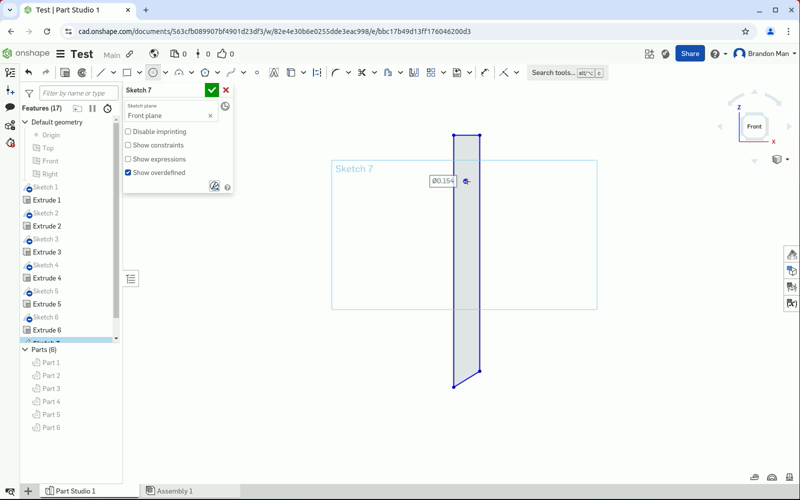
scroll(-6)
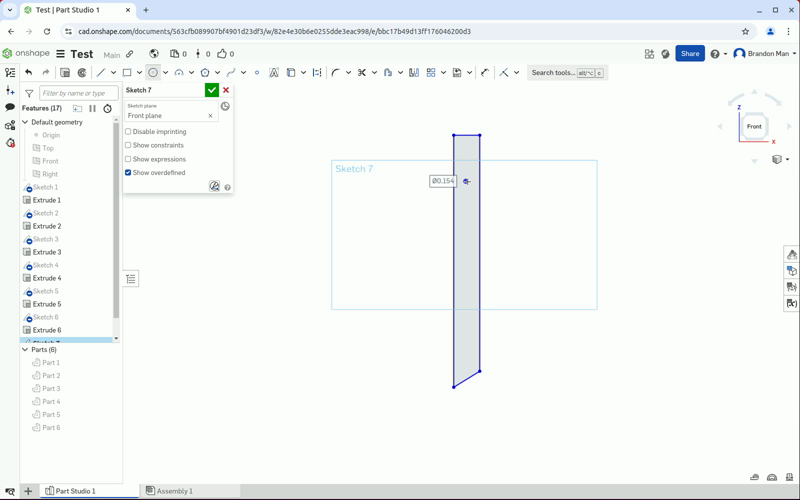
scroll(-6)
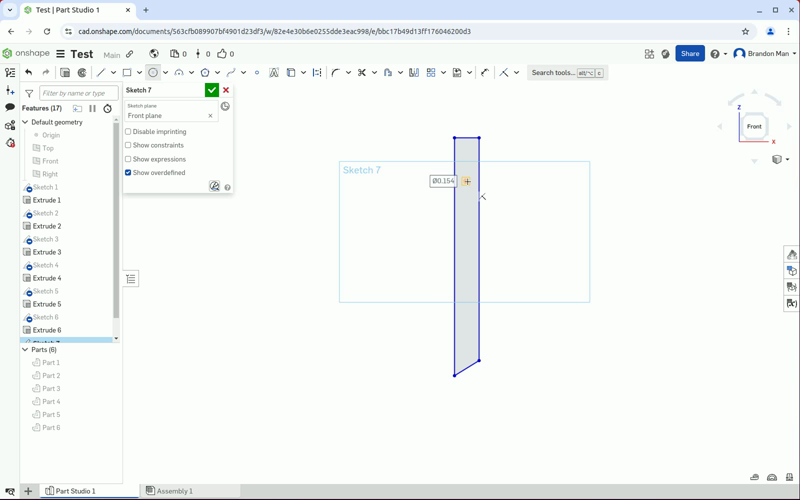
scroll(-6)
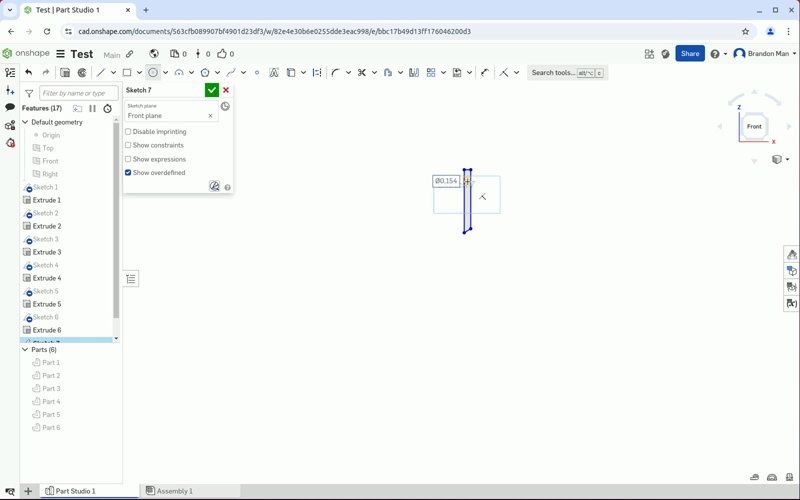
key(esc)
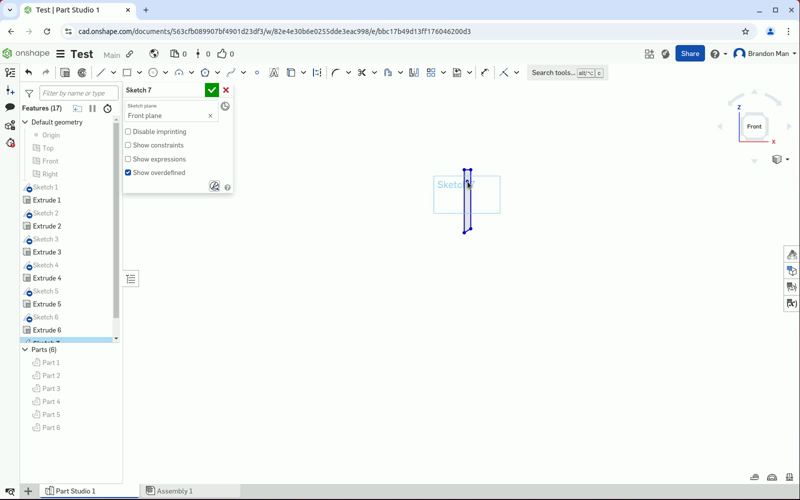
mouse_move(465, 189)
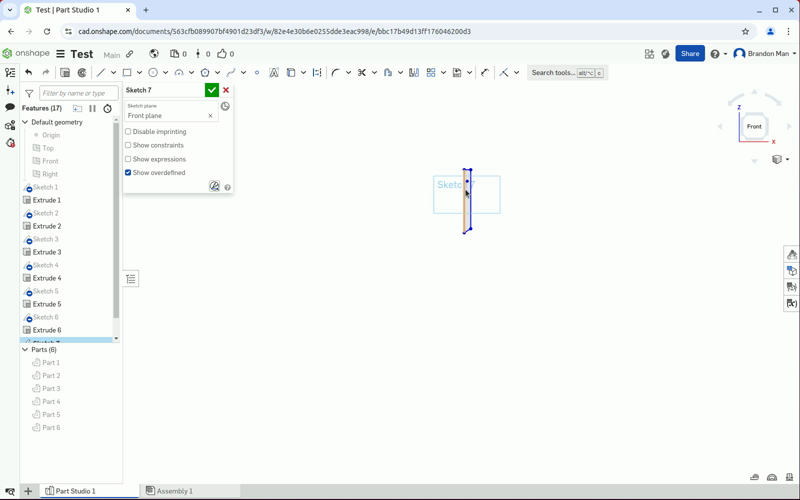
scroll(6)
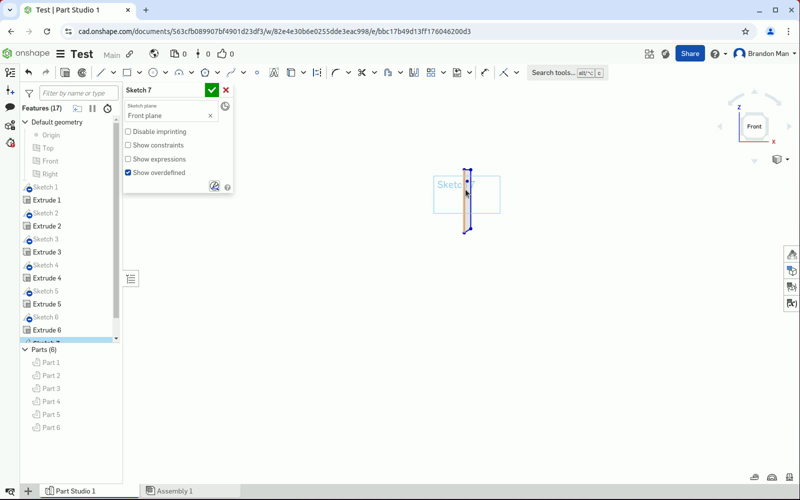
scroll(6)
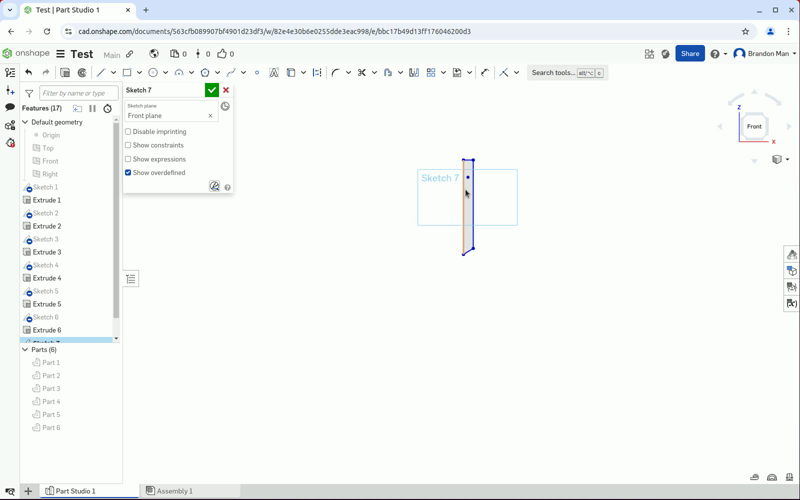
scroll(6)
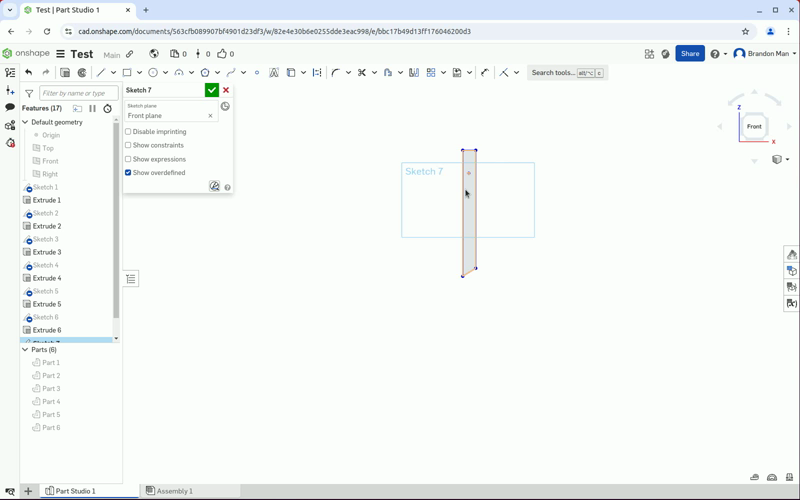
scroll(6)
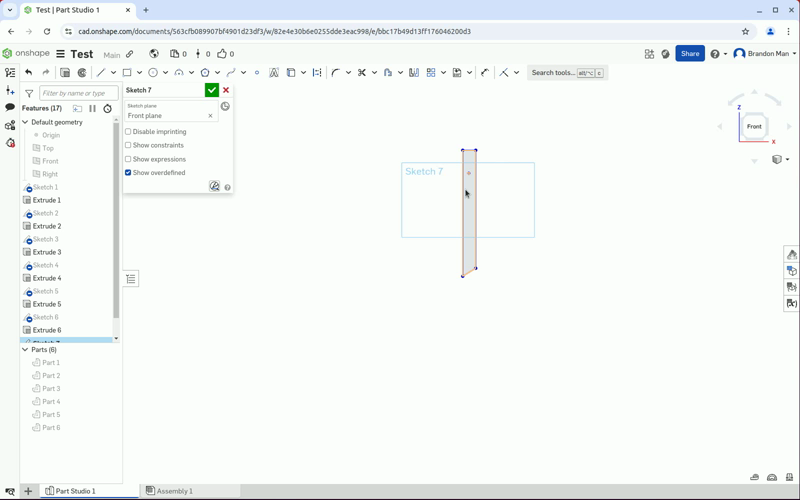
scroll(6)
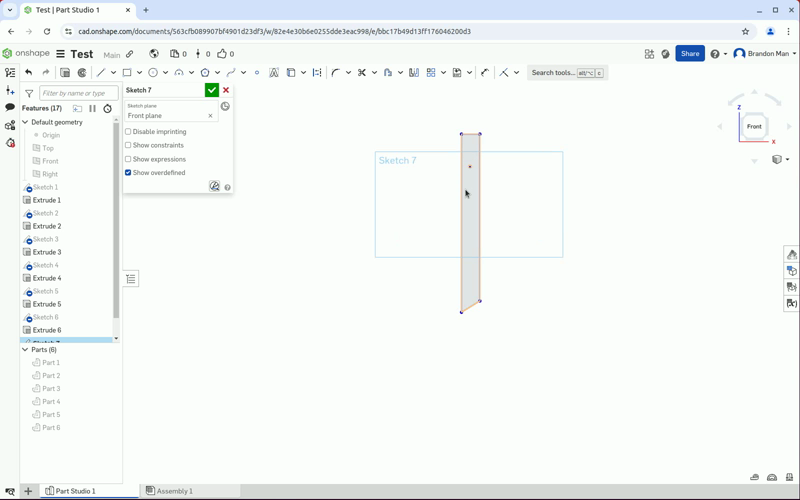
scroll(6)
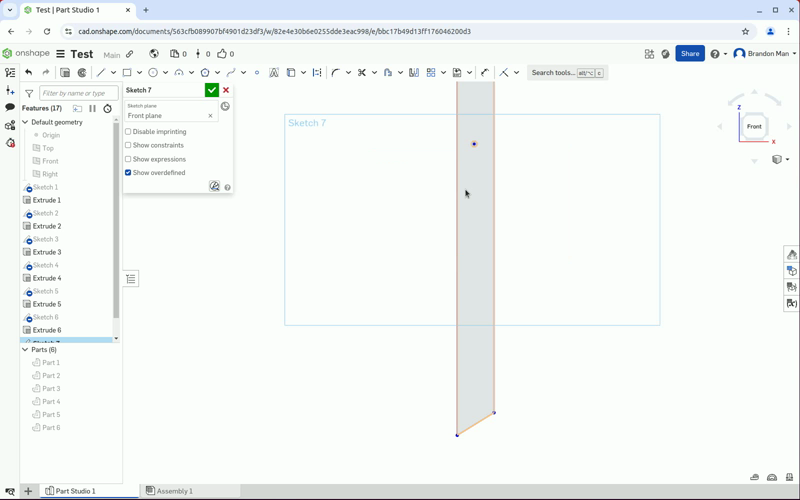
scroll(6)
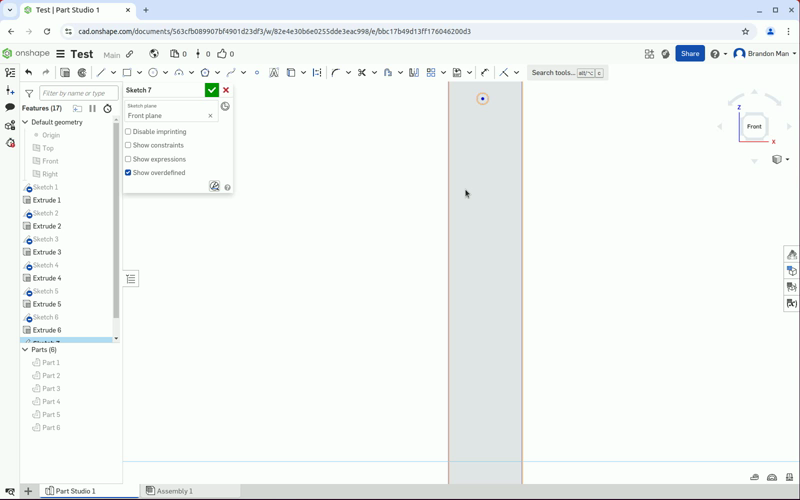
click(465, 189)
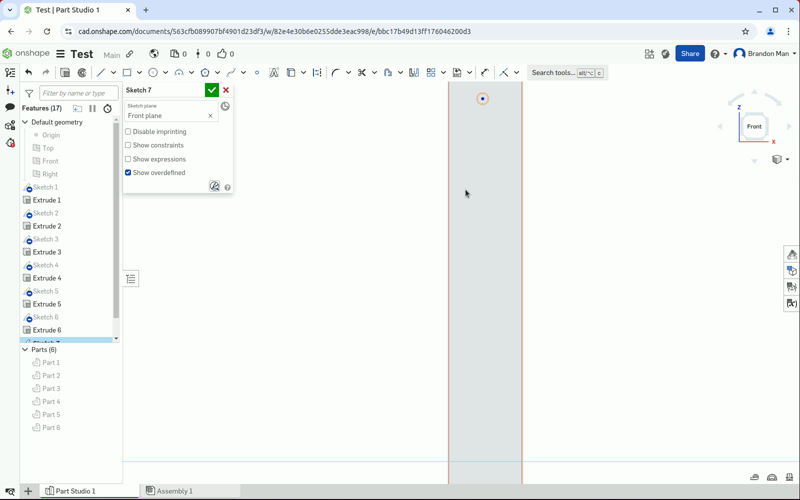
scroll(-6)
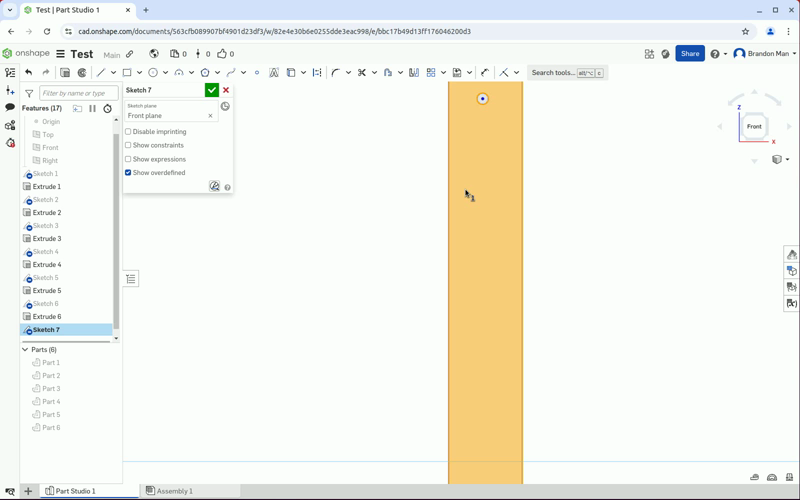
scroll(-6)
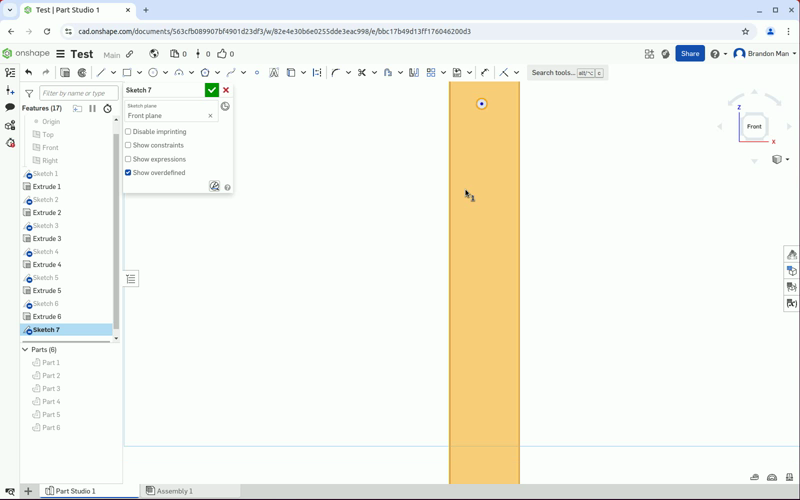
scroll(-6)
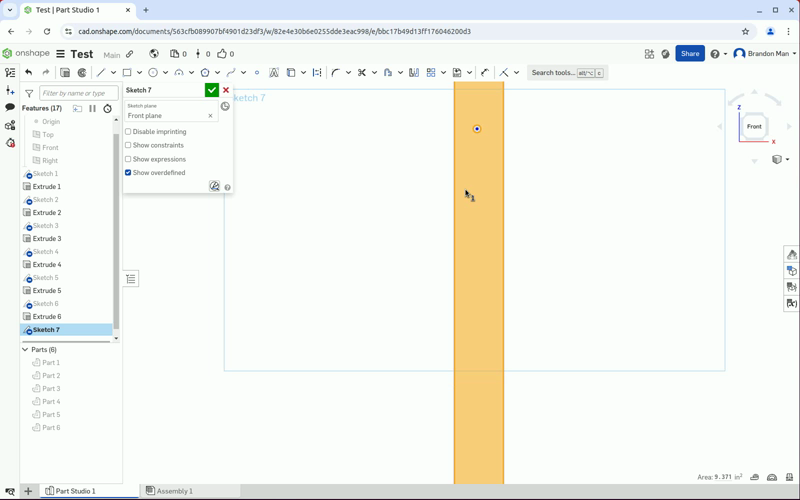
scroll(-6)
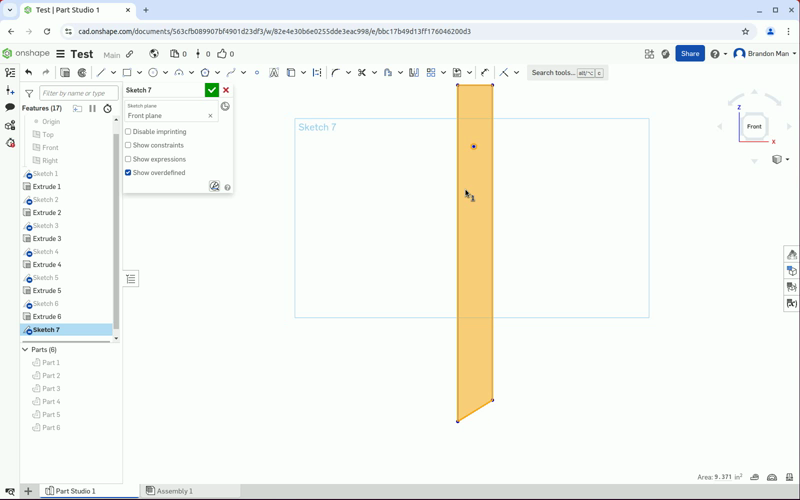
scroll(-6)
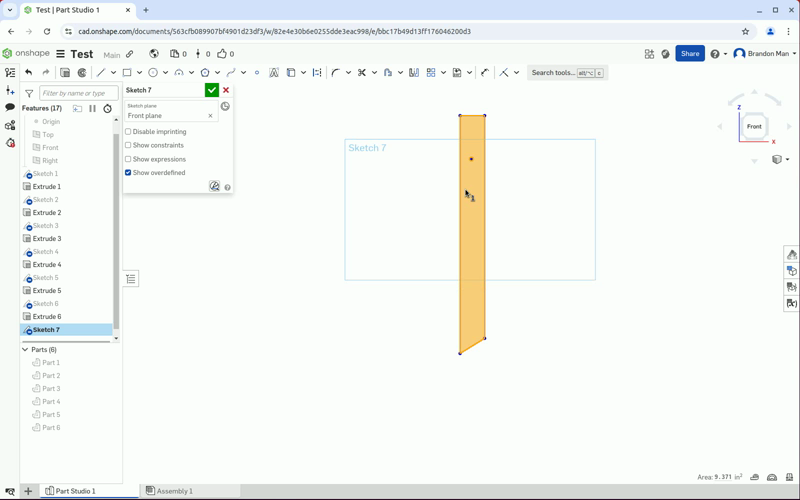
scroll(-6)
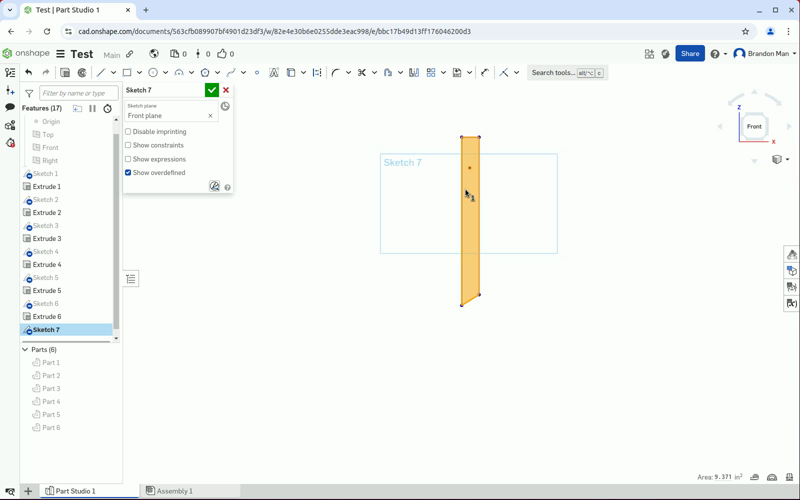
scroll(-6)
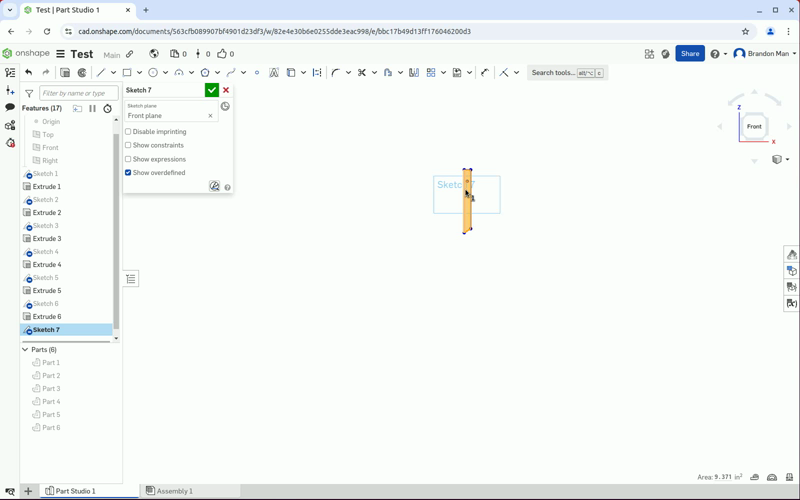
mouse_move(73, 352)
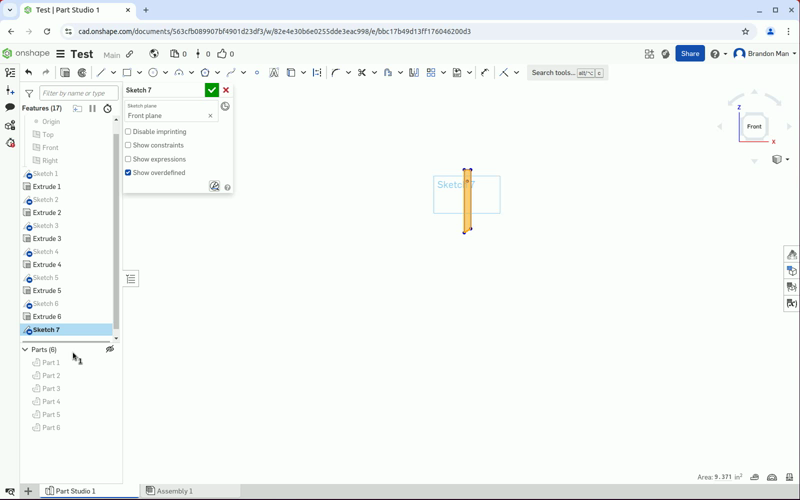
key(shift+y)
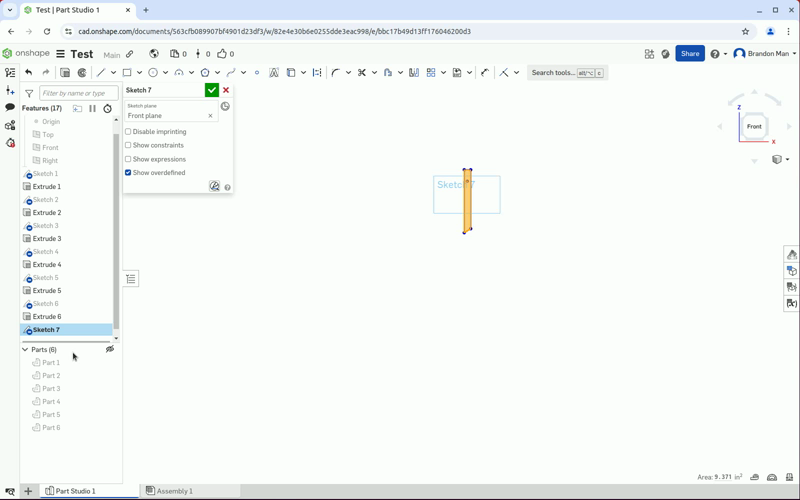
key(shift+e)
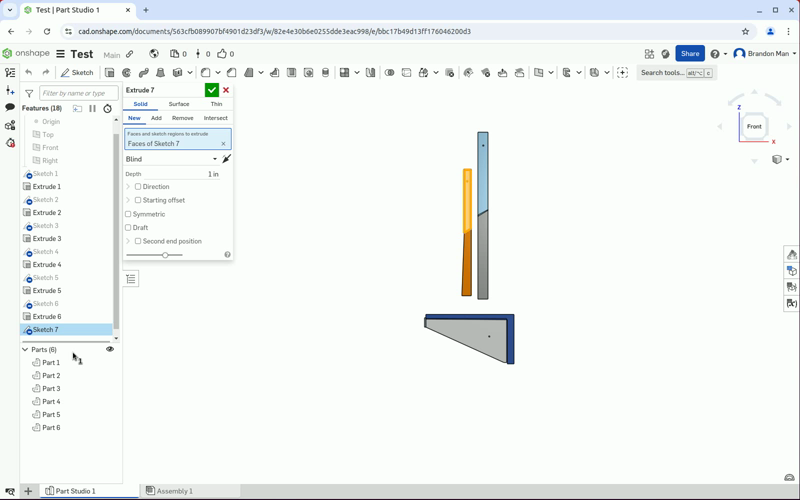
mouse_move(143, 106)
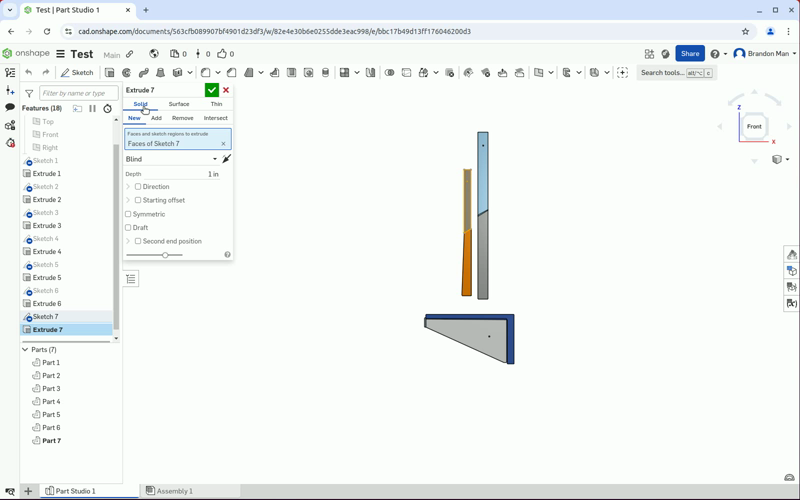
click(143, 106)
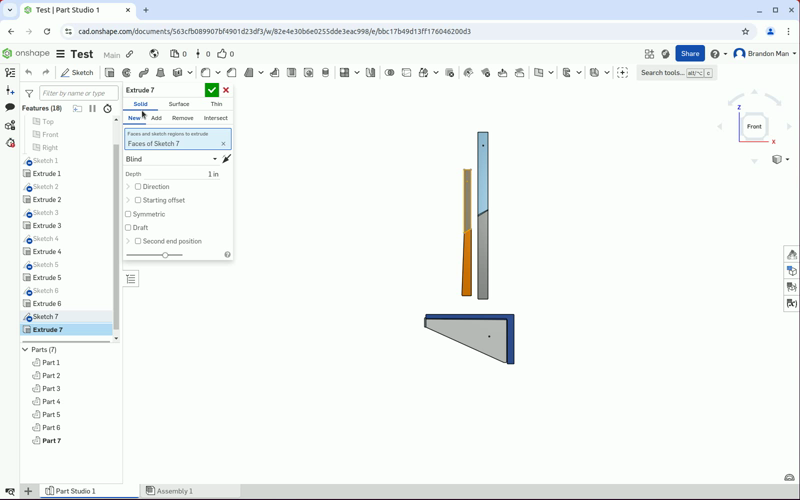
mouse_move(137, 120)
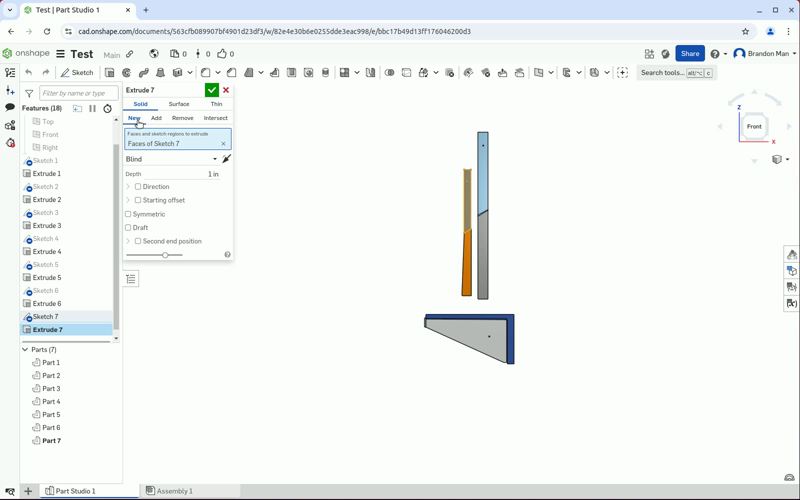
click(137, 120)
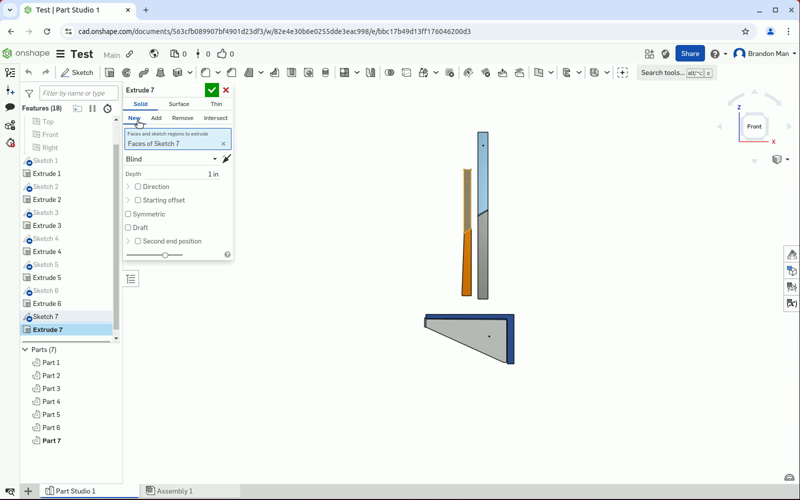
key(tab, 4)
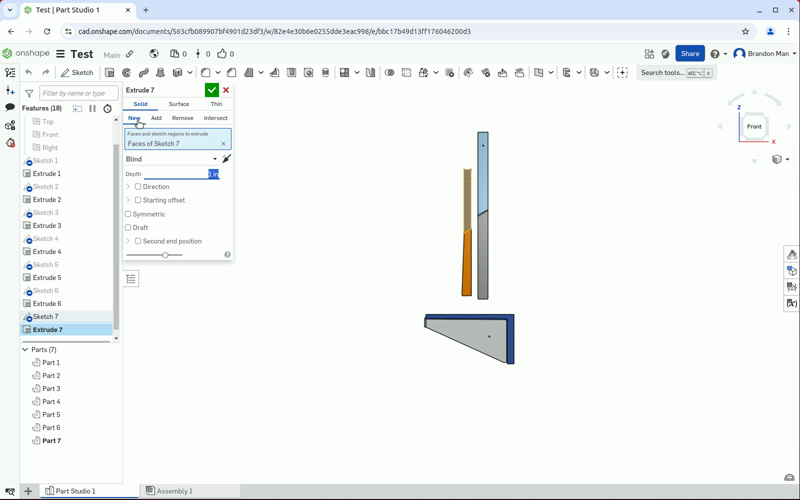
text(0.722)
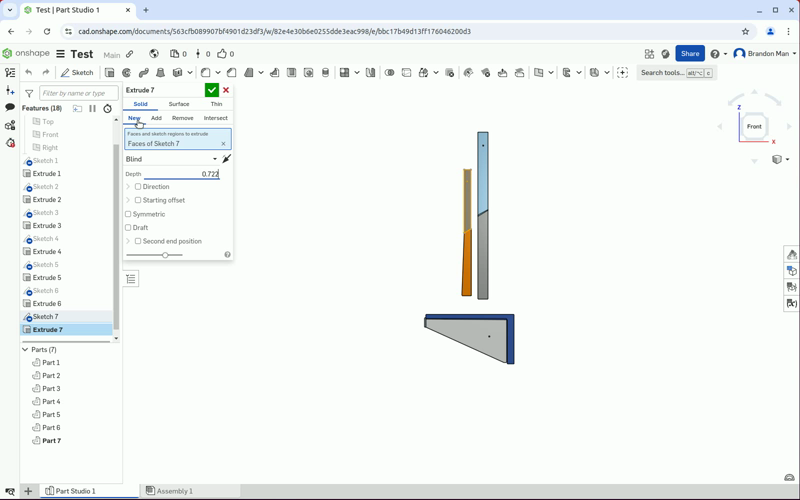
key(enter)
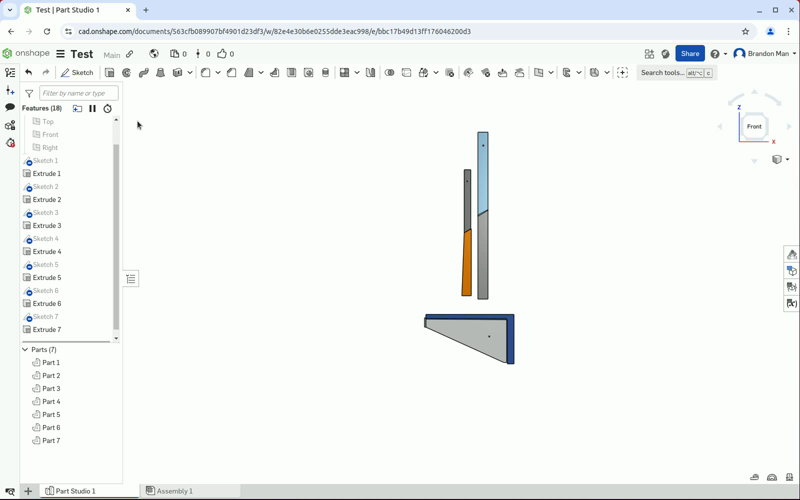
key(shift+h)
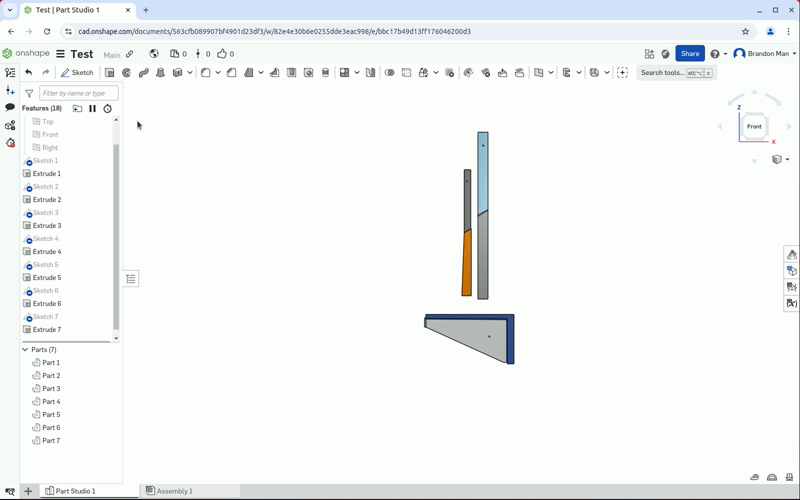
key(shift+h)
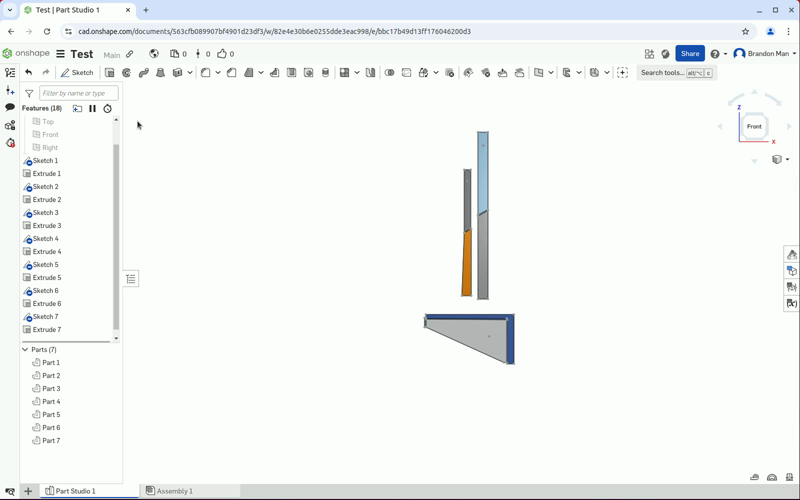
key(shift+7)
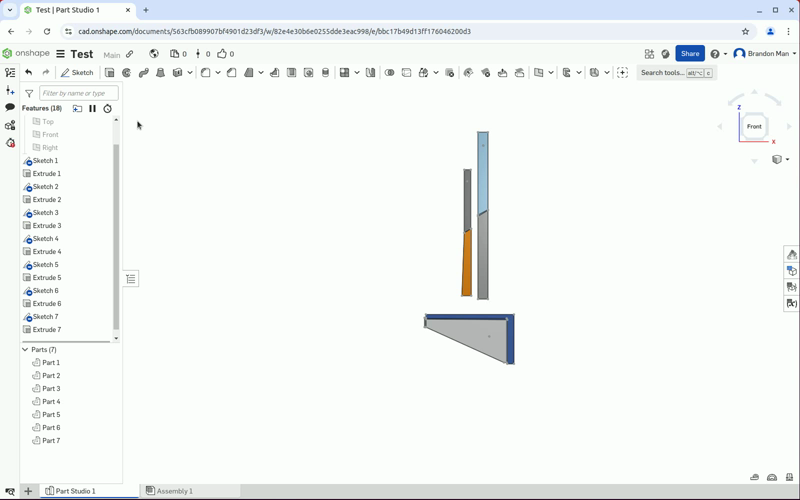
key(left, 2)
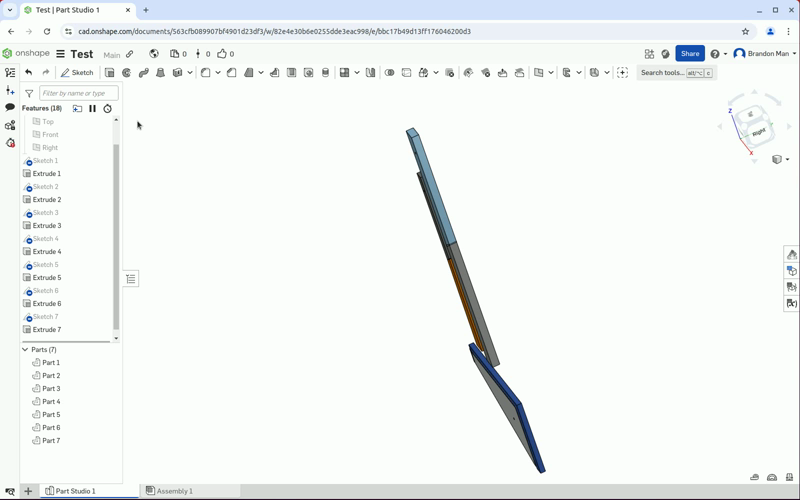
key(down, 2)
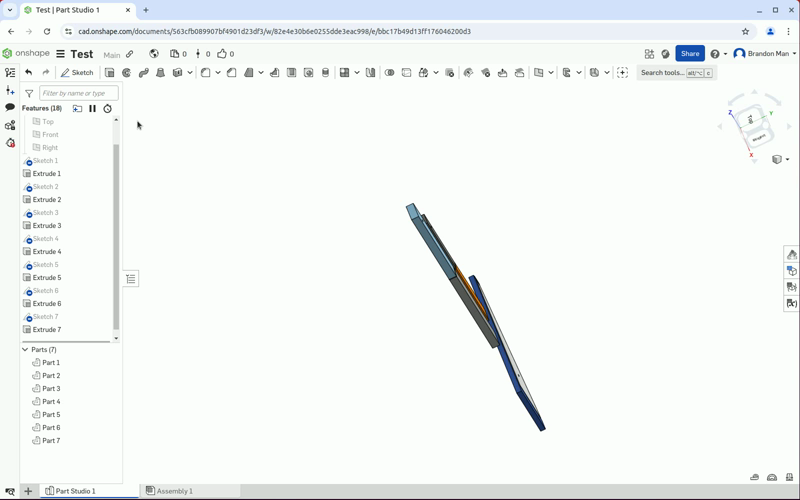
key(up, 2)
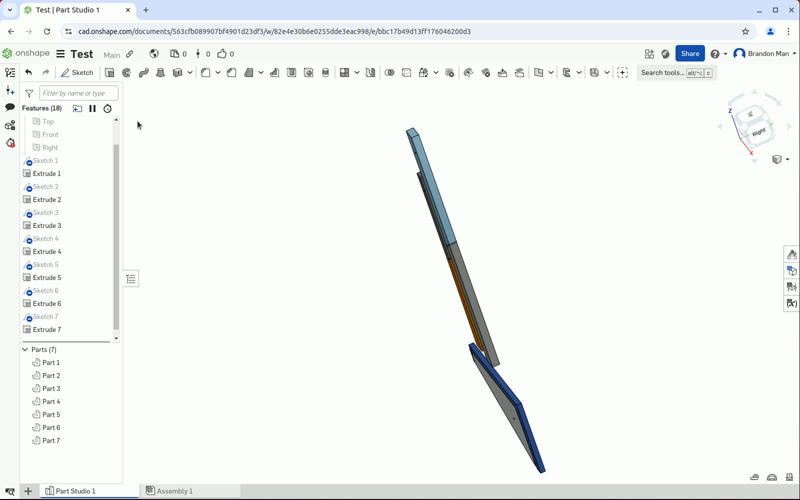
key(right, 2)
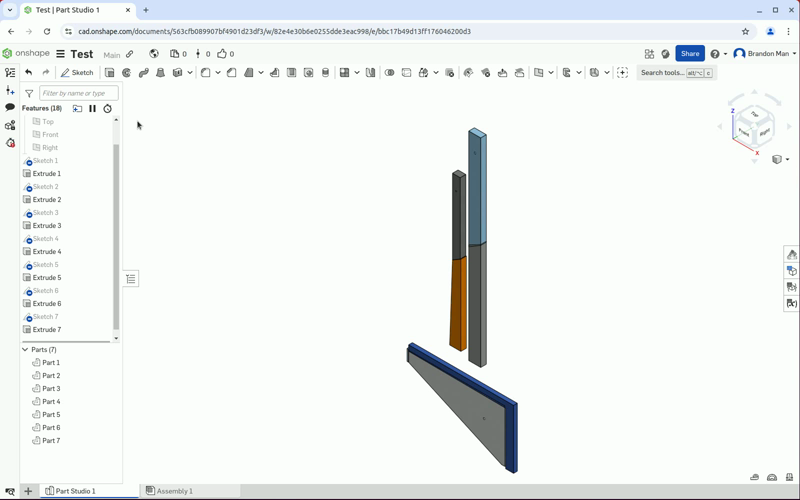
mouse_move(69, 163)
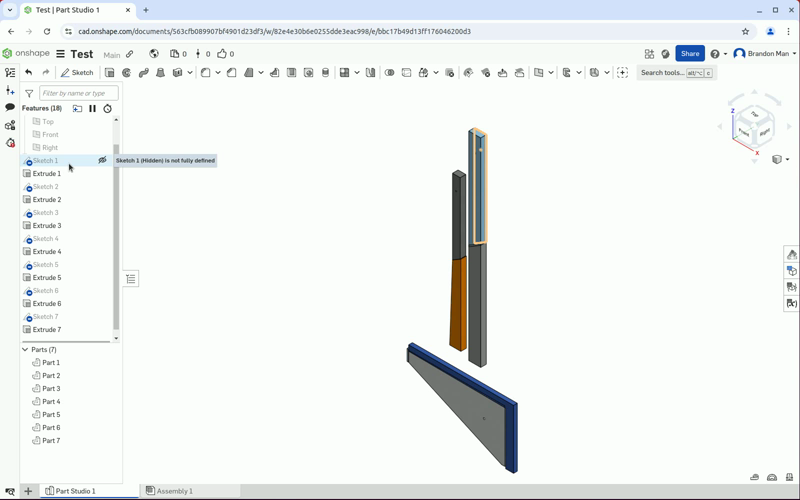
click(69, 163)